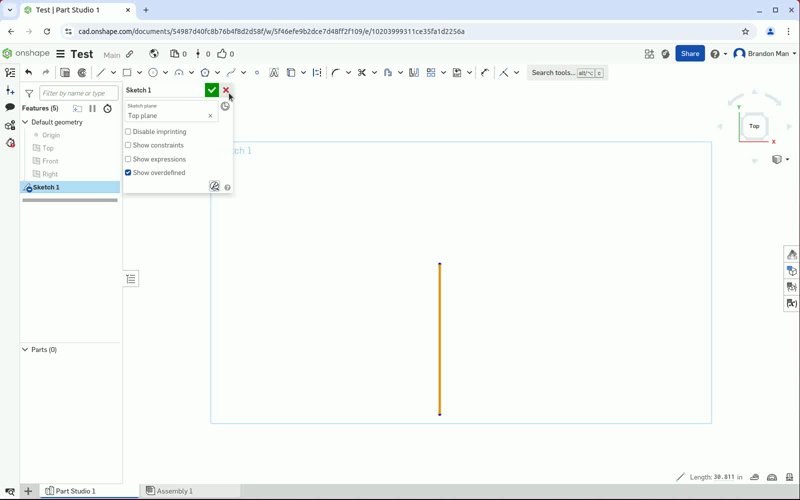
key(shift+h)
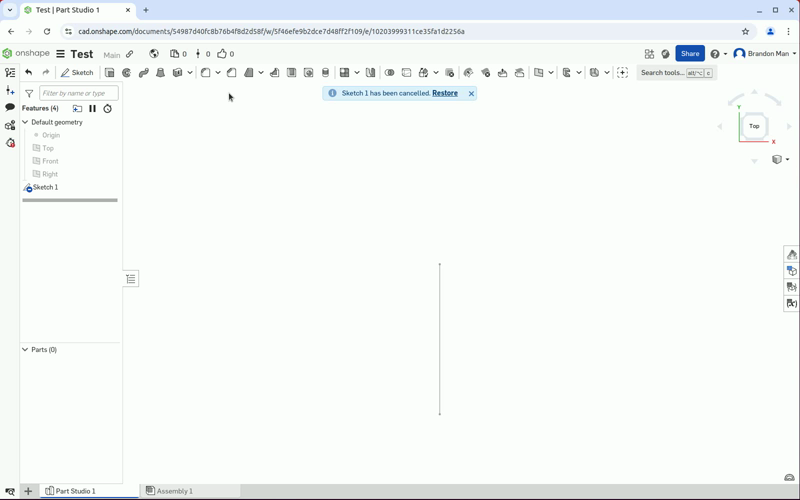
mouse_move(73, 352)
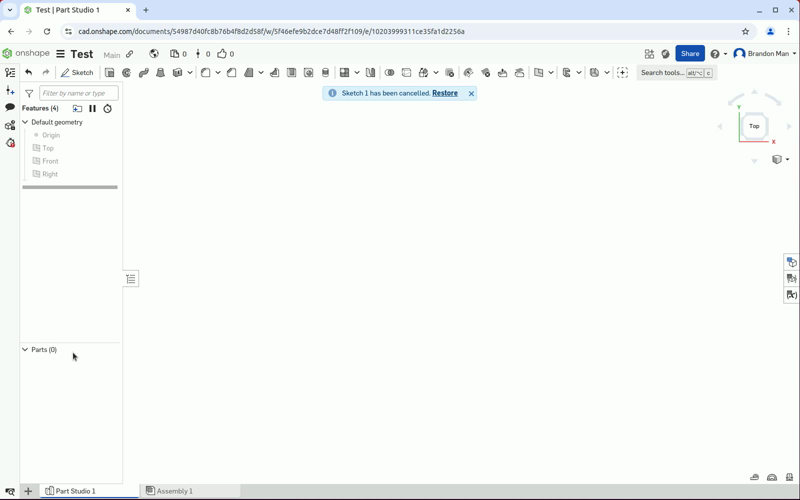
key(y)
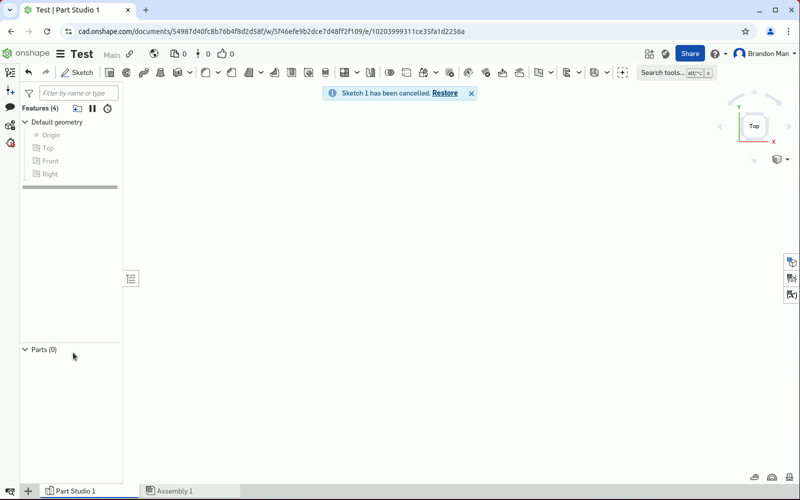
key(shift+p)
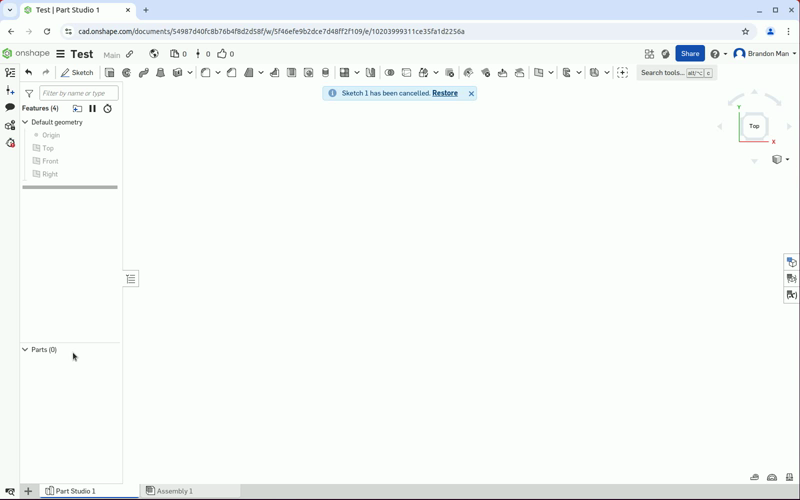
key(space)
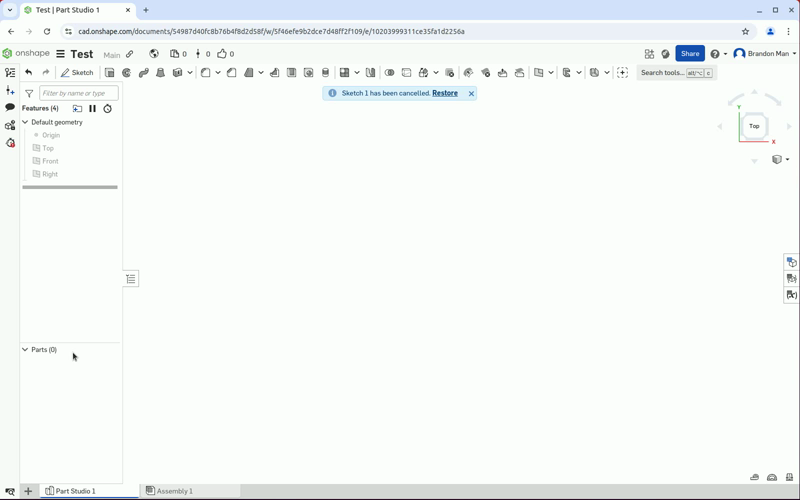
key_down(shift)
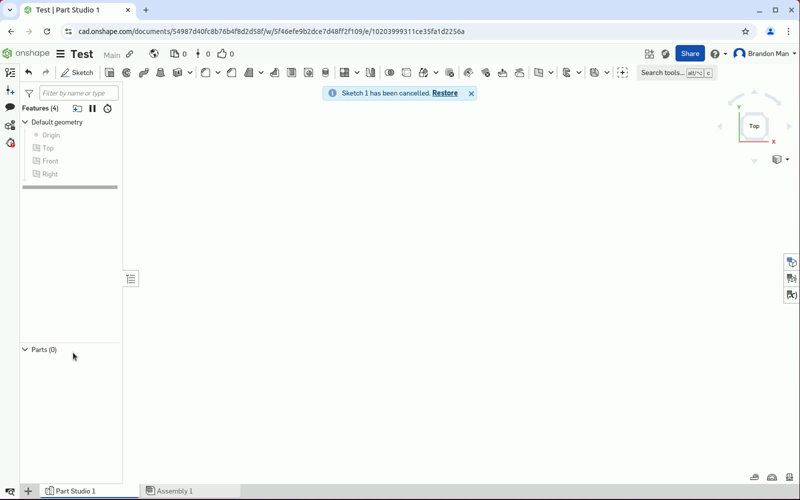
key(up)
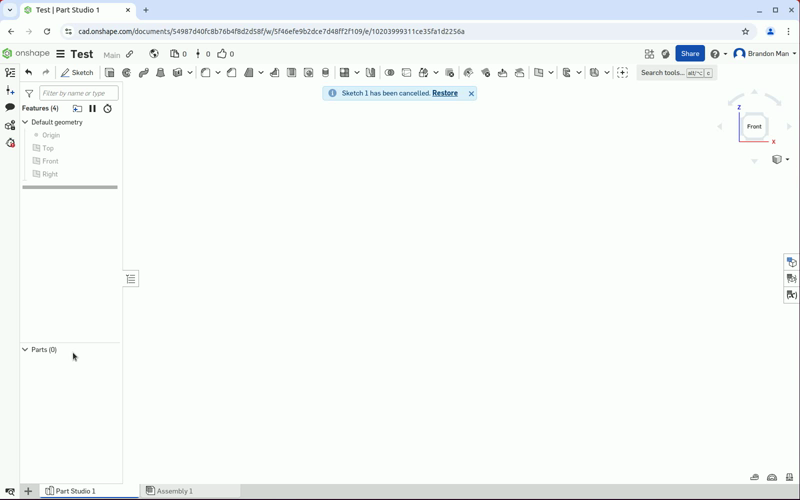
key_up(shift)
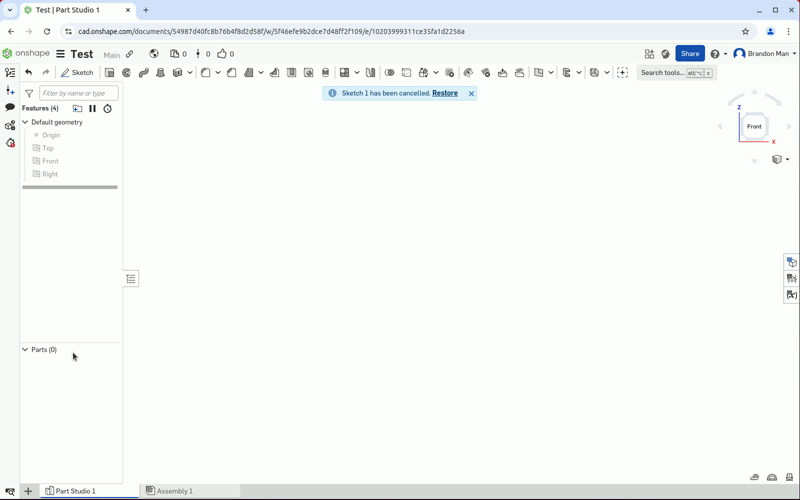
mouse_move(73, 352)
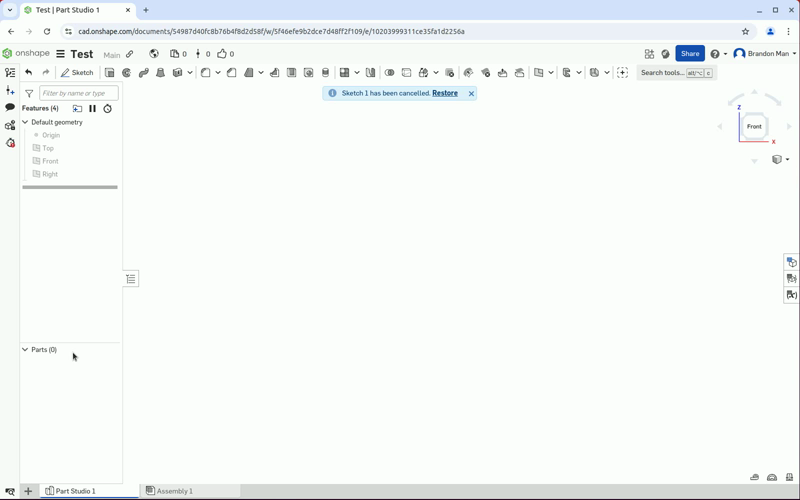
key(shift+y)
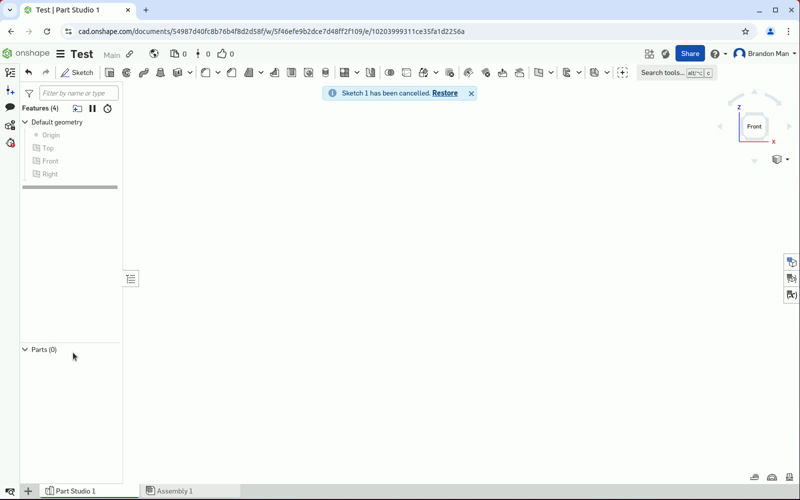
key(shift+s)
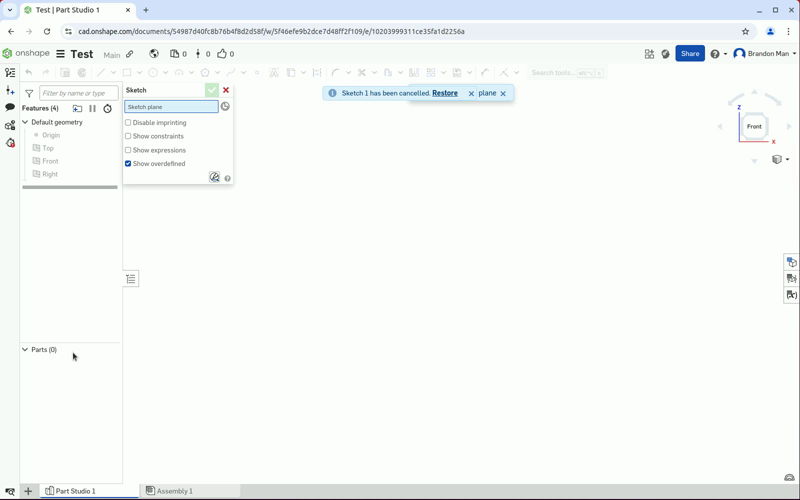
mouse_move(73, 163)
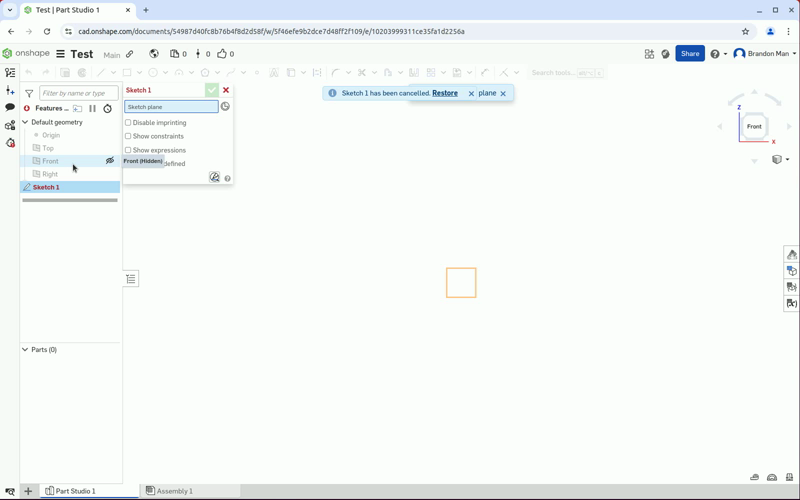
click(73, 163)
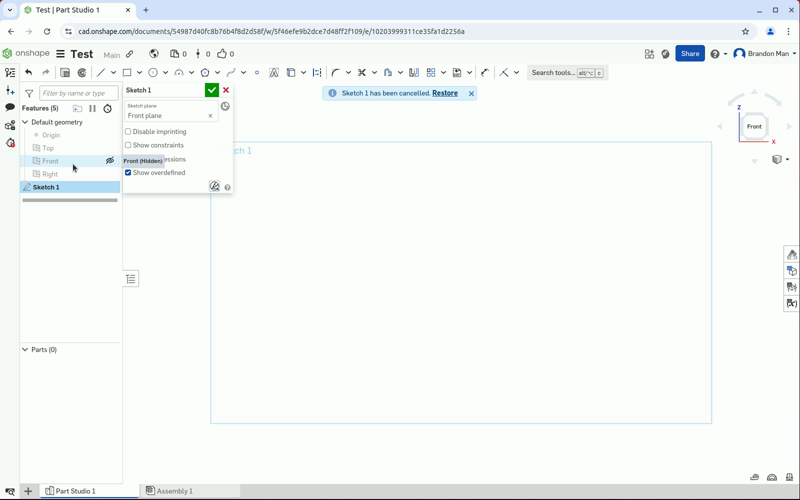
mouse_move(73, 352)
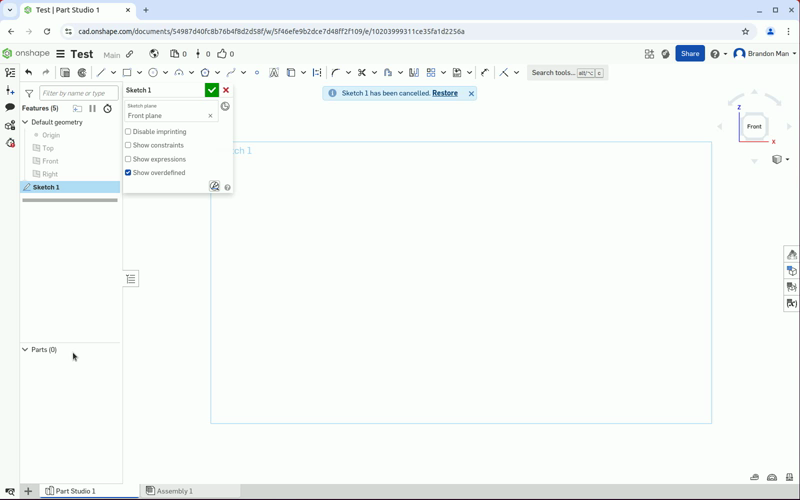
key(y)
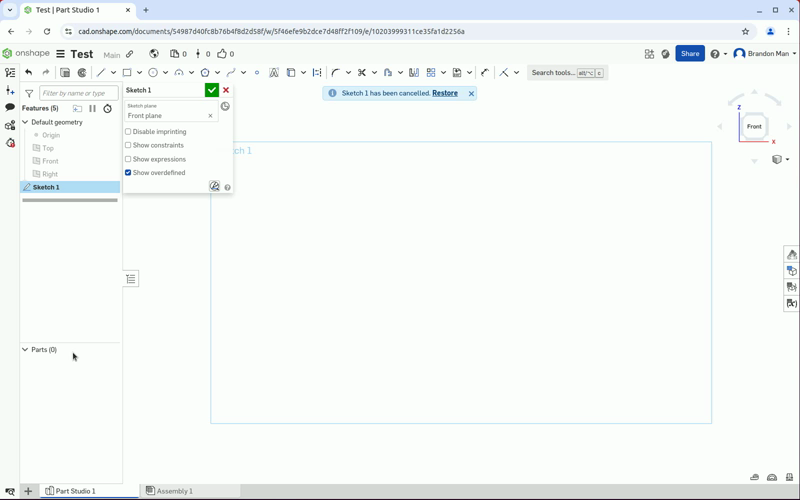
key(l)
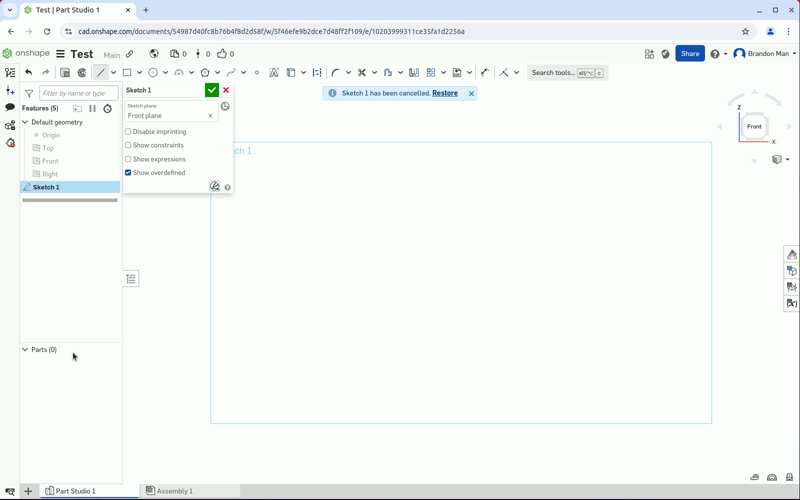
key_down(shift)
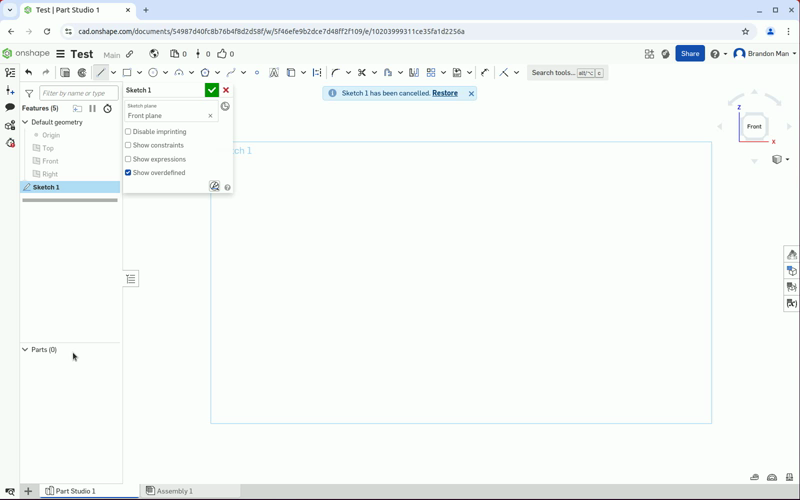
mouse_move(451, 292)
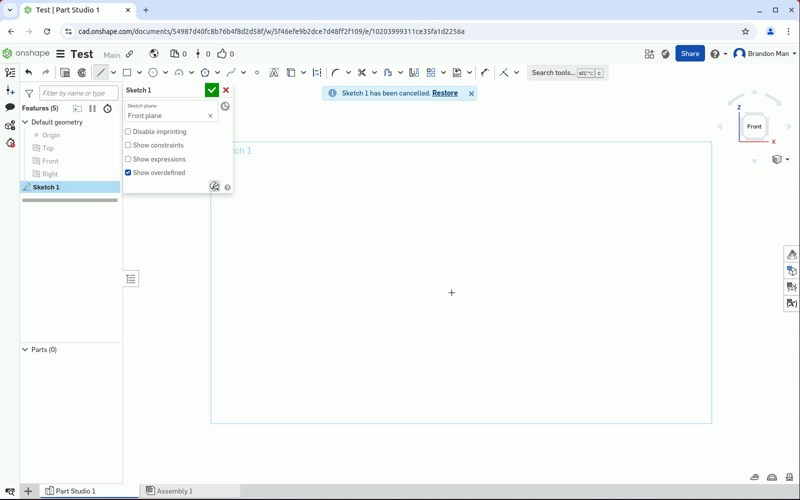
click(451, 292)
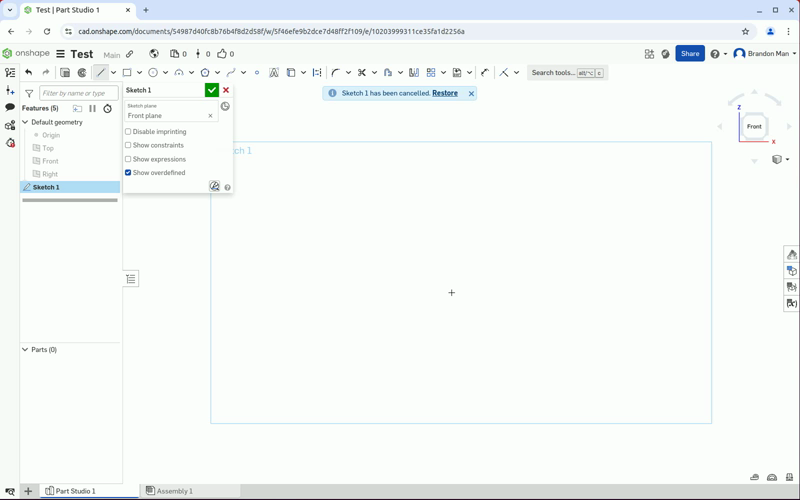
key_up(shift)
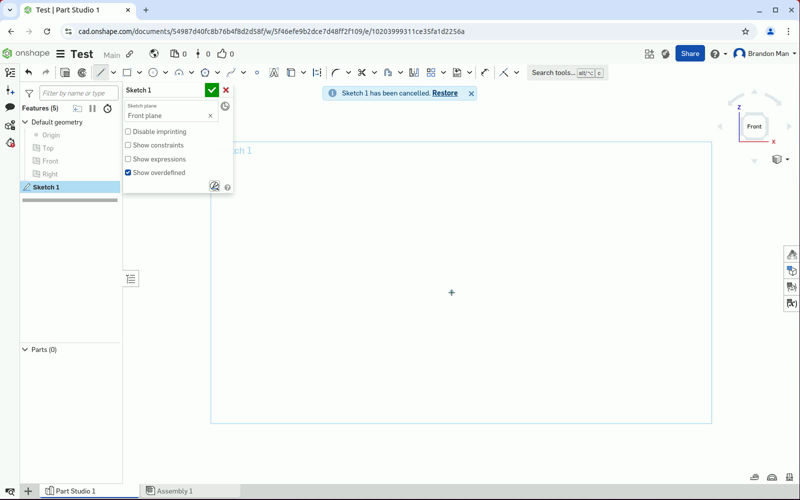
key_down(shift)
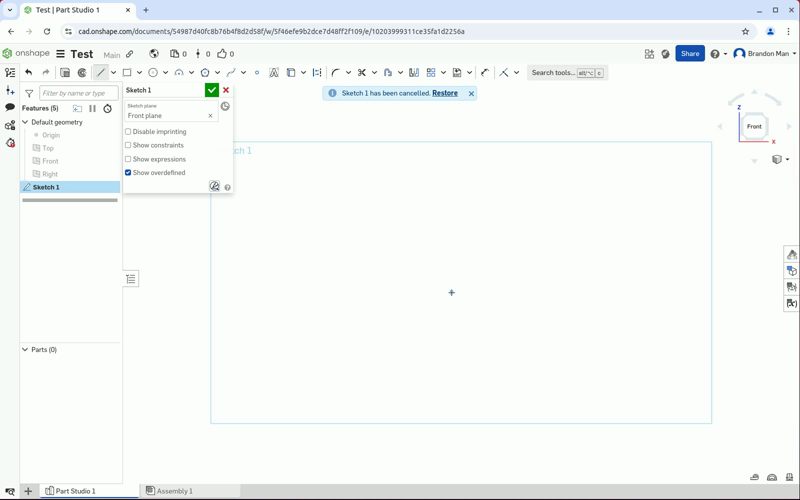
mouse_move(481, 292)
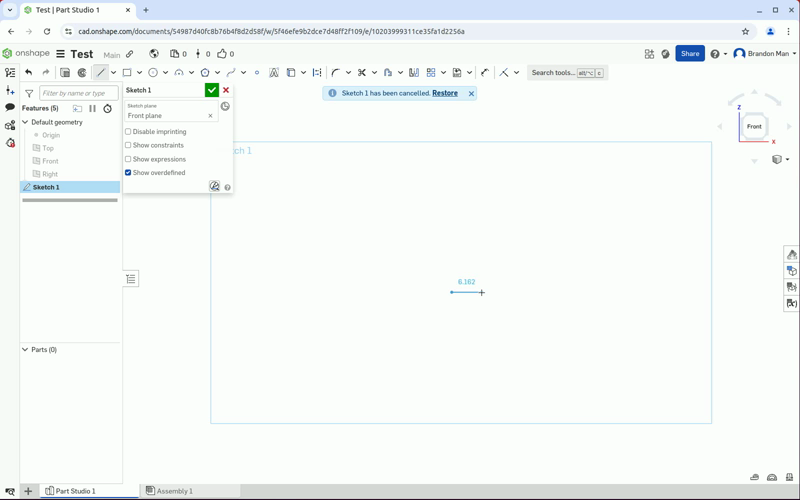
mouse_move(483, 292)
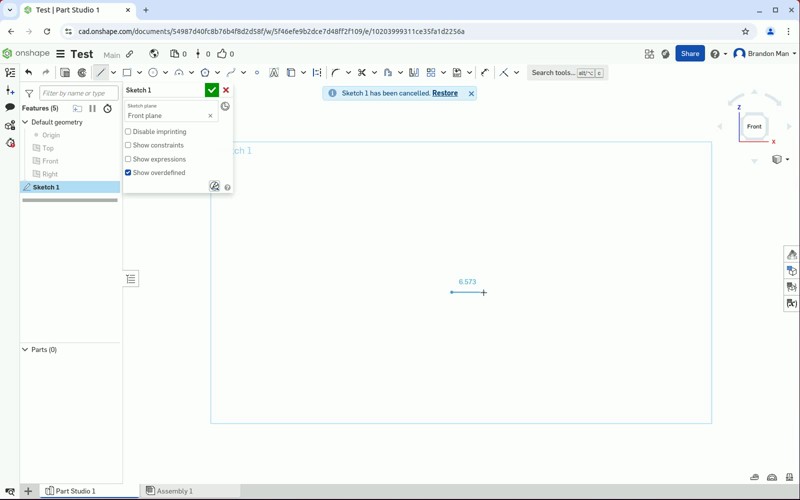
click(483, 292)
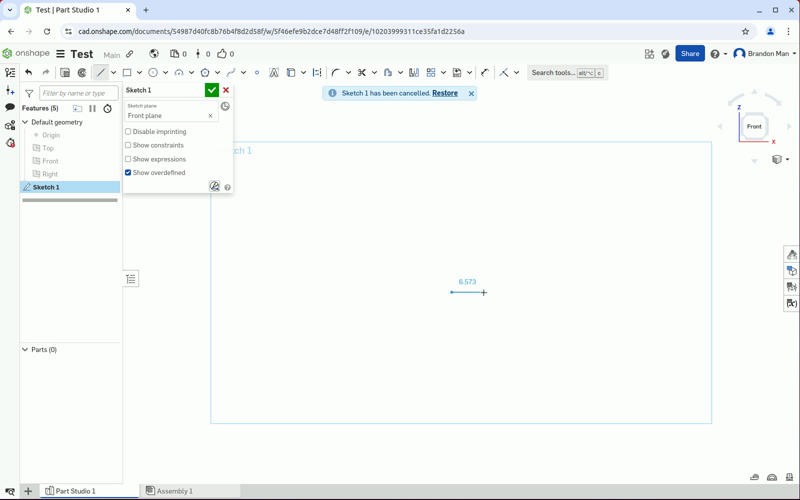
key_up(shift)
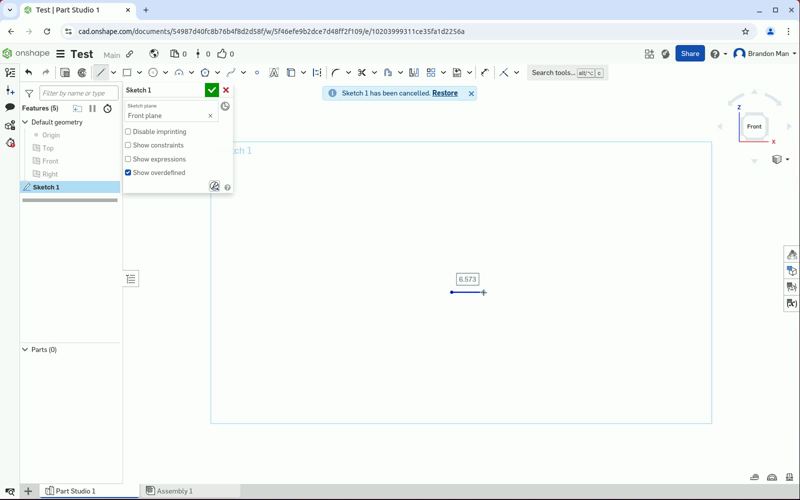
key_down(shift)
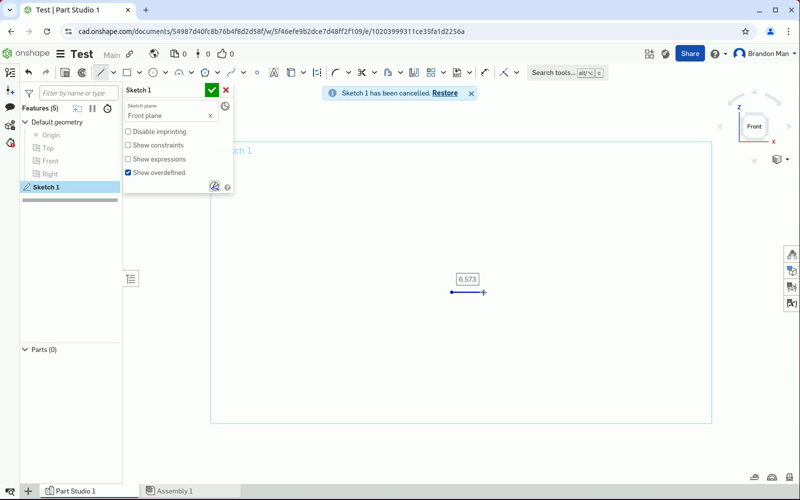
mouse_move(513, 292)
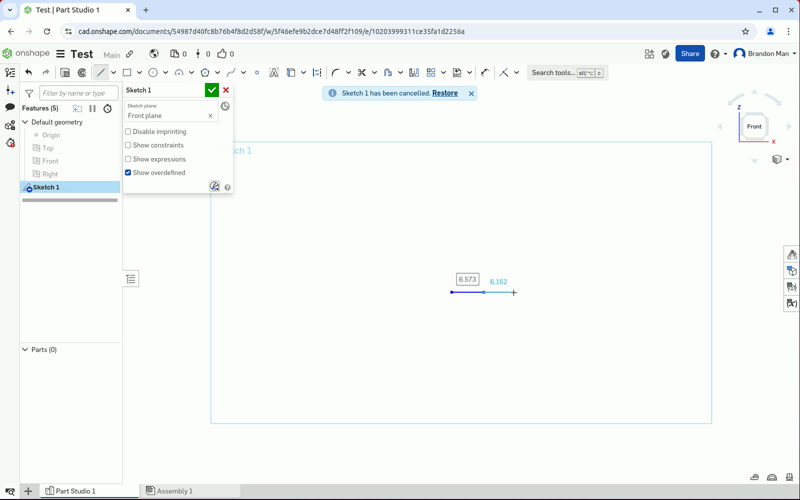
mouse_move(483, 271)
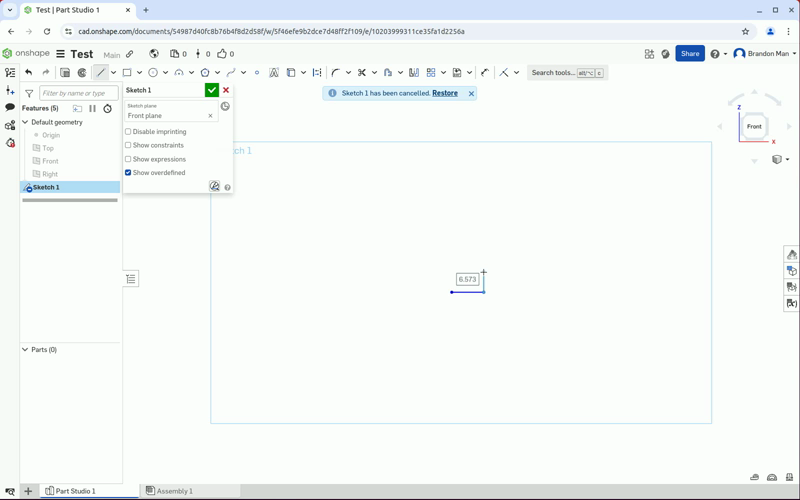
click(483, 271)
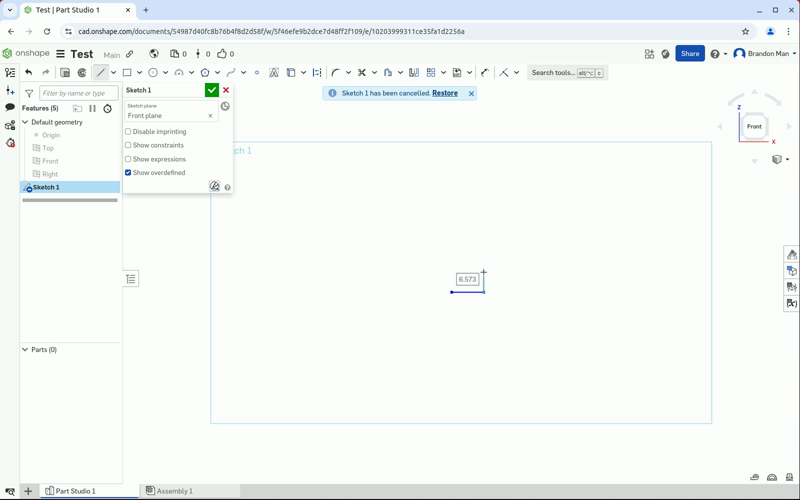
key_up(shift)
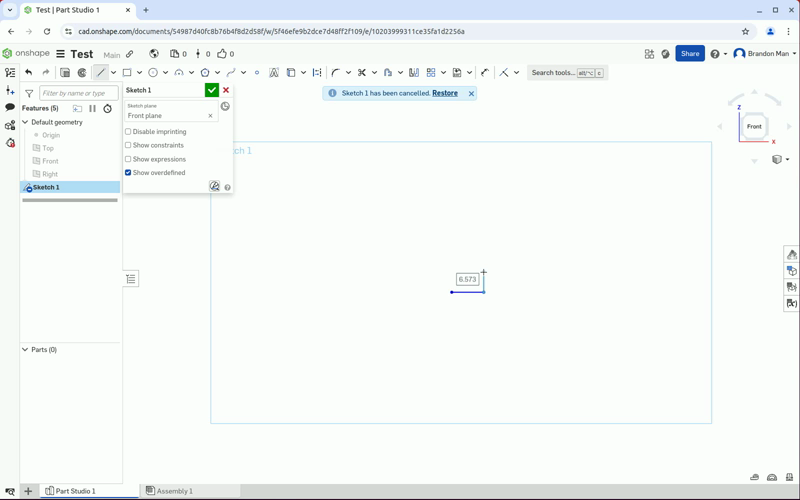
key_down(shift)
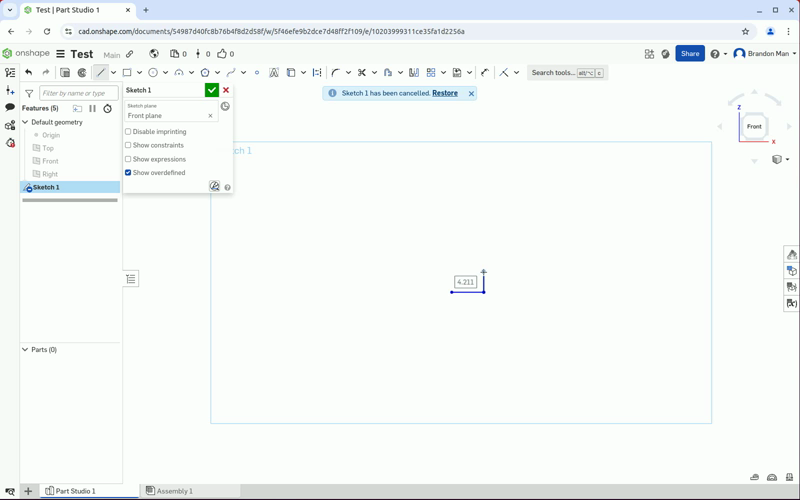
mouse_move(513, 271)
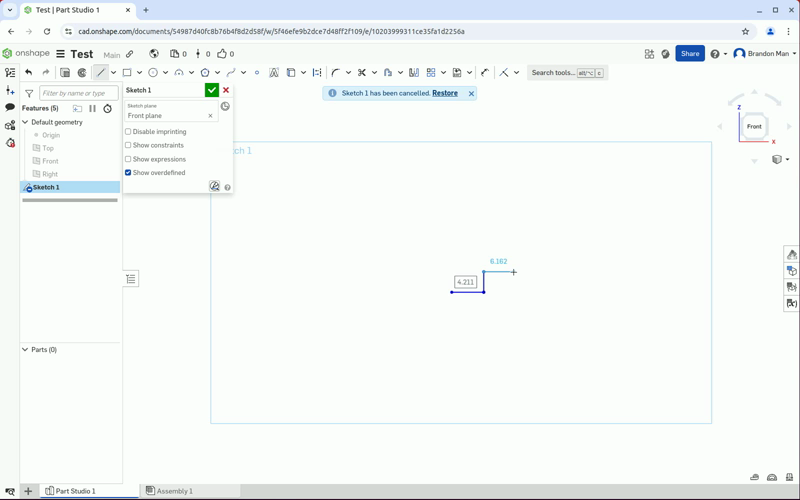
mouse_move(451, 271)
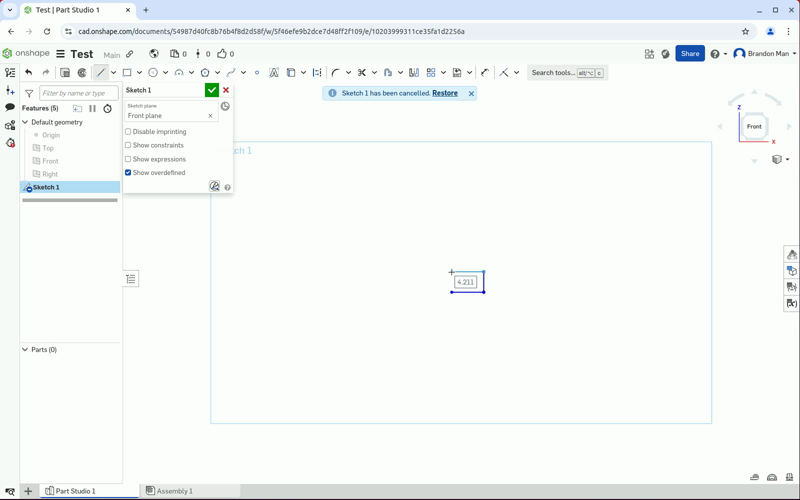
click(451, 271)
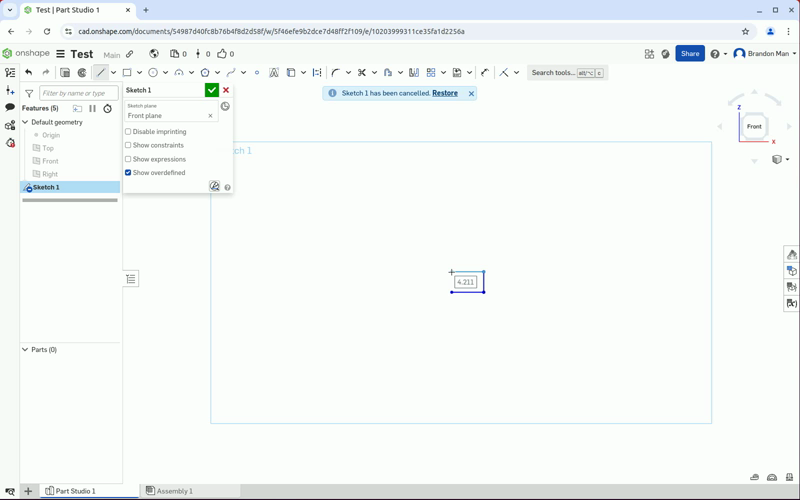
key_up(shift)
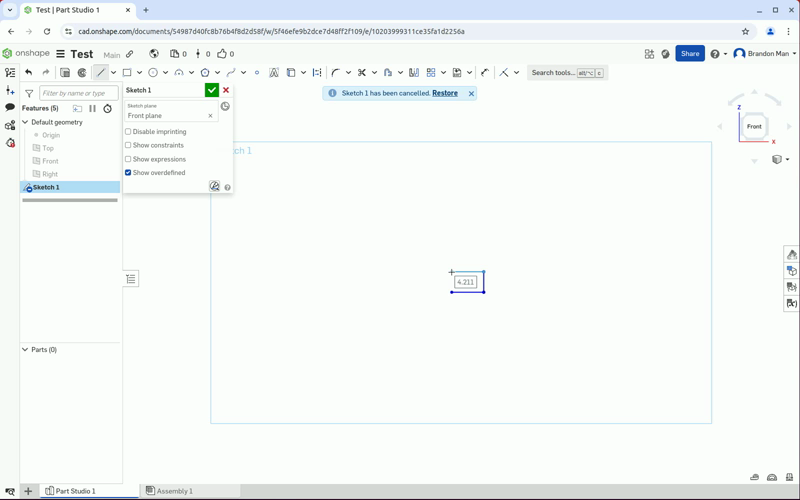
mouse_move(481, 271)
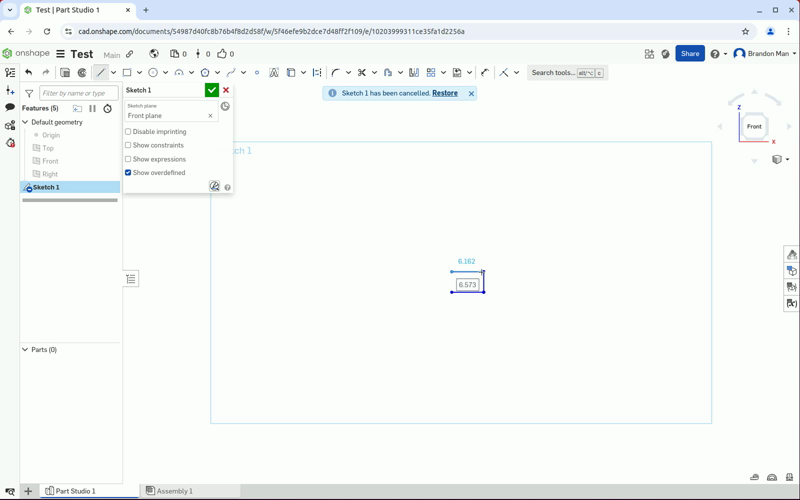
key_down(shift)
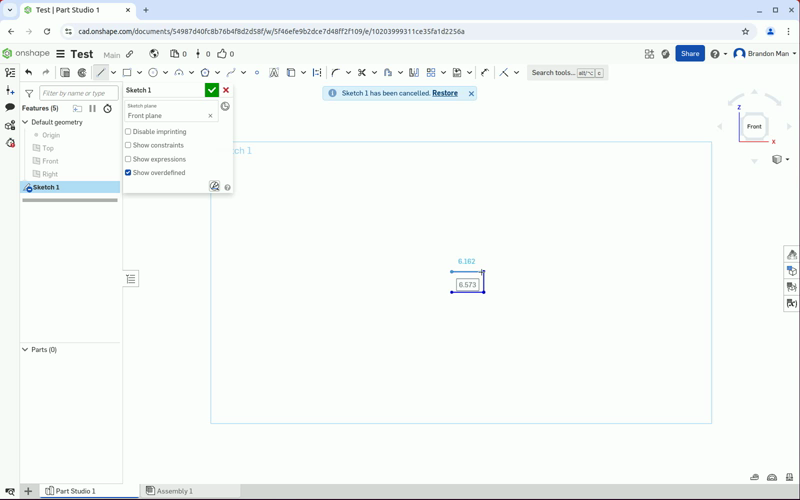
mouse_move(451, 292)
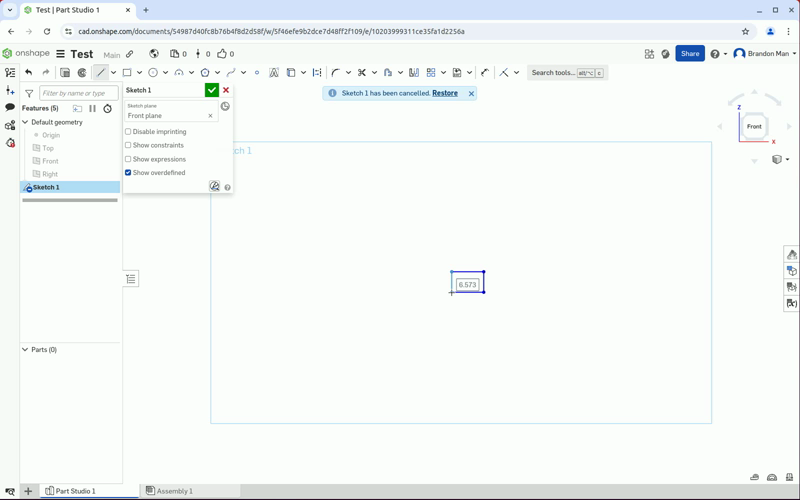
key_up(shift)
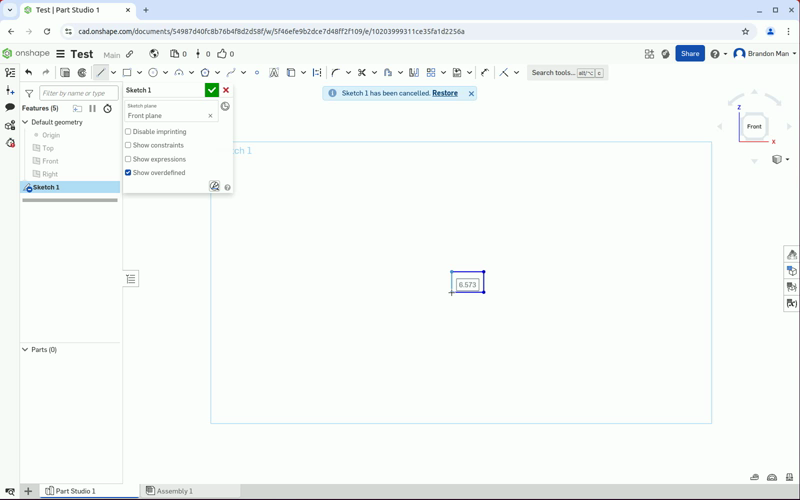
click(451, 292)
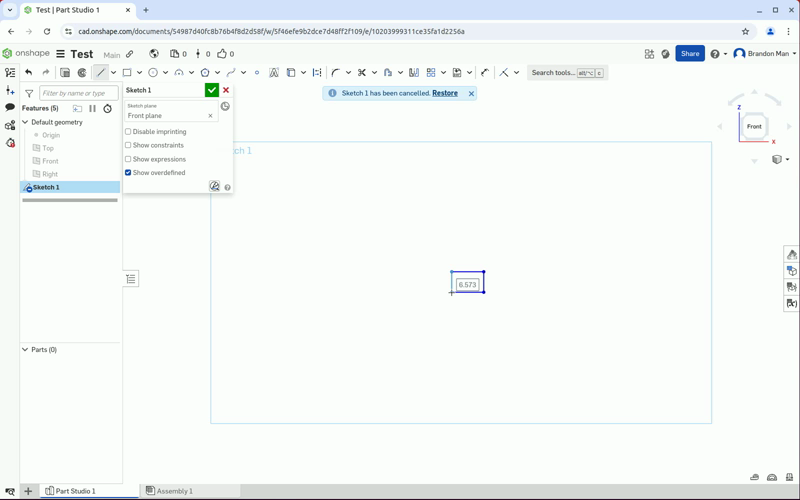
key(esc)
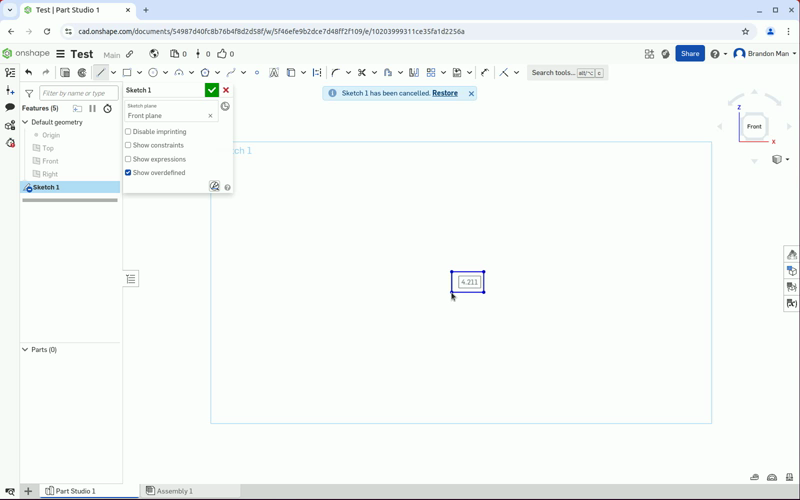
key(c)
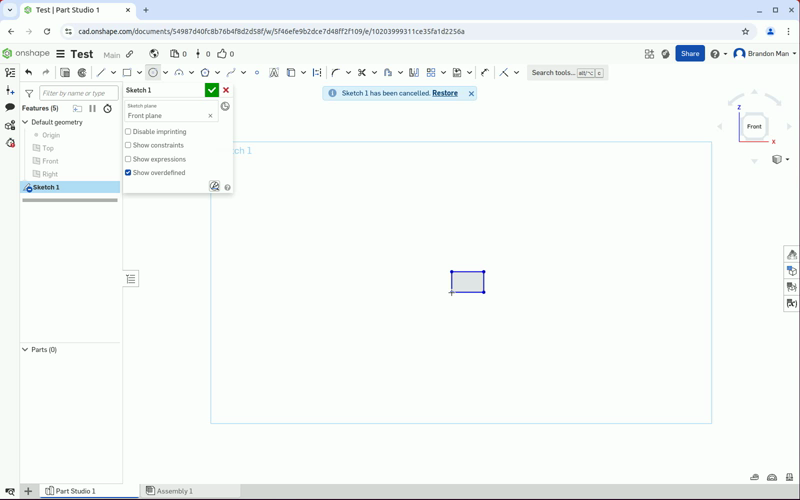
key_down(shift)
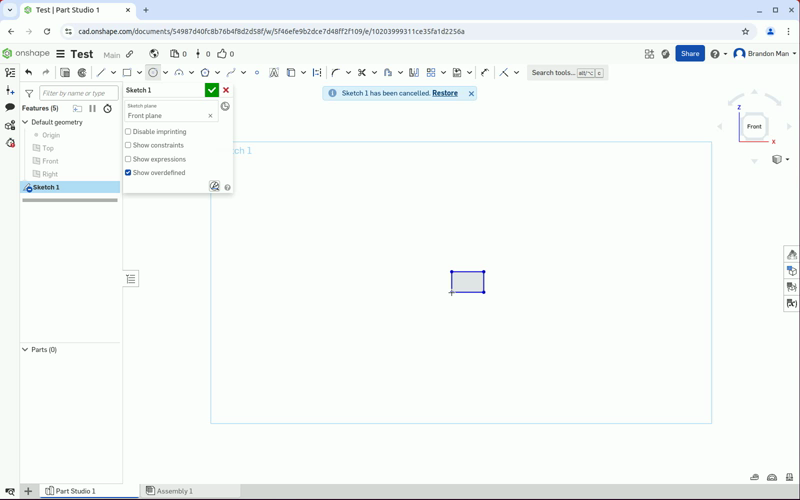
mouse_move(461, 282)
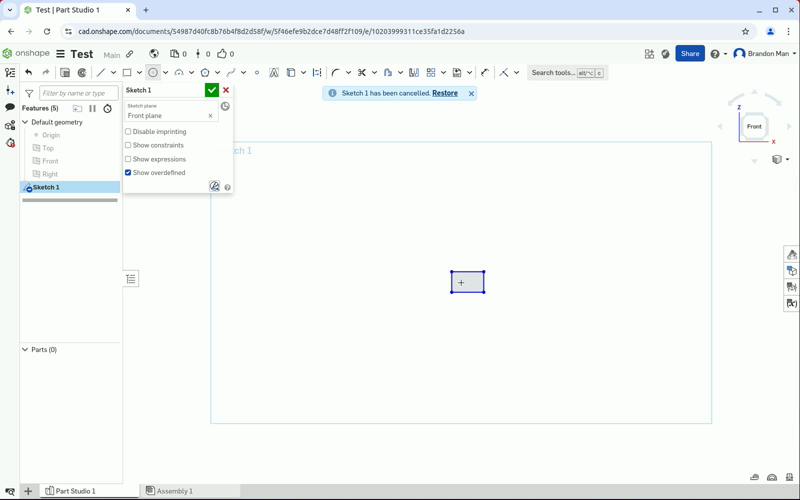
click(461, 282)
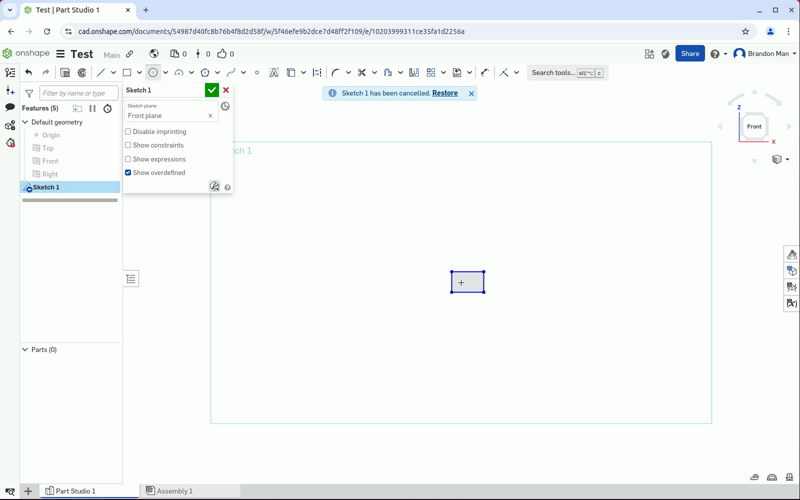
key_up(shift)
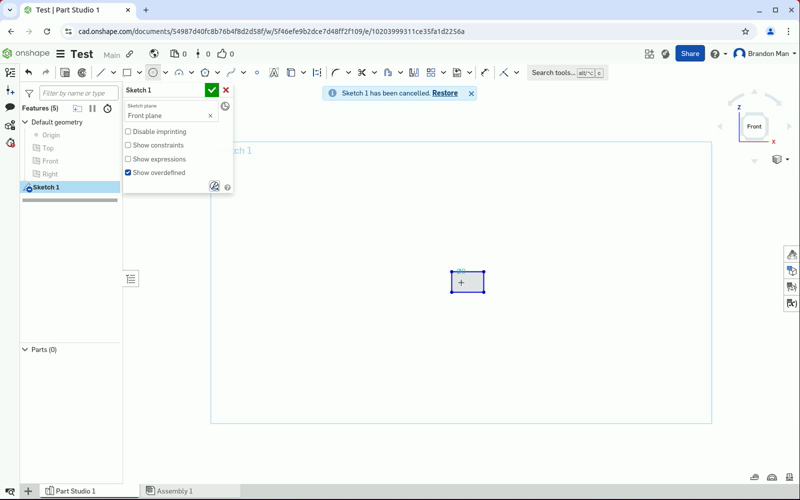
mouse_move(463, 282)
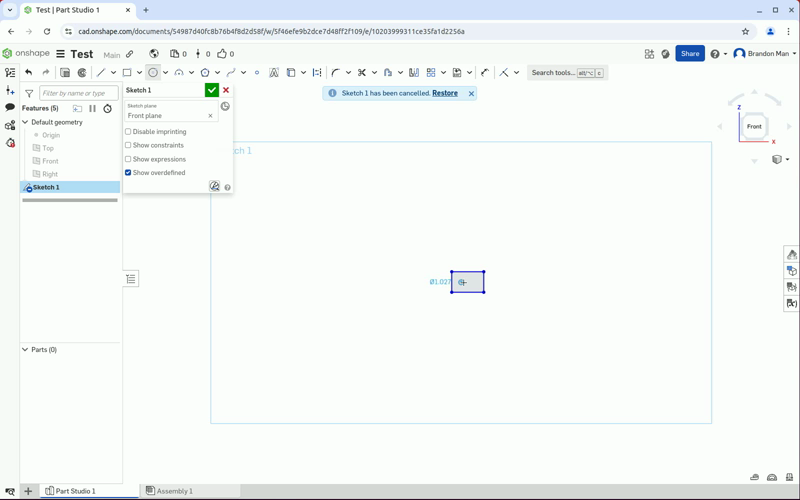
scroll(6)
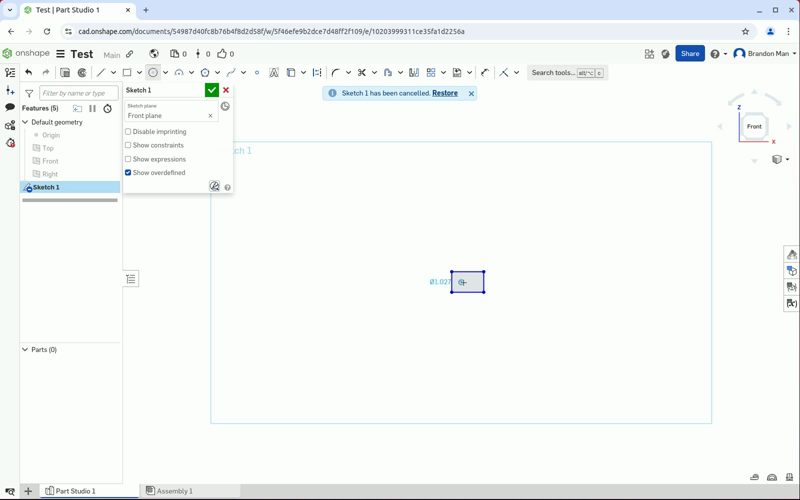
scroll(6)
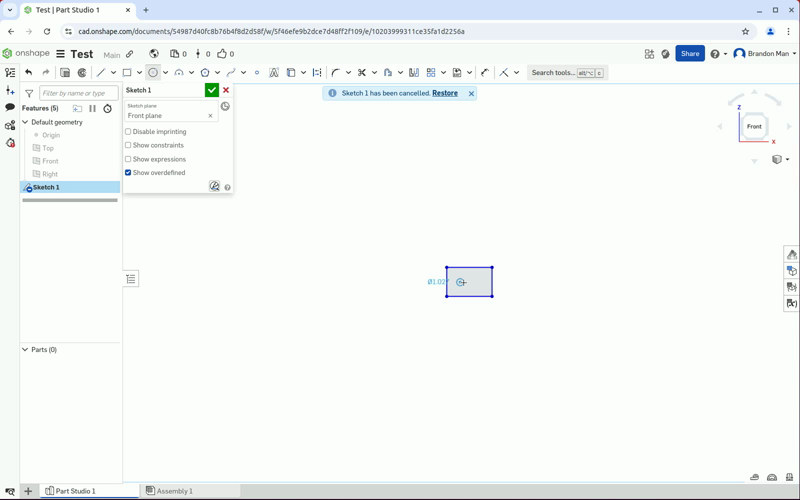
scroll(6)
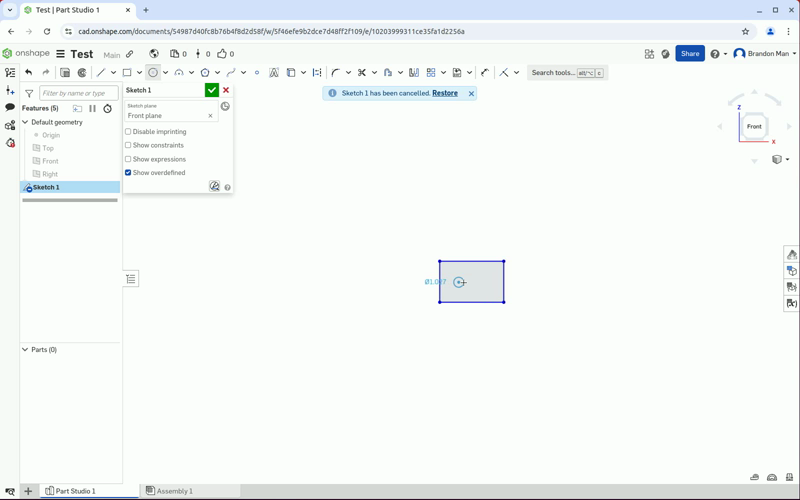
scroll(6)
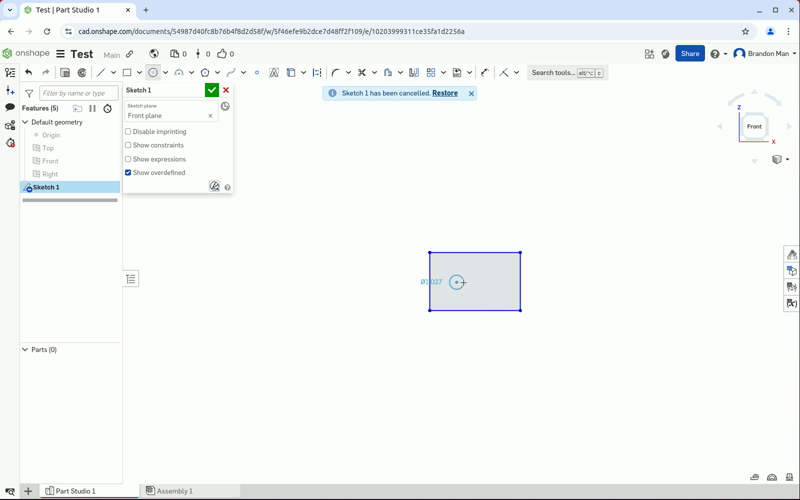
scroll(6)
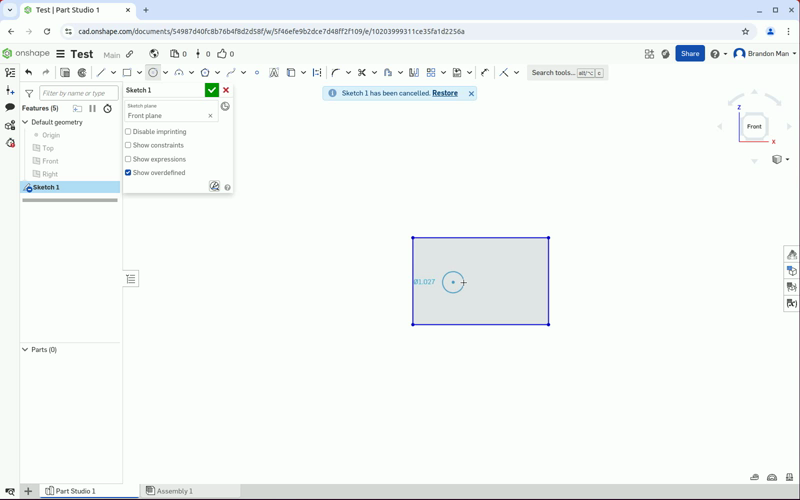
scroll(6)
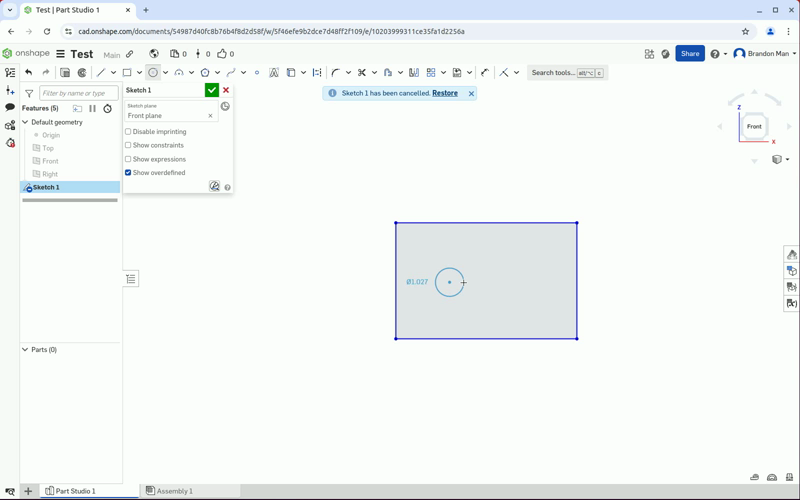
scroll(6)
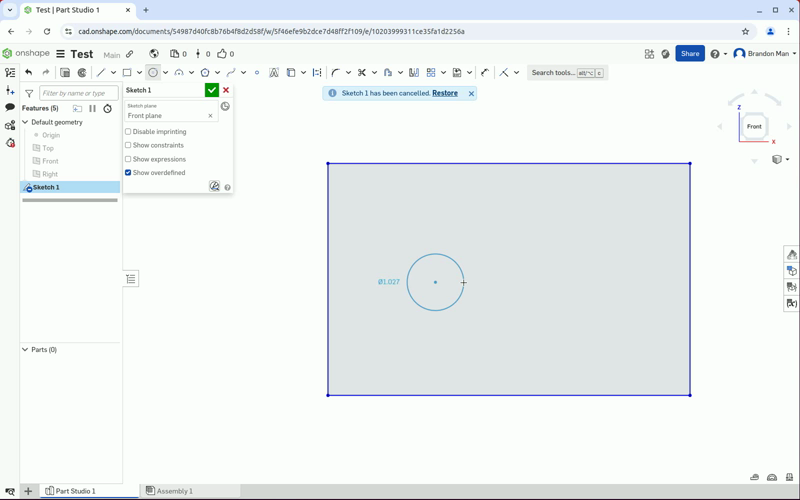
click(463, 282)
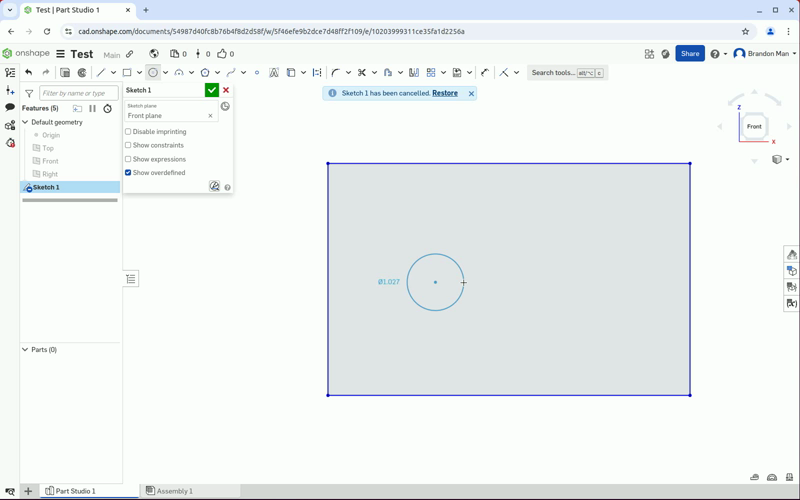
scroll(-6)
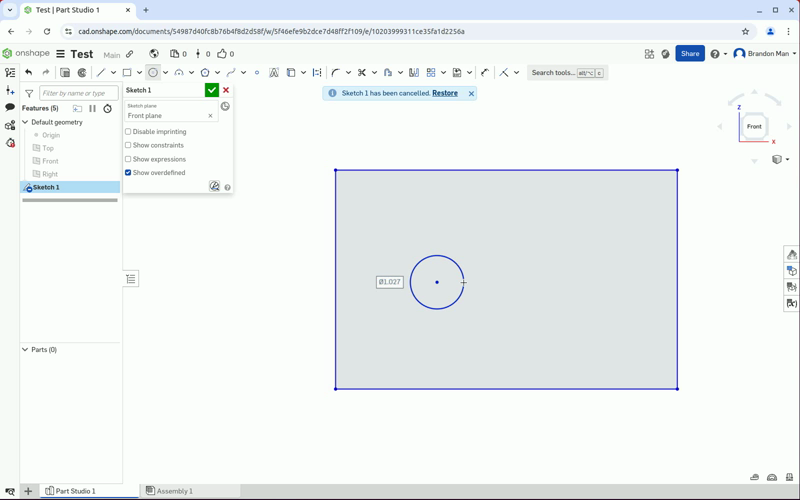
scroll(-6)
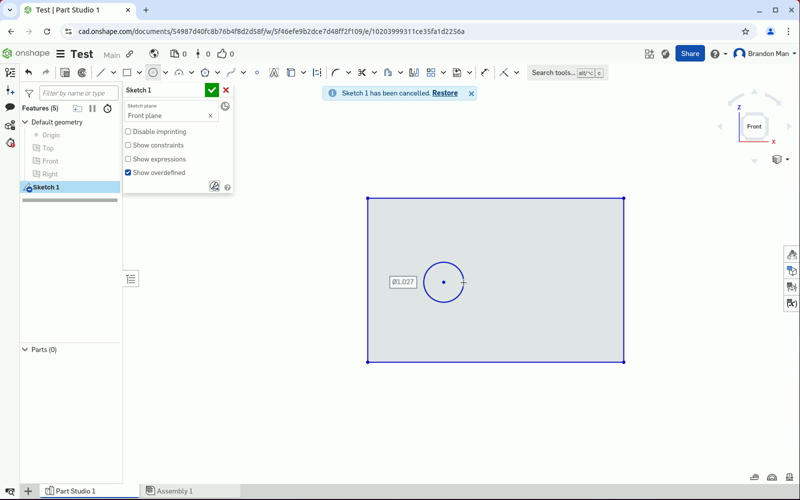
scroll(-6)
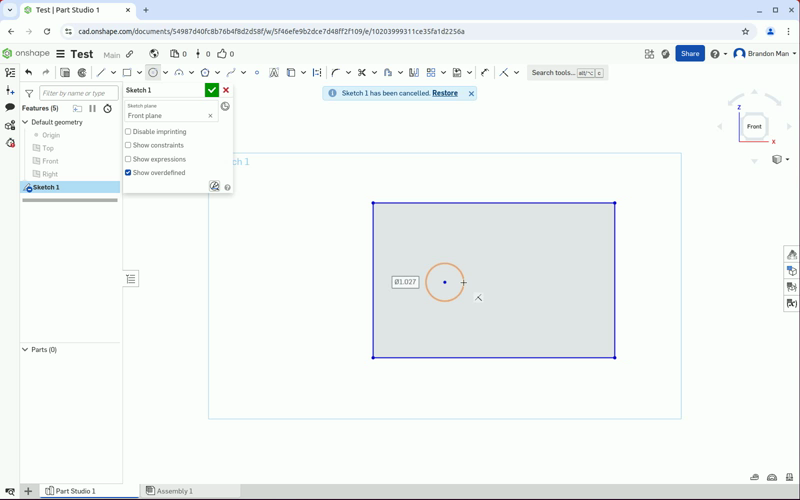
scroll(-6)
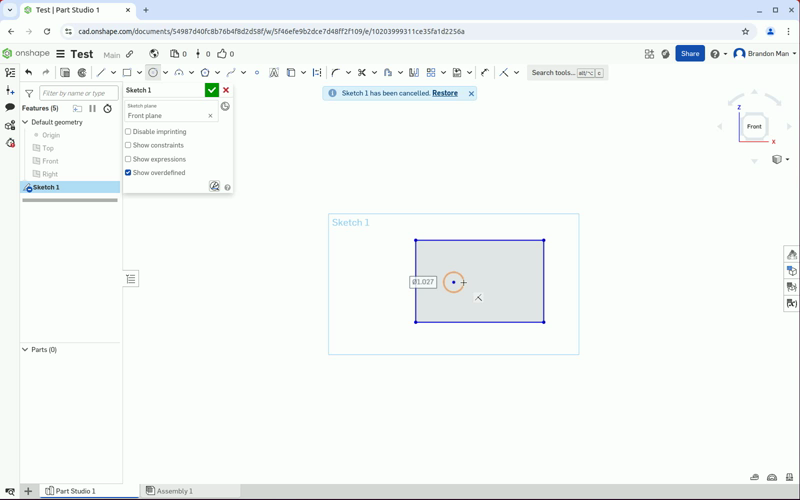
scroll(-6)
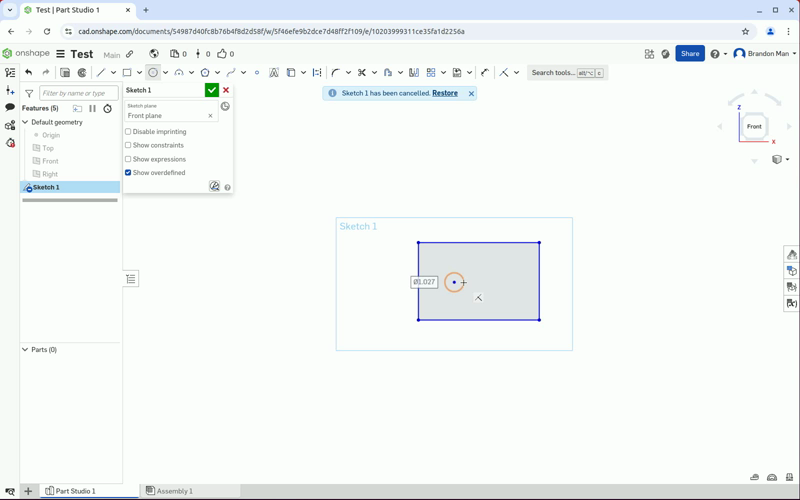
scroll(-6)
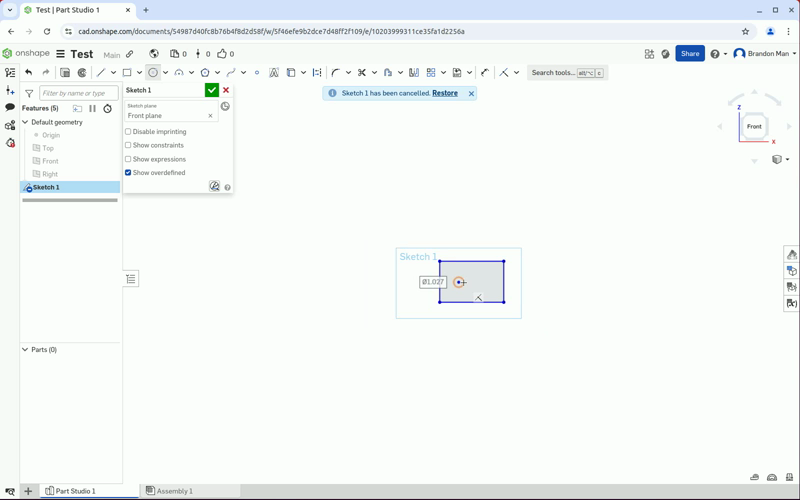
scroll(-6)
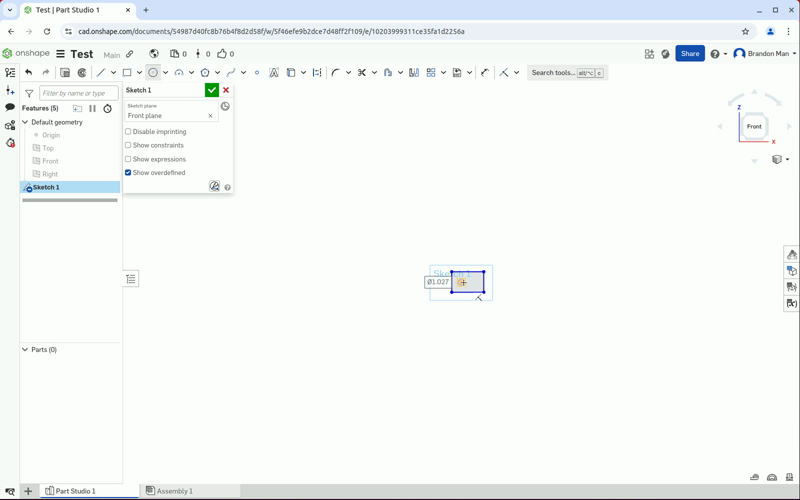
key(esc)
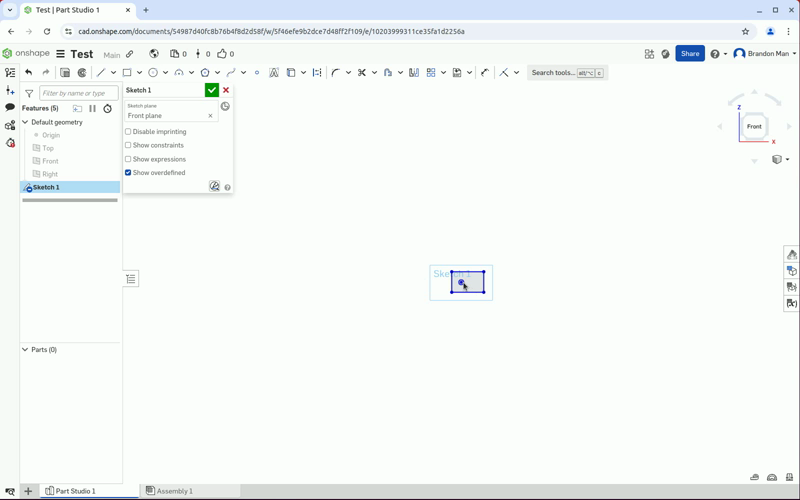
key(c)
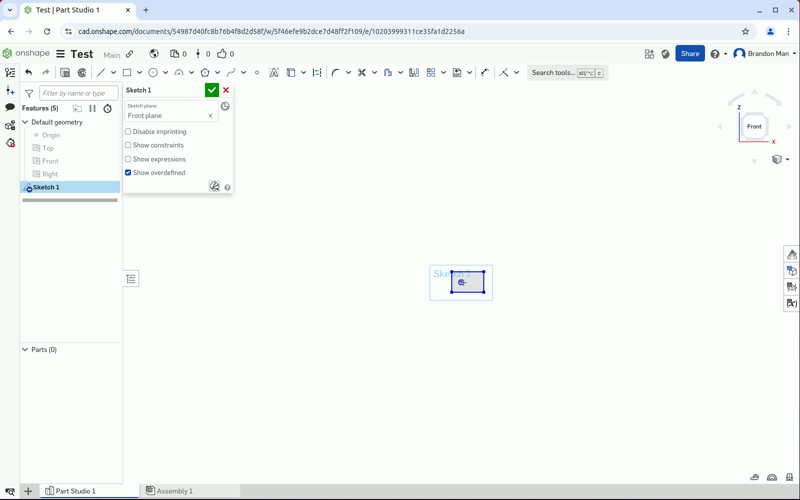
key_down(shift)
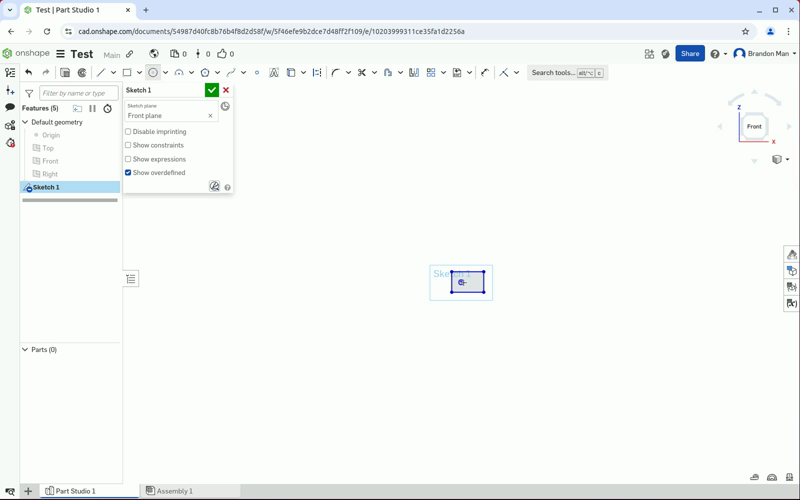
mouse_move(473, 282)
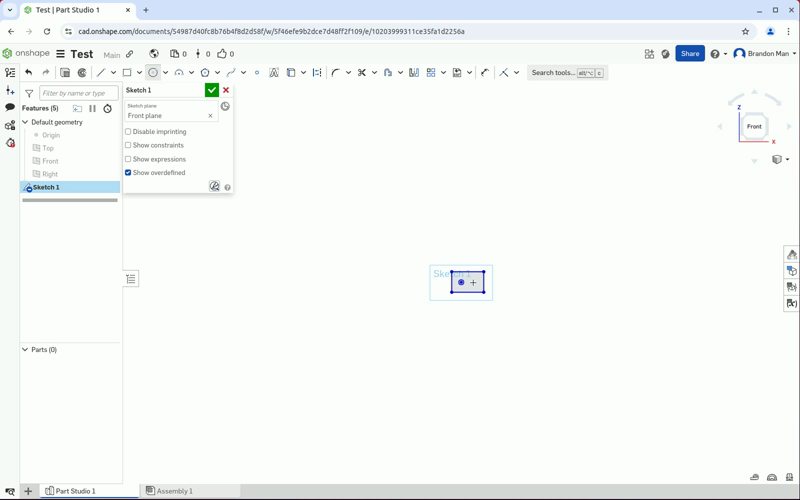
click(473, 282)
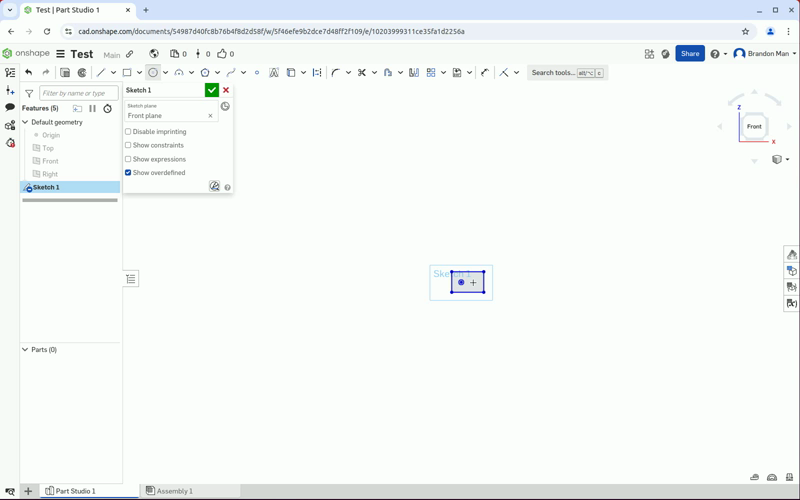
key_up(shift)
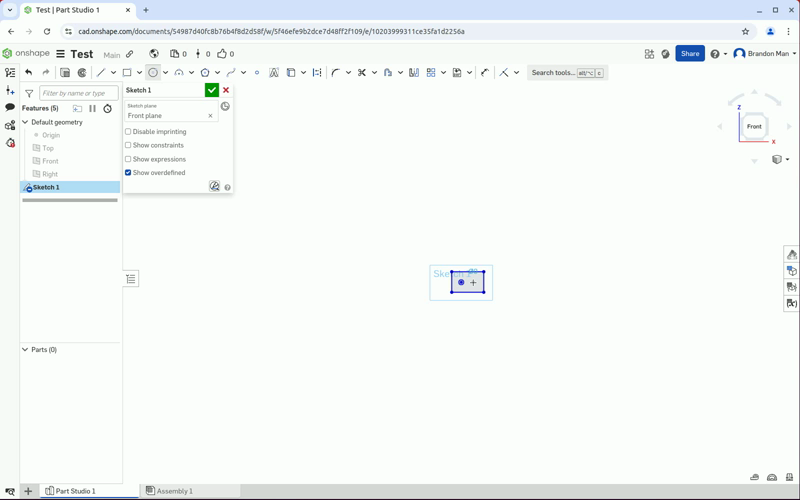
mouse_move(475, 282)
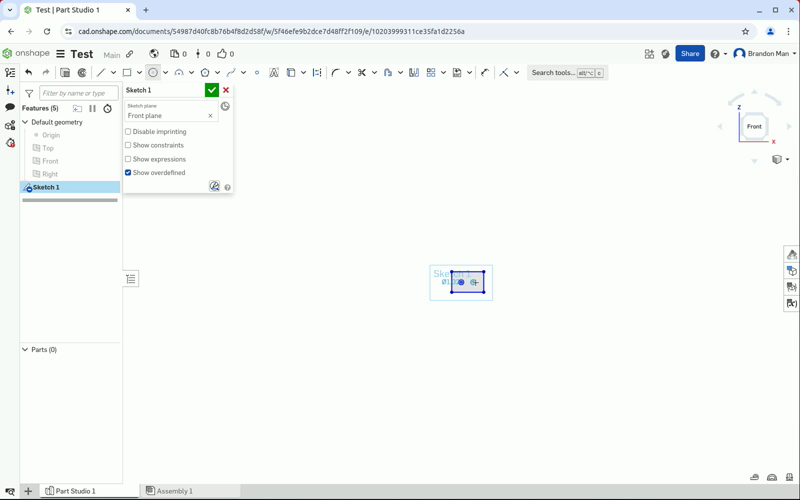
scroll(6)
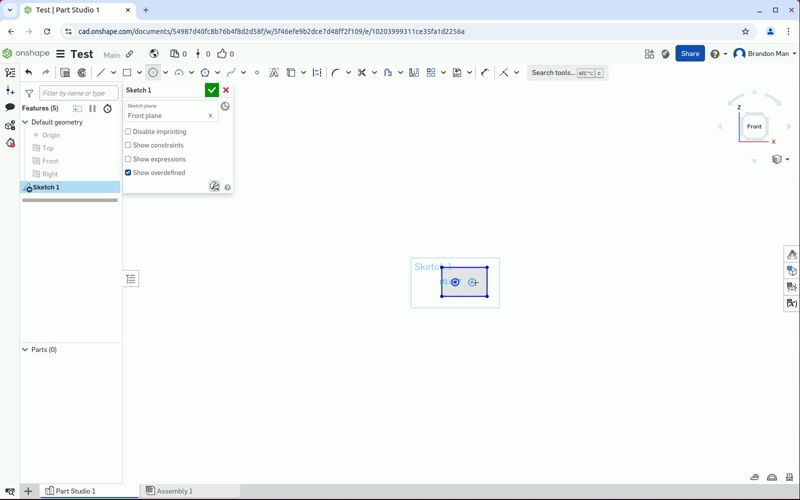
scroll(6)
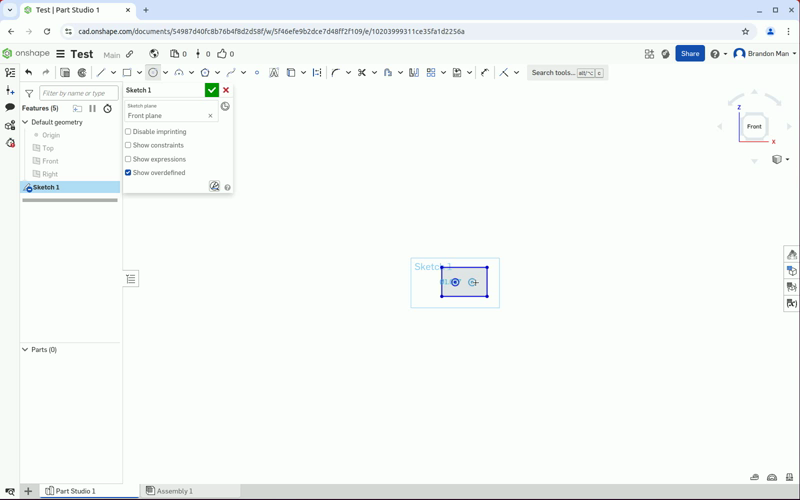
scroll(6)
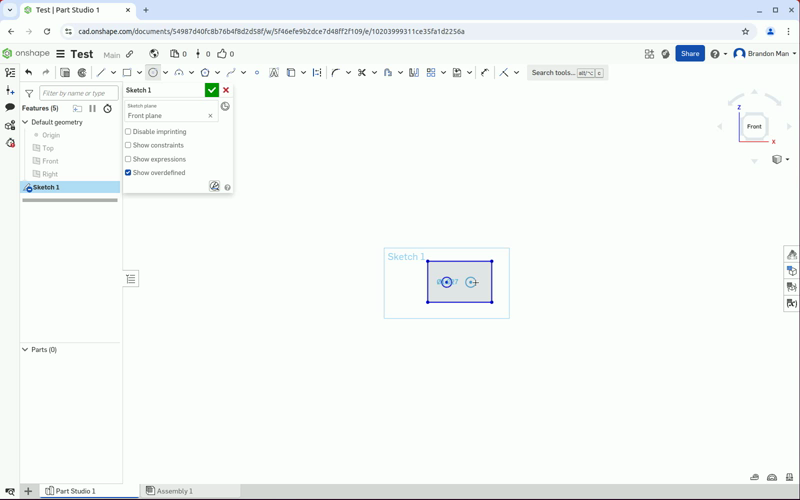
scroll(6)
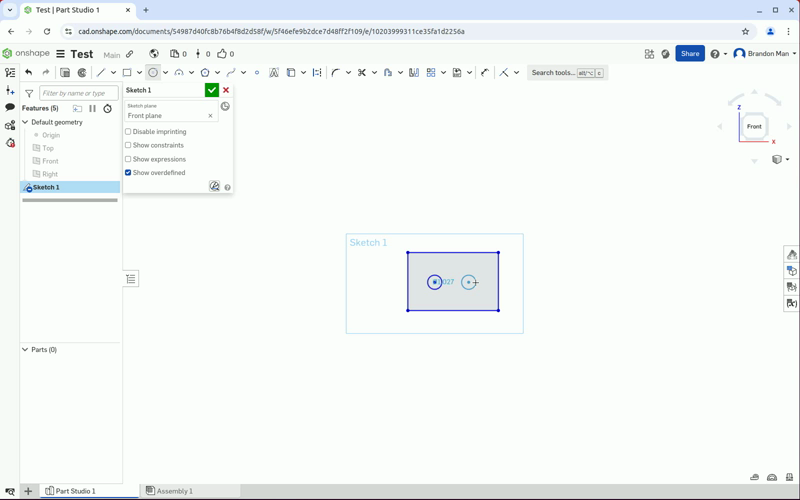
scroll(6)
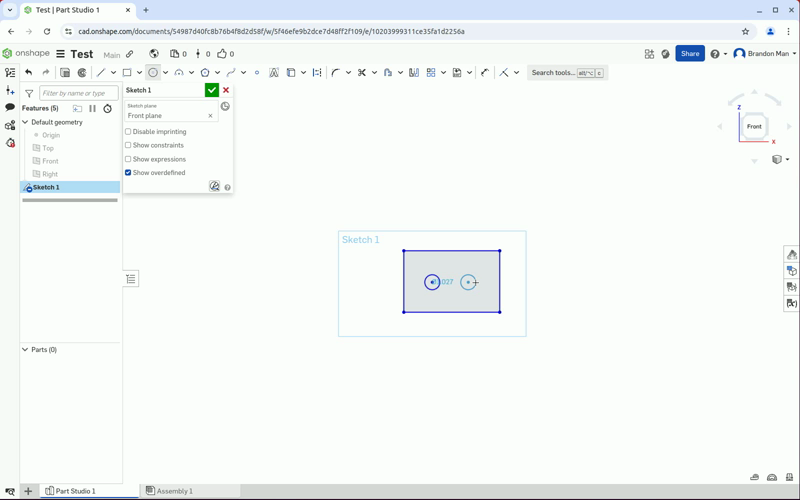
scroll(6)
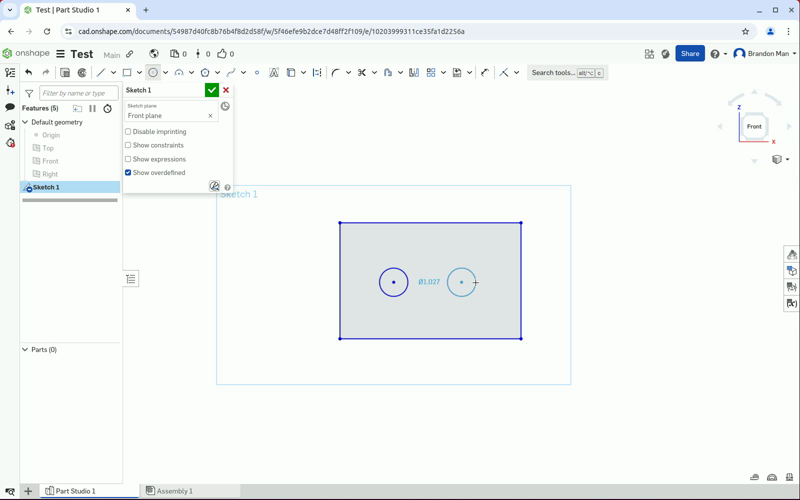
scroll(6)
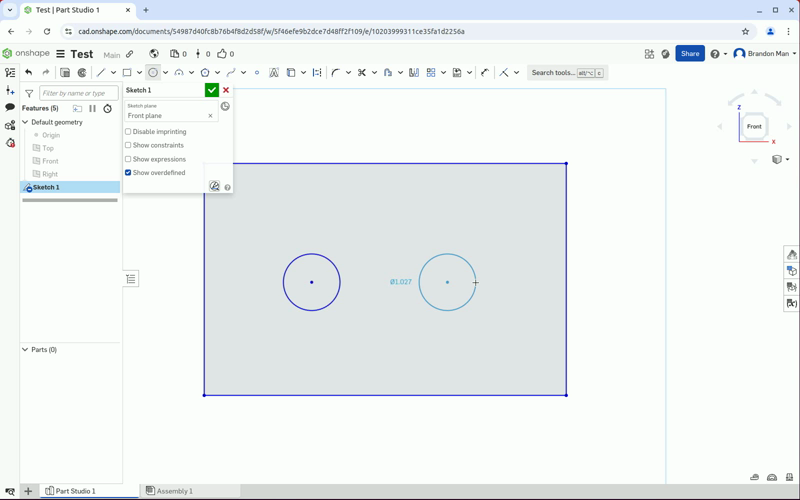
click(475, 282)
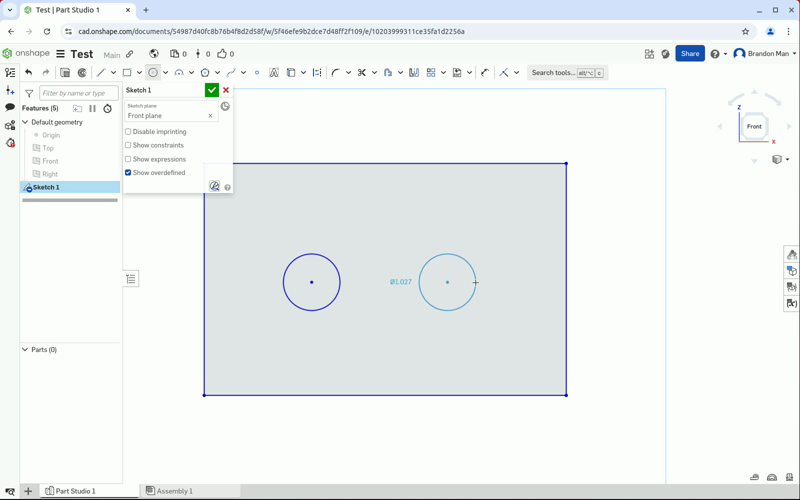
scroll(-6)
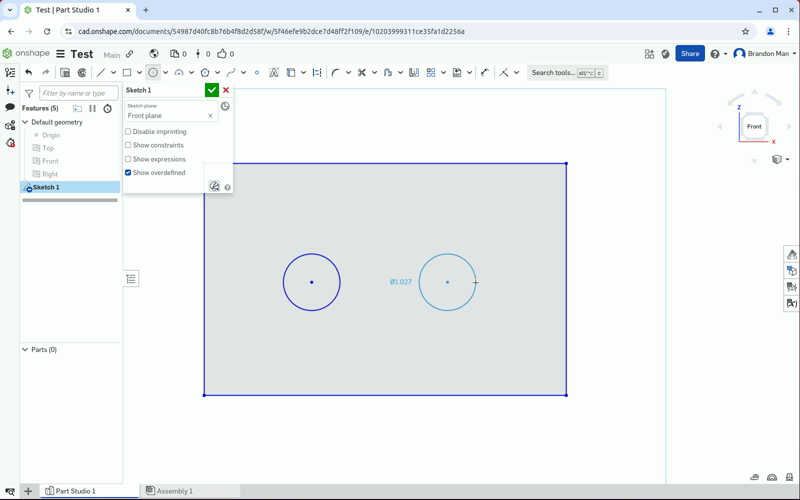
scroll(-6)
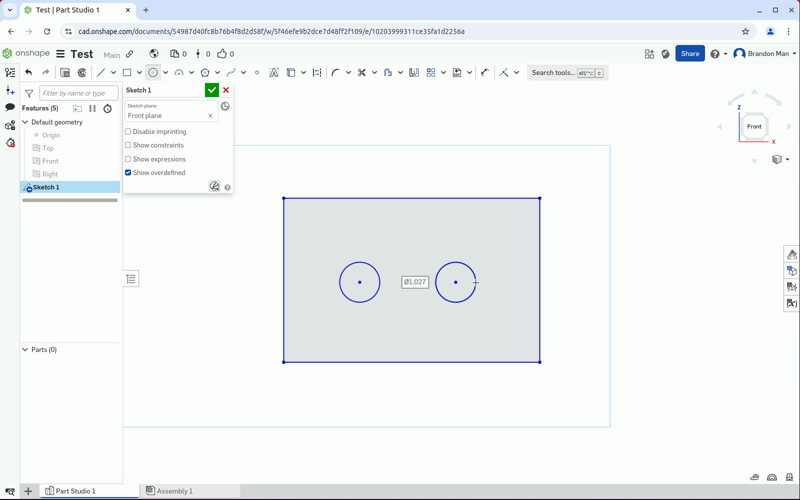
scroll(-6)
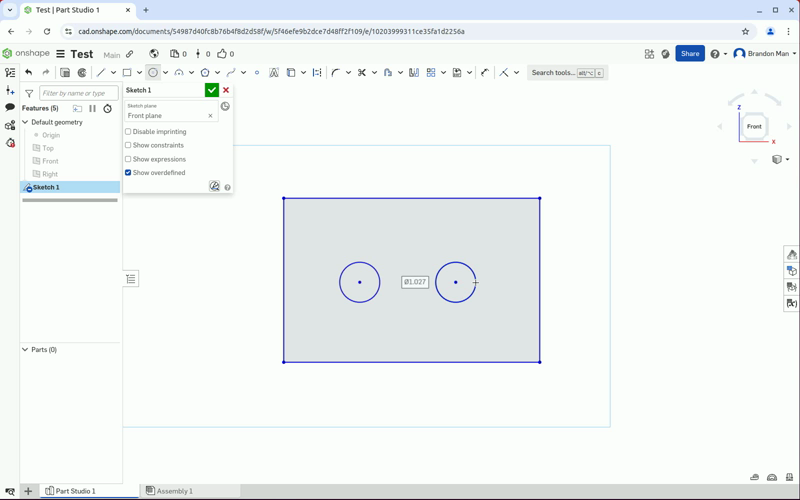
scroll(-6)
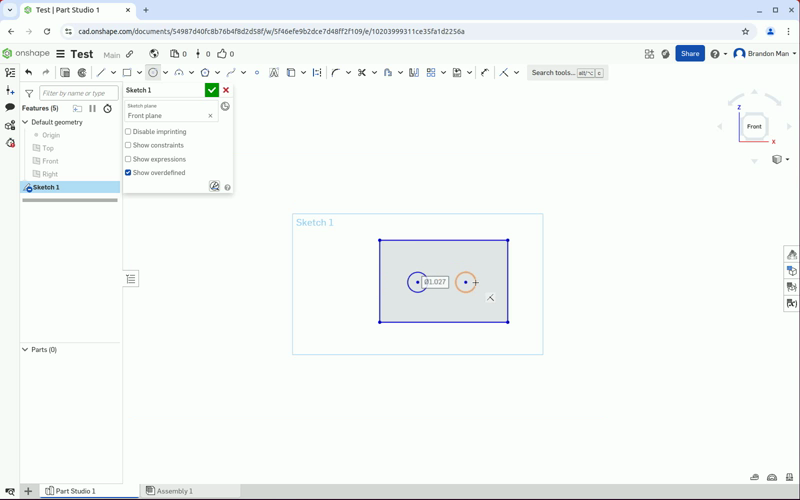
scroll(-6)
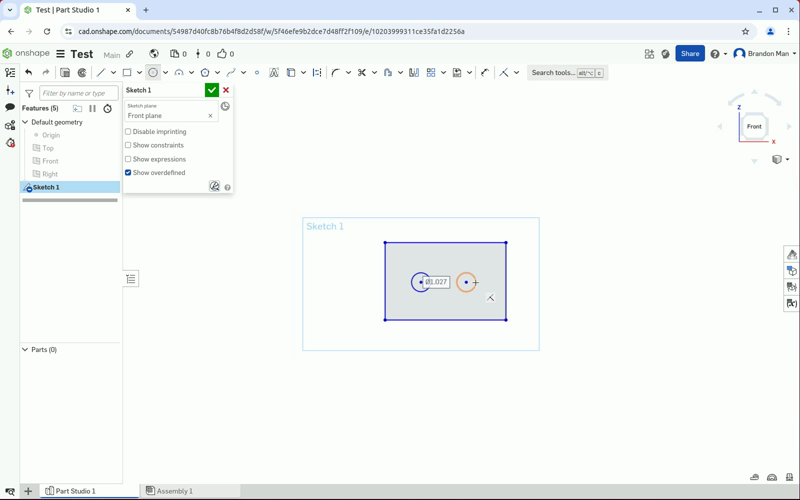
scroll(-6)
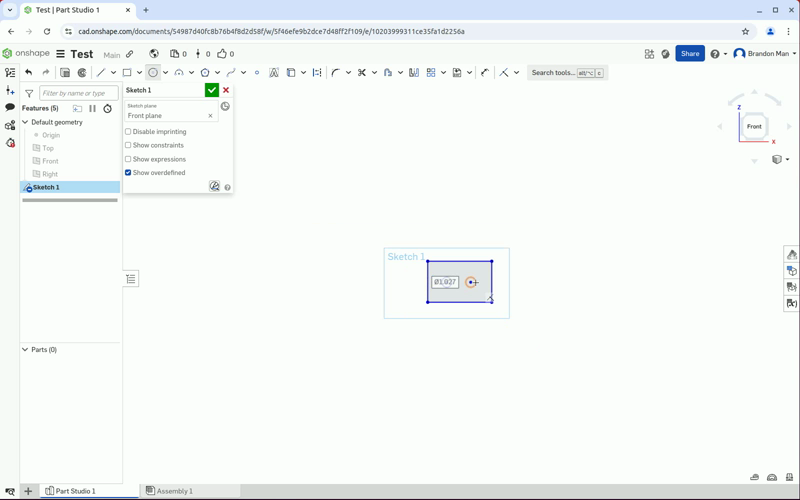
scroll(-6)
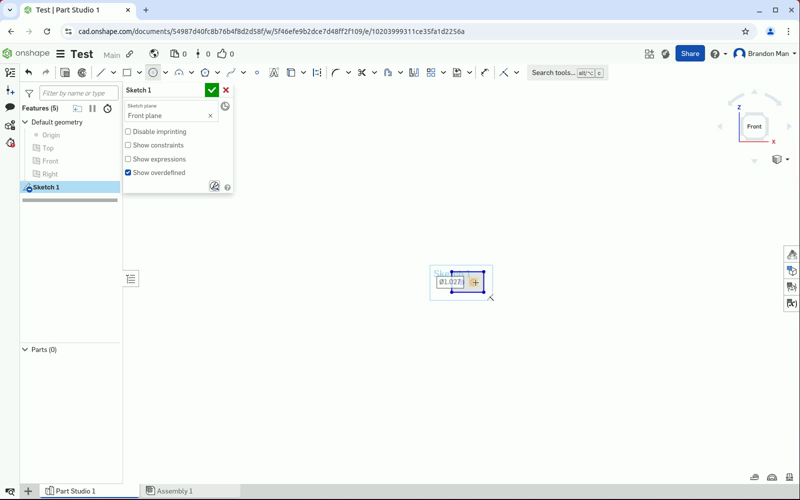
key(esc)
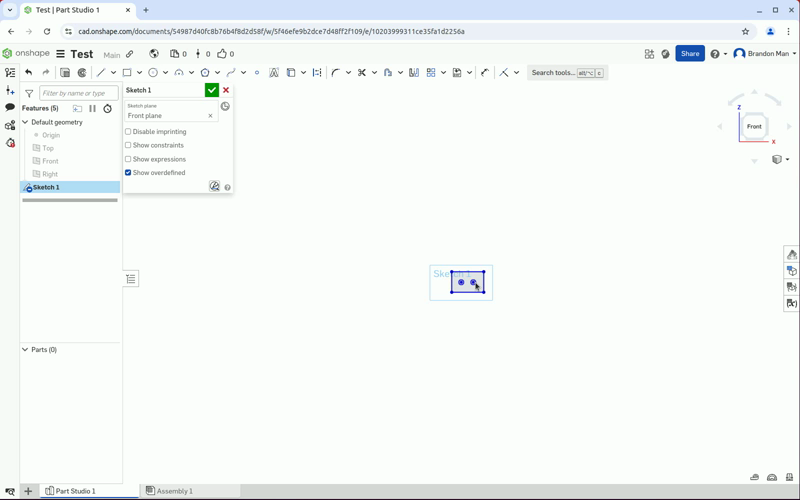
mouse_move(471, 274)
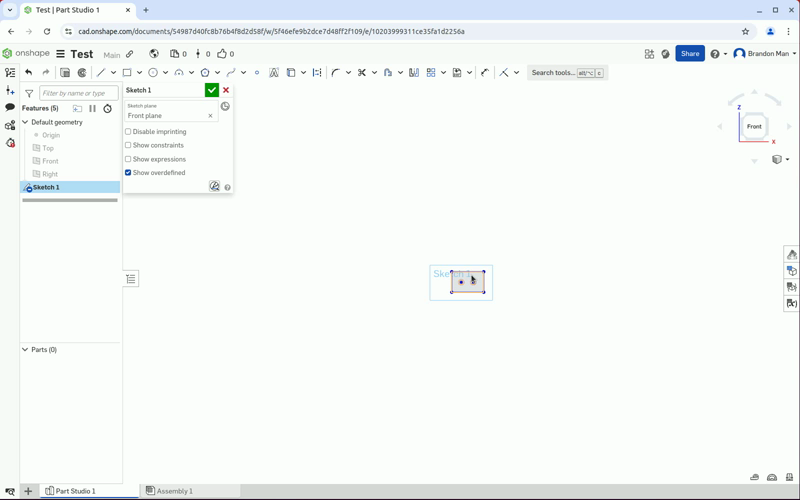
scroll(6)
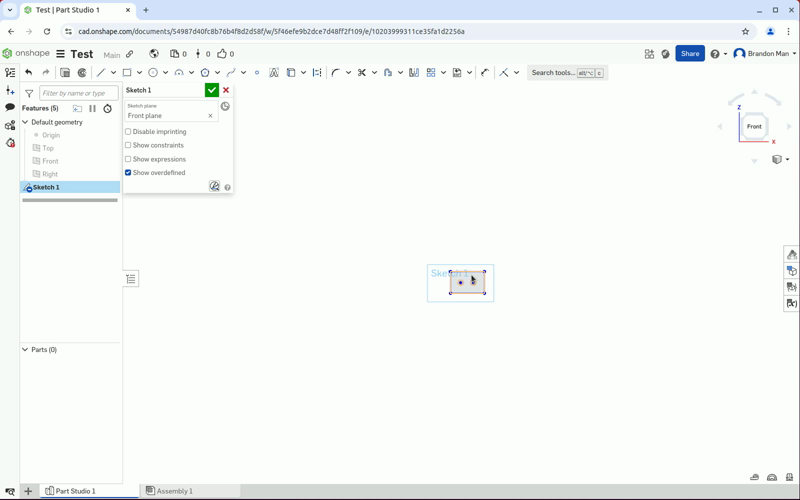
scroll(6)
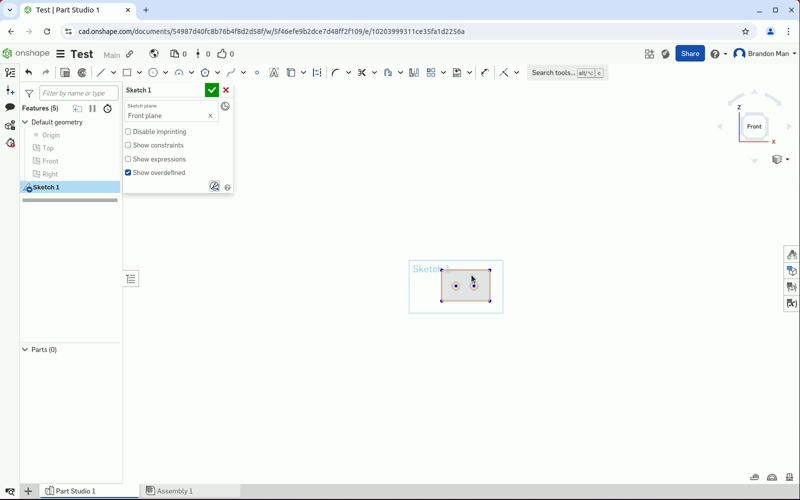
scroll(6)
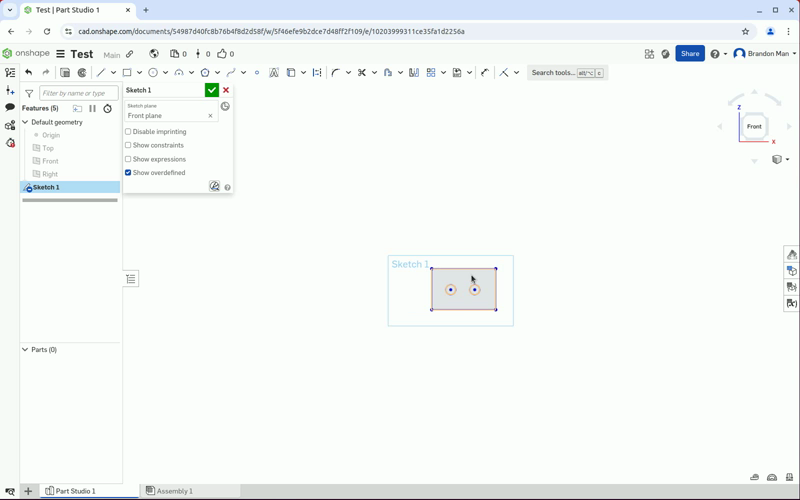
scroll(6)
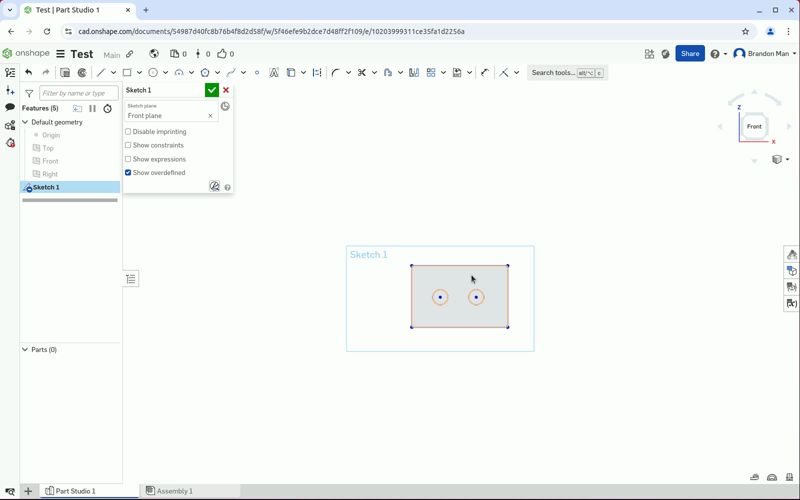
scroll(6)
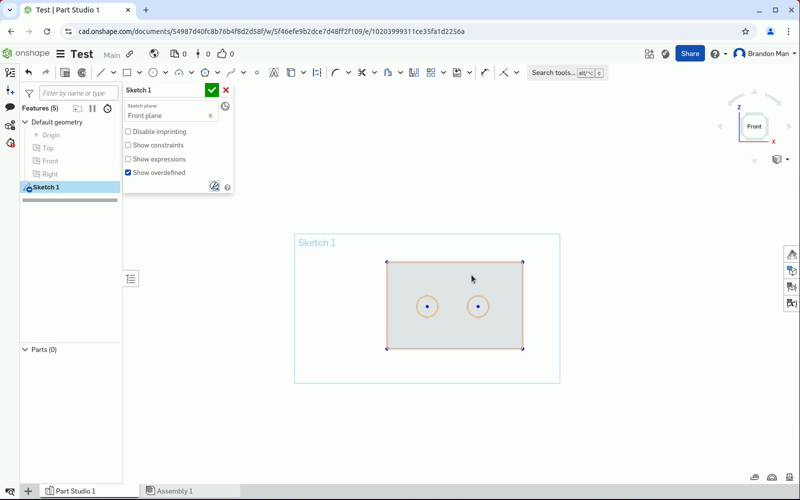
scroll(6)
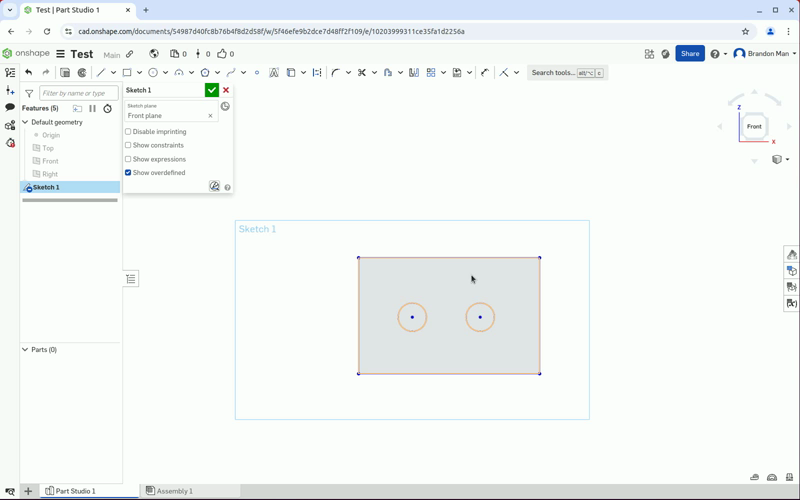
scroll(6)
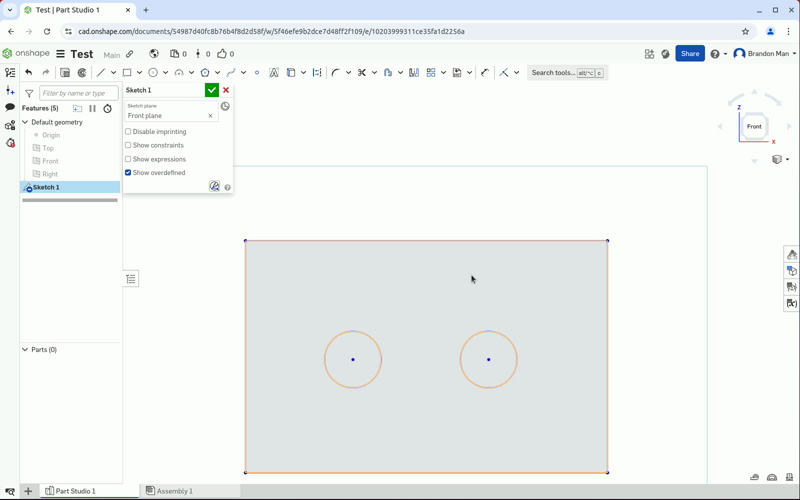
click(471, 274)
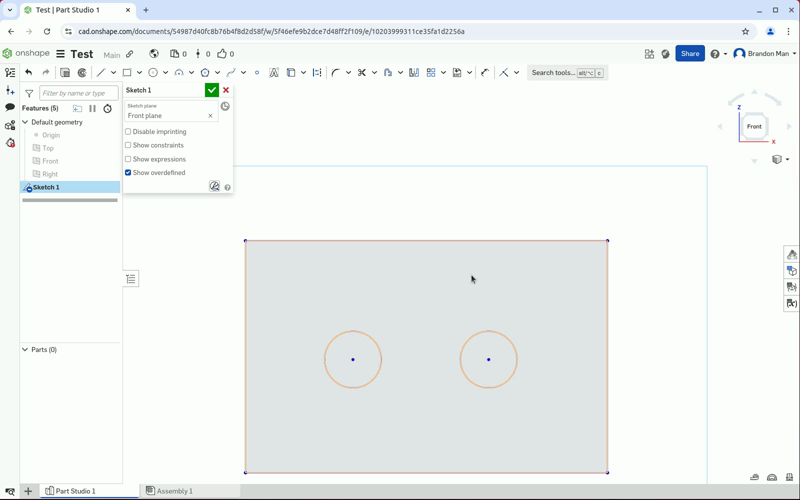
scroll(-6)
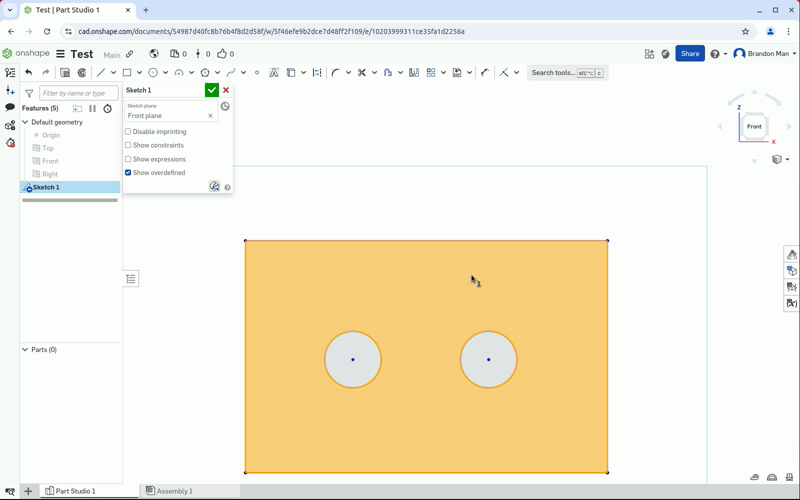
scroll(-6)
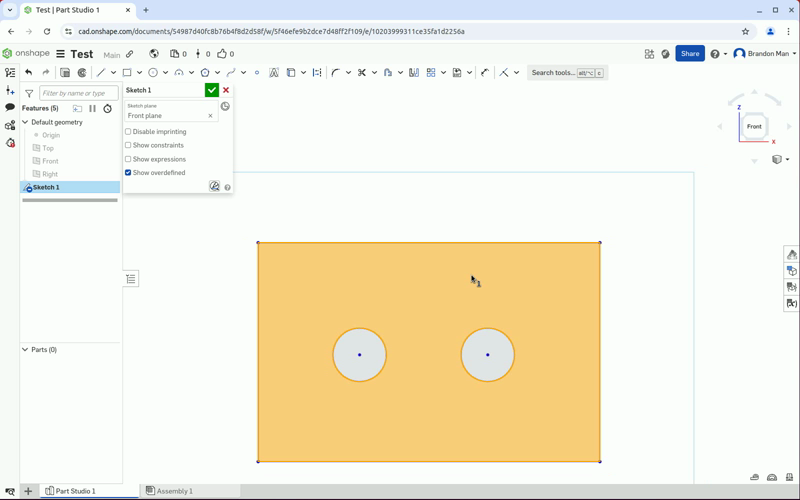
scroll(-6)
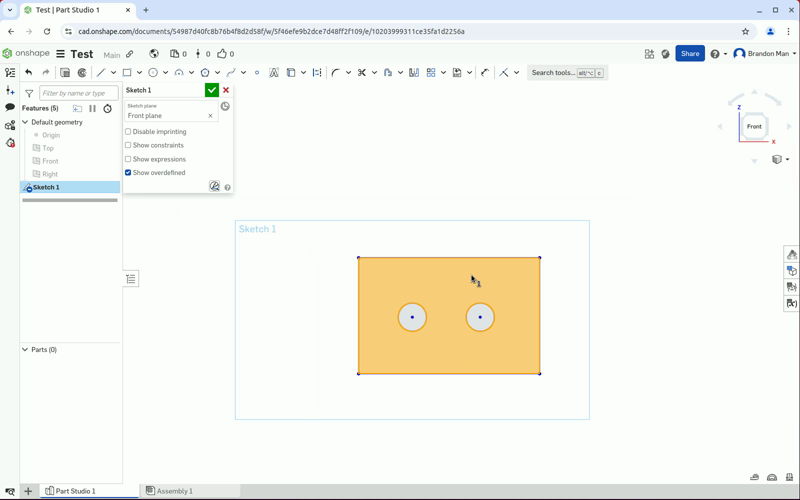
scroll(-6)
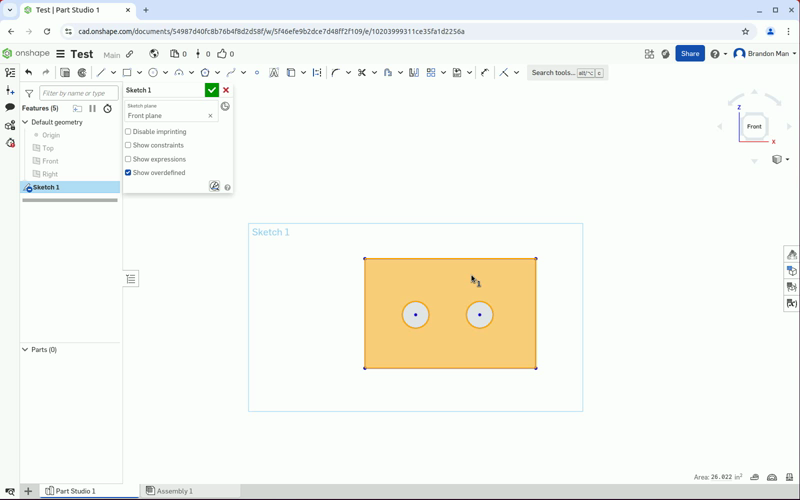
scroll(-6)
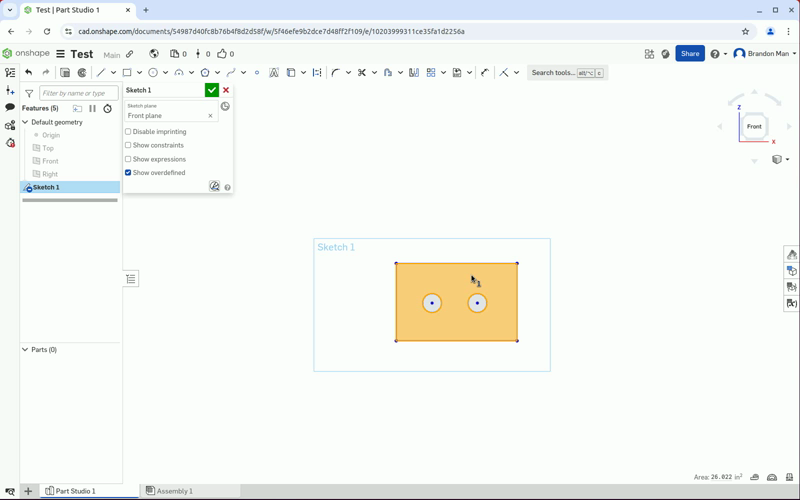
scroll(-6)
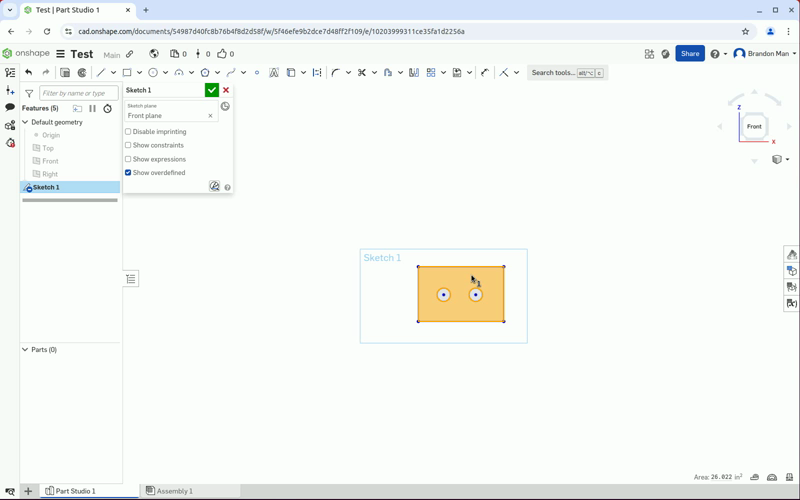
scroll(-6)
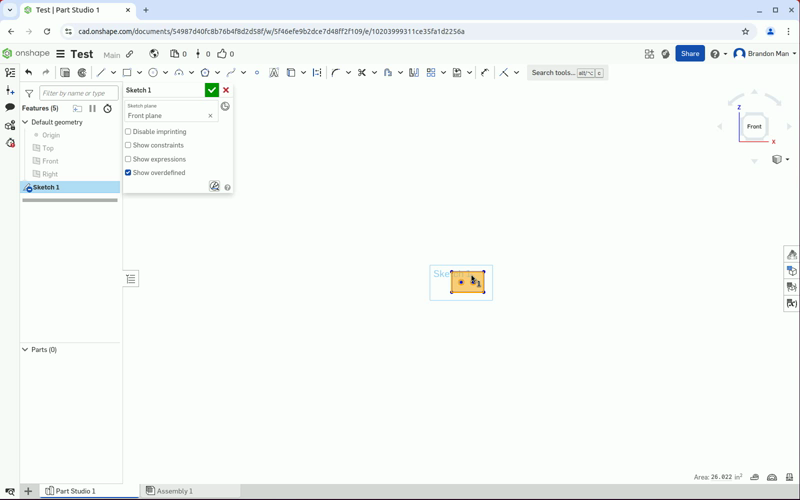
mouse_move(73, 352)
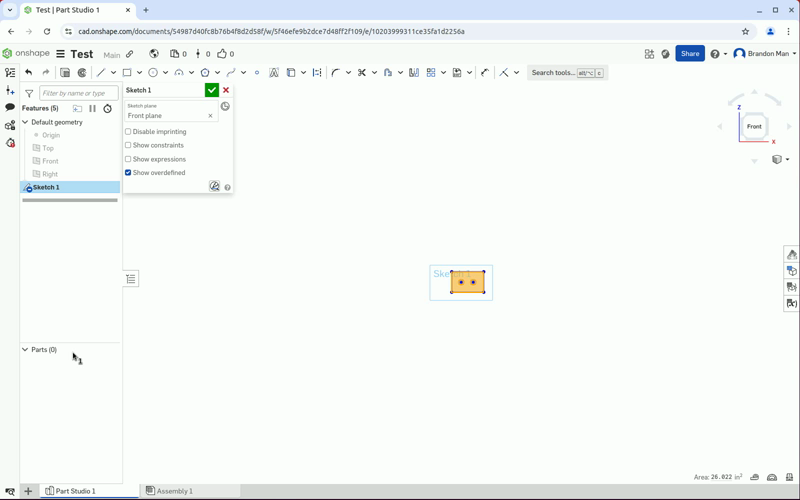
key(shift+y)
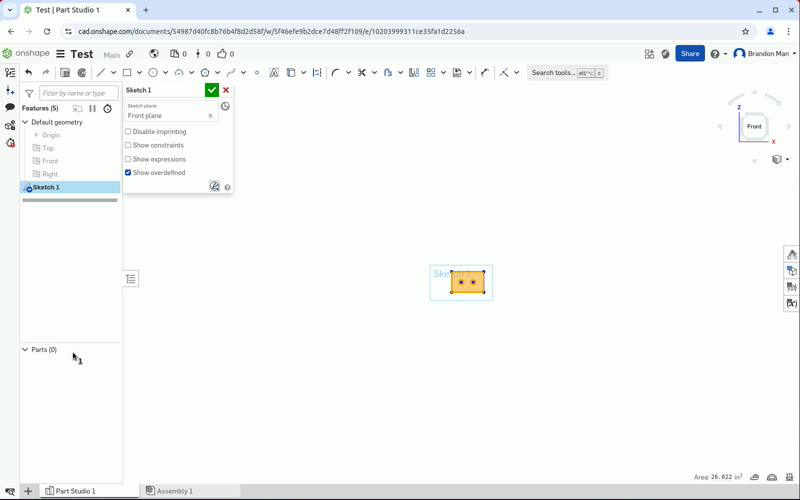
key(shift+e)
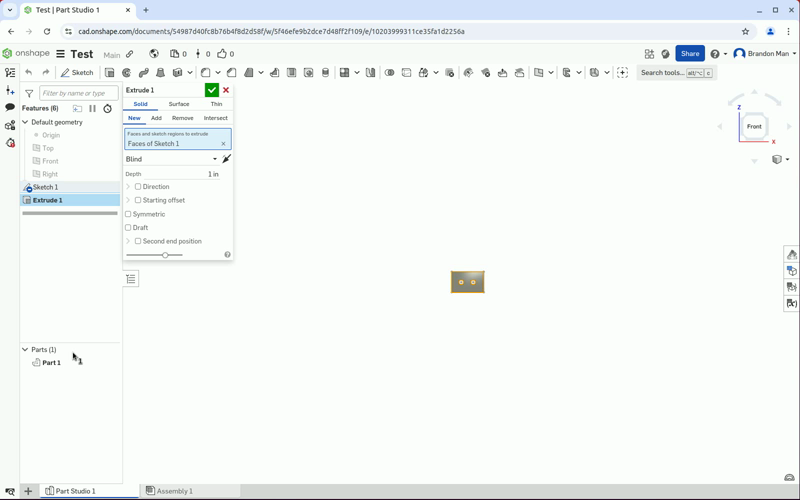
mouse_move(143, 106)
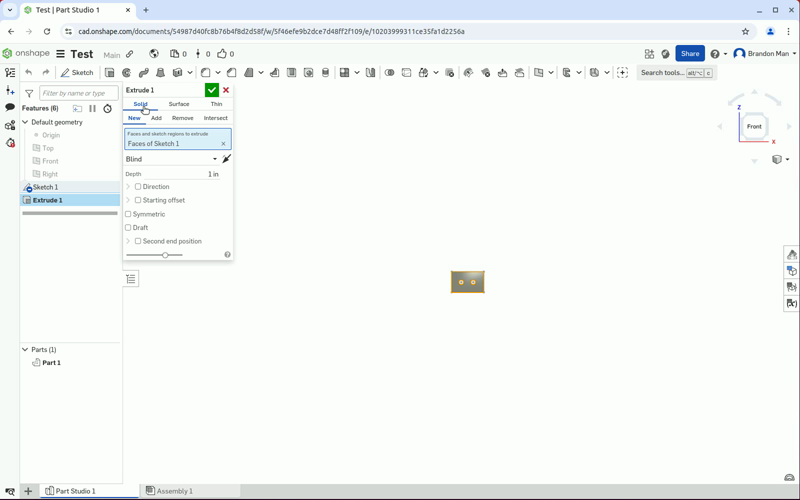
click(143, 106)
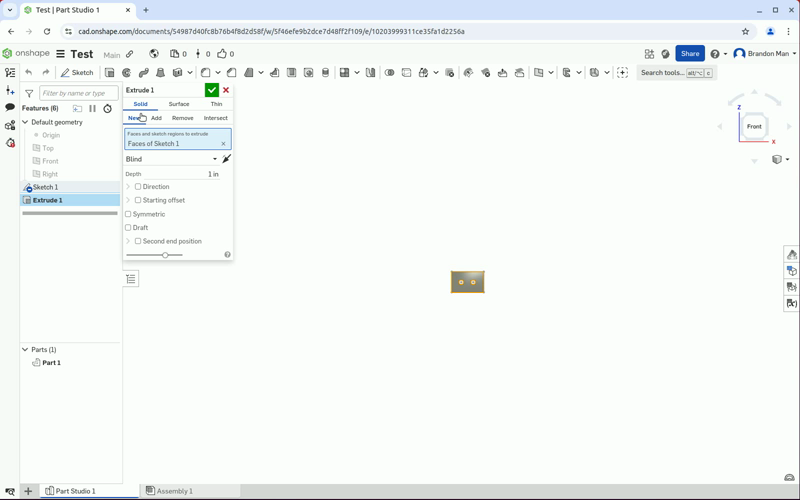
mouse_move(137, 120)
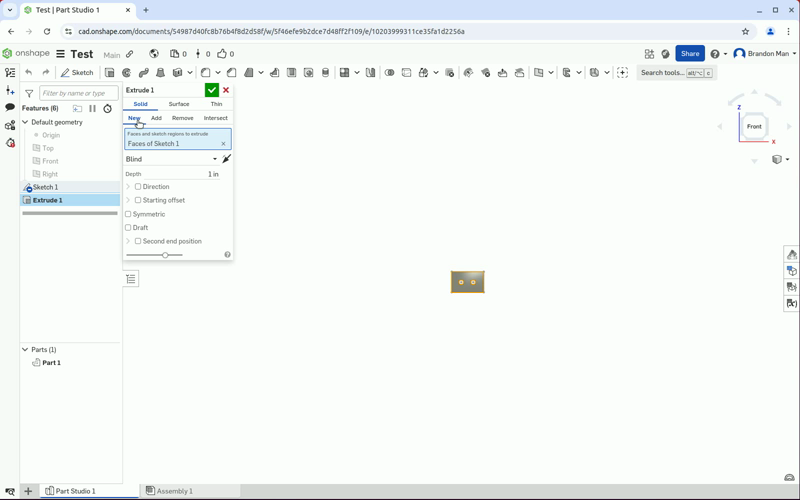
click(137, 120)
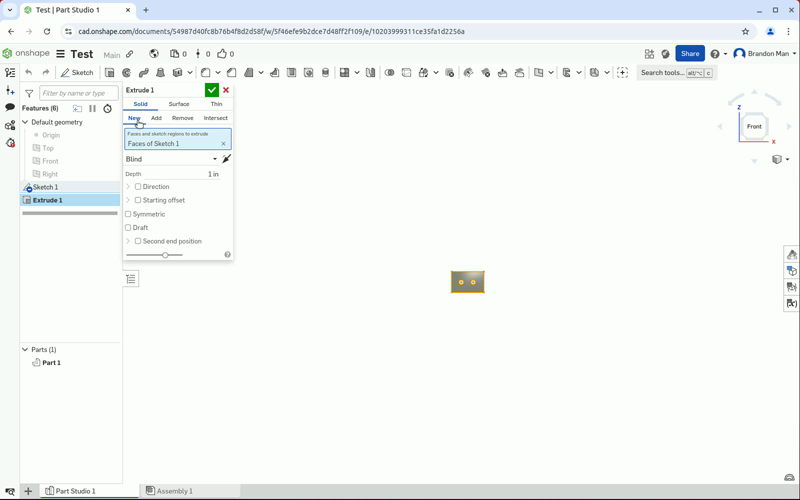
key(tab, 4)
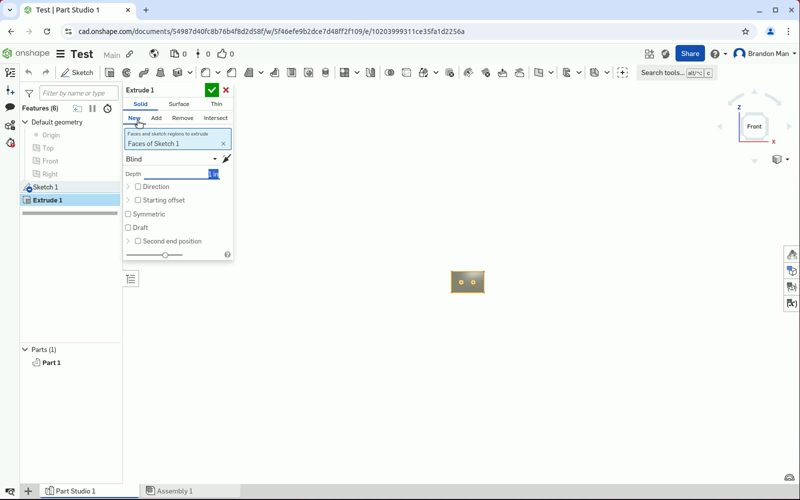
text(0.481)
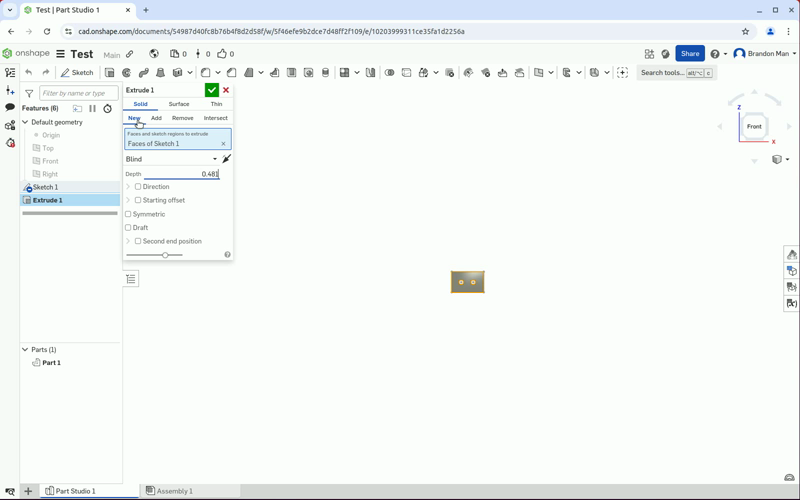
key(enter)
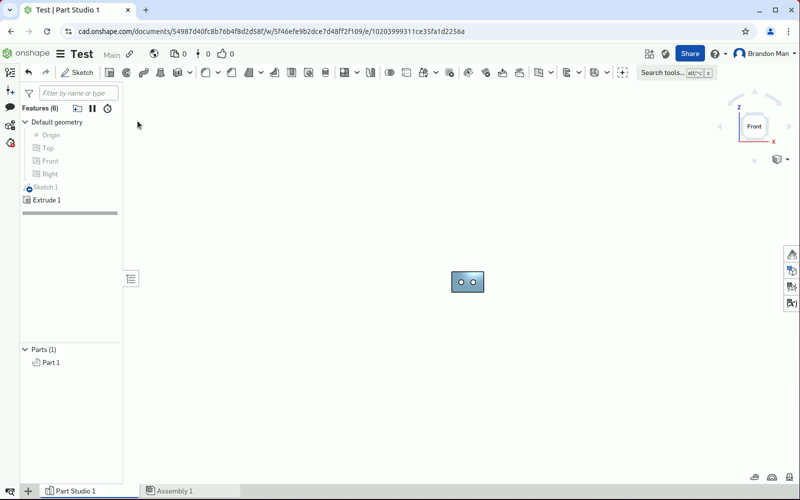
key(shift+h)
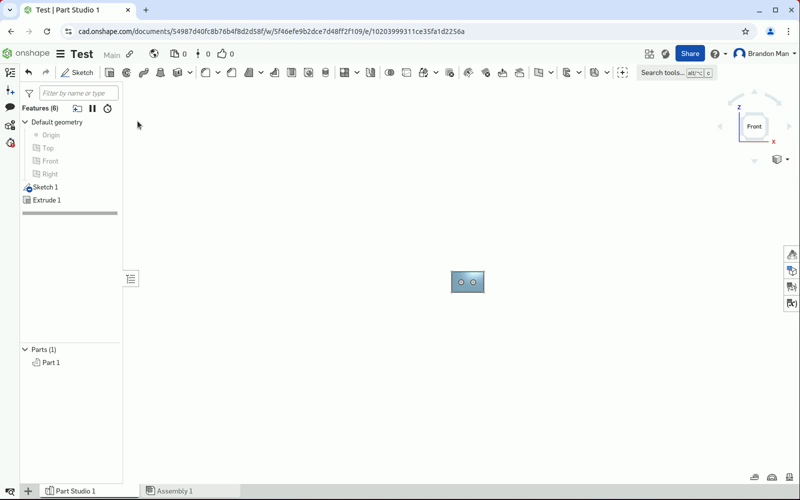
key(shift+h)
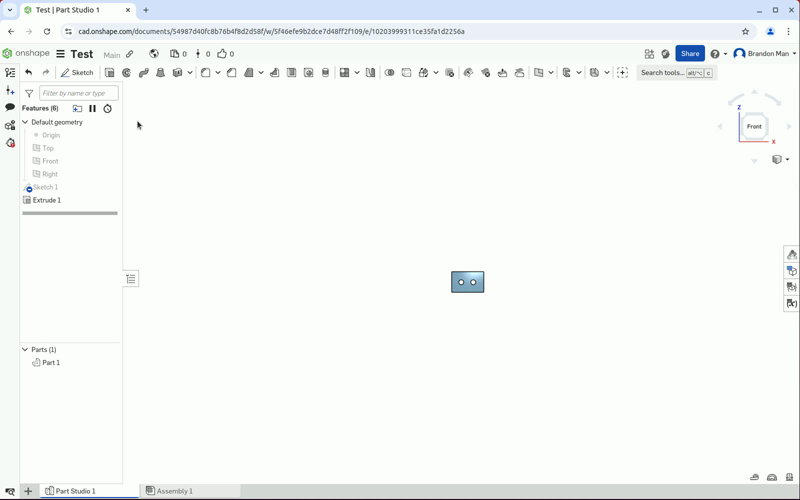
mouse_move(73, 189)
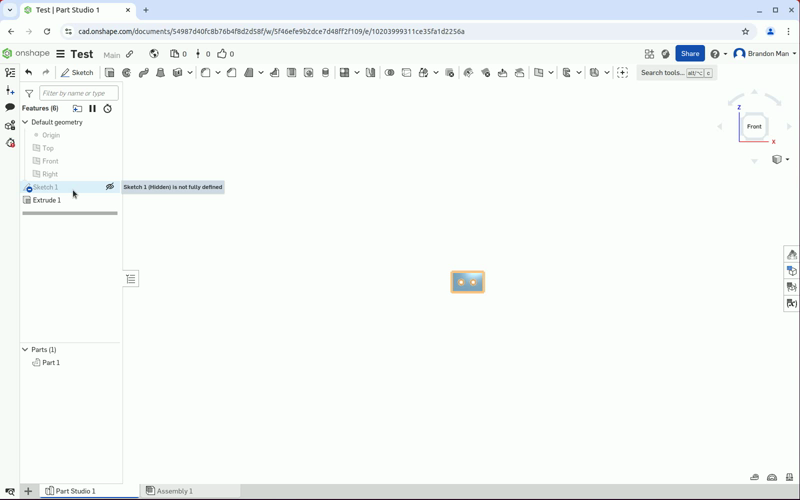
click(73, 189)
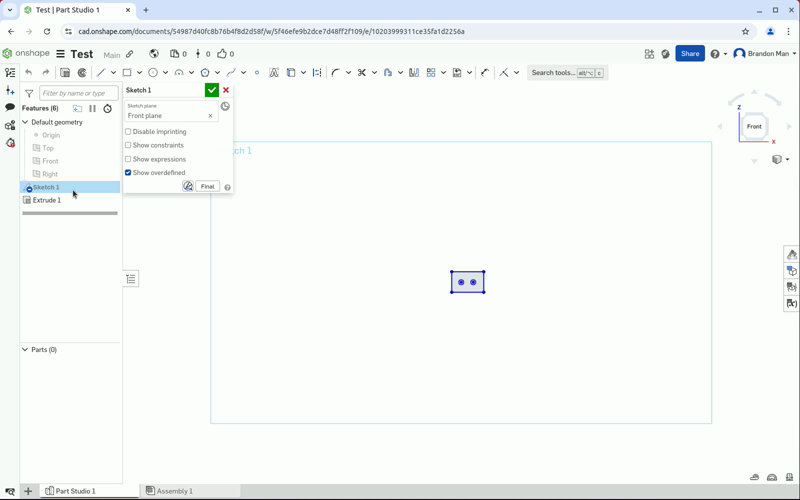
mouse_move(229, 92)
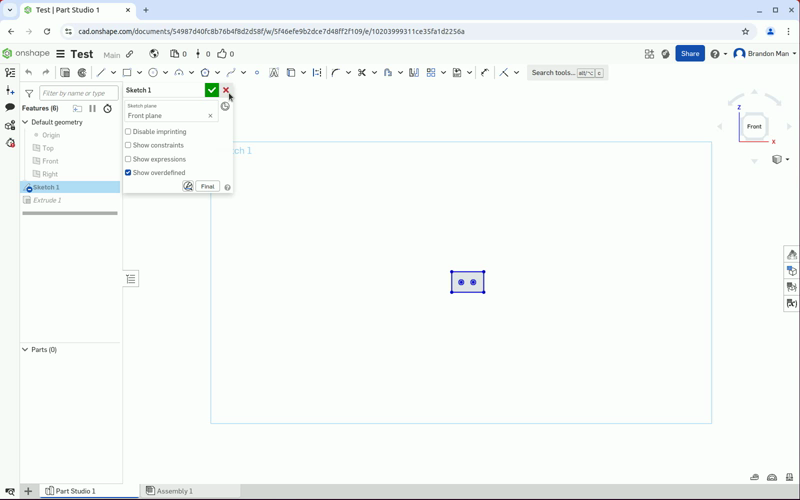
click(229, 92)
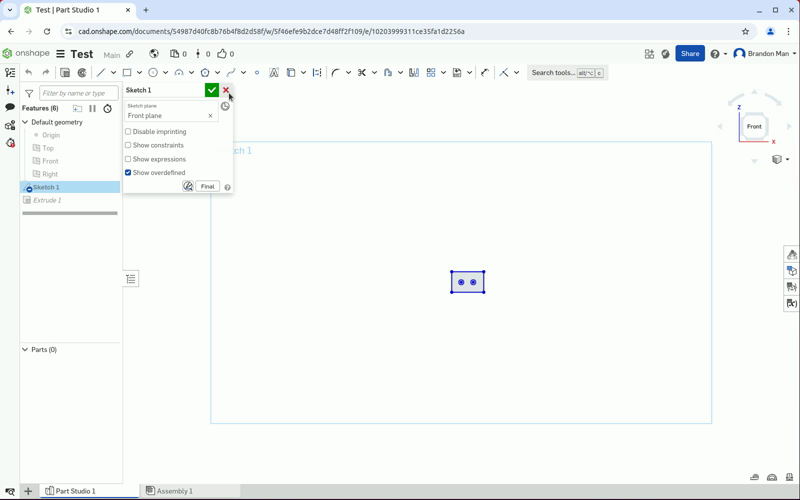
key(shift+s)
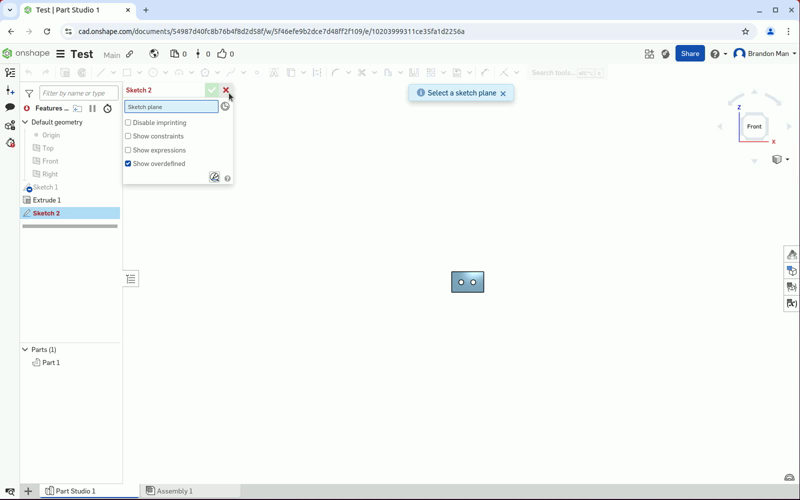
mouse_move(73, 163)
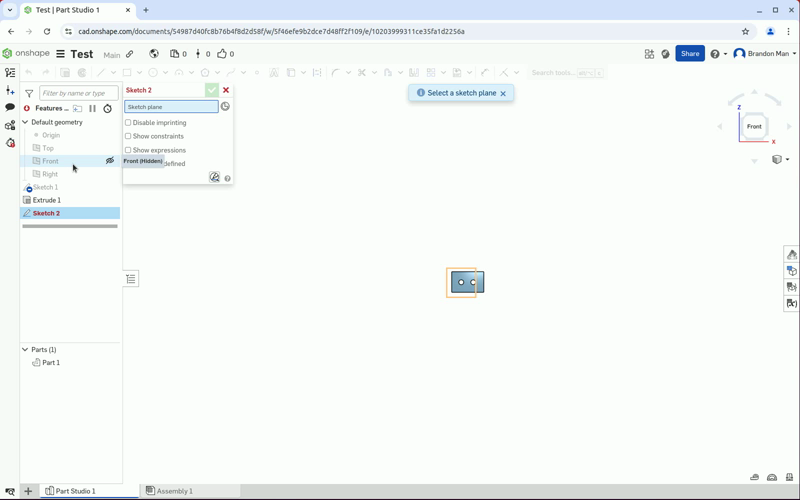
click(73, 163)
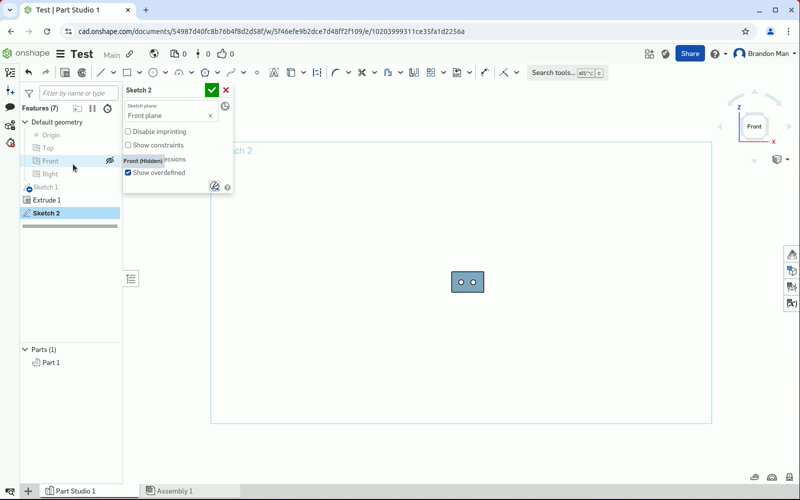
mouse_move(73, 352)
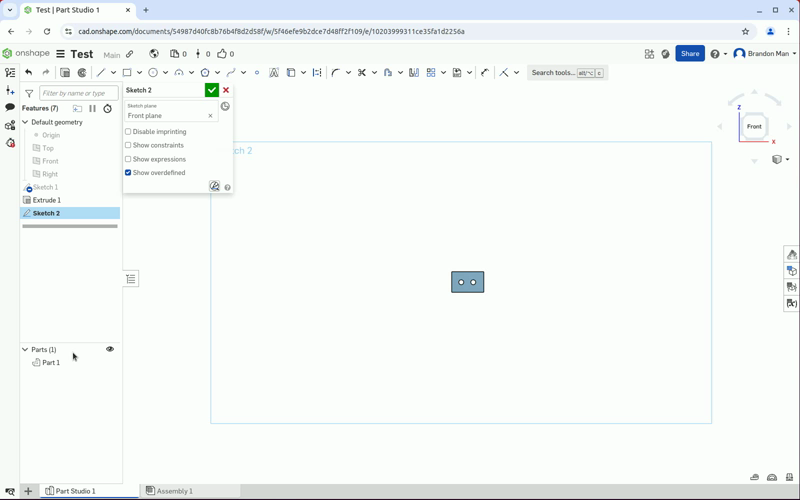
key(y)
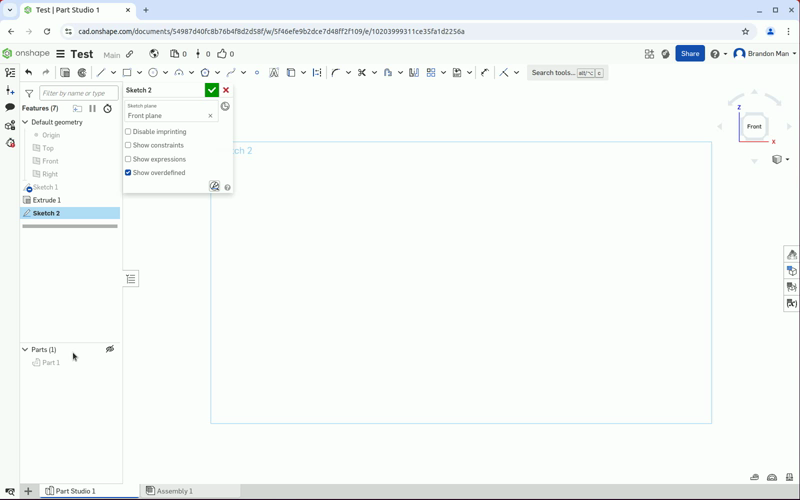
key(l)
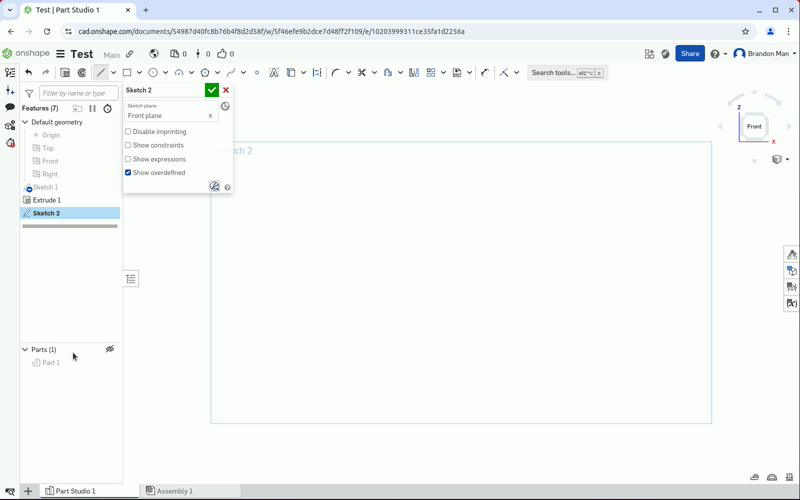
key_down(shift)
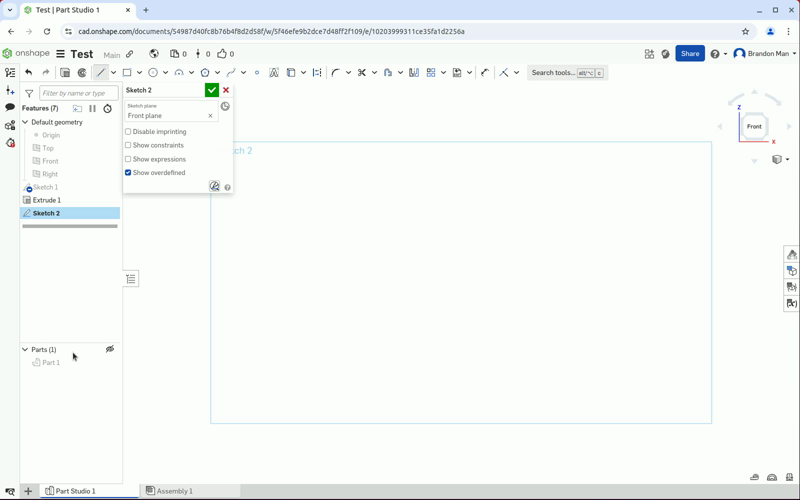
mouse_move(456, 303)
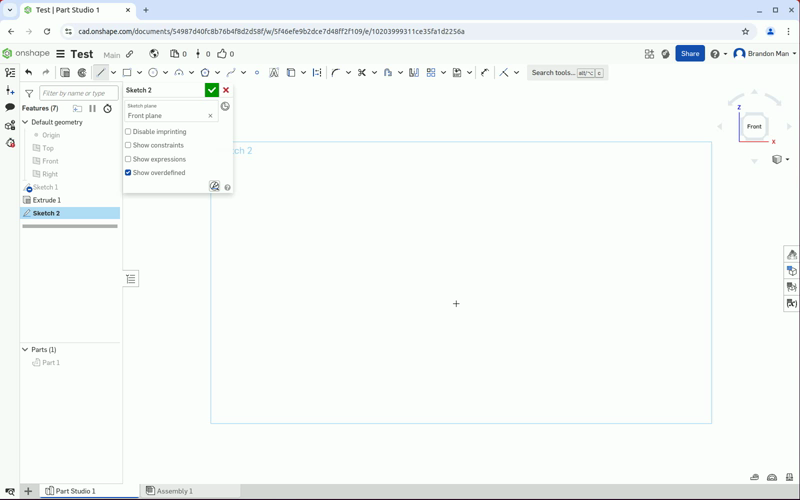
click(456, 303)
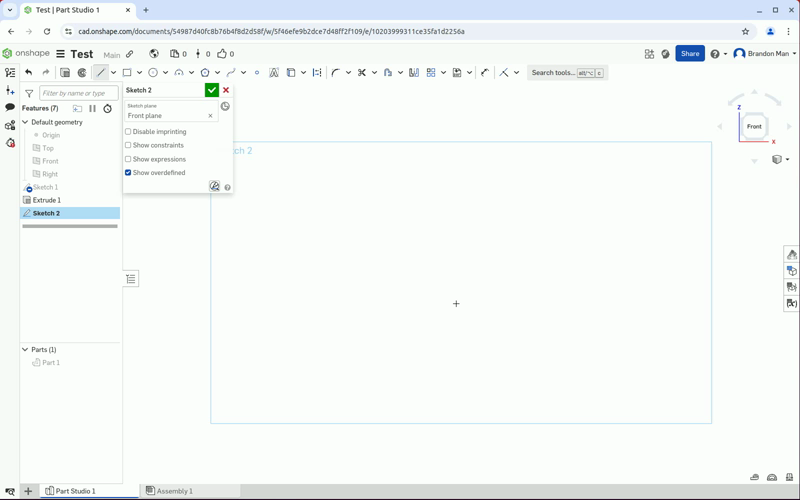
key_up(shift)
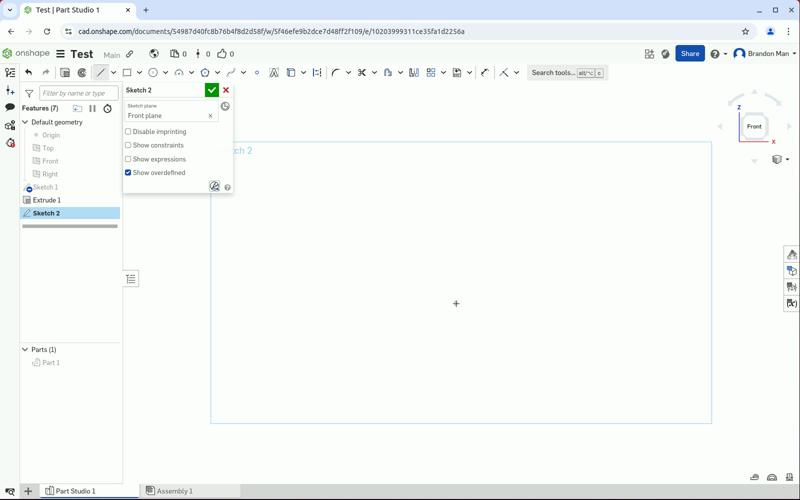
key_down(shift)
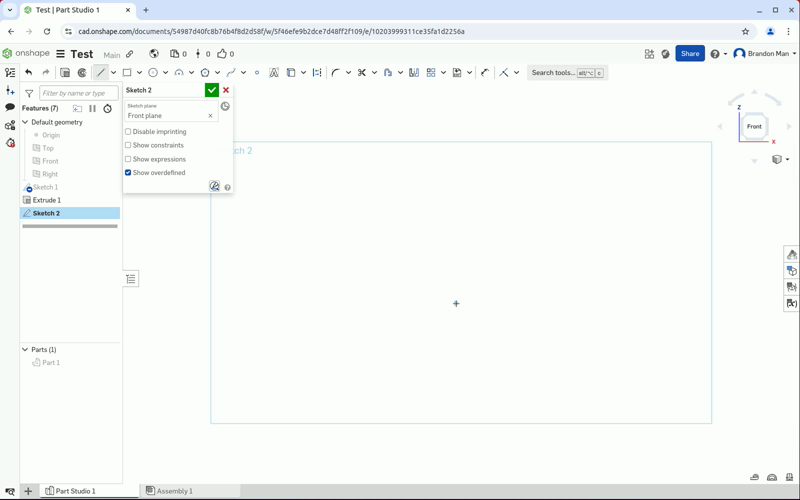
mouse_move(486, 303)
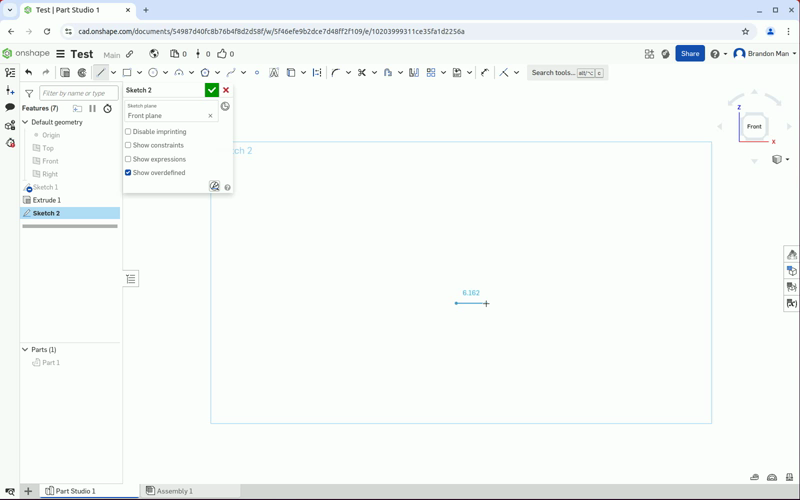
mouse_move(472, 318)
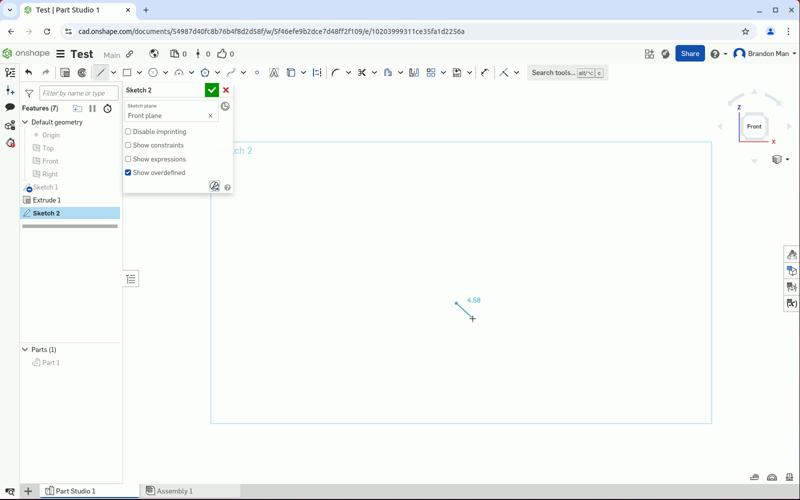
click(472, 318)
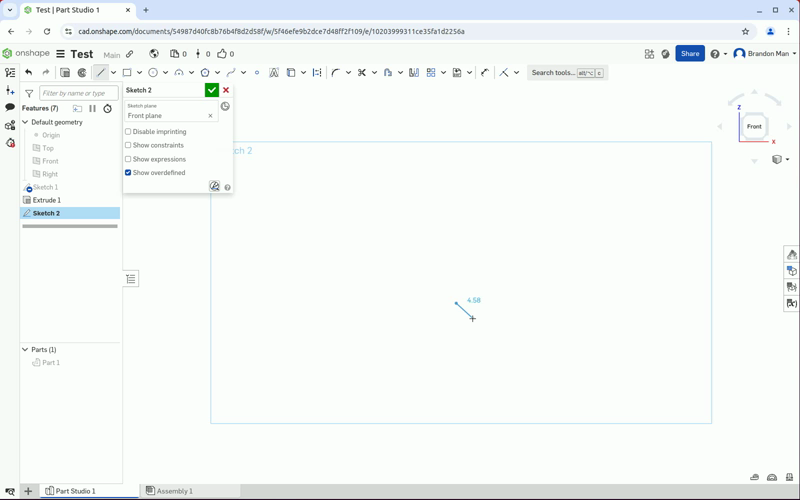
key_up(shift)
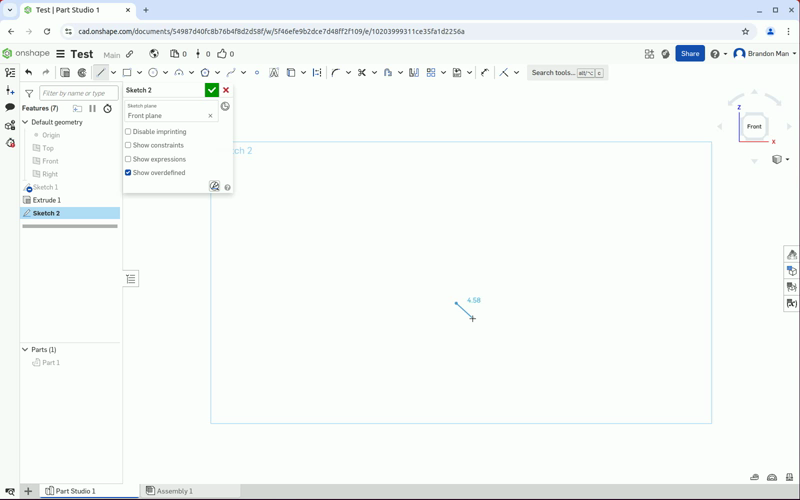
key_down(shift)
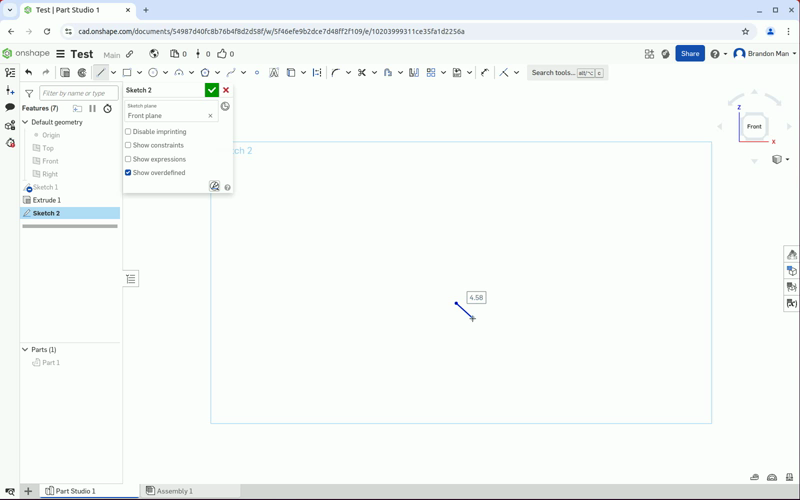
mouse_move(502, 318)
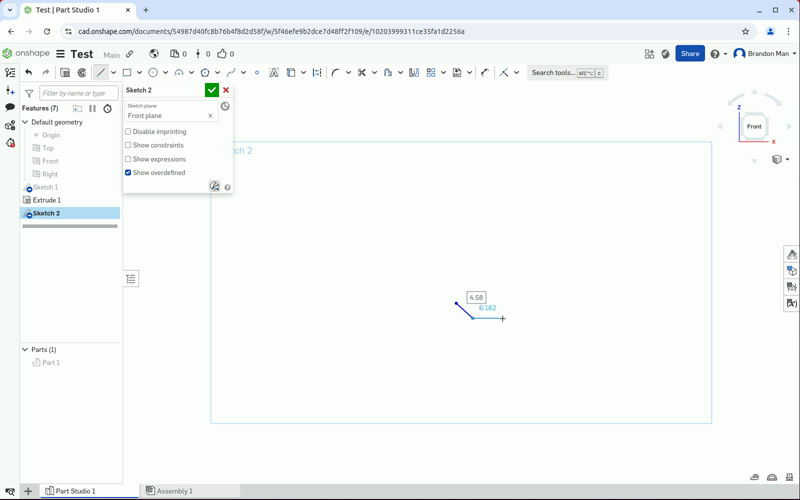
mouse_move(478, 318)
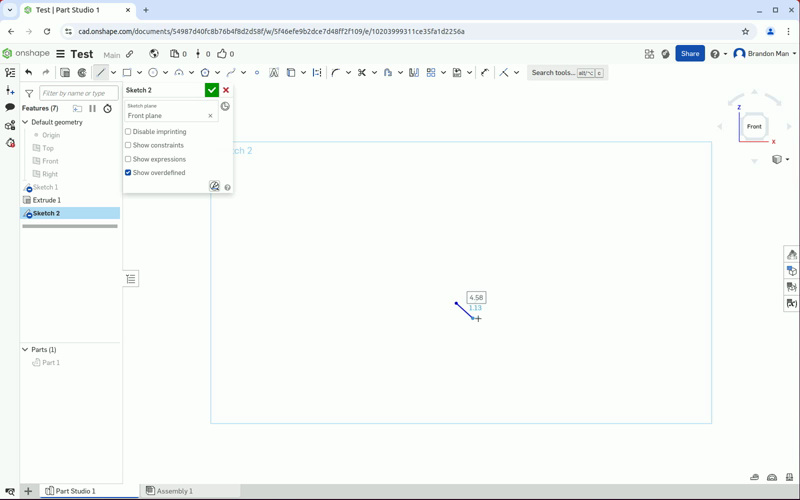
scroll(6)
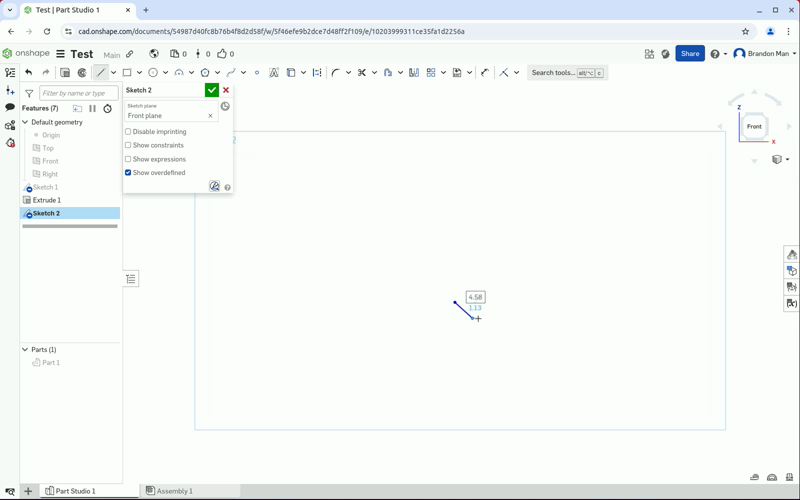
scroll(6)
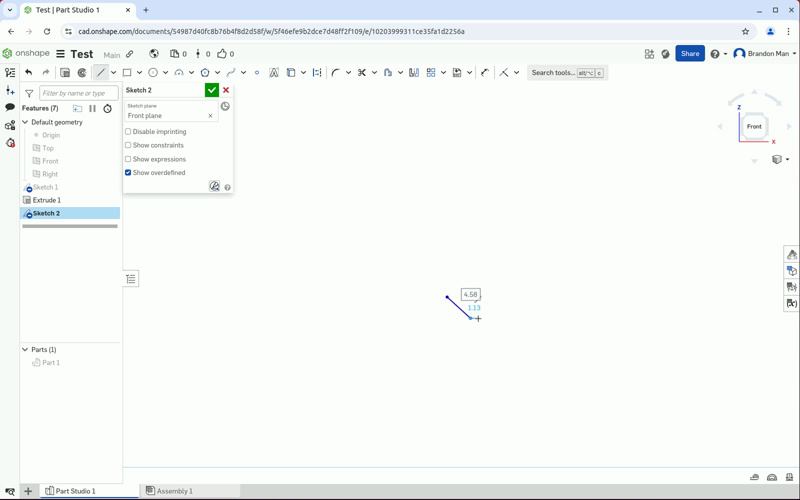
scroll(6)
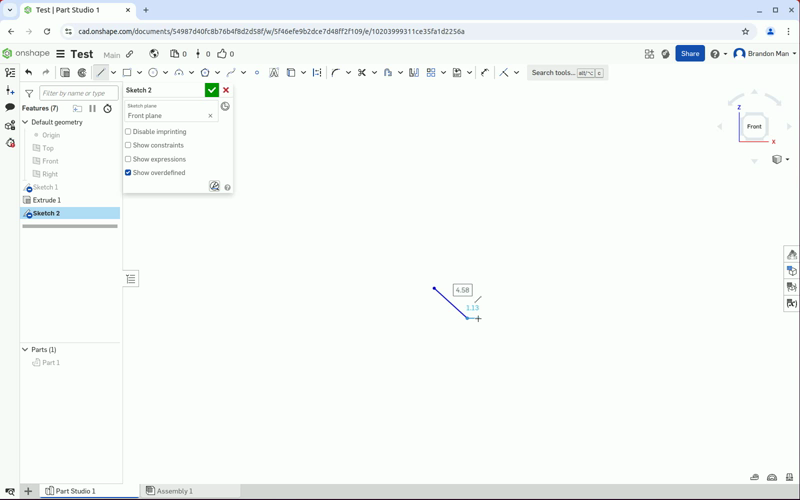
scroll(6)
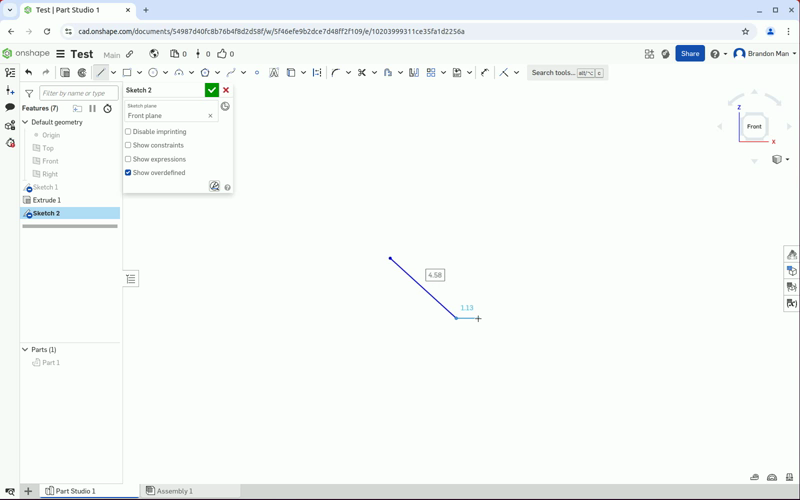
scroll(6)
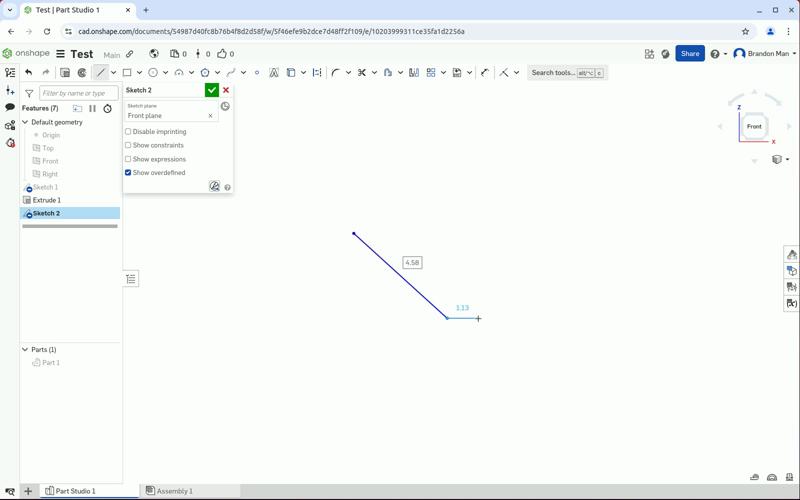
scroll(6)
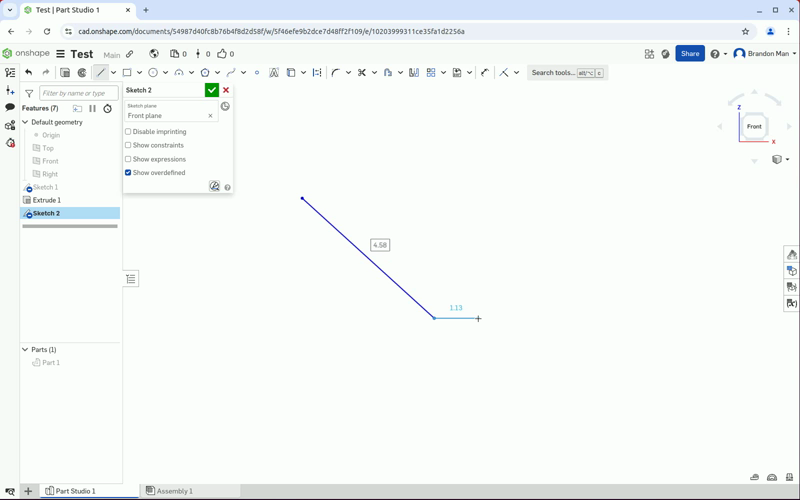
scroll(6)
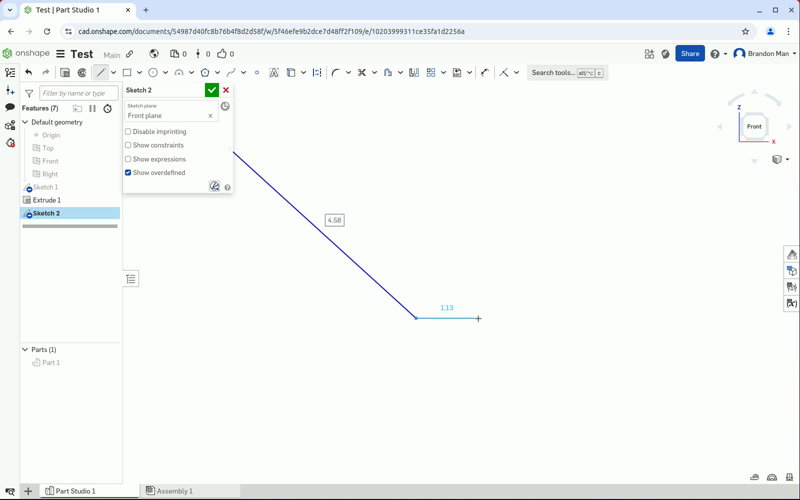
click(478, 318)
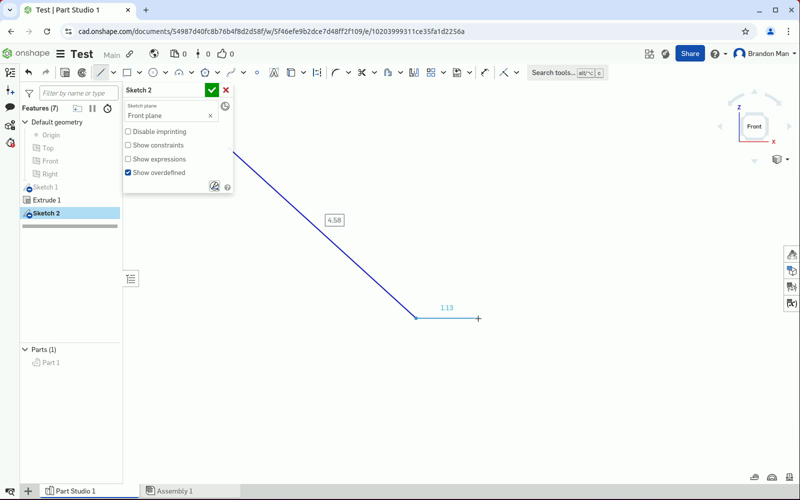
scroll(-6)
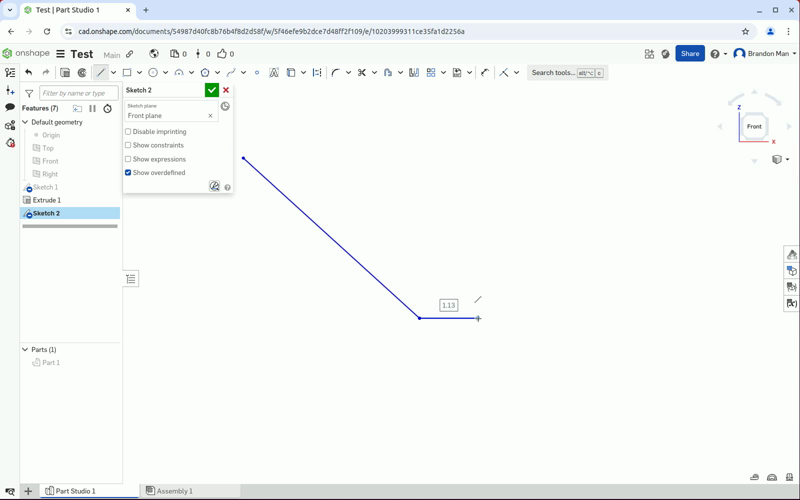
scroll(-6)
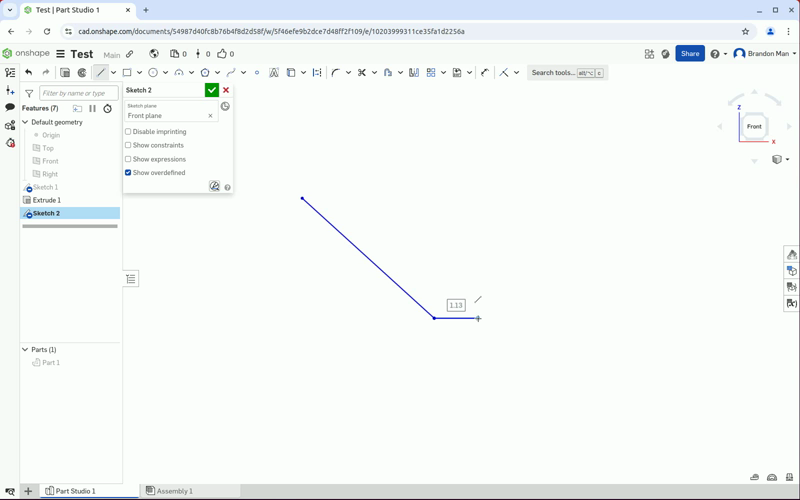
scroll(-6)
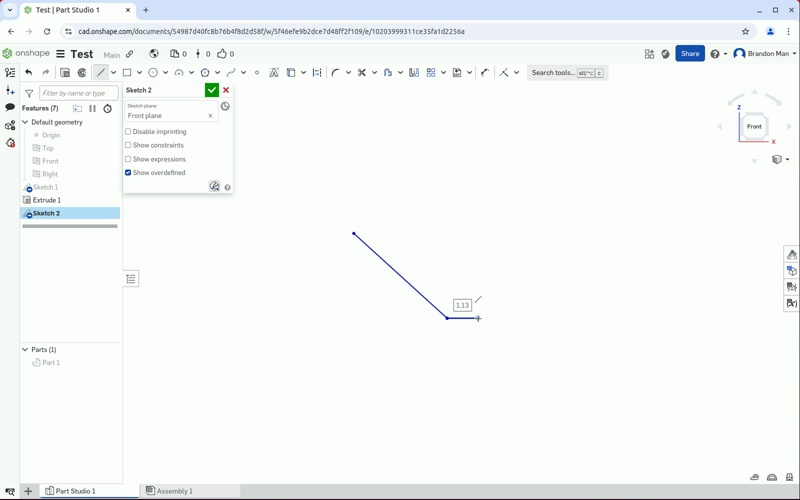
scroll(-6)
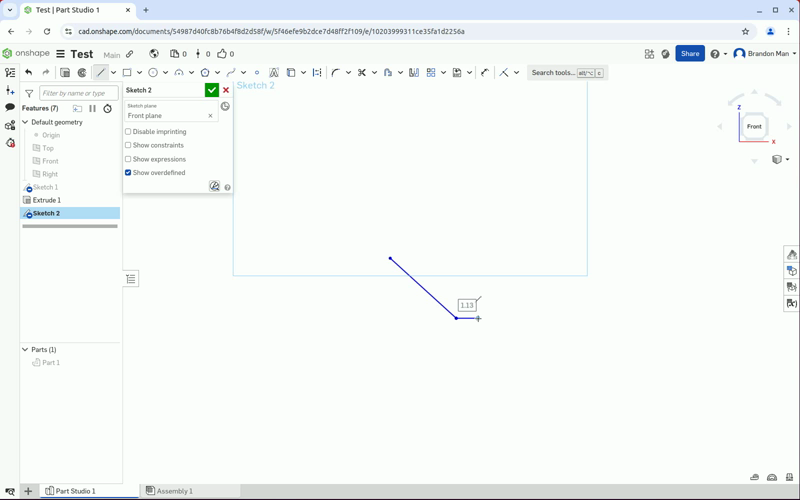
scroll(-6)
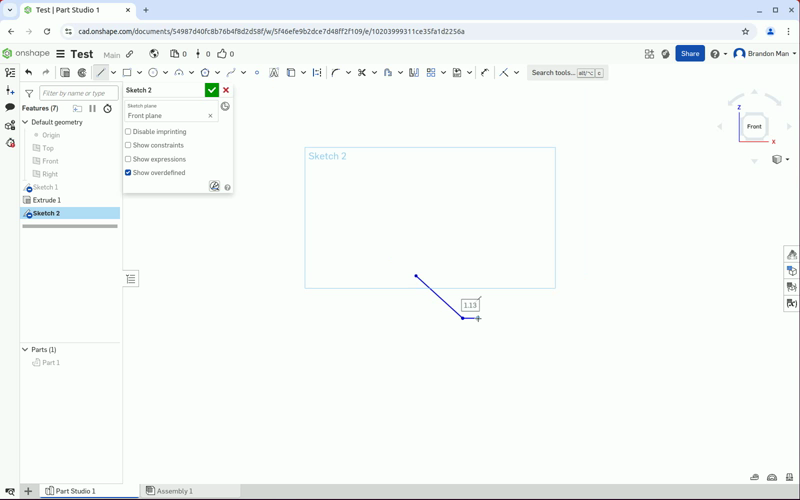
scroll(-6)
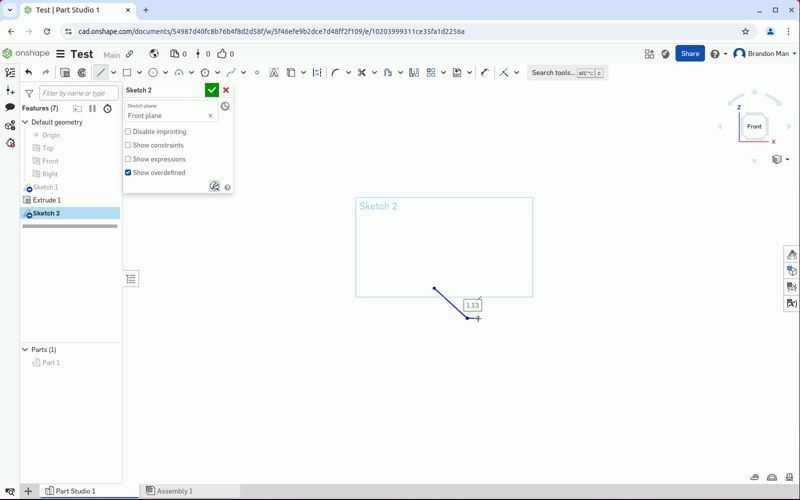
scroll(-6)
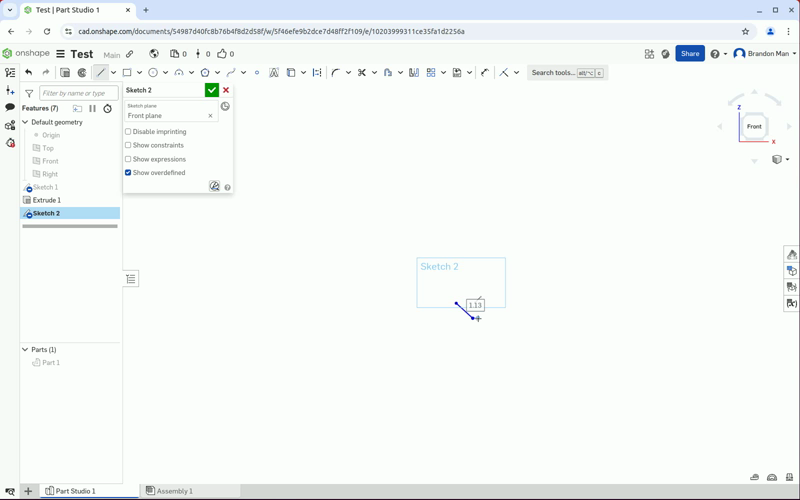
key_up(shift)
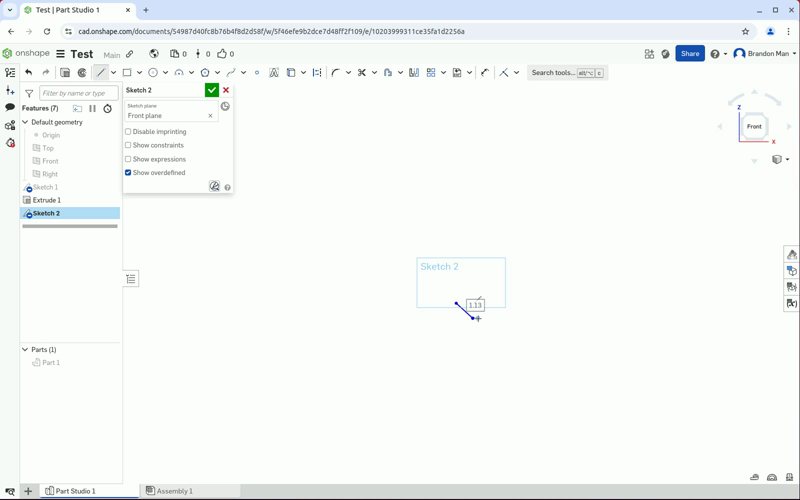
key_down(shift)
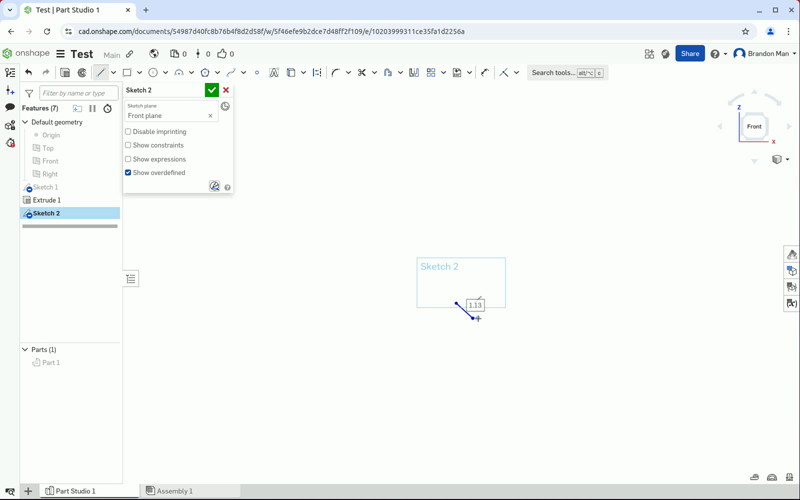
mouse_move(508, 318)
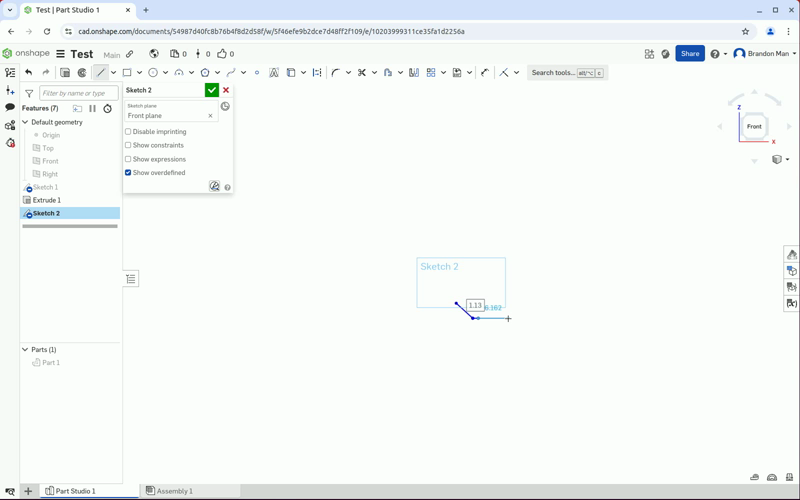
mouse_move(478, 295)
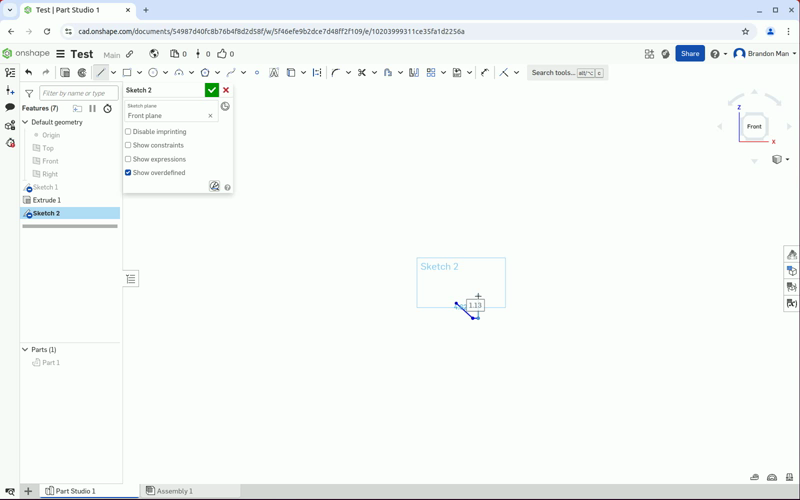
click(478, 295)
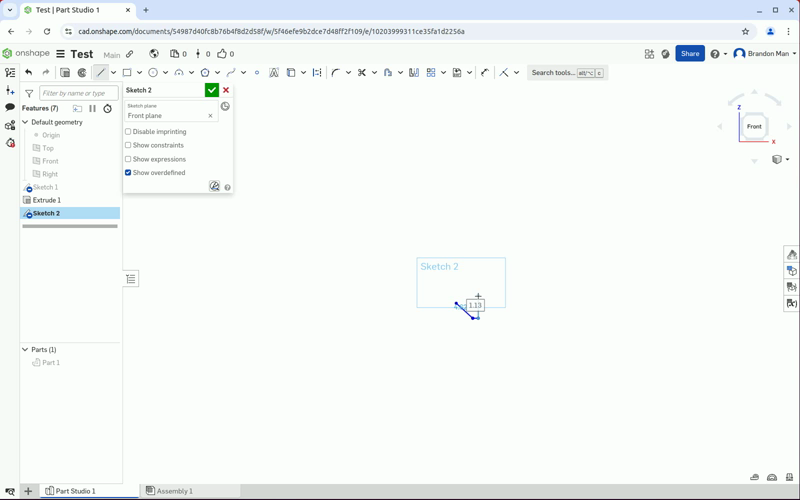
key_up(shift)
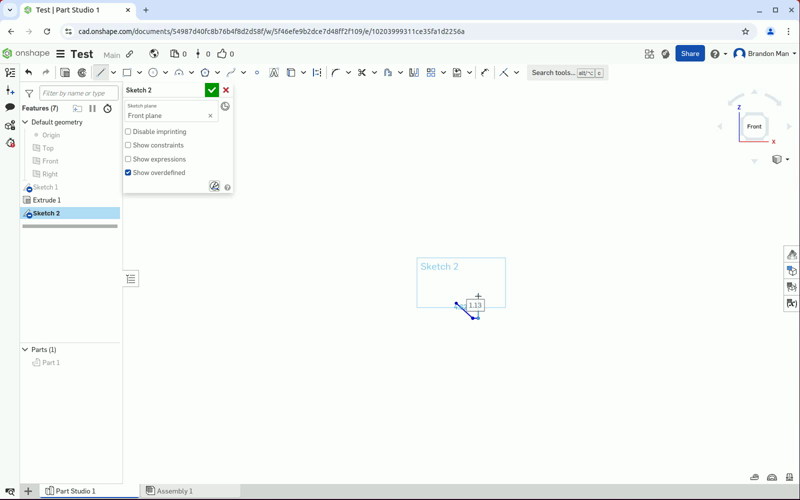
key_down(shift)
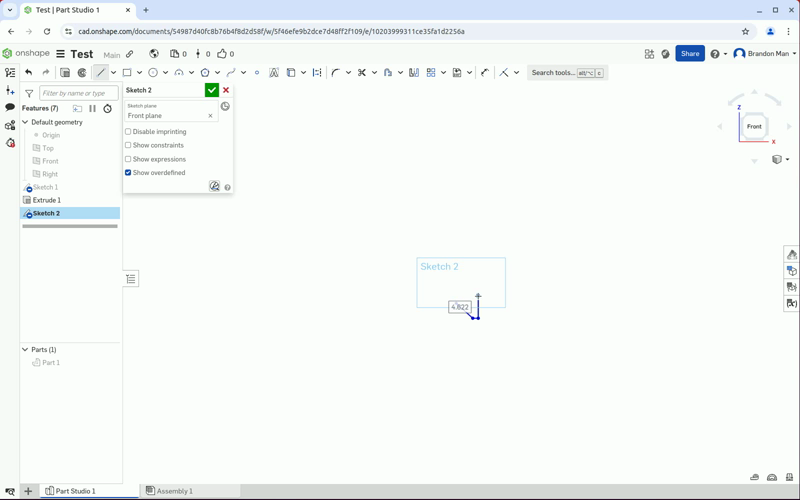
mouse_move(508, 295)
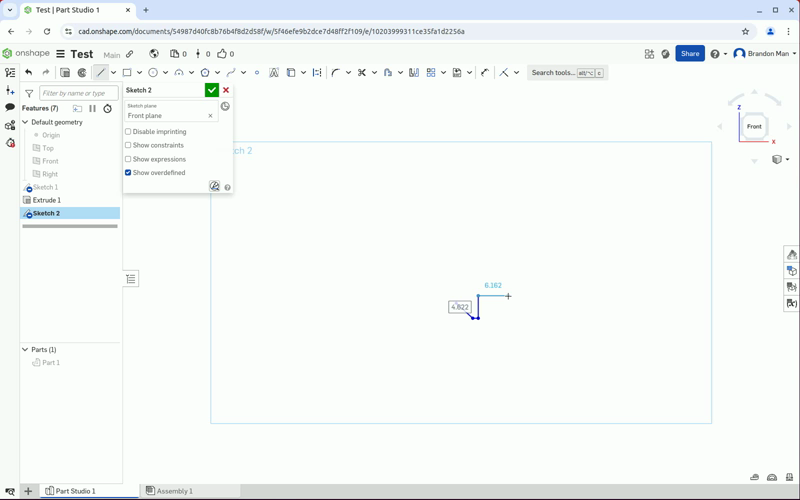
mouse_move(456, 295)
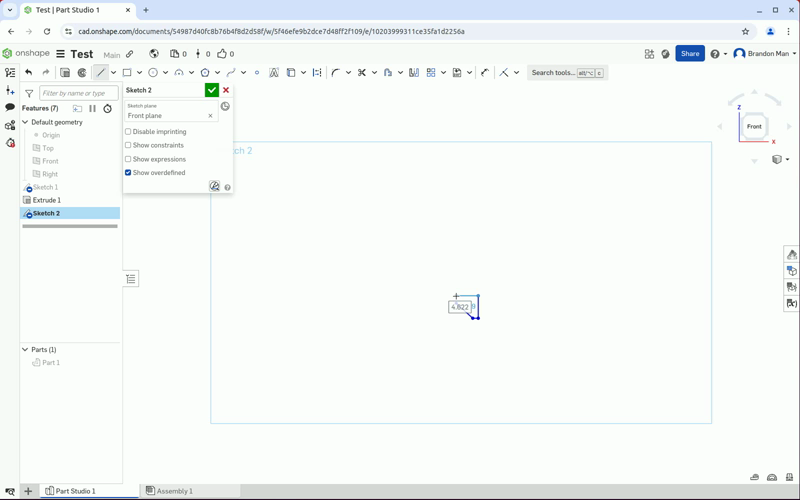
click(456, 295)
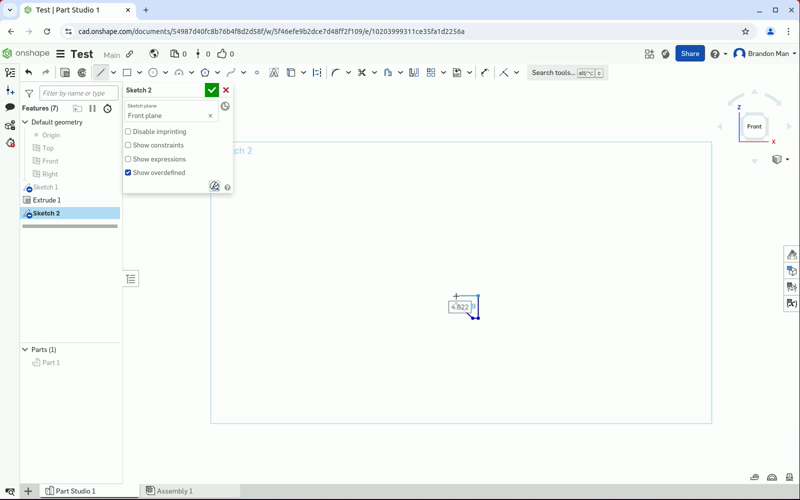
key_up(shift)
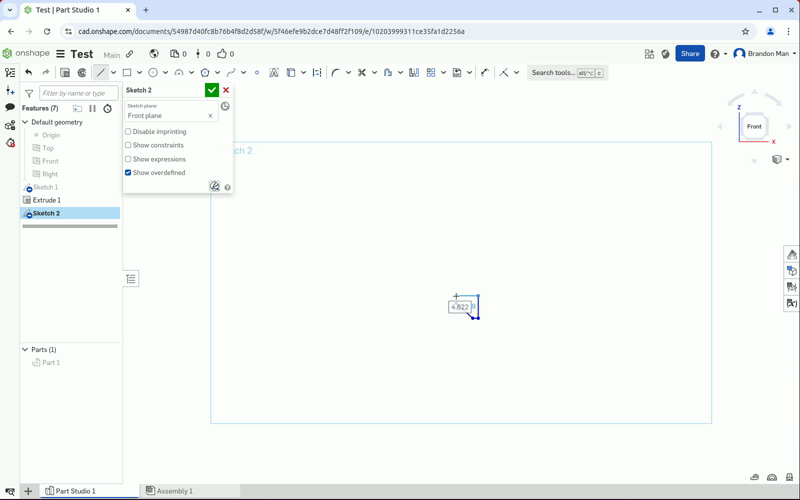
mouse_move(486, 295)
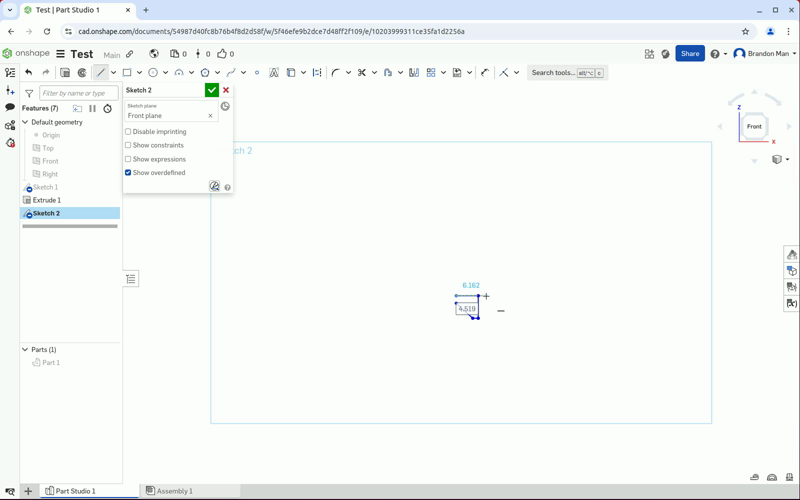
key_down(shift)
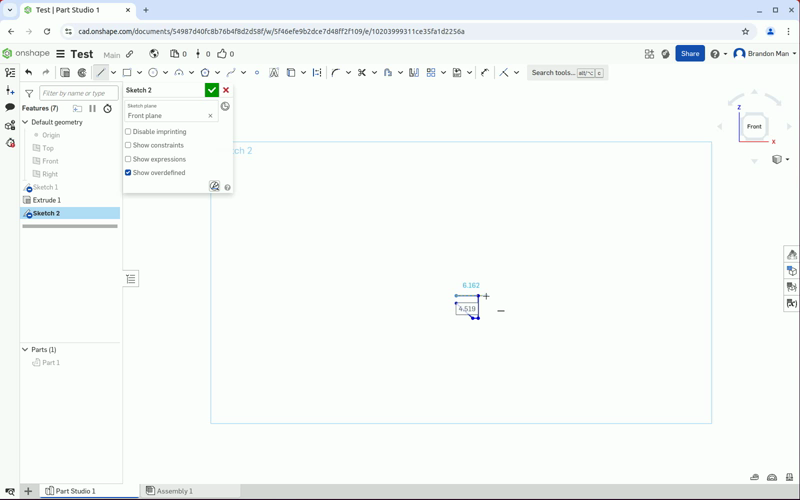
mouse_move(456, 303)
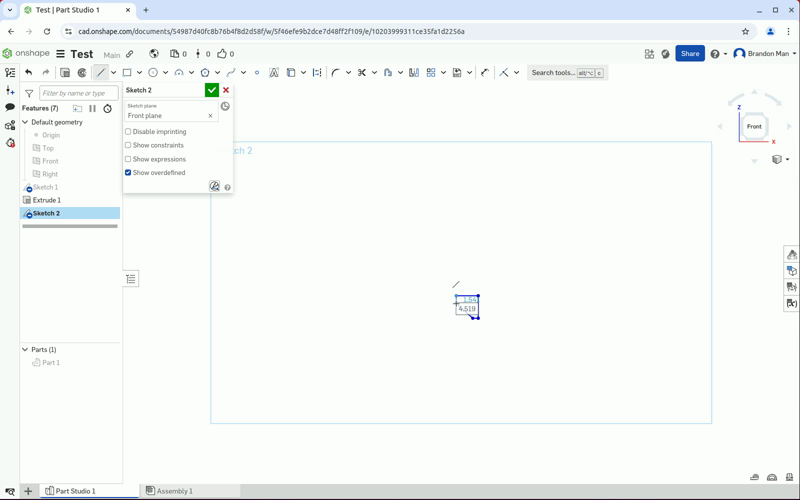
scroll(6)
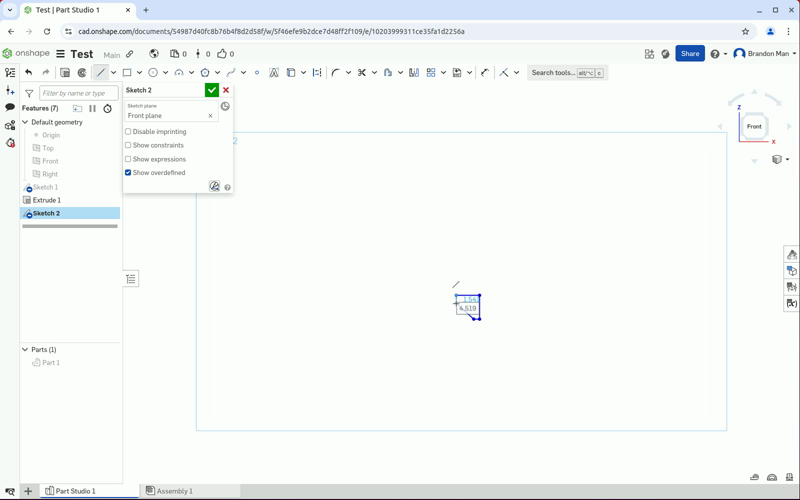
scroll(6)
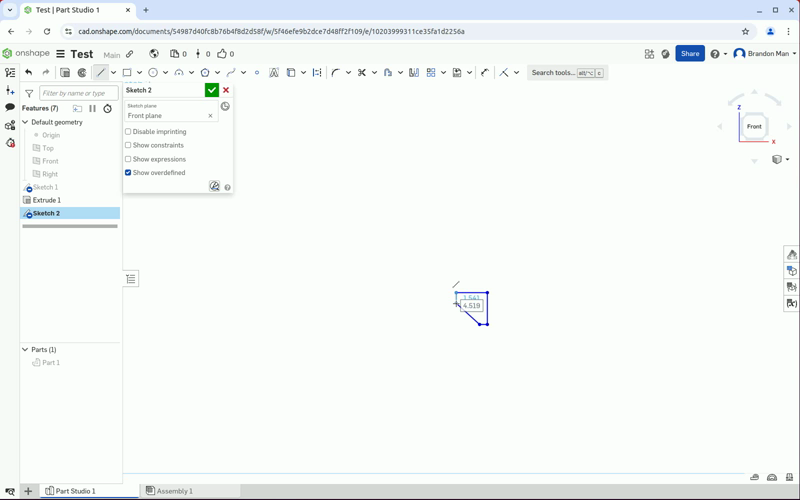
scroll(6)
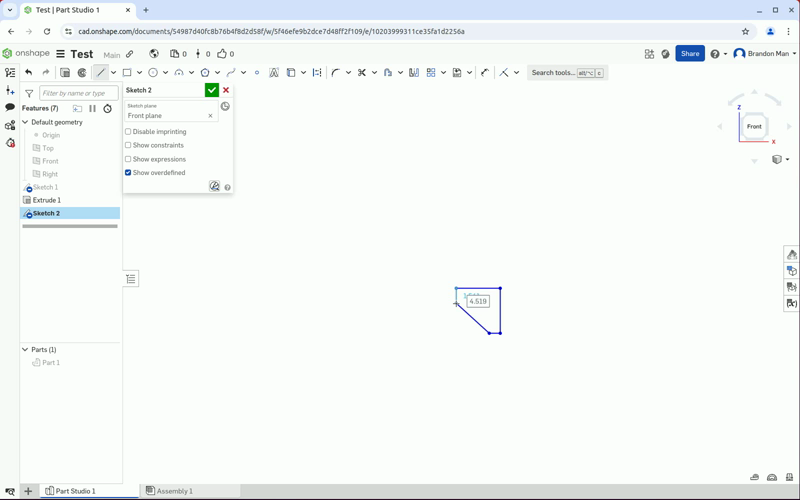
scroll(6)
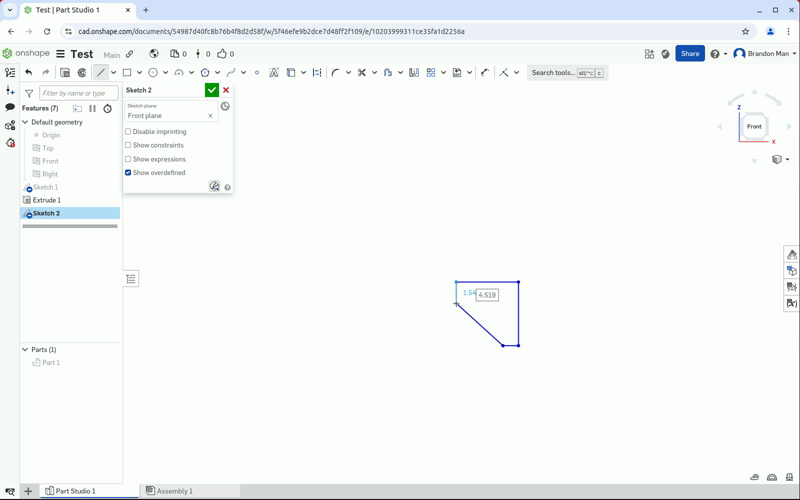
scroll(6)
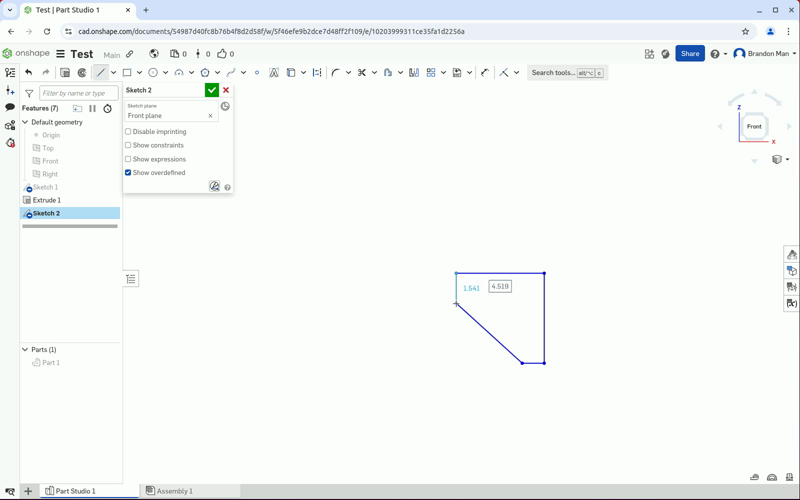
scroll(6)
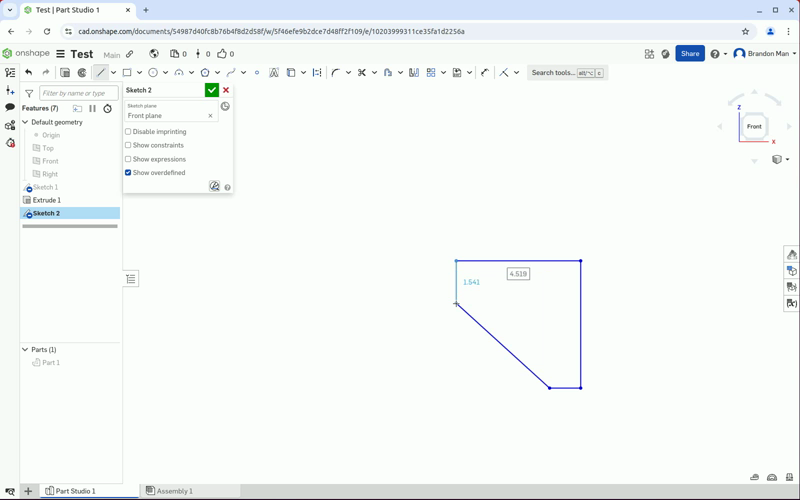
scroll(6)
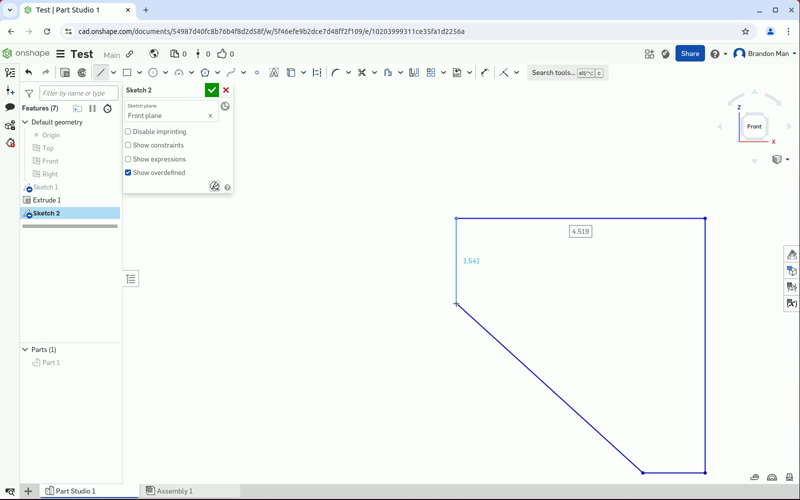
key_up(shift)
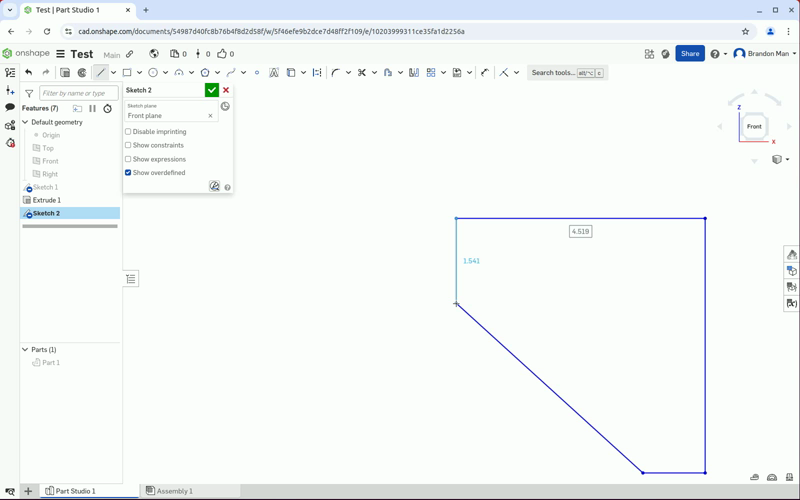
click(456, 303)
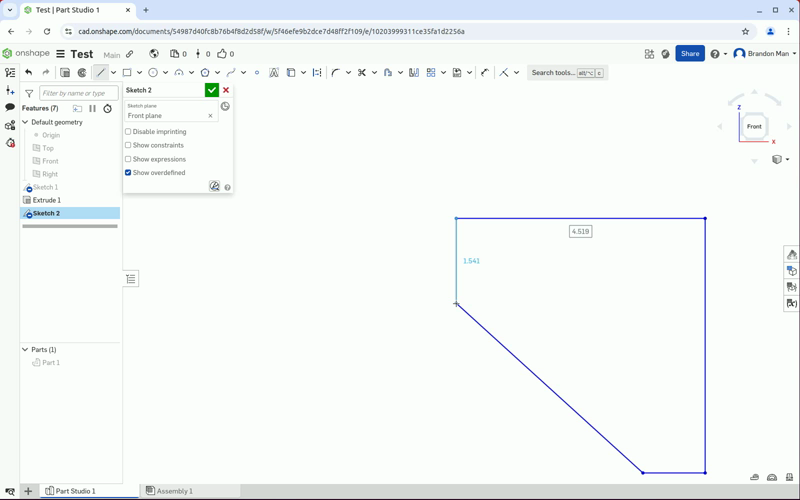
scroll(-6)
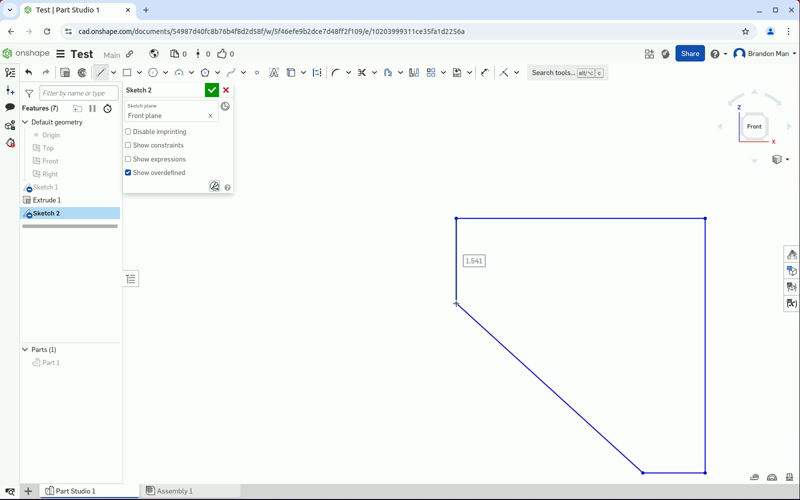
scroll(-6)
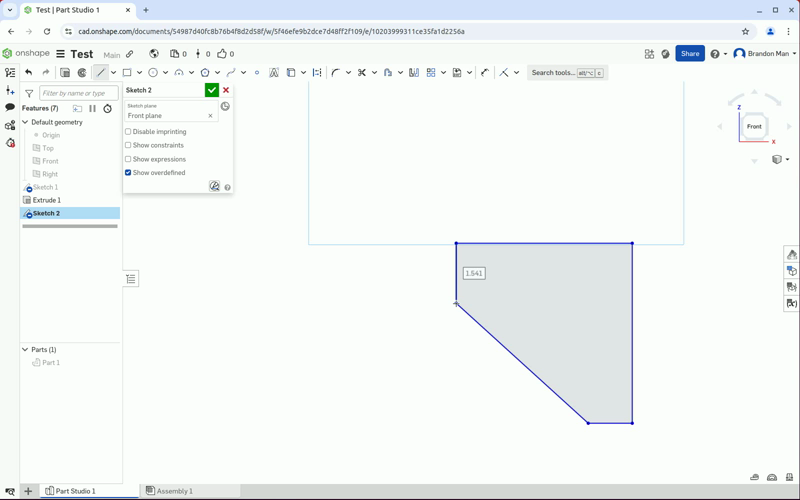
scroll(-6)
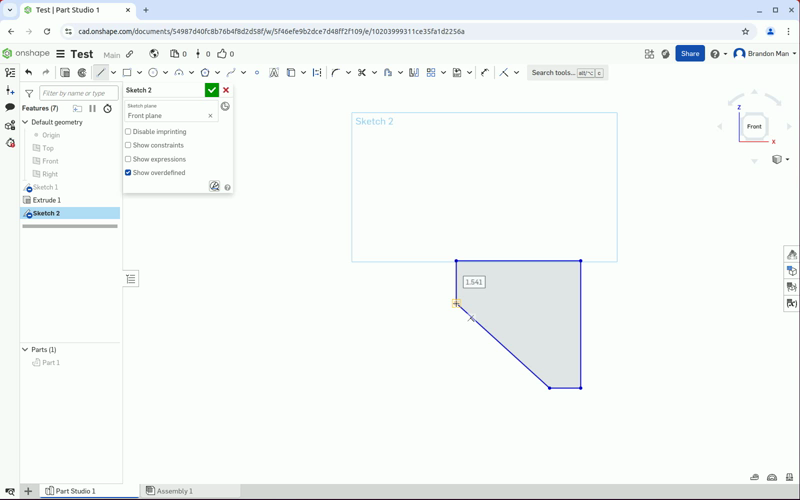
scroll(-6)
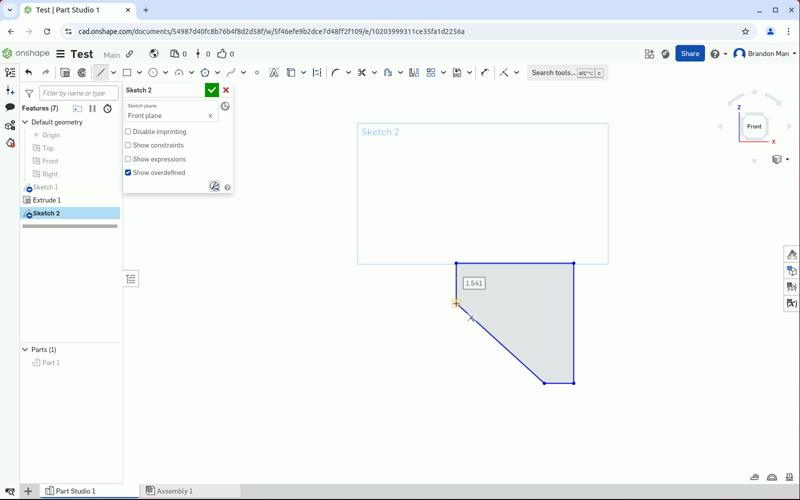
scroll(-6)
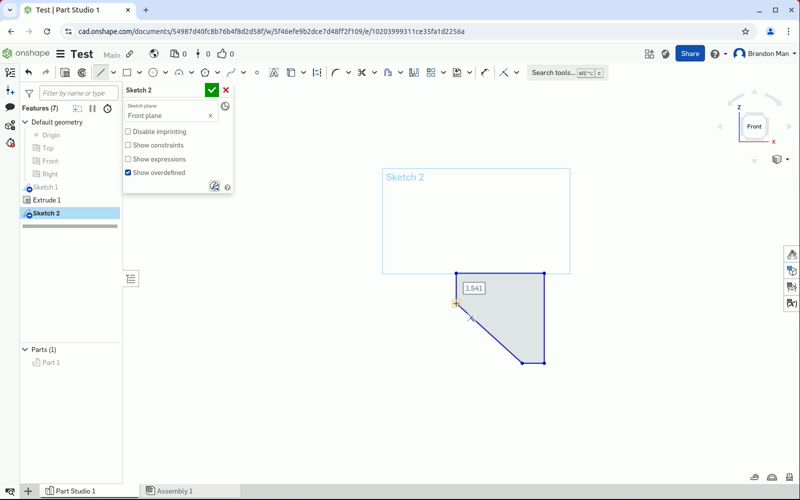
scroll(-6)
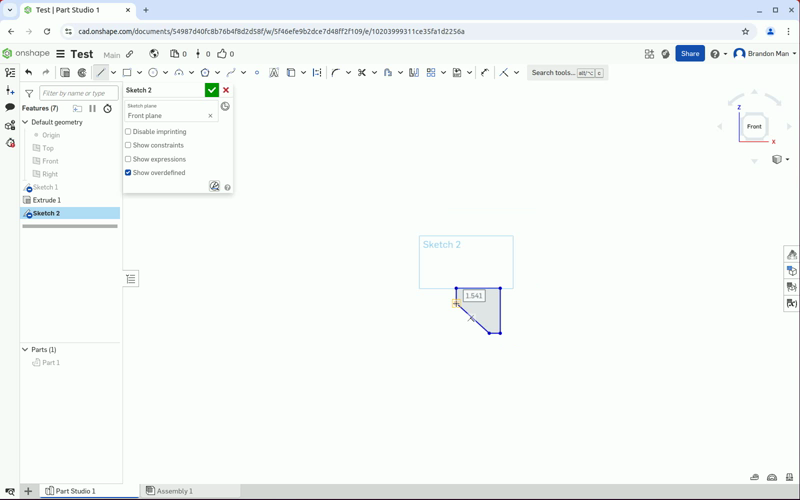
scroll(-6)
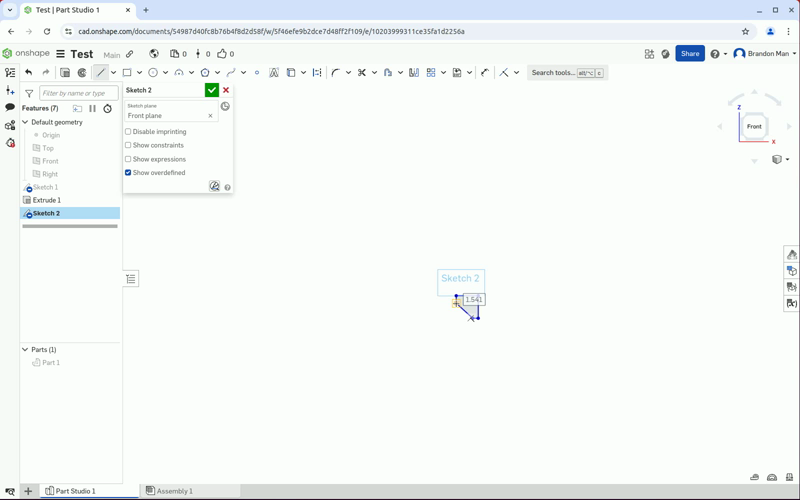
key(esc)
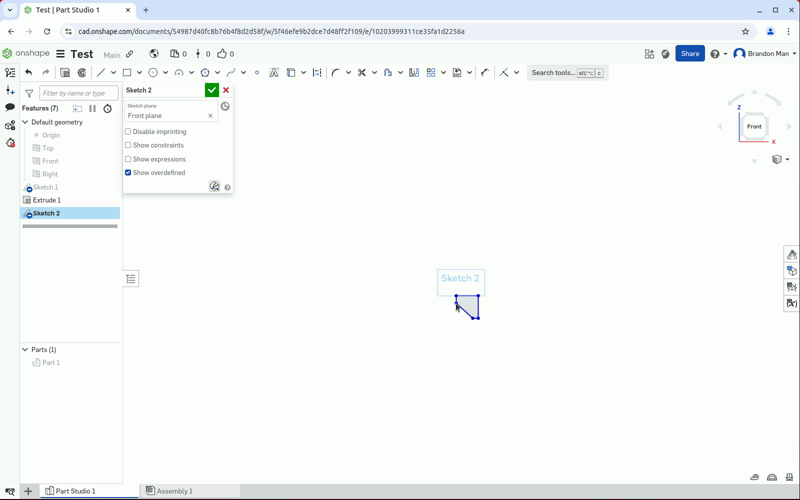
key(c)
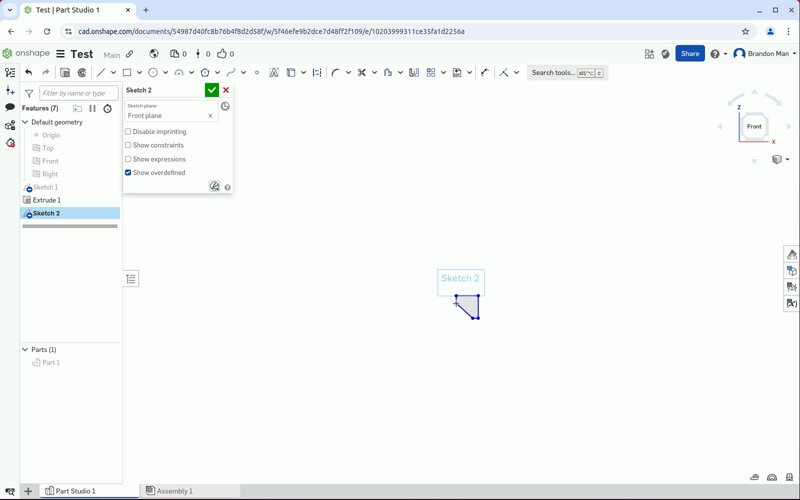
key_down(shift)
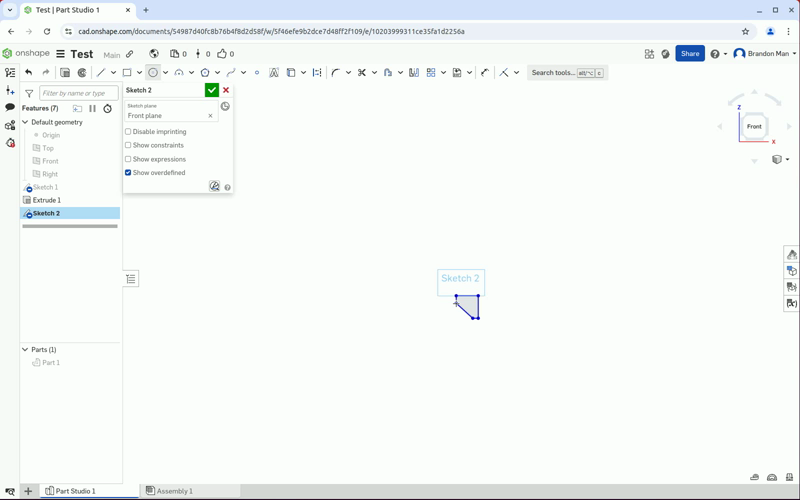
mouse_move(461, 300)
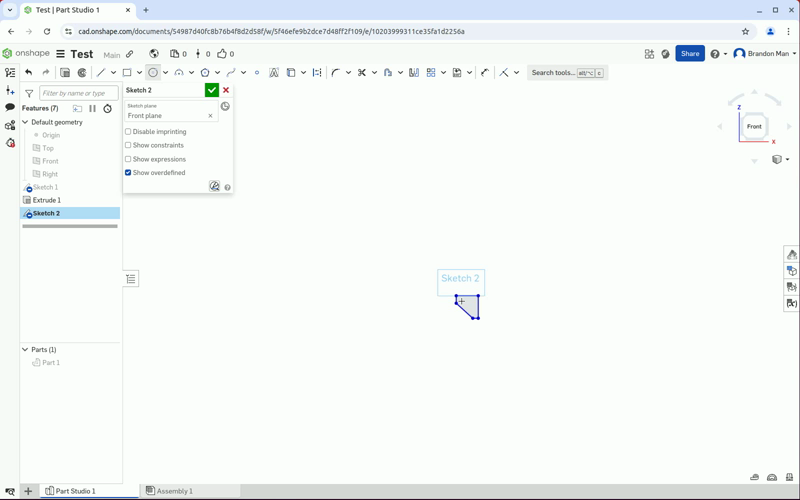
click(461, 300)
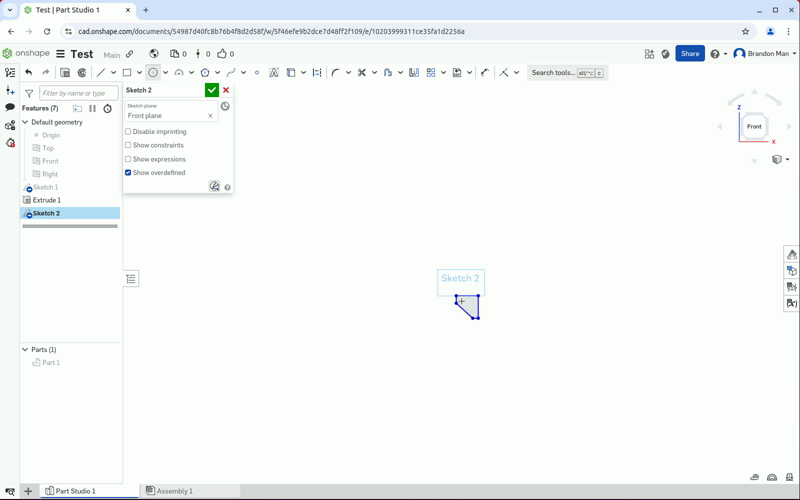
key_up(shift)
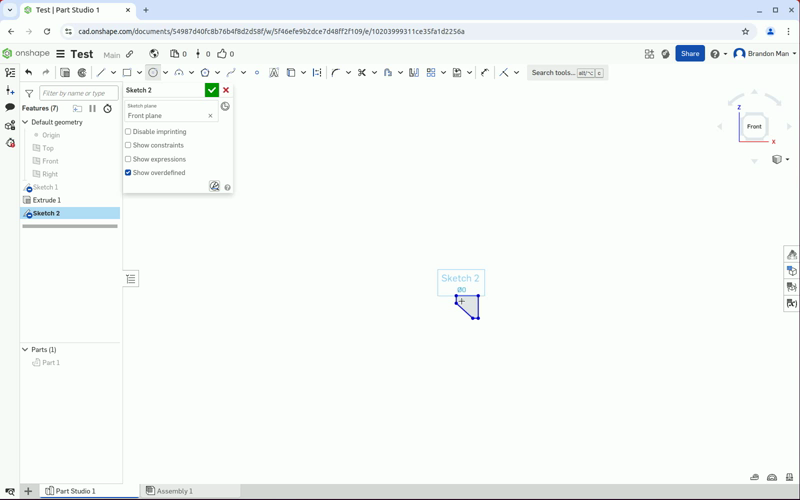
mouse_move(464, 300)
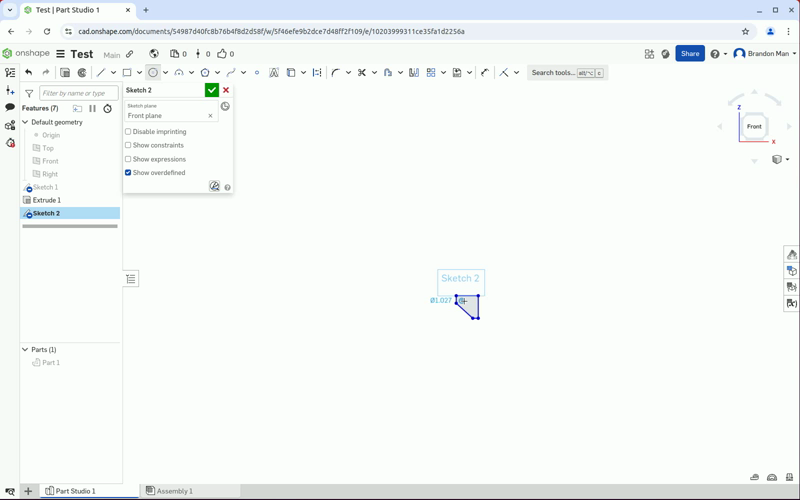
scroll(6)
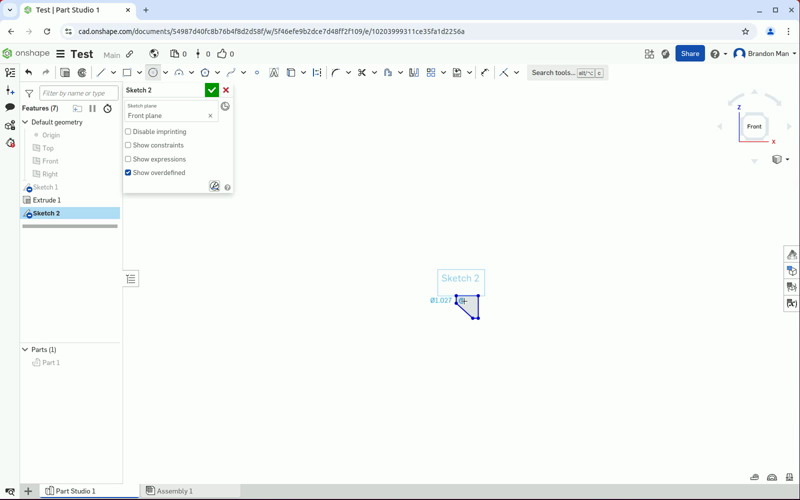
scroll(6)
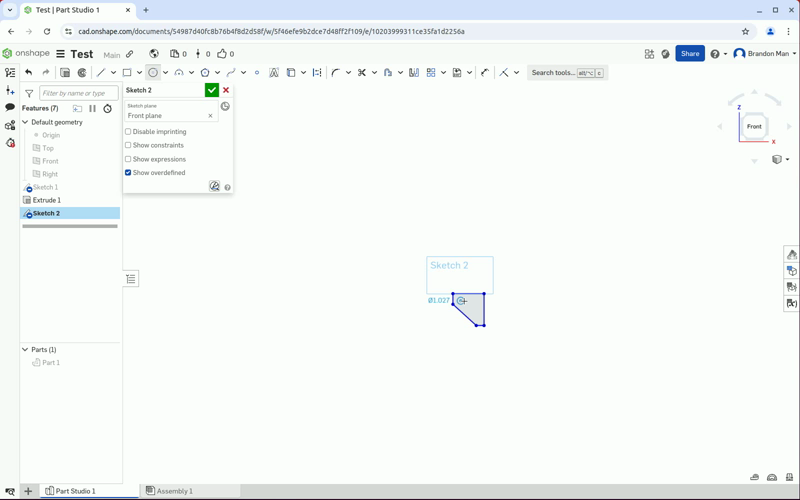
scroll(6)
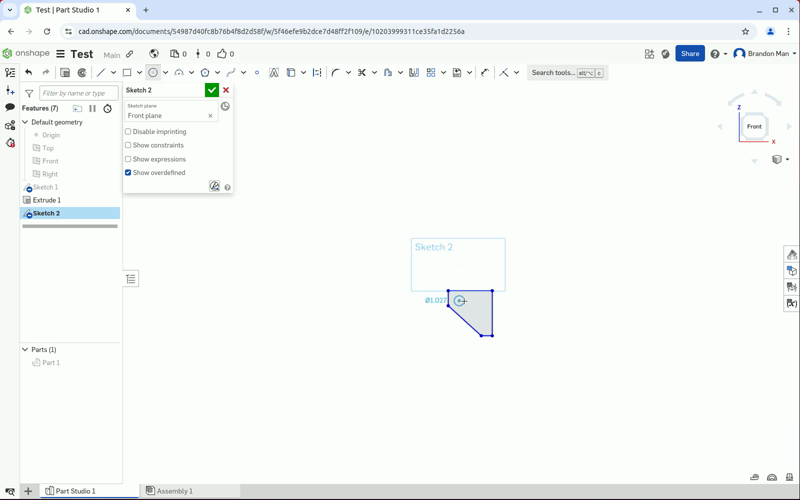
scroll(6)
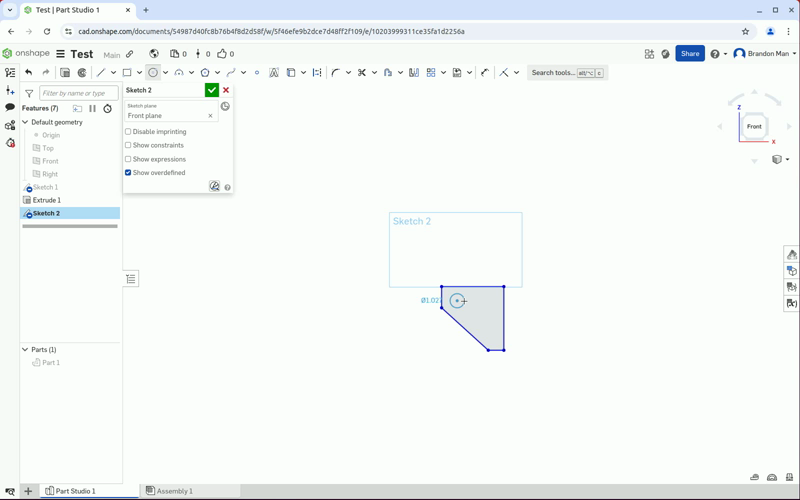
scroll(6)
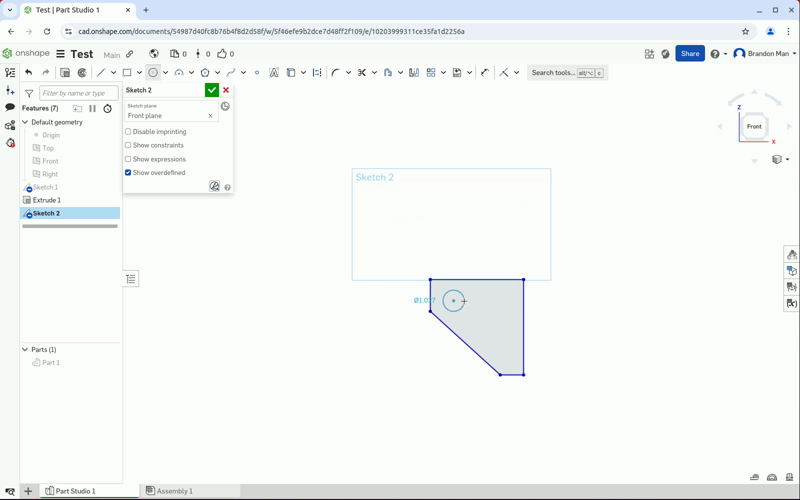
scroll(6)
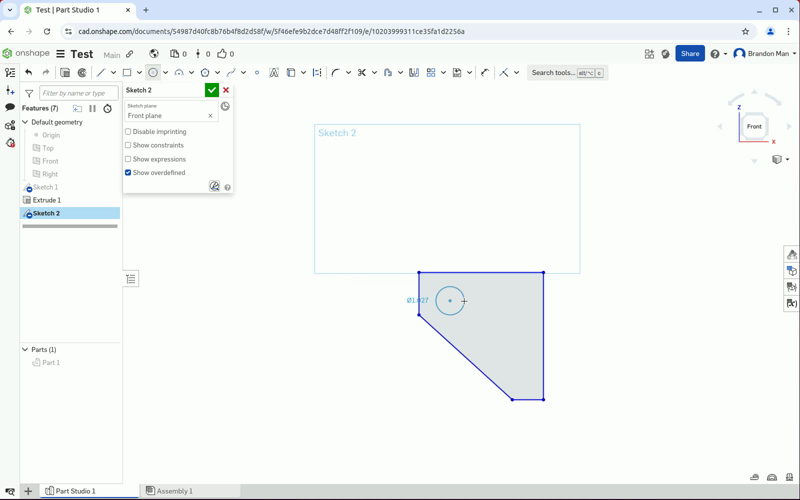
scroll(6)
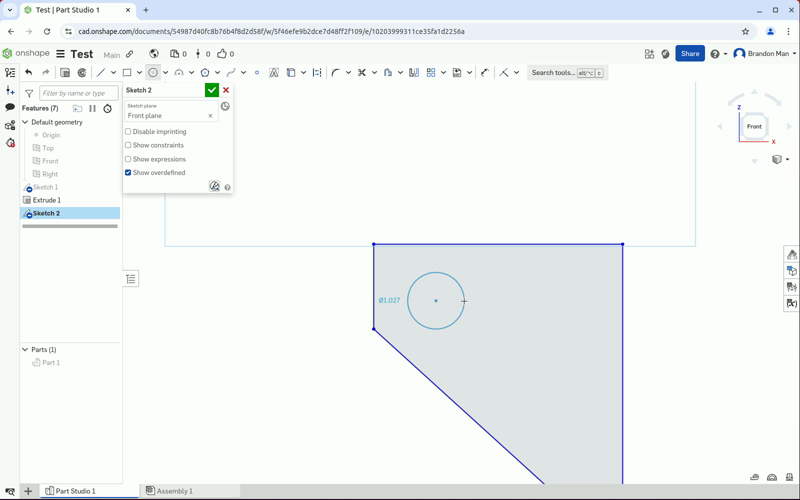
click(464, 300)
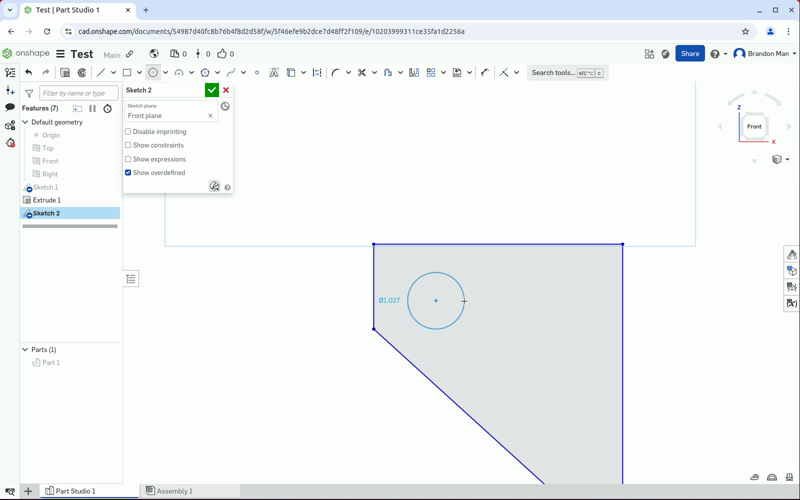
scroll(-6)
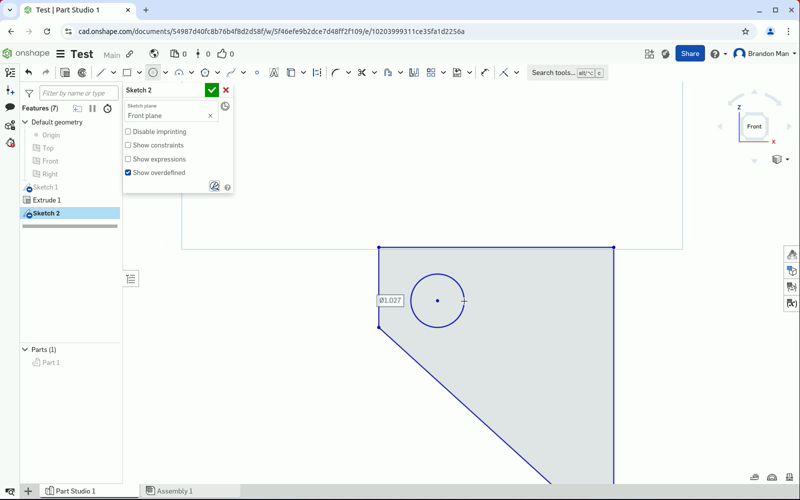
scroll(-6)
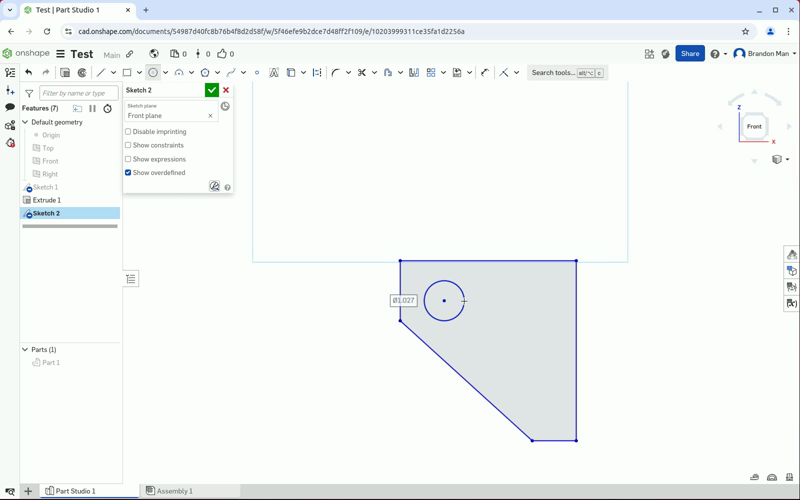
scroll(-6)
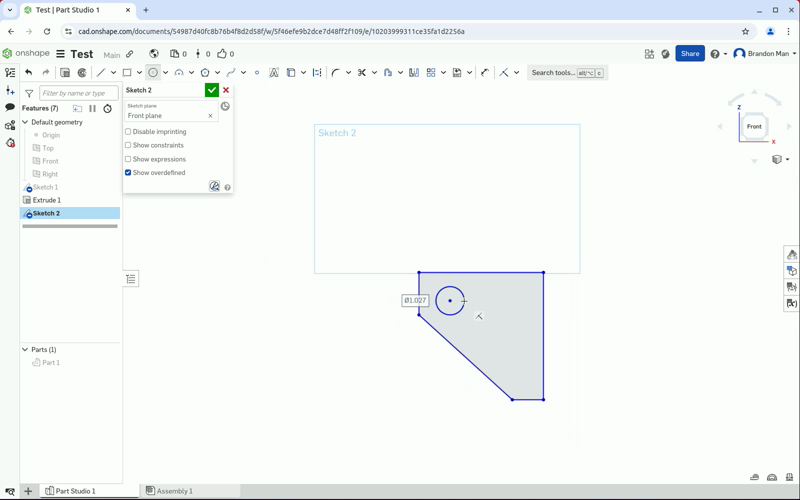
scroll(-6)
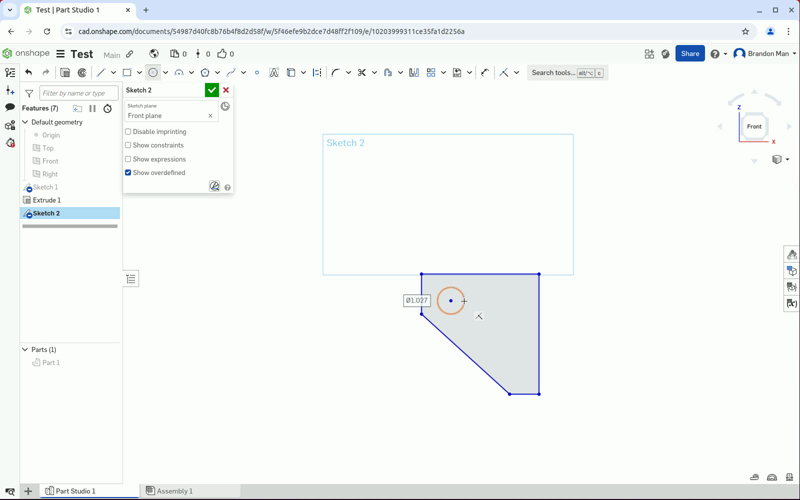
scroll(-6)
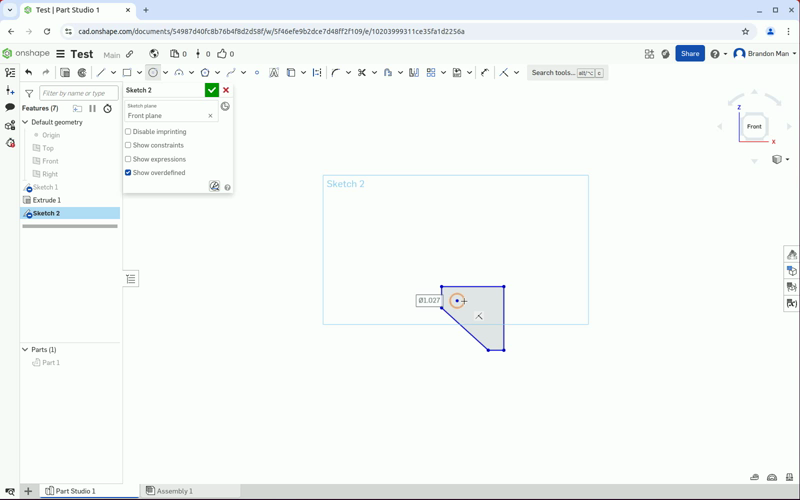
scroll(-6)
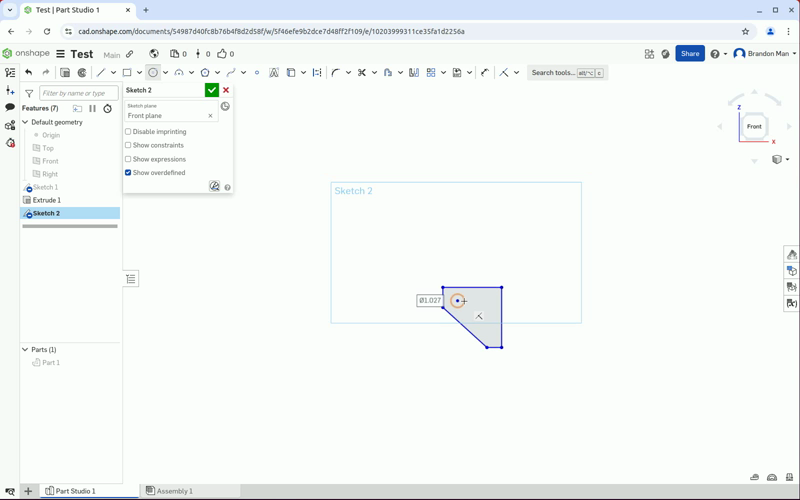
scroll(-6)
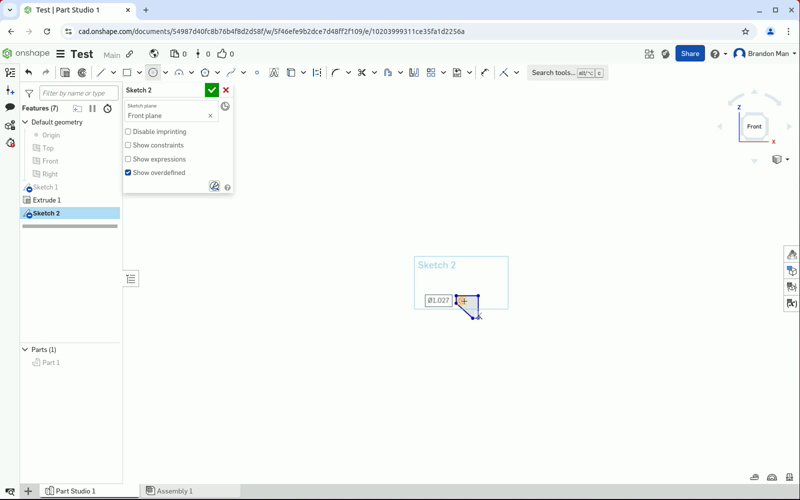
key(esc)
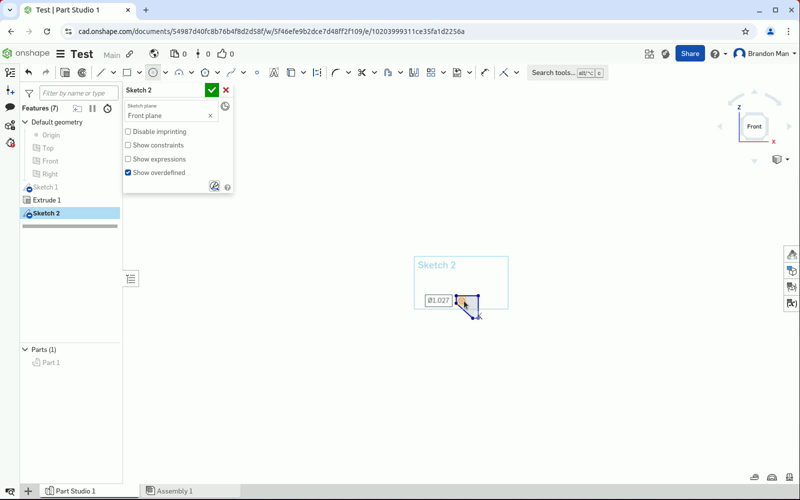
key(c)
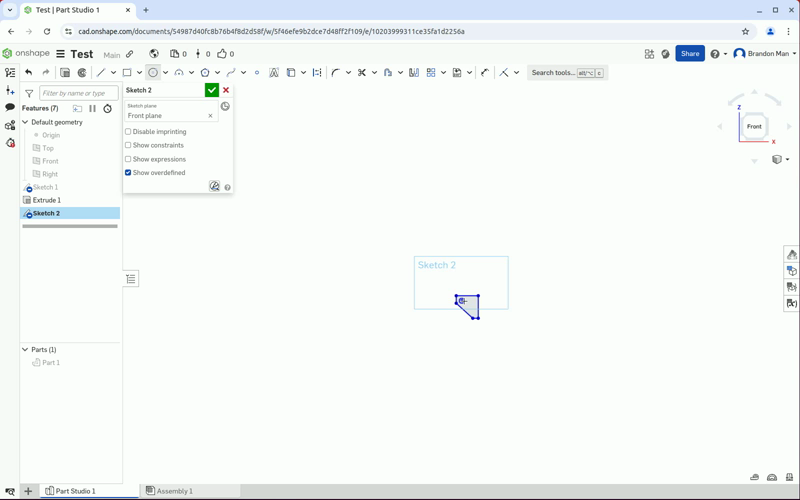
key_down(shift)
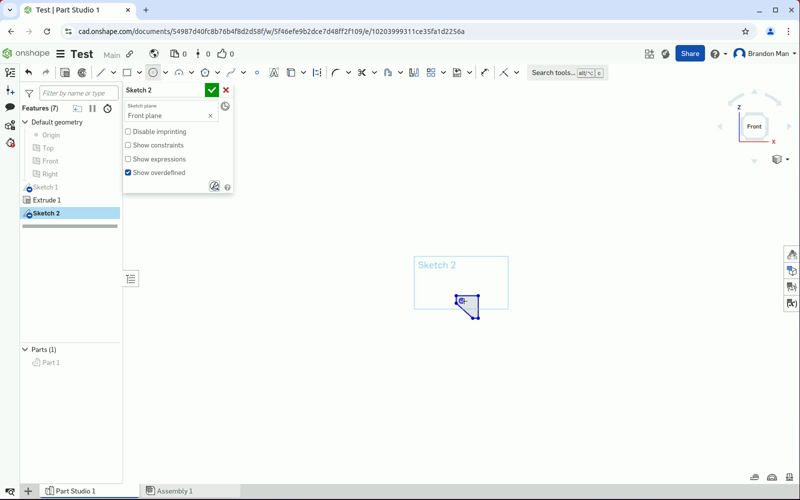
mouse_move(473, 312)
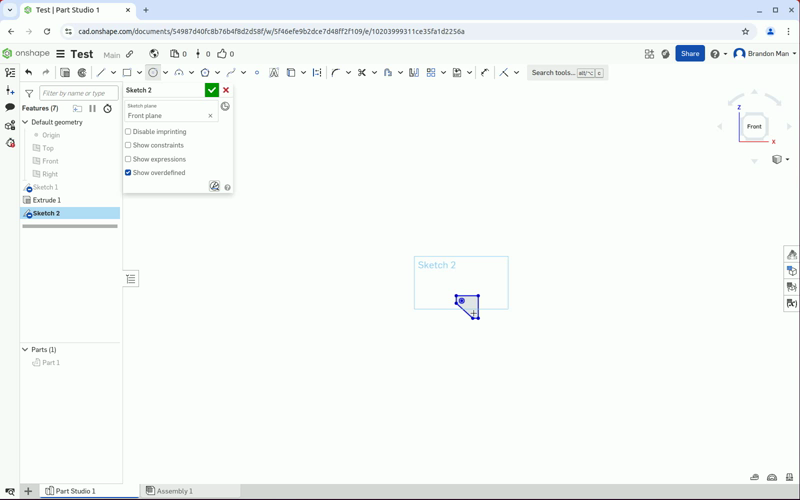
click(473, 312)
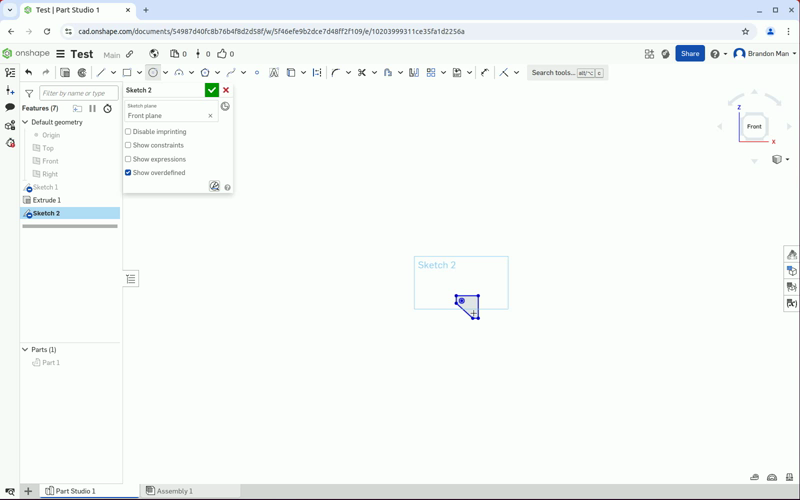
key_up(shift)
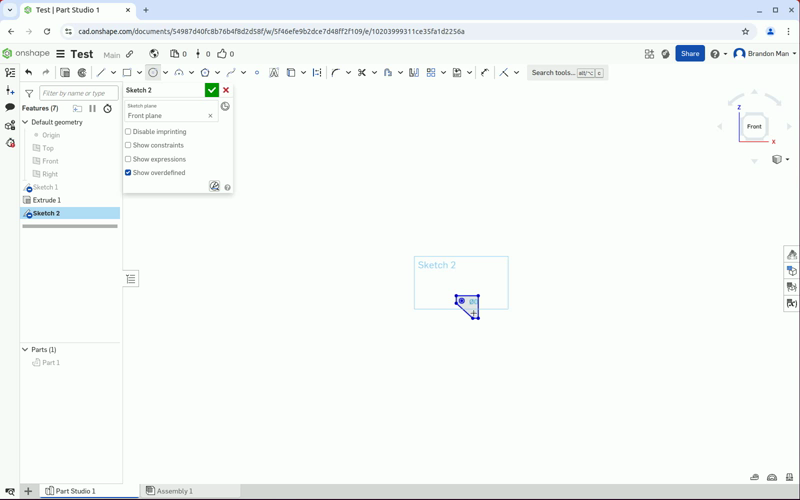
mouse_move(476, 312)
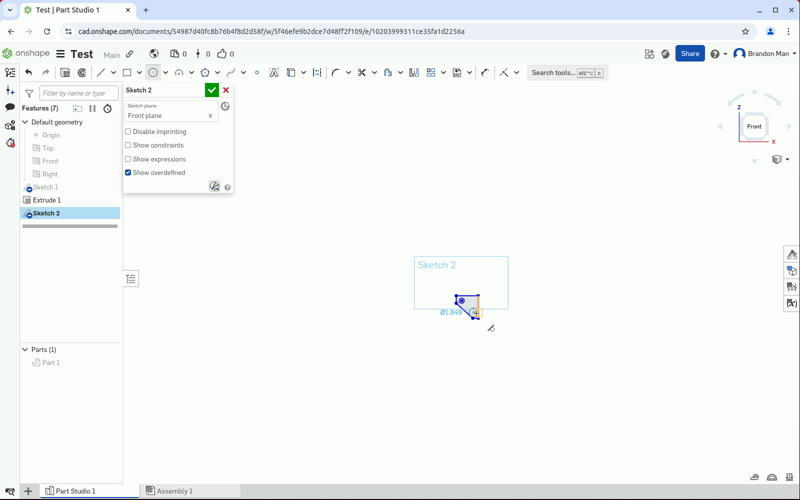
scroll(6)
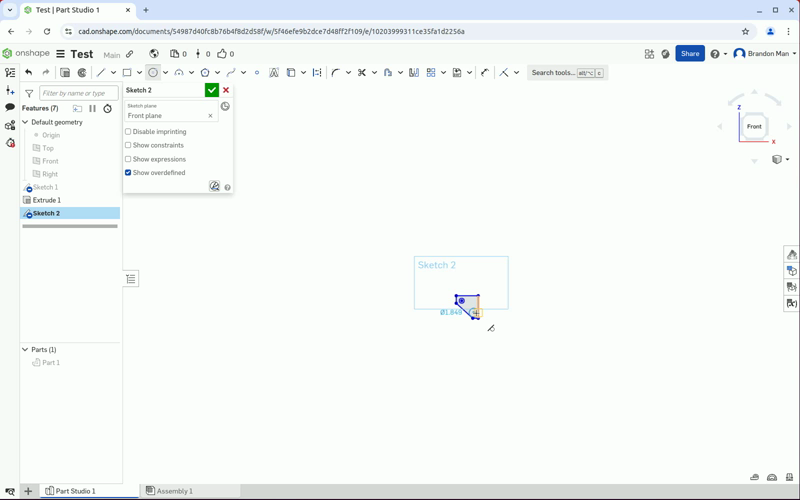
scroll(6)
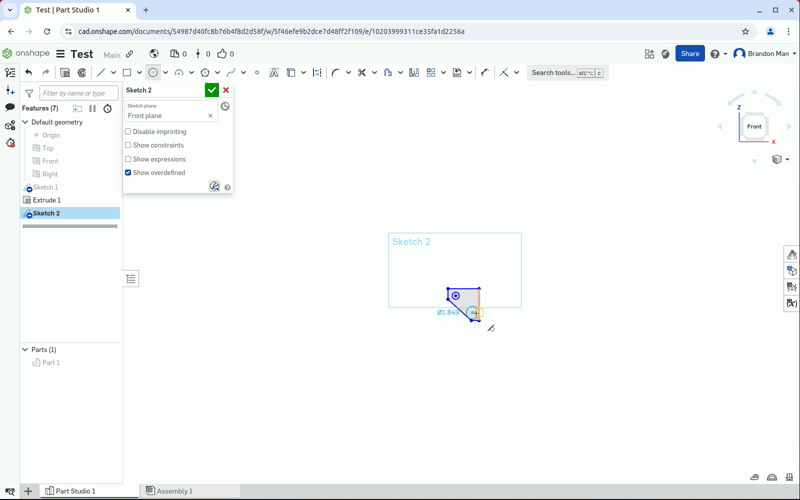
scroll(6)
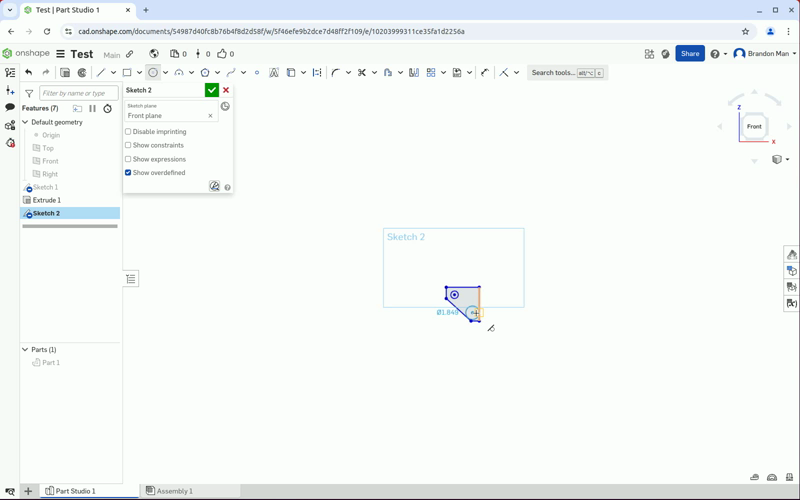
scroll(6)
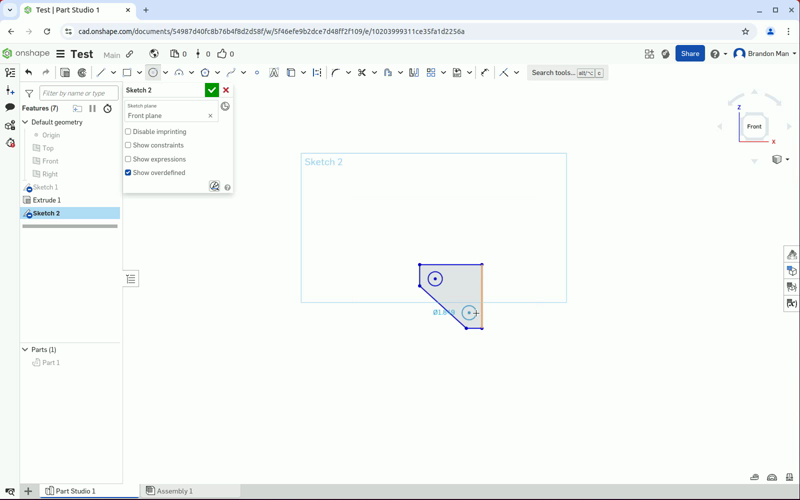
scroll(6)
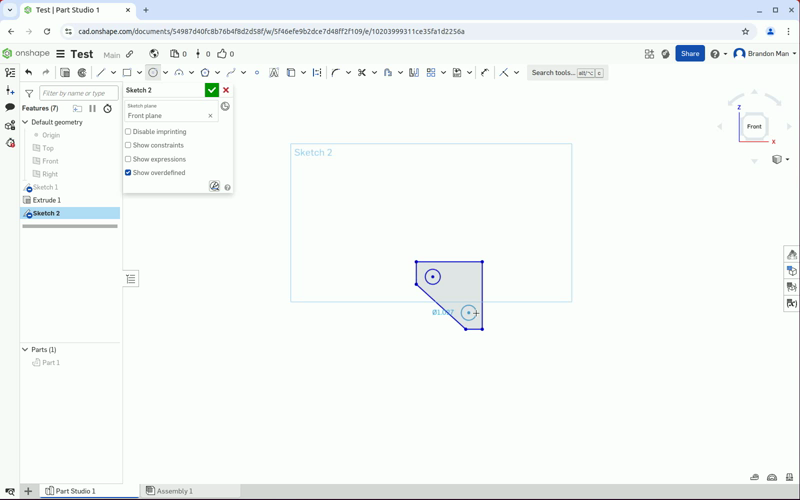
scroll(6)
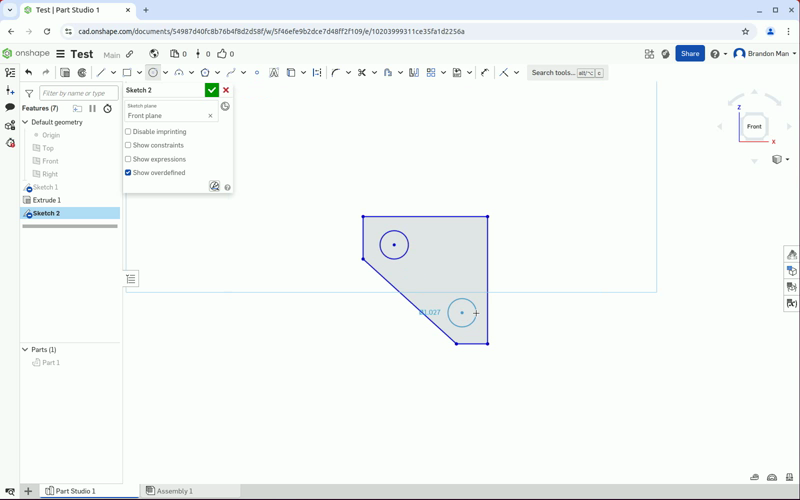
scroll(6)
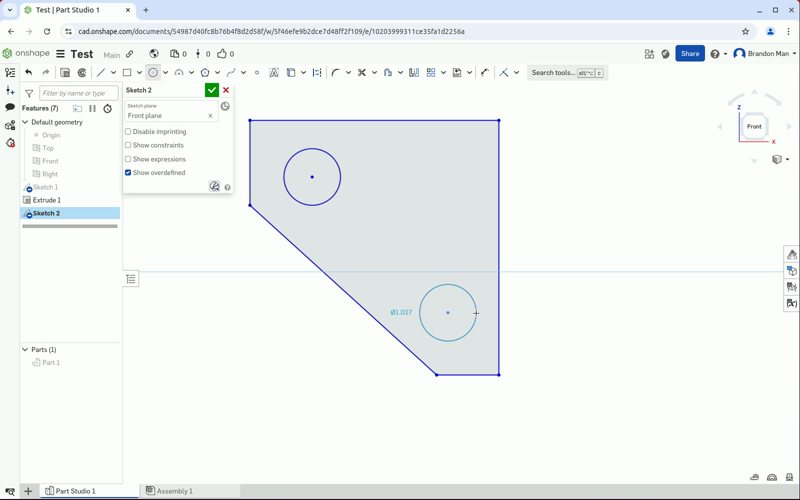
click(476, 312)
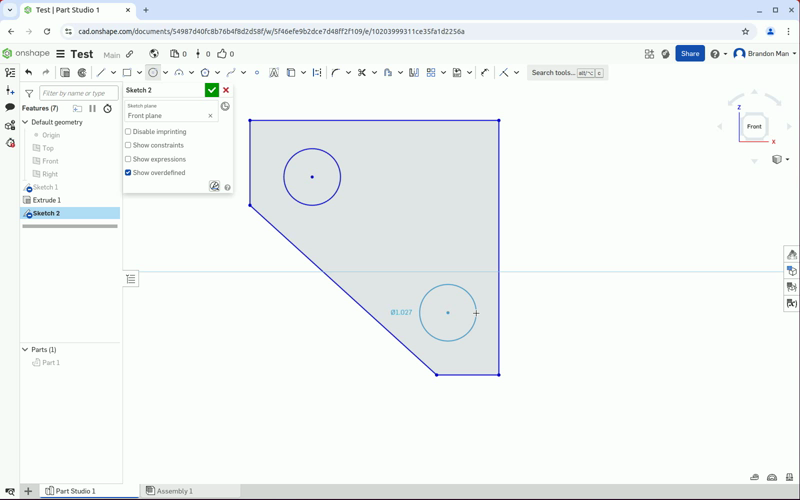
scroll(-6)
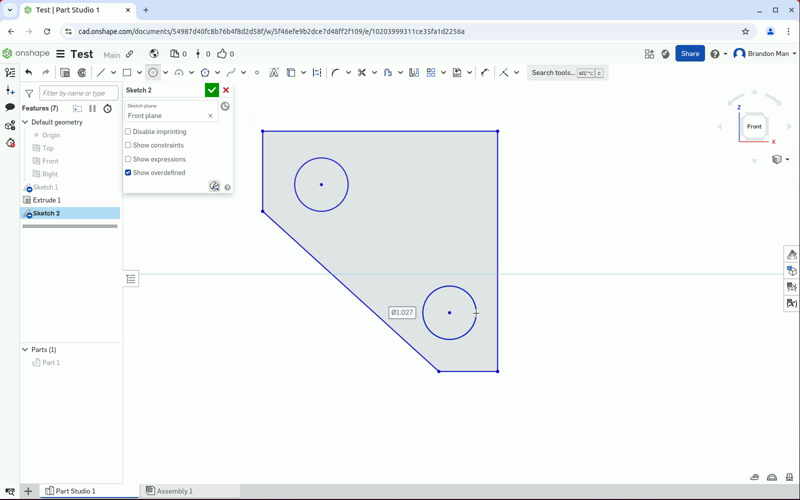
scroll(-6)
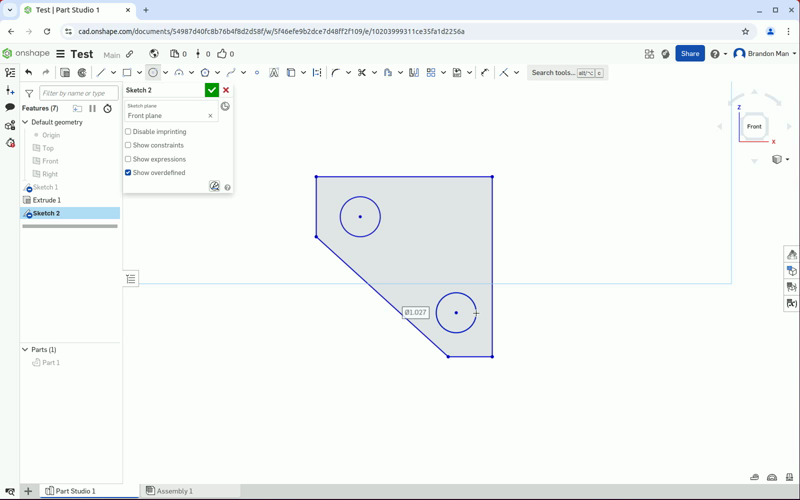
scroll(-6)
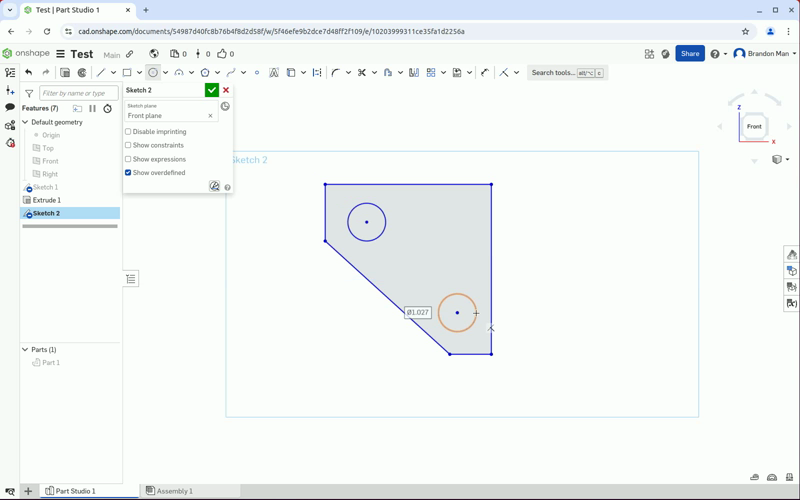
scroll(-6)
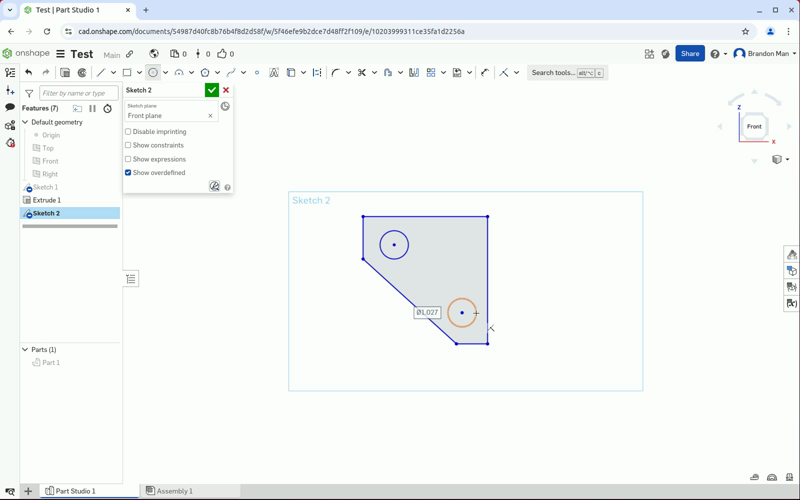
scroll(-6)
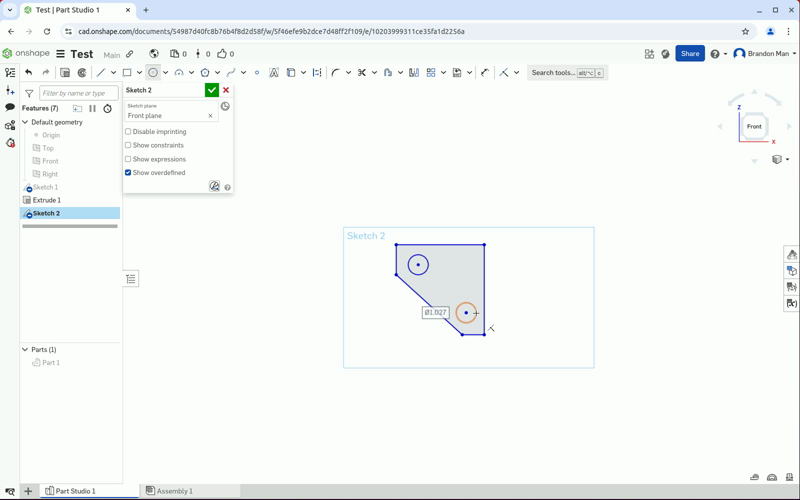
scroll(-6)
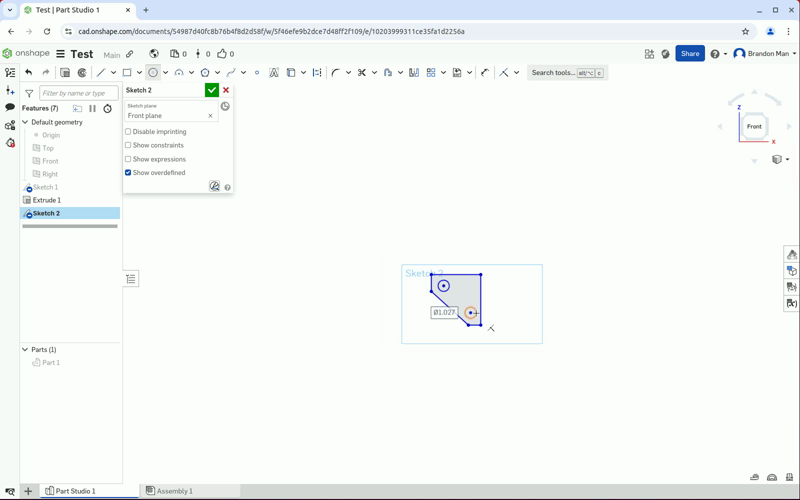
scroll(-6)
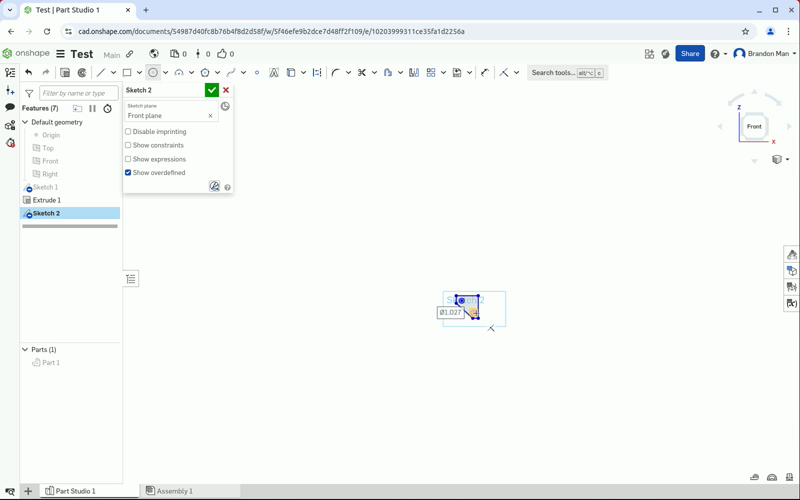
key(esc)
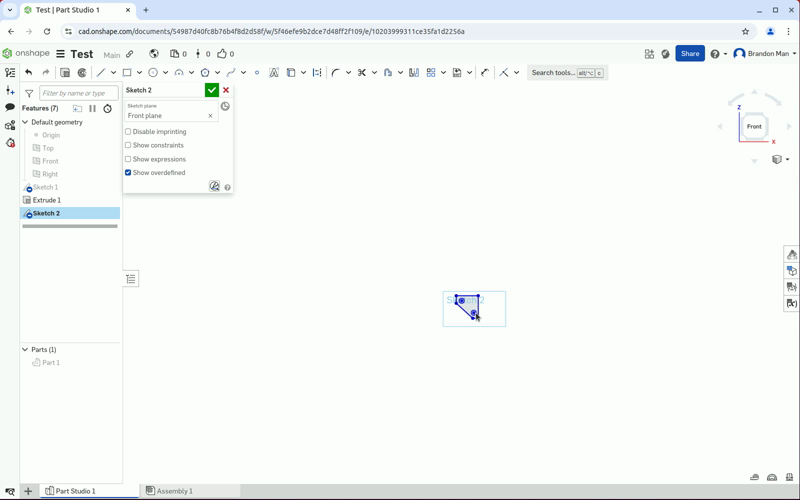
key(c)
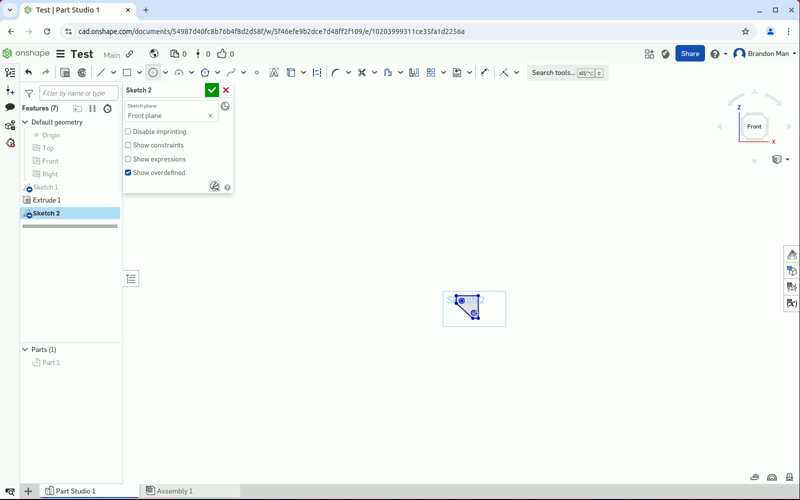
key_down(shift)
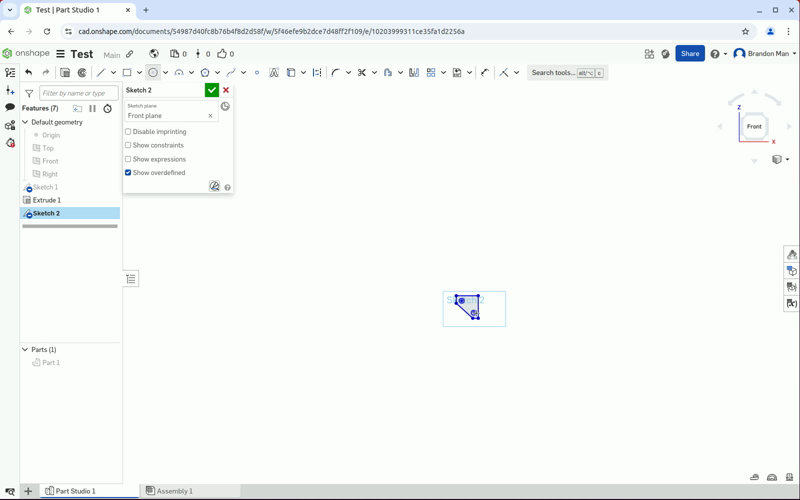
mouse_move(473, 300)
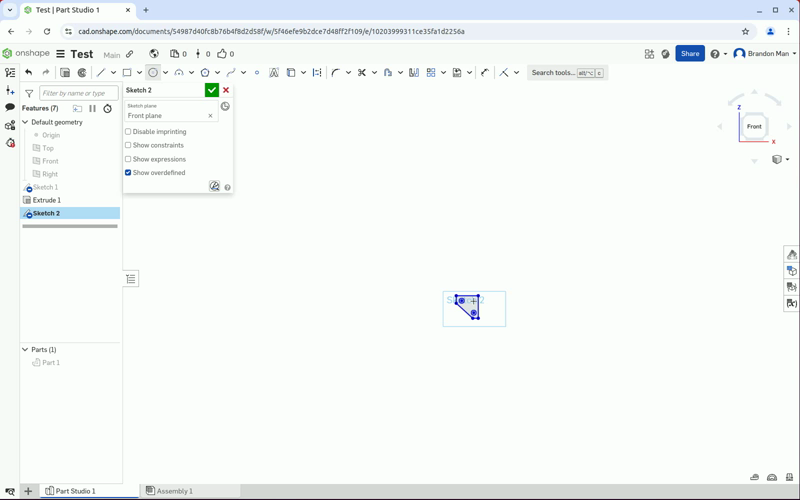
click(473, 300)
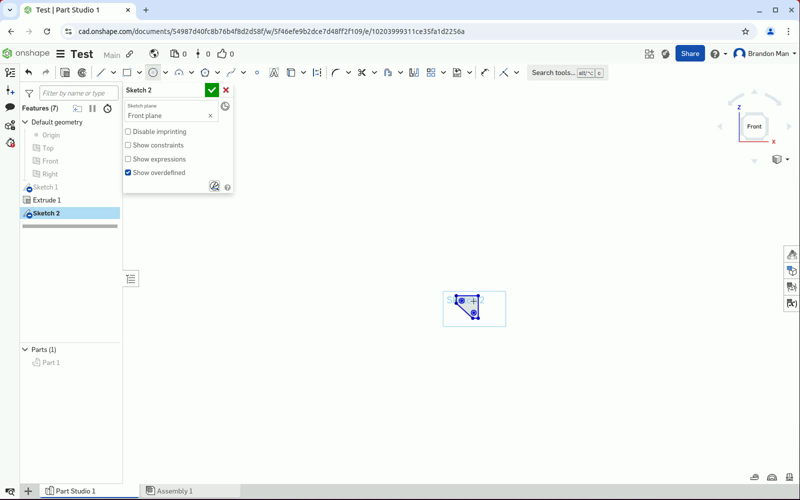
key_up(shift)
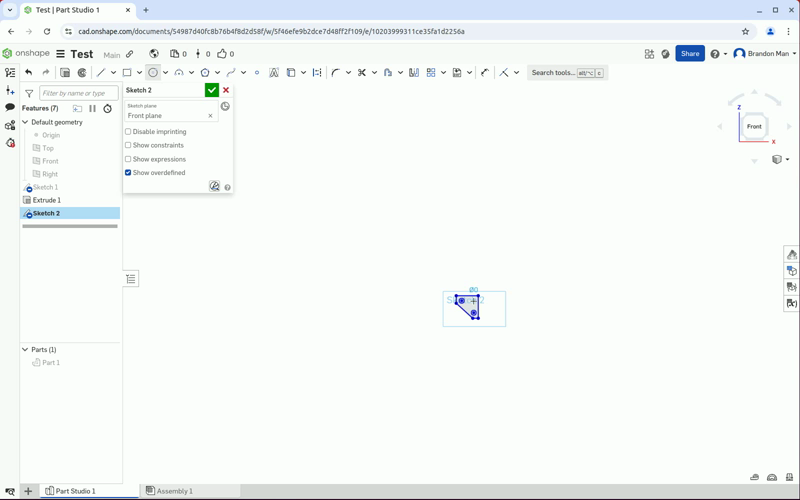
mouse_move(476, 300)
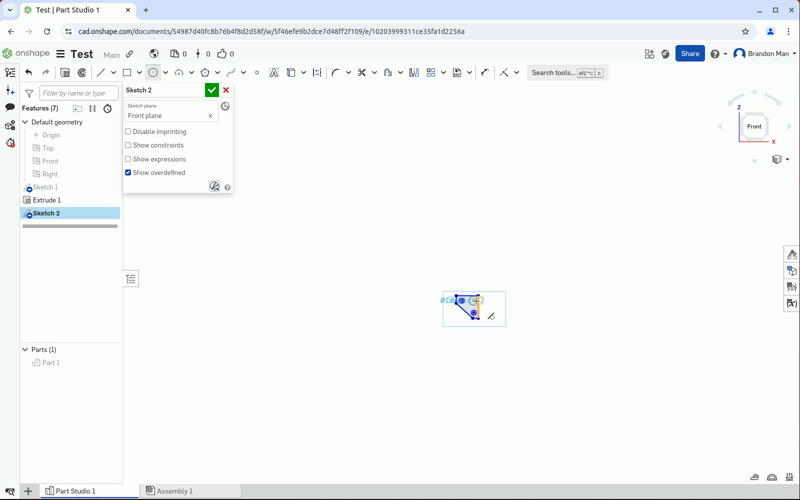
scroll(6)
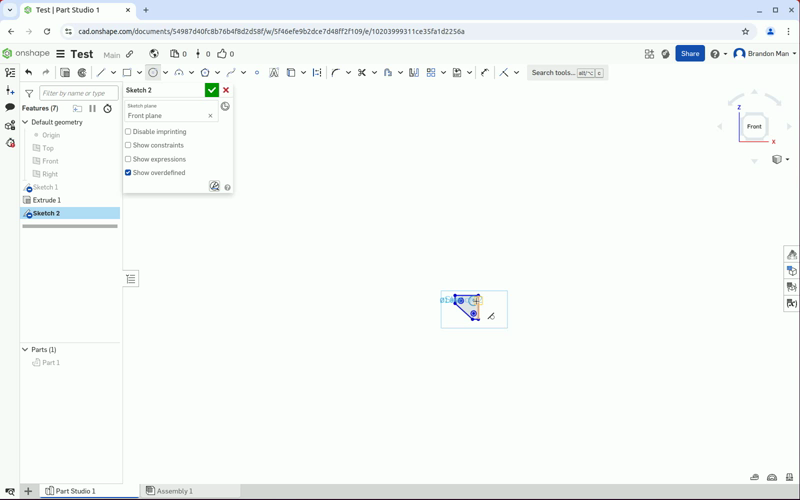
scroll(6)
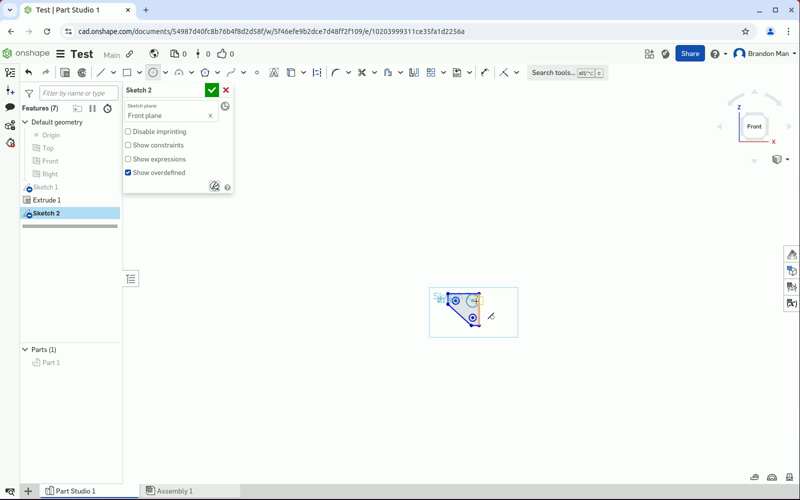
scroll(6)
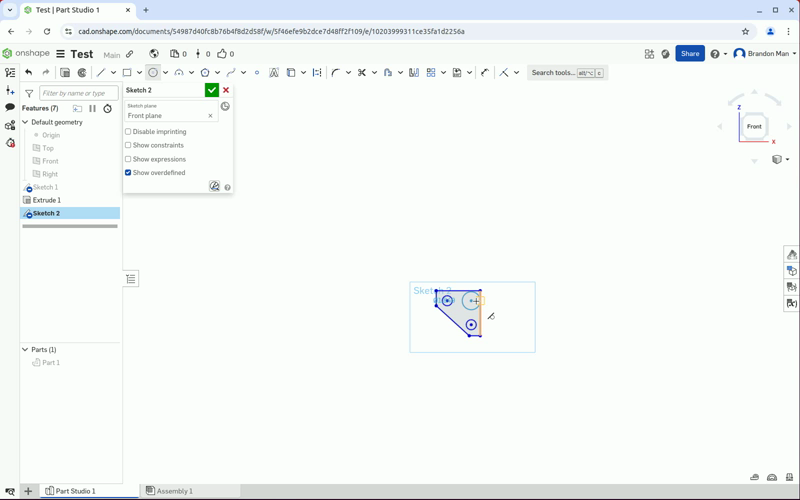
scroll(6)
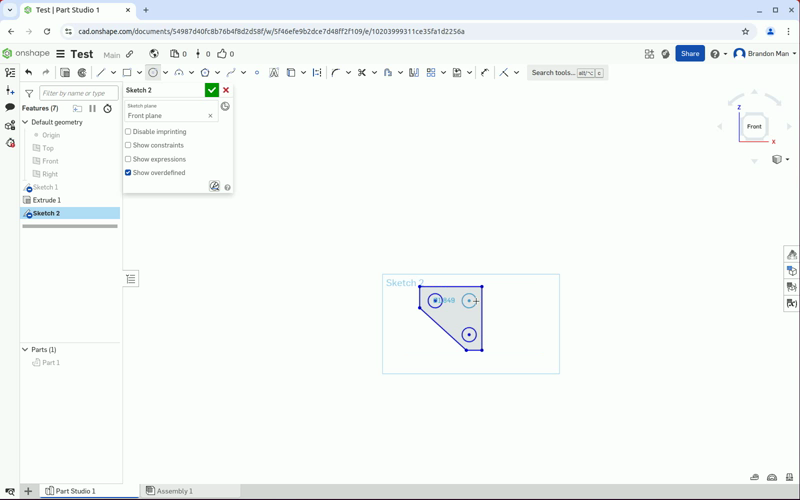
scroll(6)
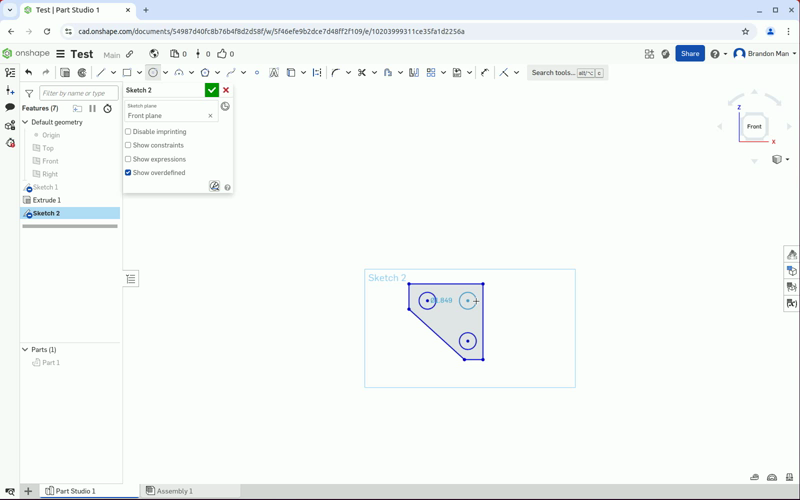
scroll(6)
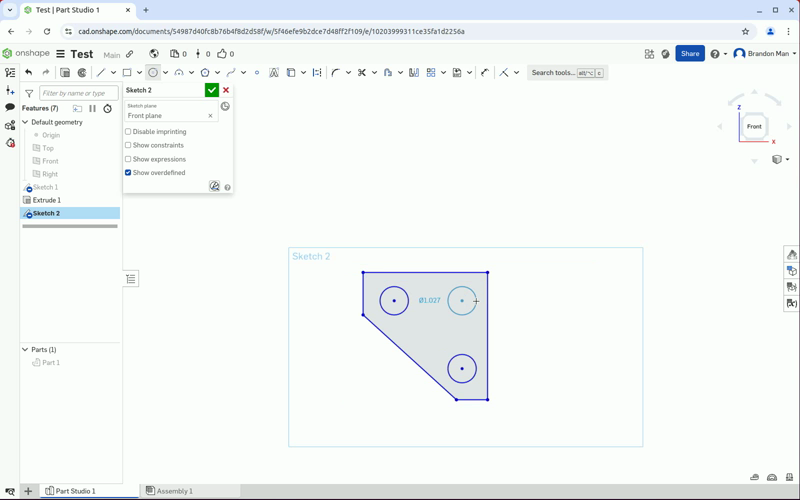
scroll(6)
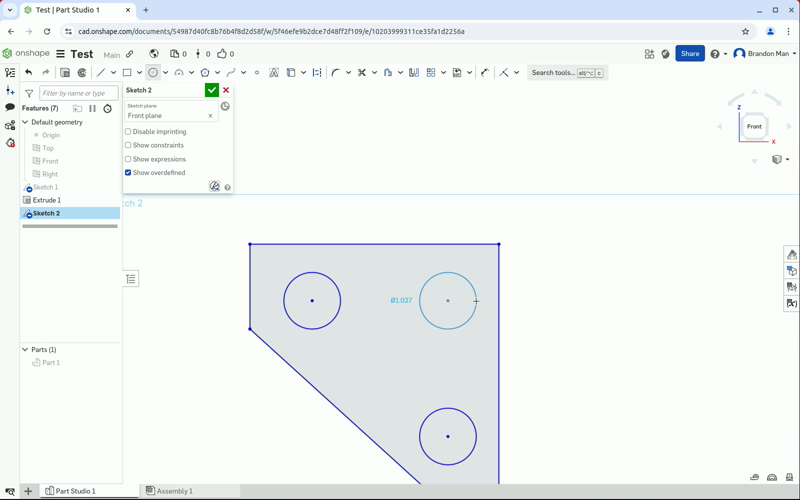
click(476, 300)
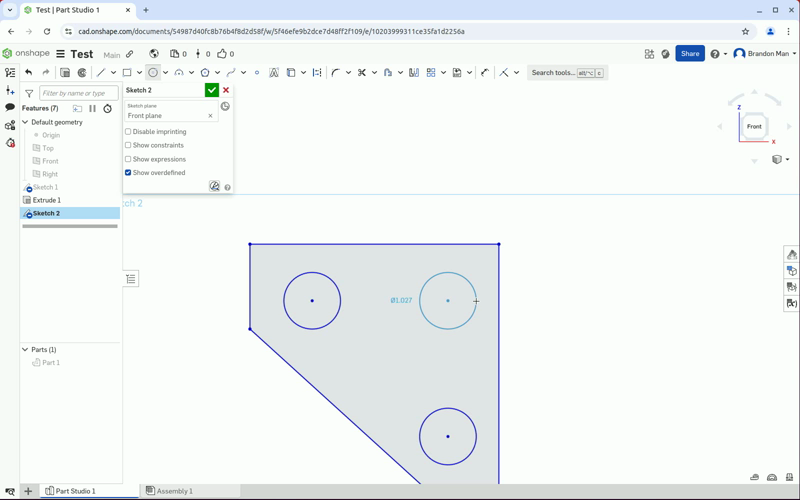
scroll(-6)
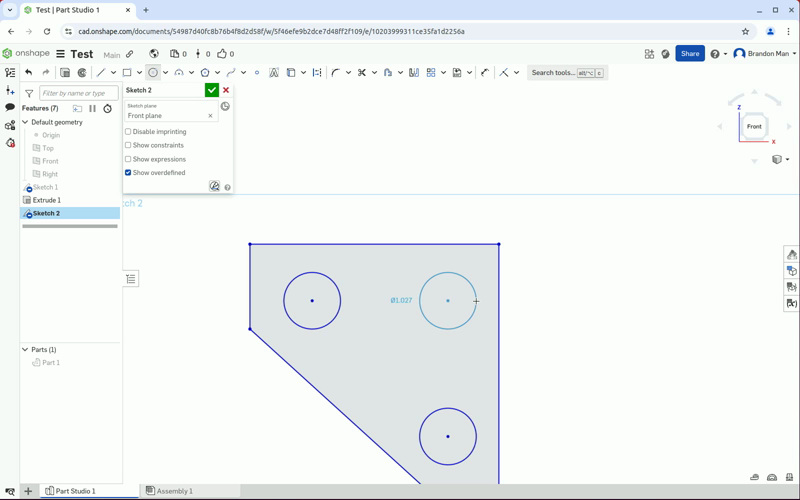
scroll(-6)
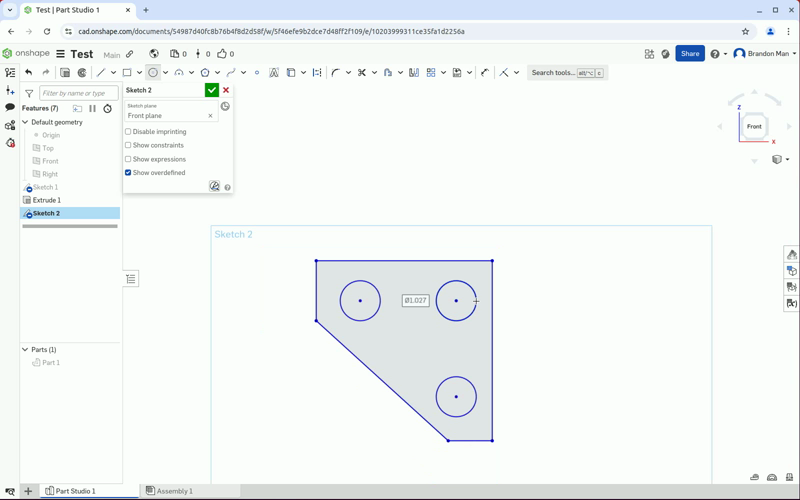
scroll(-6)
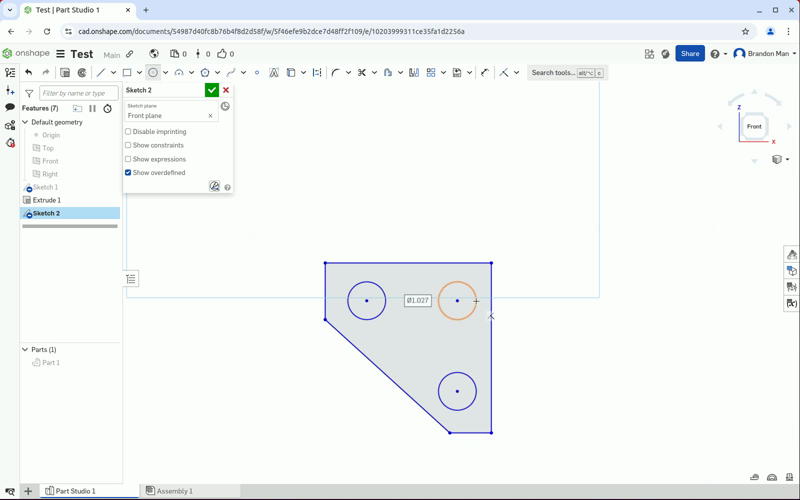
scroll(-6)
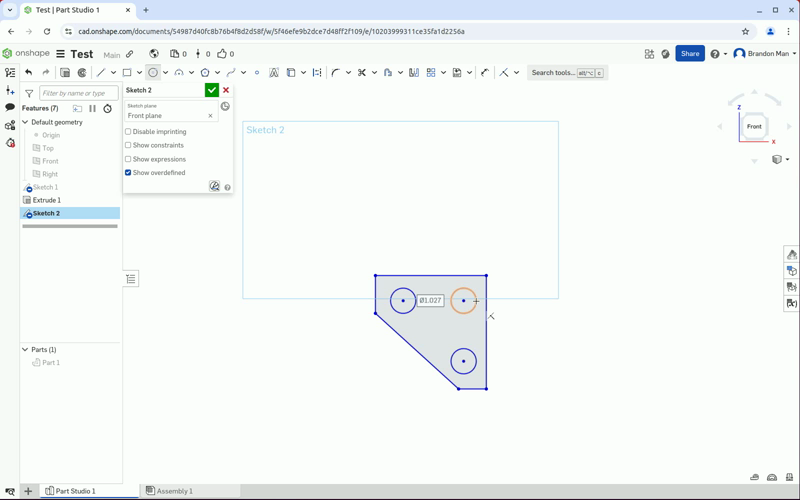
scroll(-6)
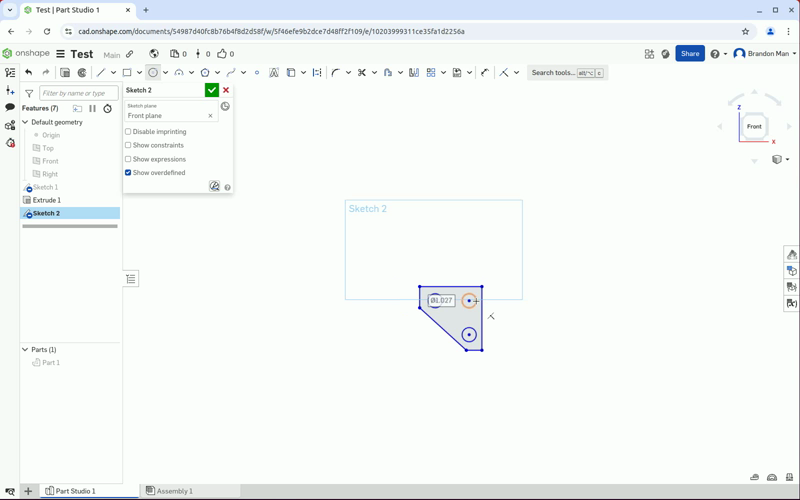
scroll(-6)
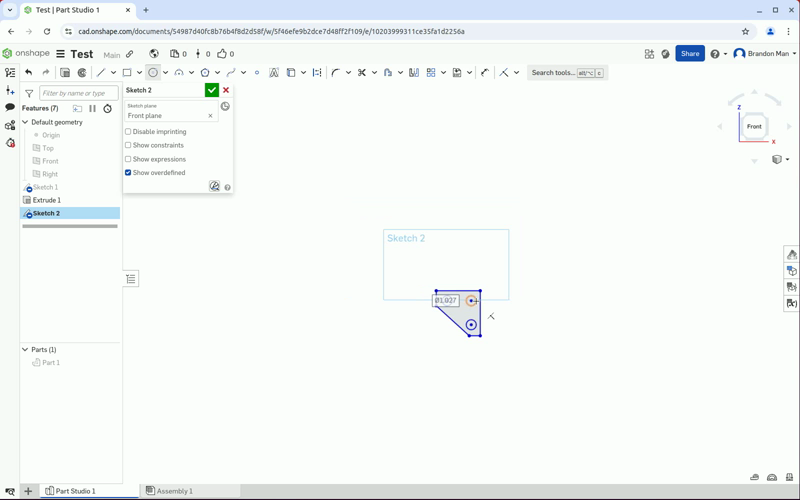
scroll(-6)
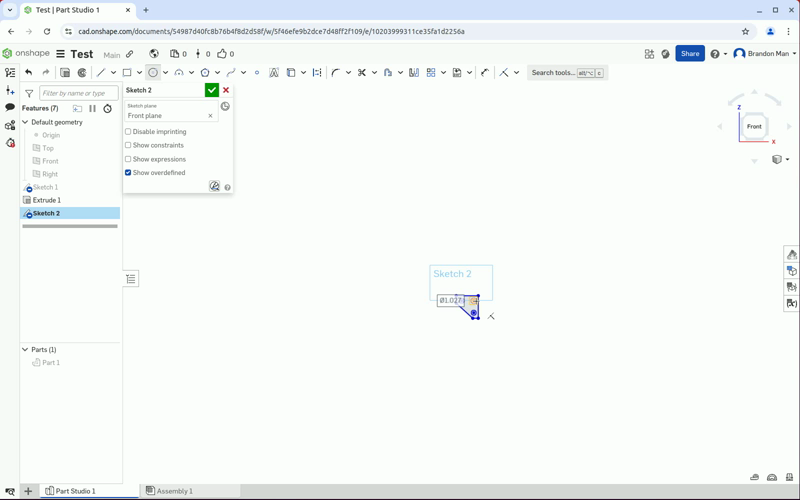
key(esc)
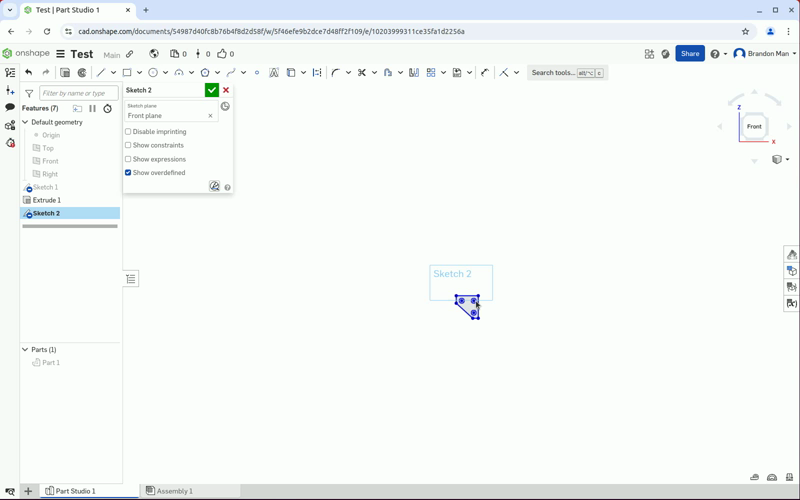
mouse_move(472, 316)
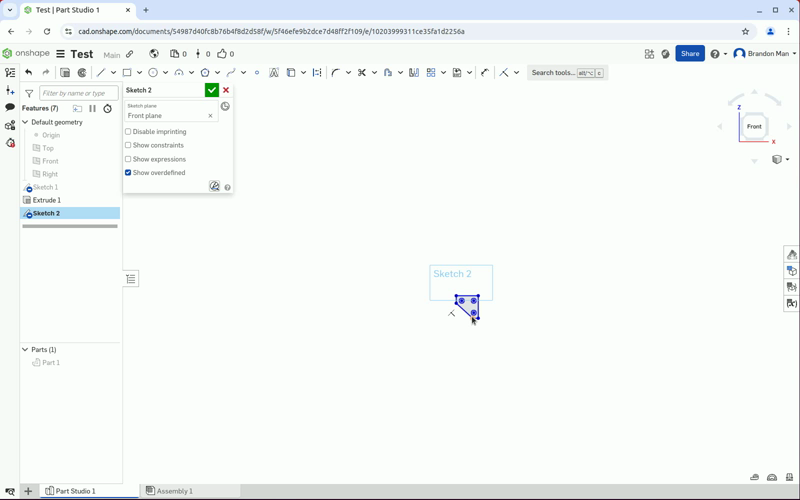
scroll(6)
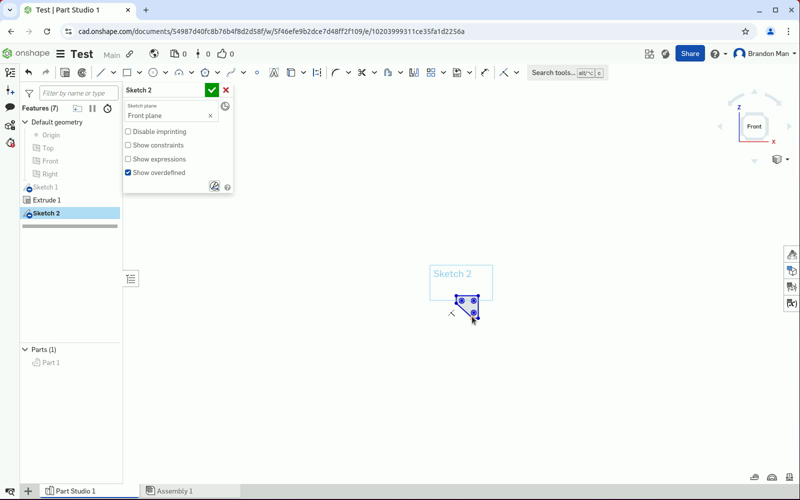
scroll(6)
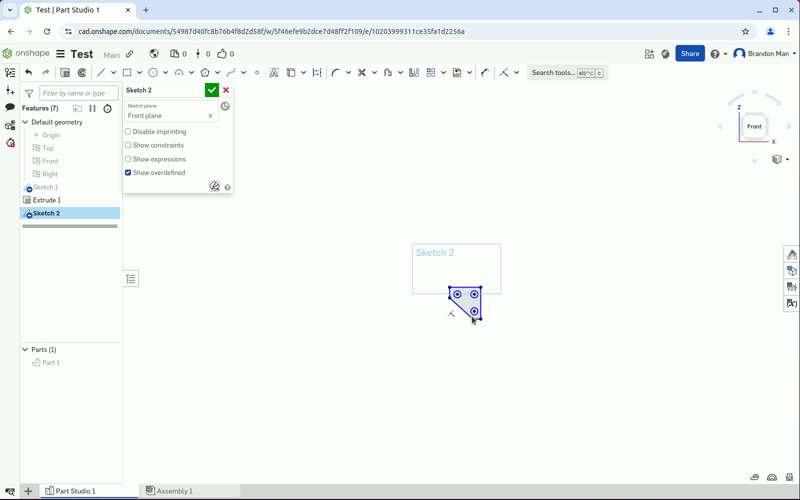
scroll(6)
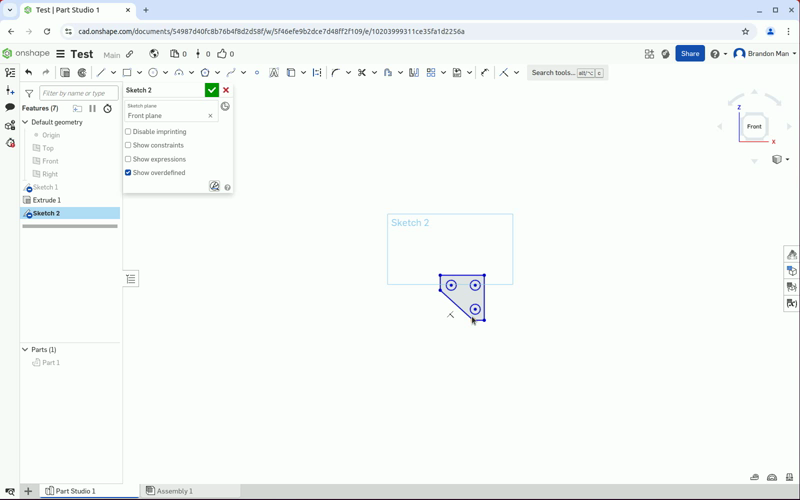
scroll(6)
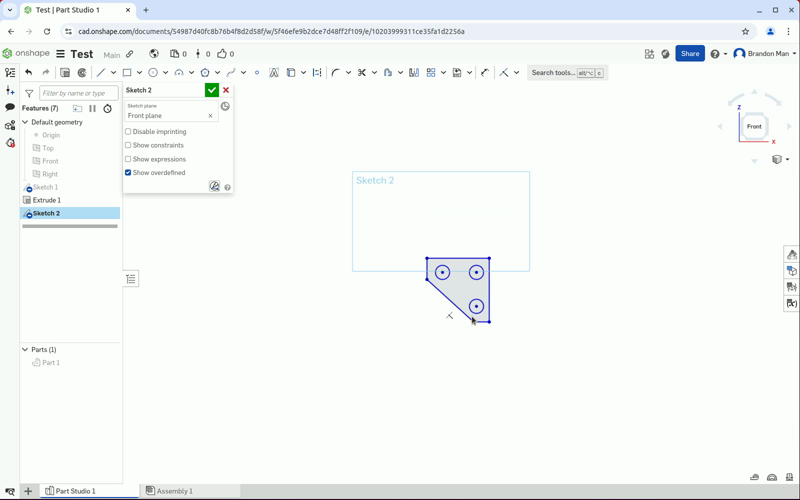
scroll(6)
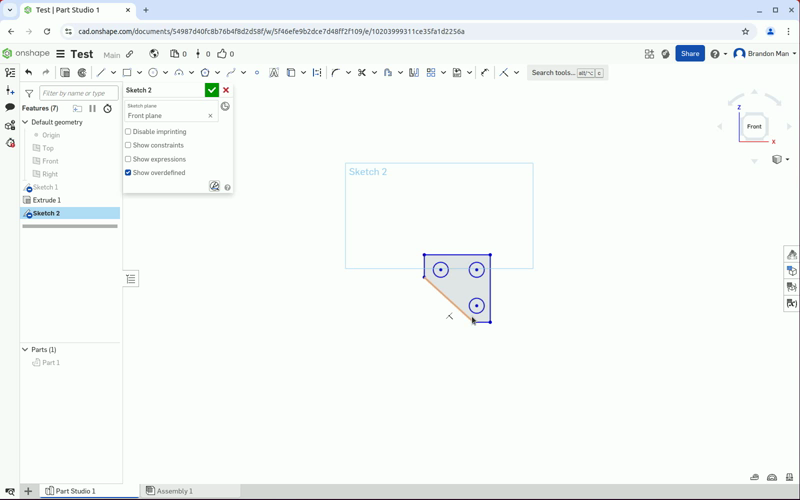
scroll(6)
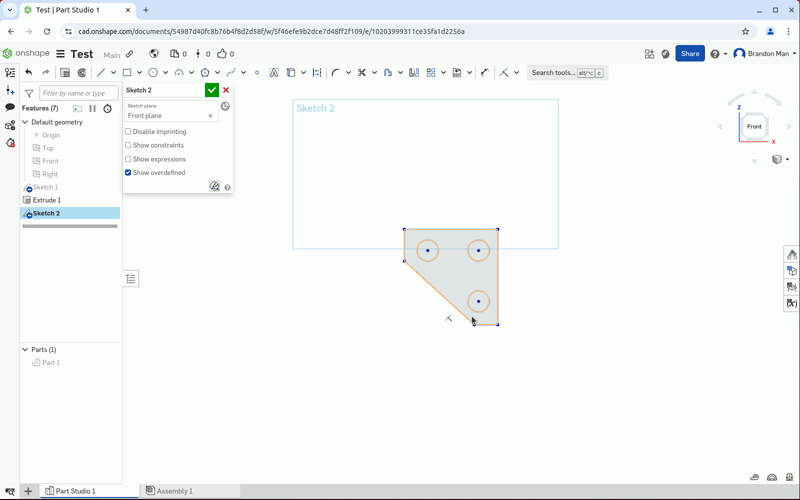
scroll(6)
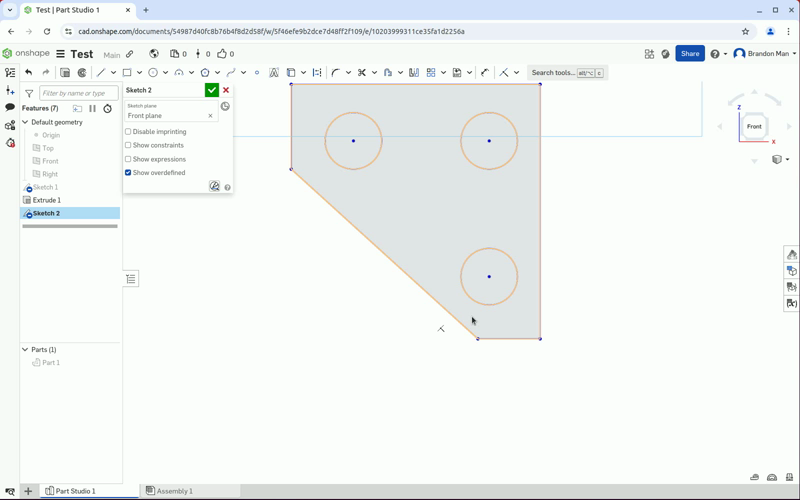
click(472, 316)
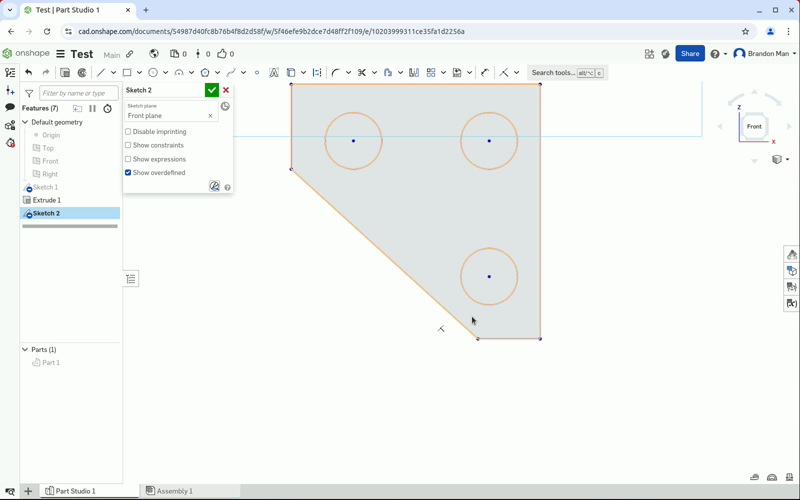
scroll(-6)
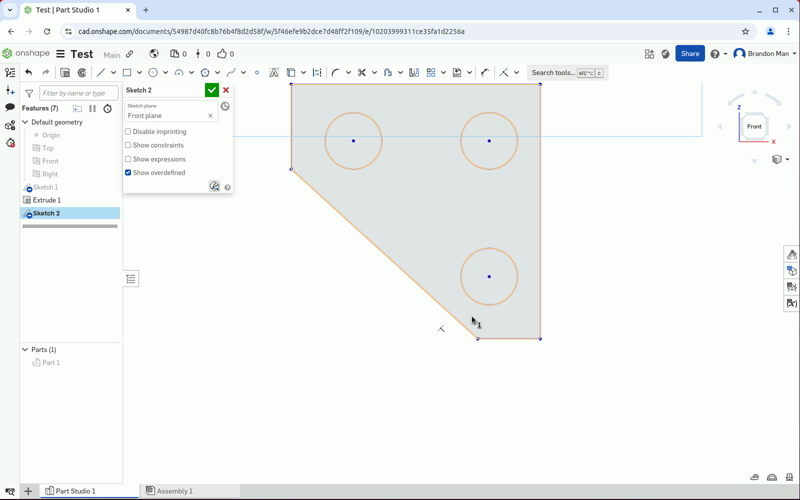
scroll(-6)
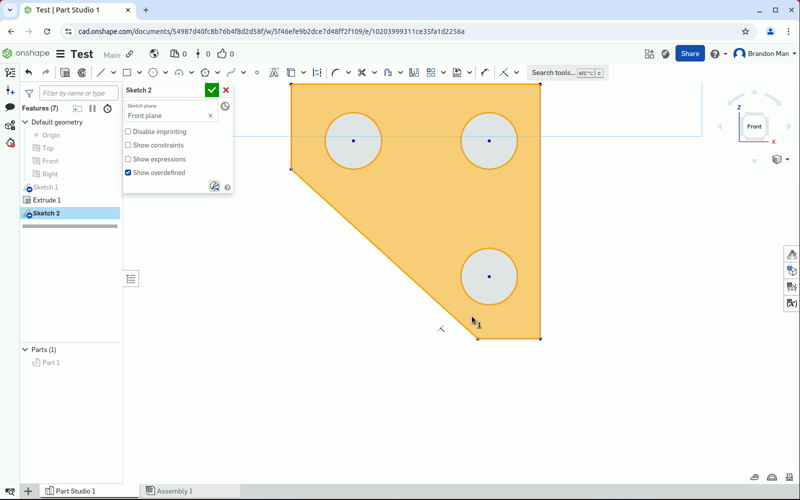
scroll(-6)
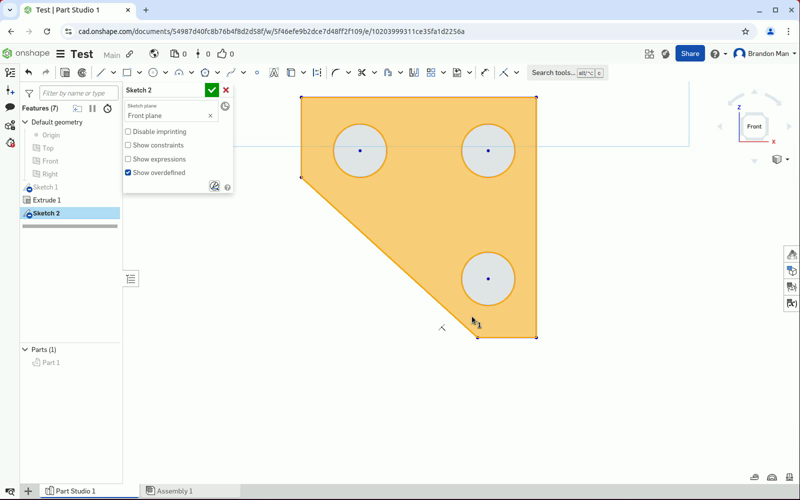
scroll(-6)
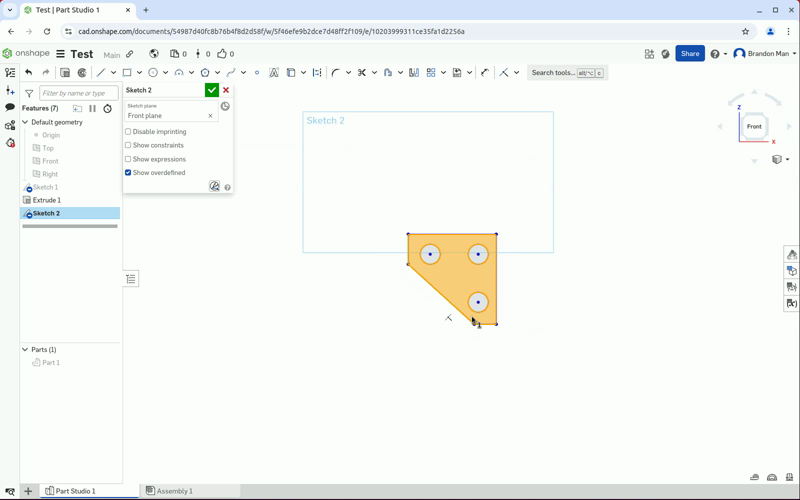
scroll(-6)
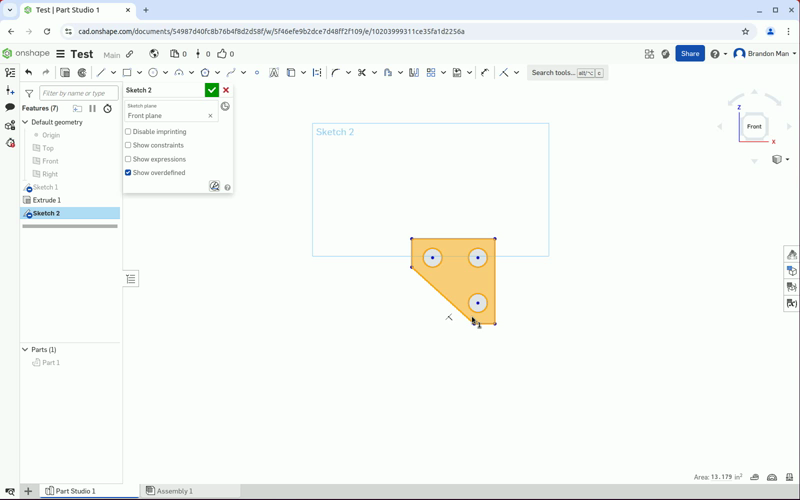
scroll(-6)
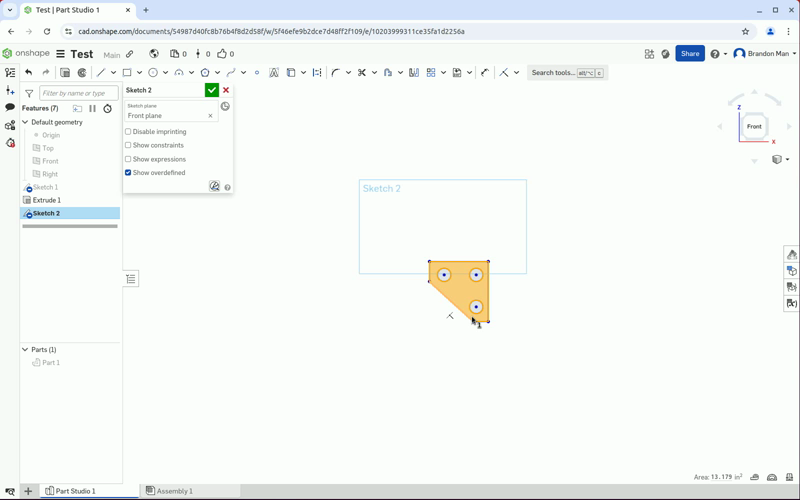
scroll(-6)
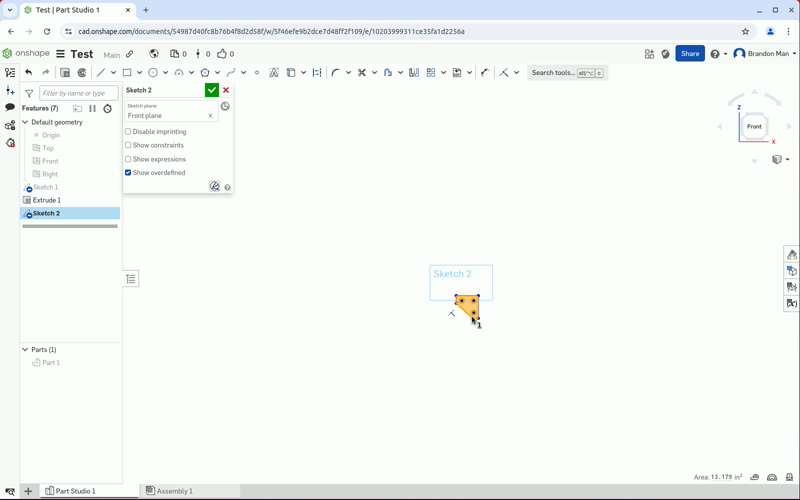
mouse_move(73, 352)
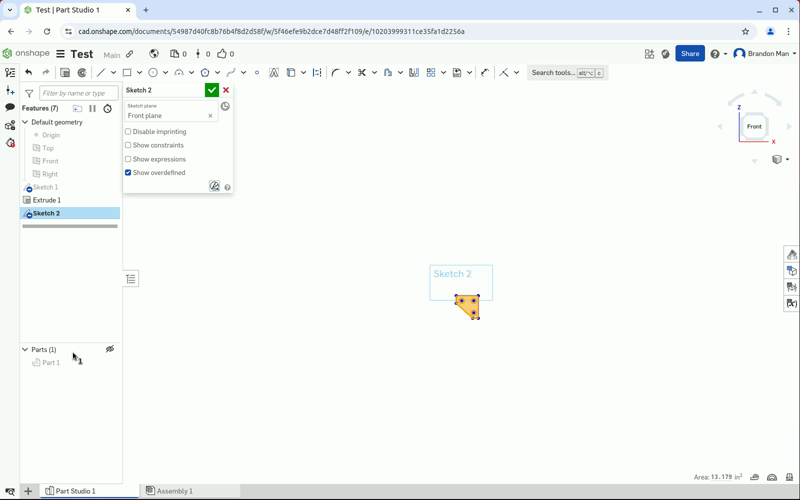
key(shift+y)
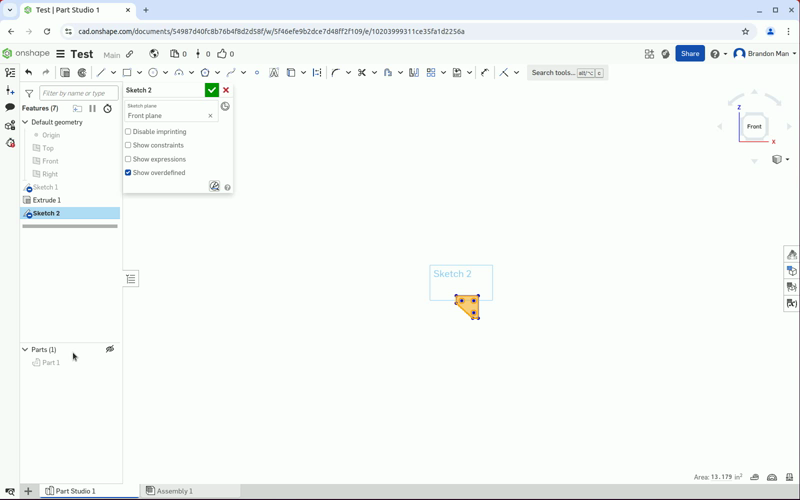
key(shift+e)
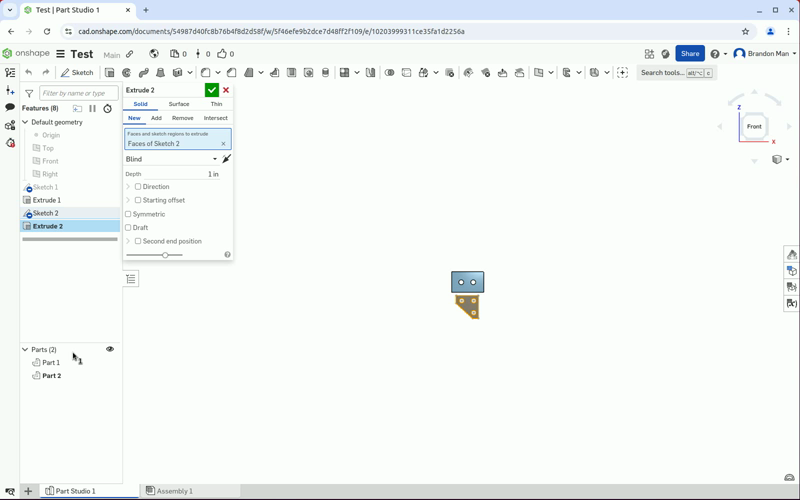
mouse_move(143, 106)
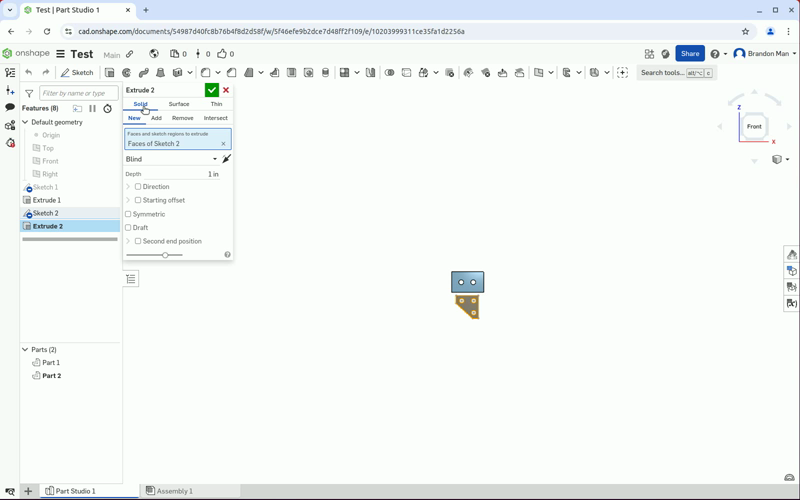
click(143, 106)
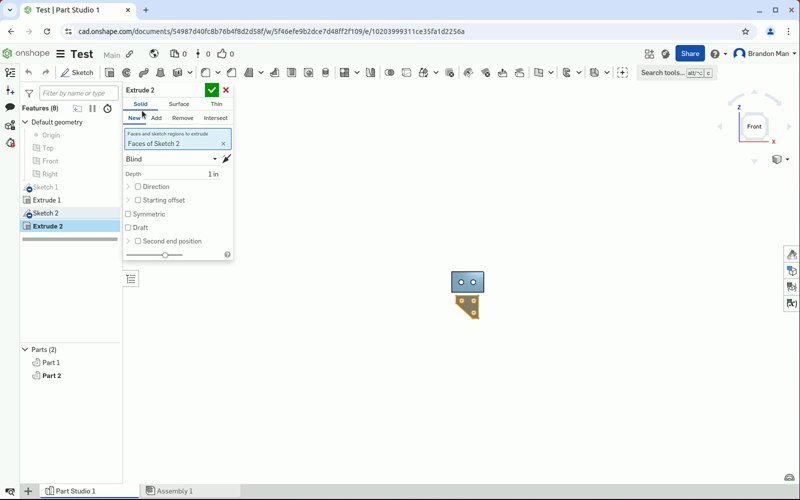
mouse_move(137, 120)
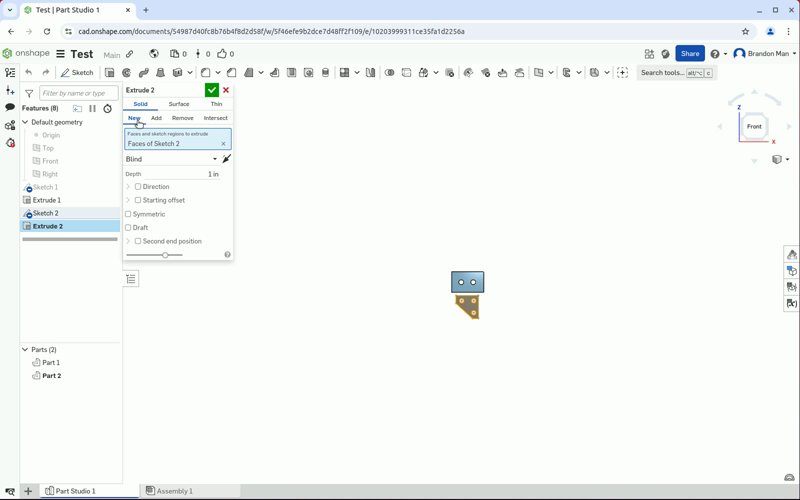
click(137, 120)
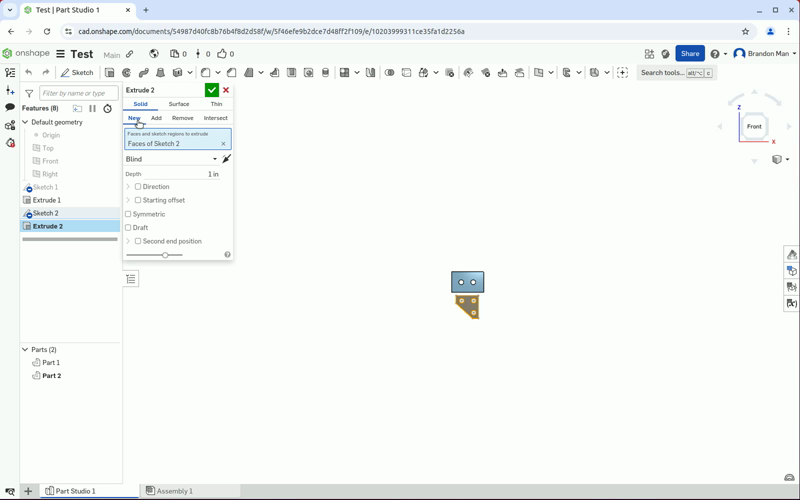
key(tab, 4)
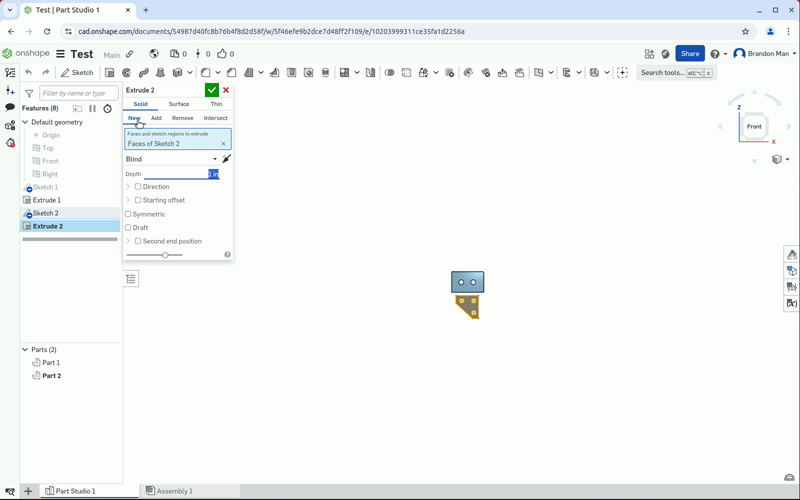
text(0.481)
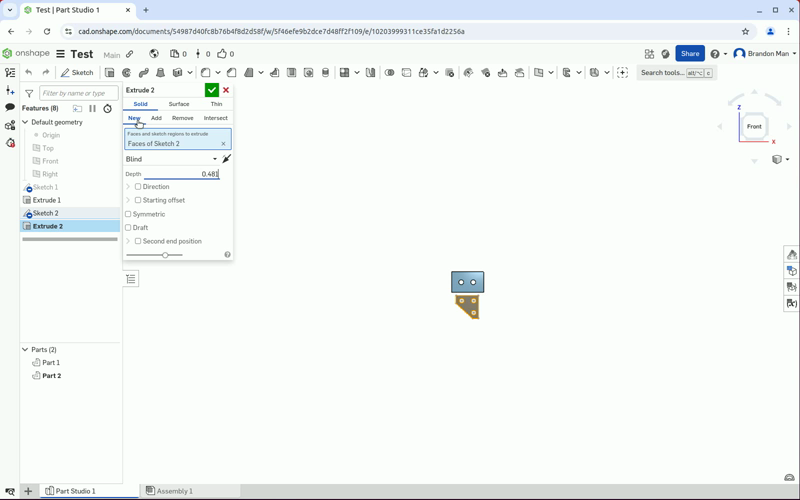
key(enter)
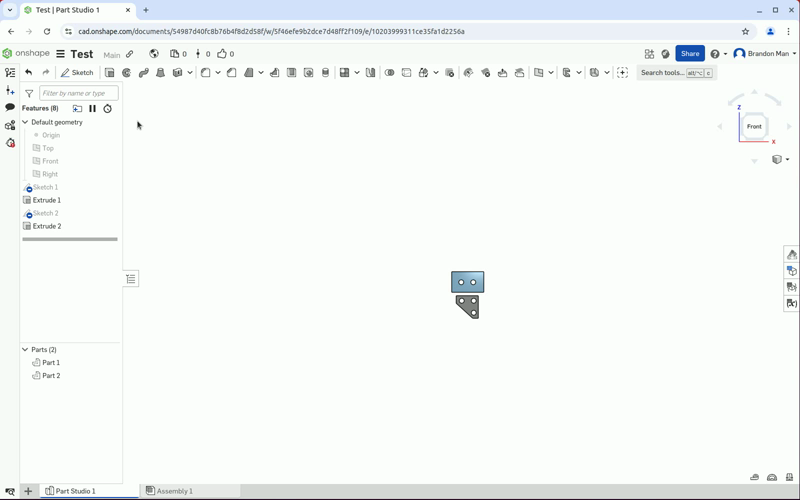
key(shift+h)
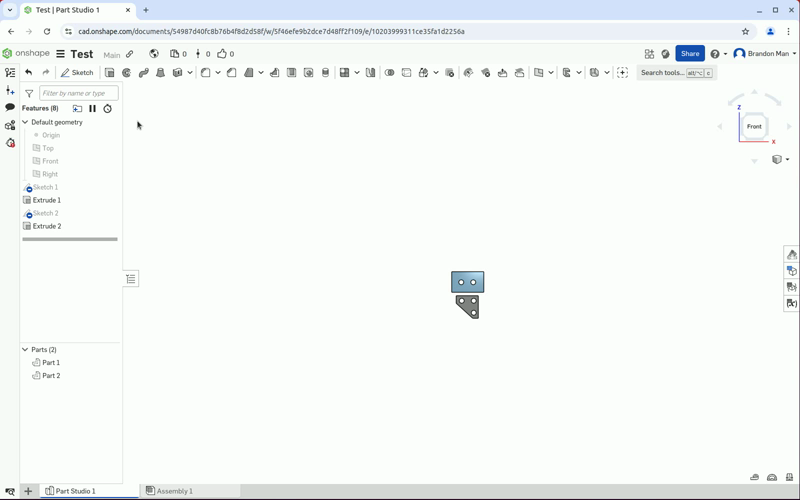
key(shift+h)
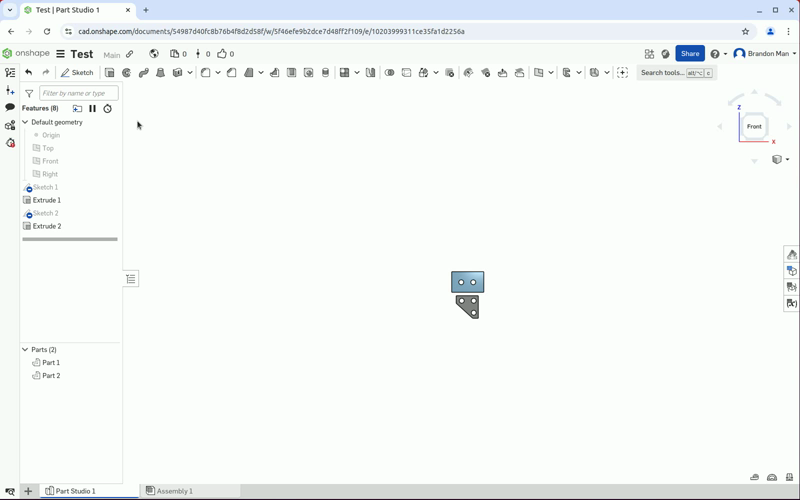
mouse_move(73, 189)
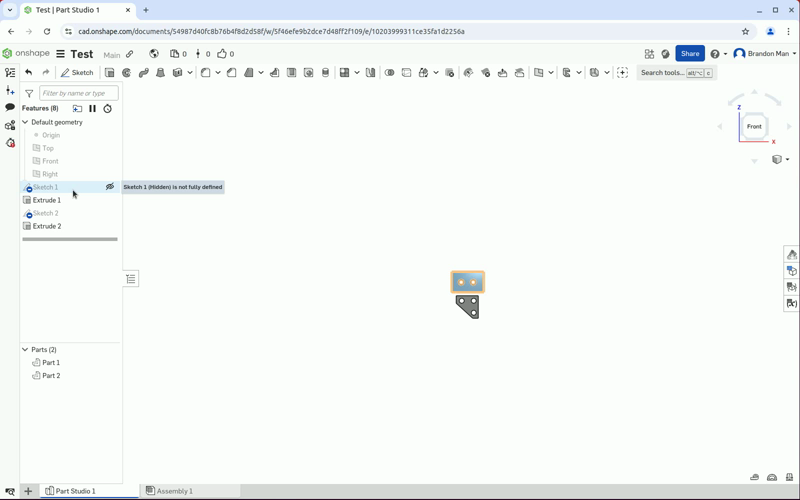
click(73, 189)
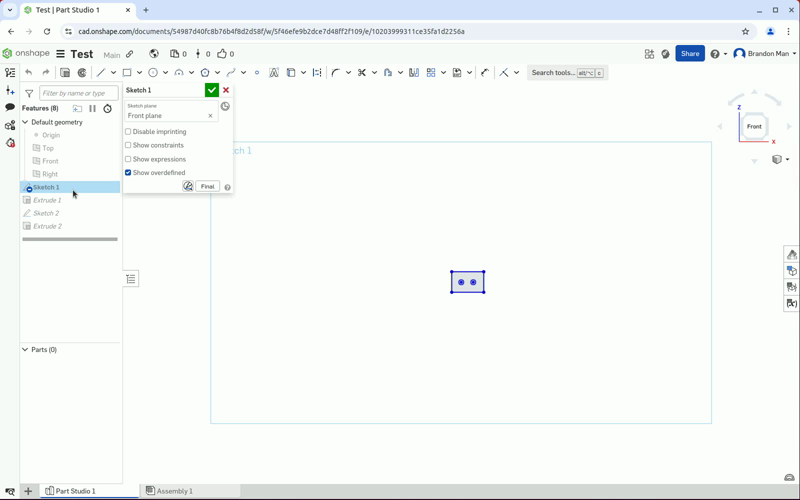
mouse_move(229, 92)
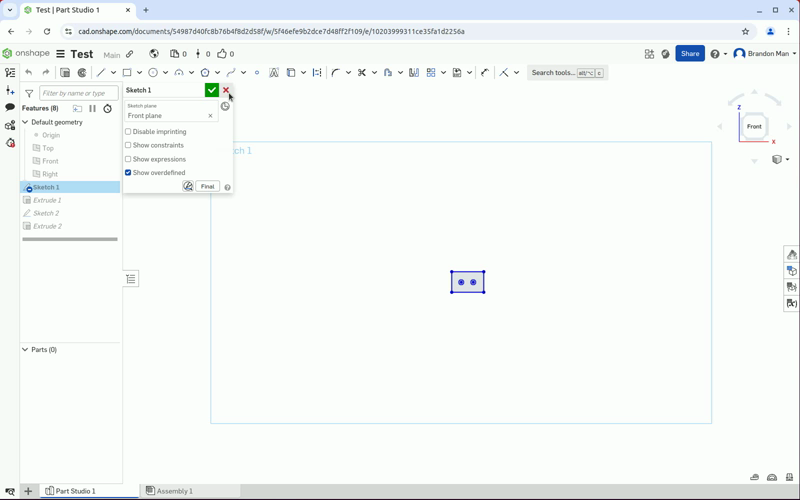
click(229, 92)
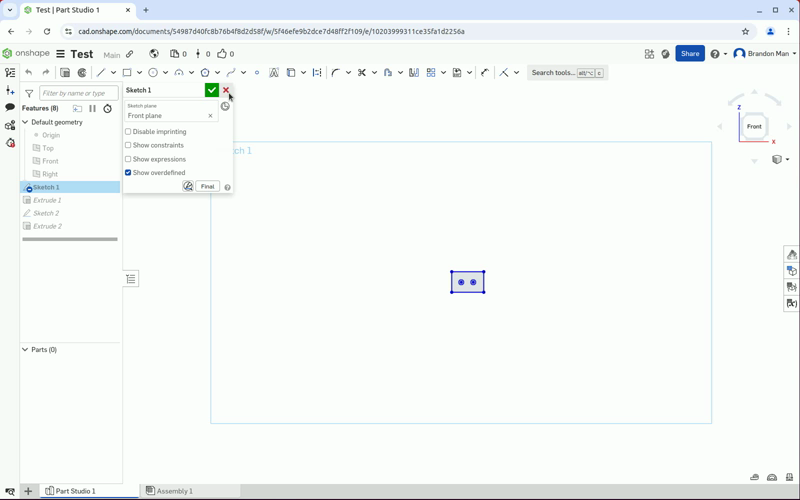
key(shift+s)
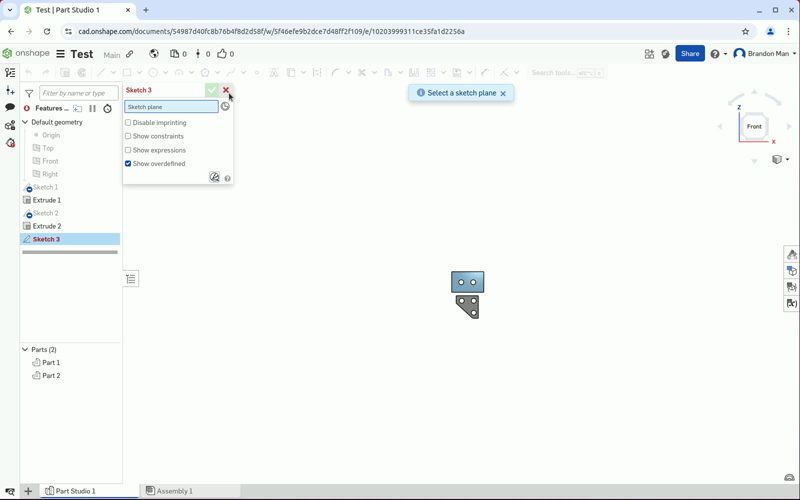
mouse_move(73, 163)
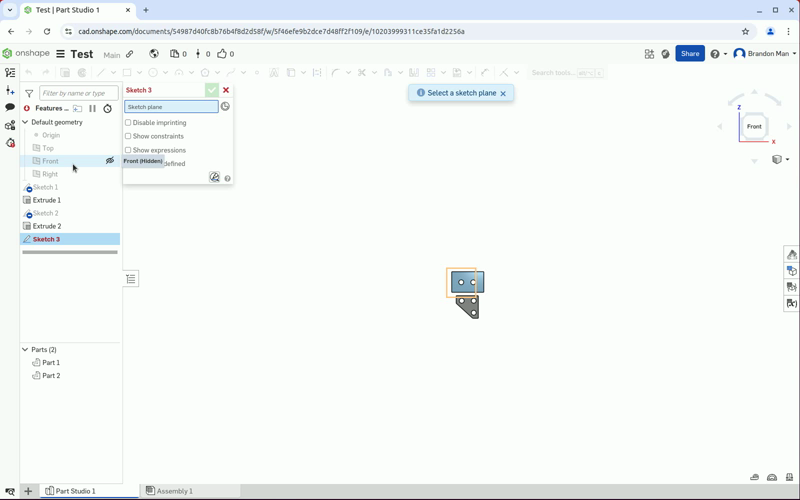
click(73, 163)
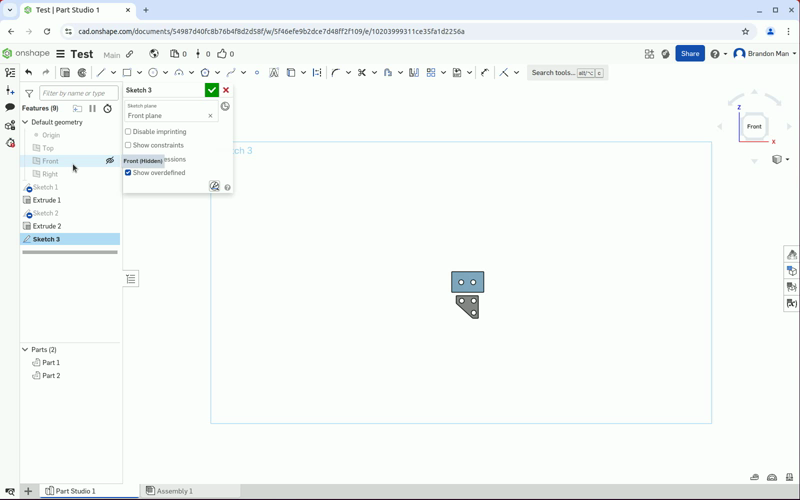
mouse_move(73, 352)
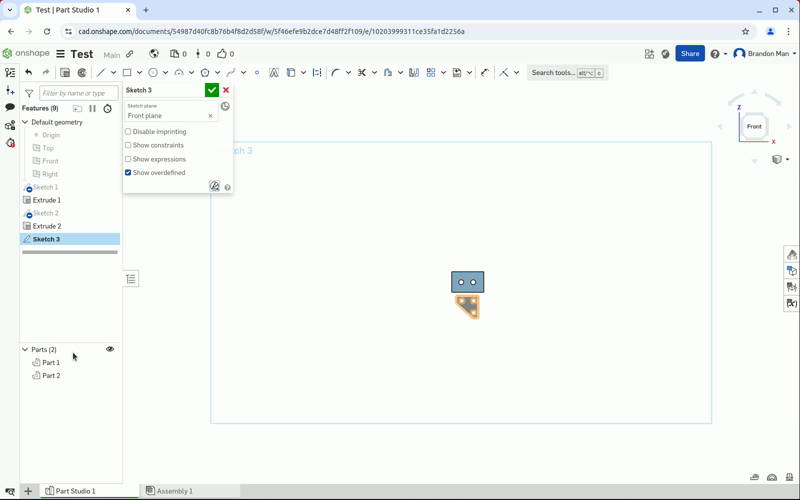
key(y)
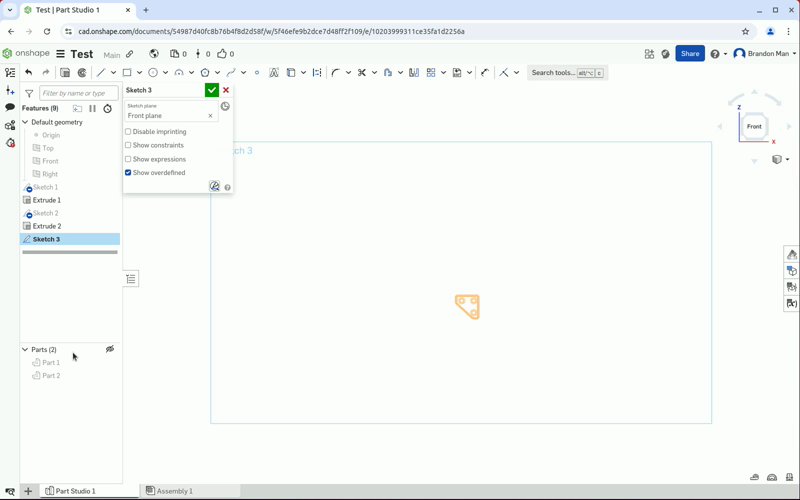
key(l)
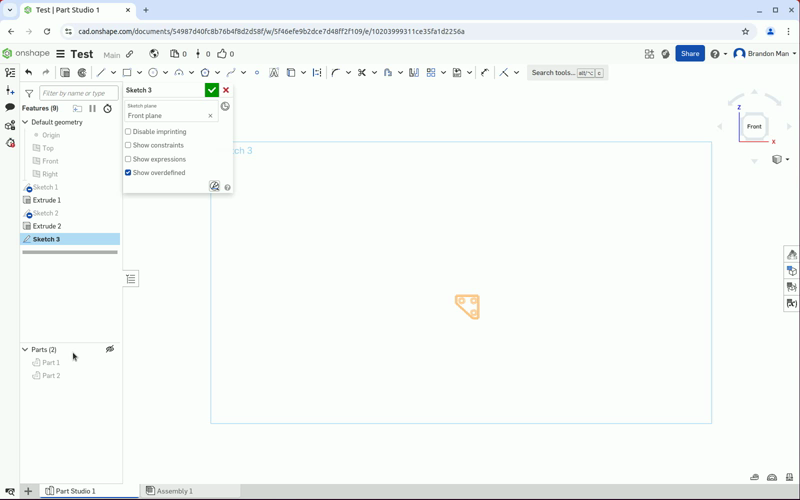
key_down(shift)
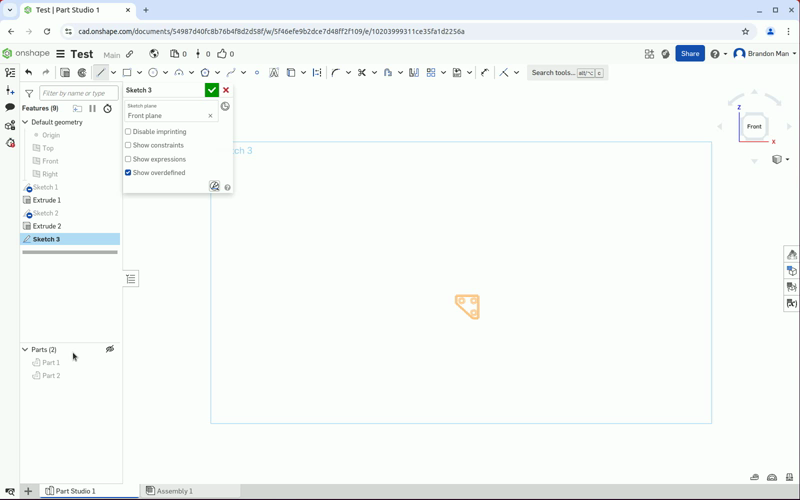
mouse_move(446, 341)
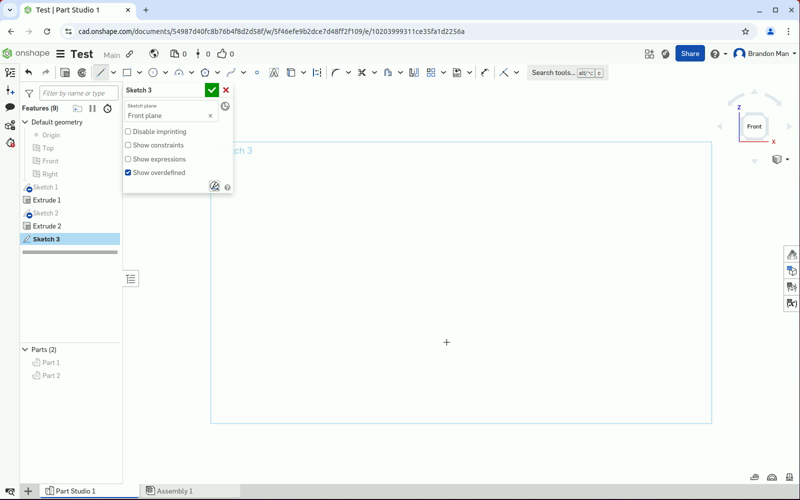
click(446, 341)
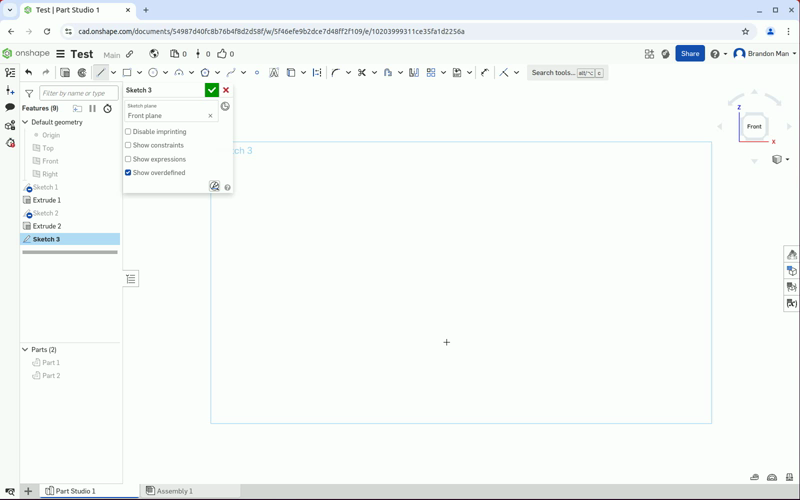
key_up(shift)
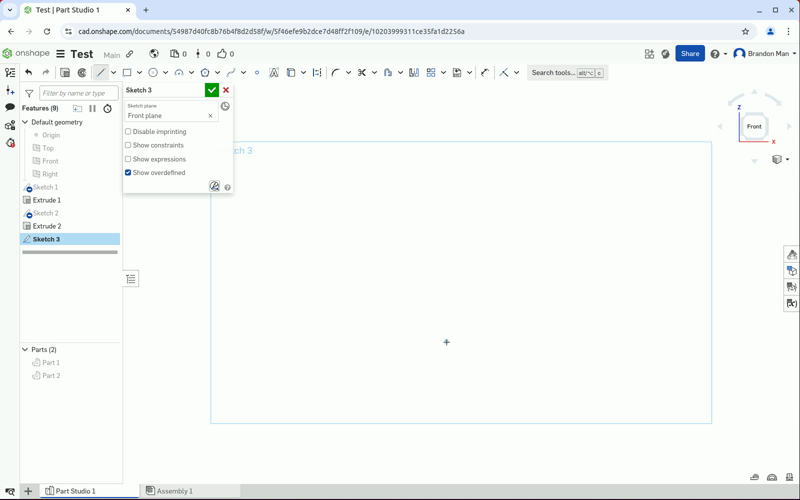
key_down(shift)
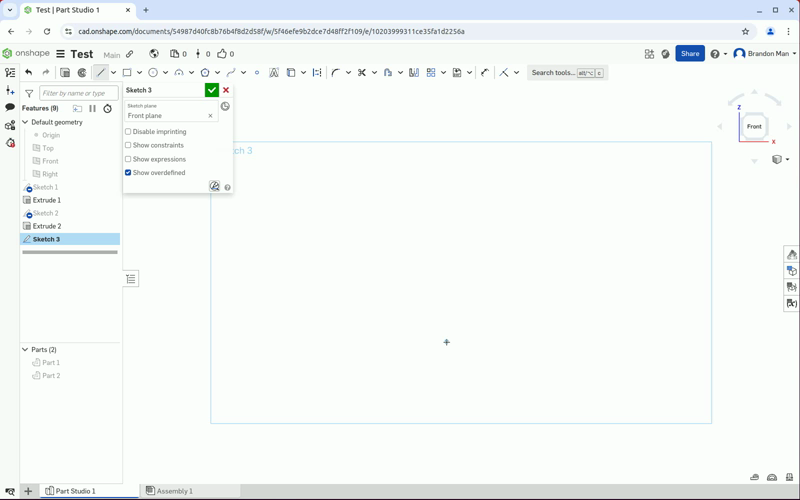
mouse_move(563, 342)
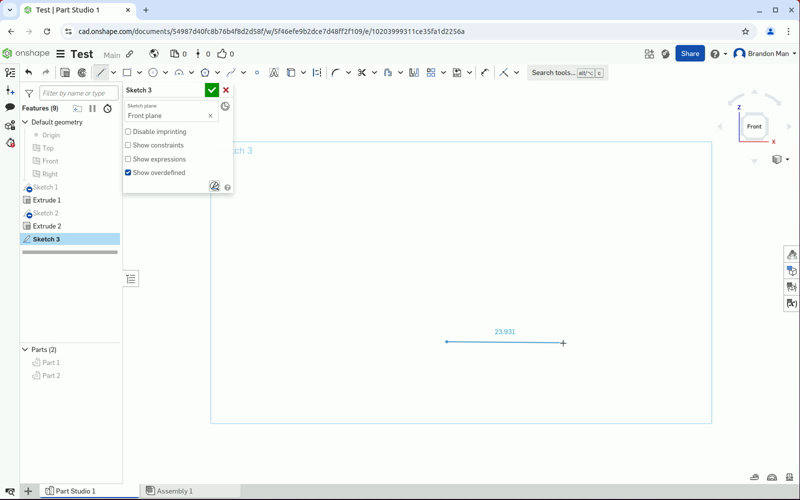
click(563, 342)
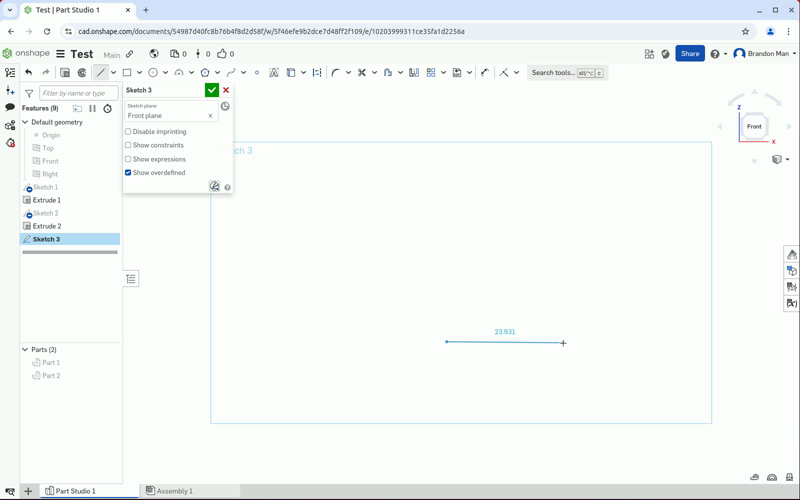
key_up(shift)
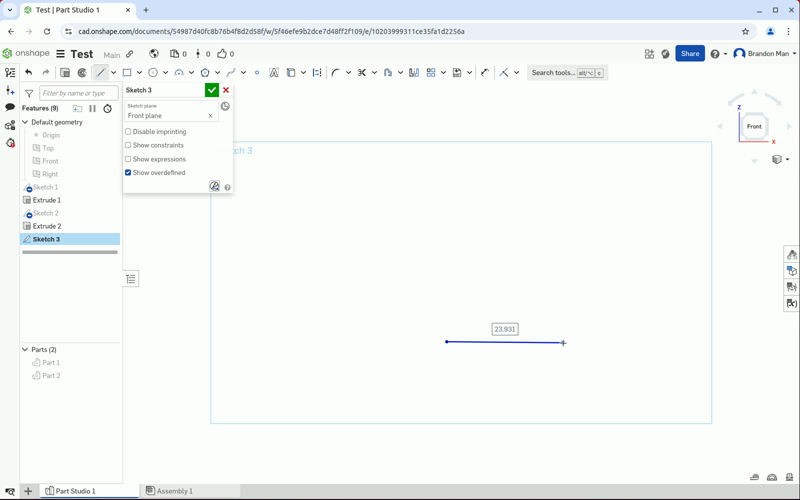
key(esc)
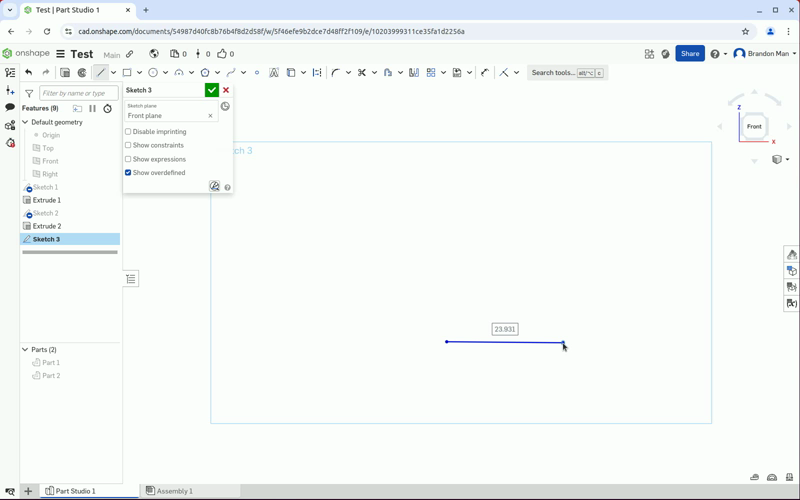
key(a)
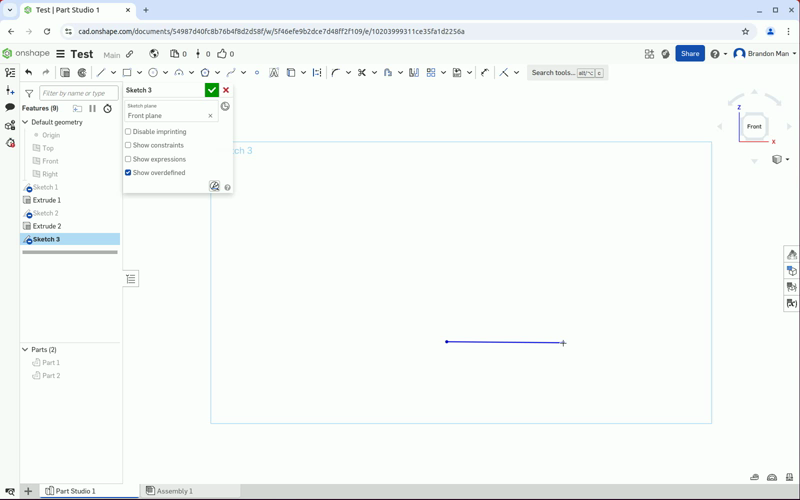
mouse_move(563, 342)
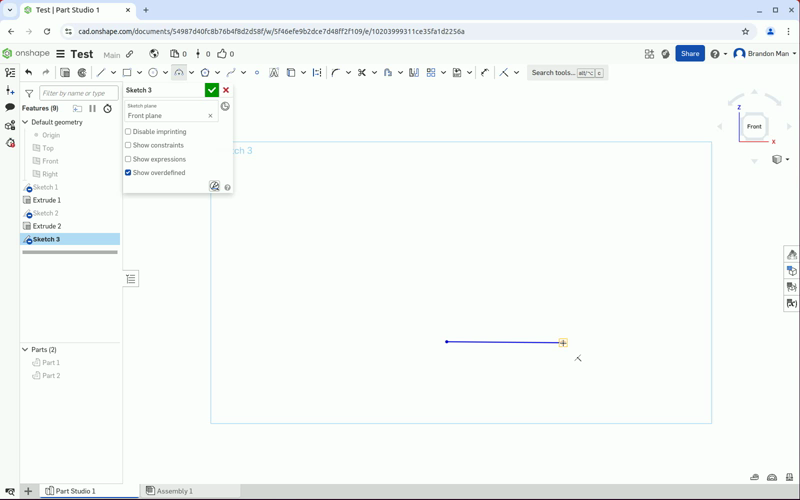
click(563, 342)
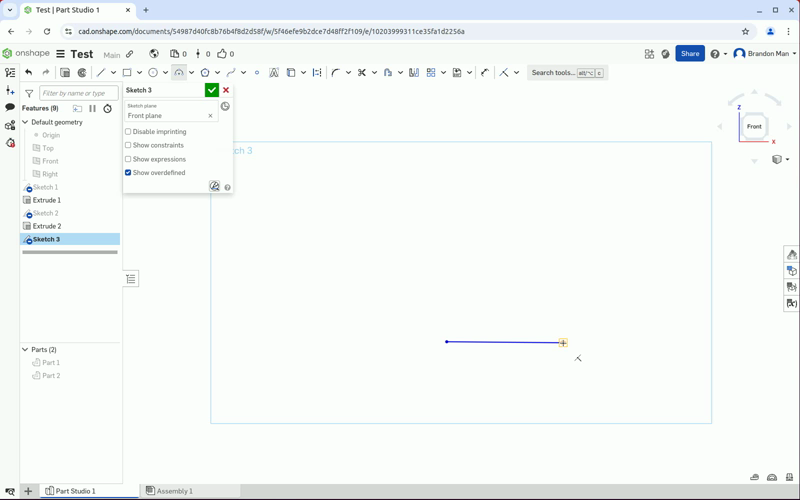
key_down(shift)
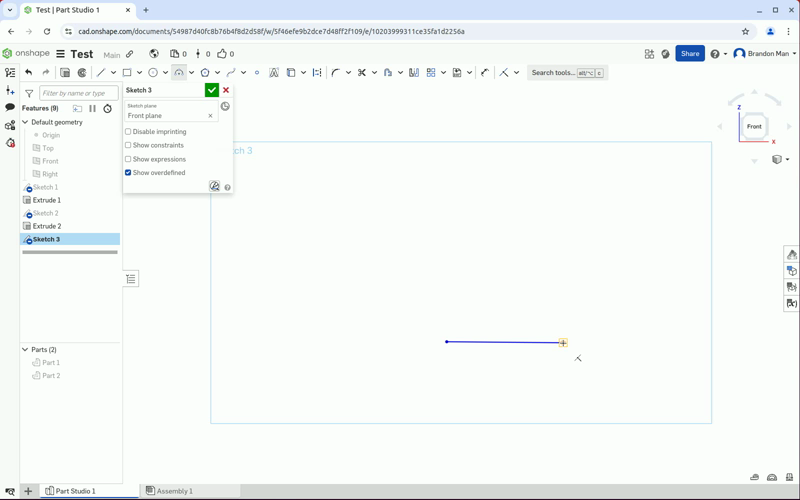
mouse_move(563, 330)
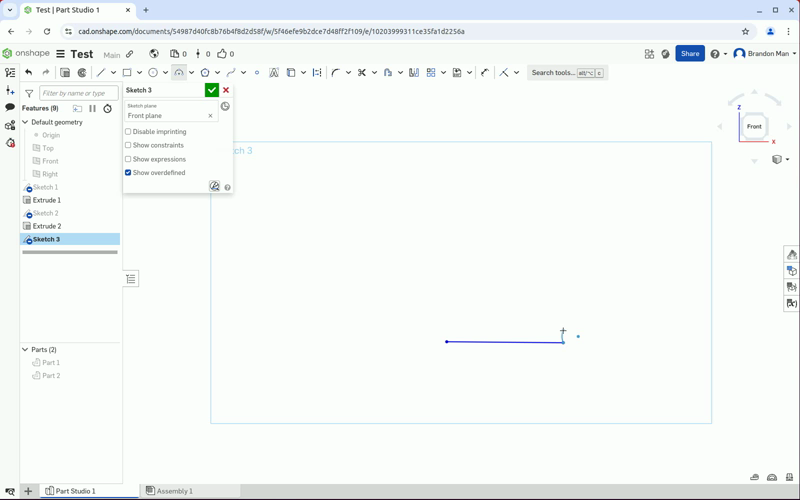
click(563, 330)
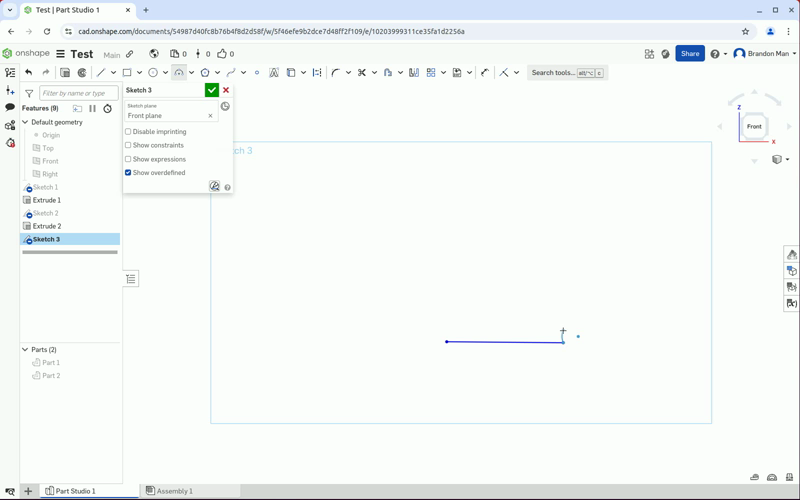
mouse_move(569, 336)
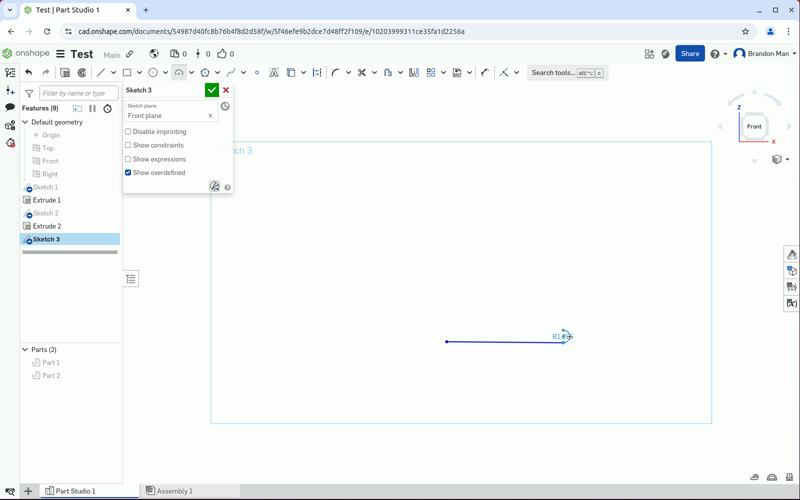
click(569, 336)
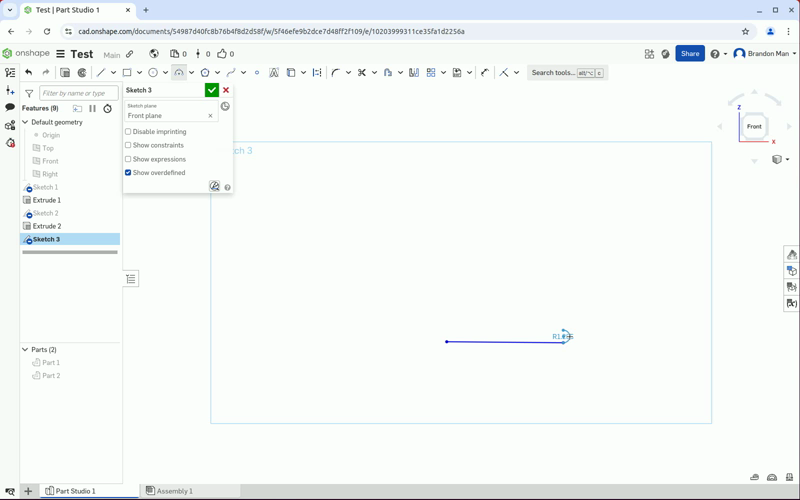
key_up(shift)
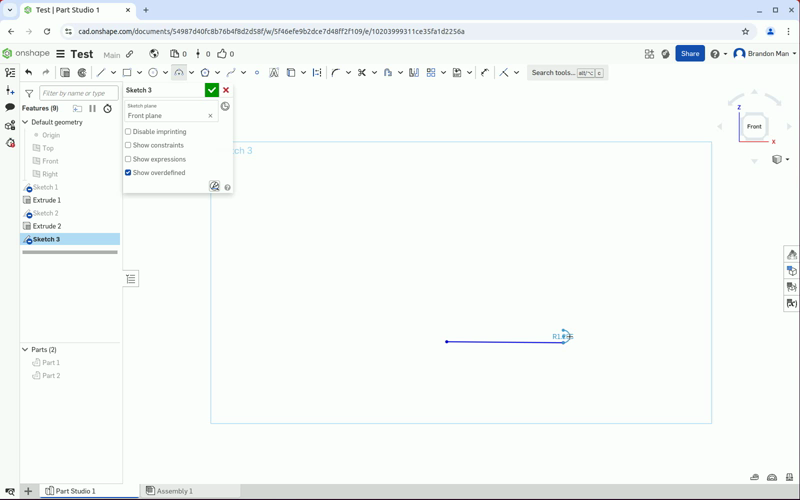
key(esc)
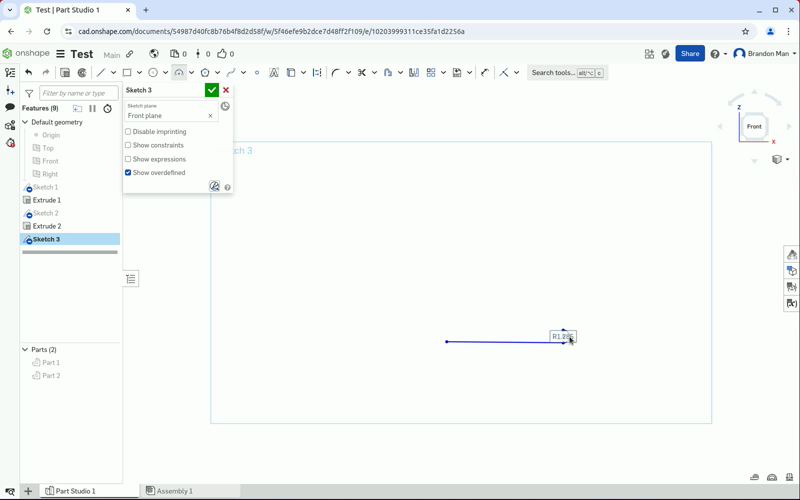
key(l)
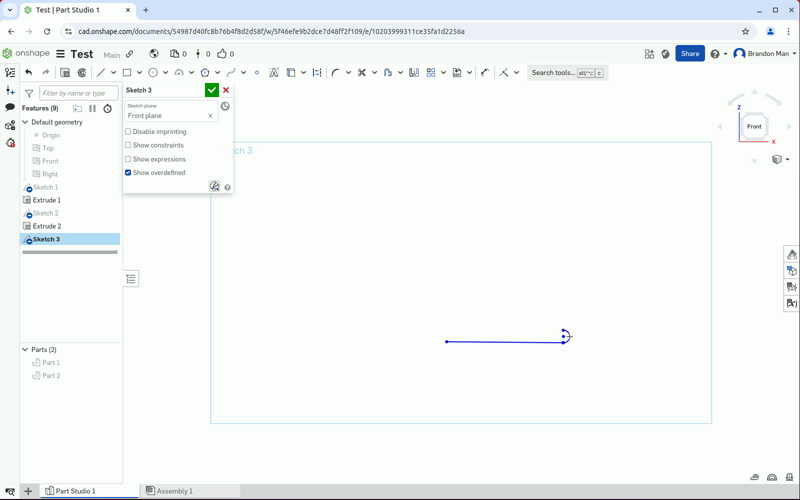
mouse_move(563, 330)
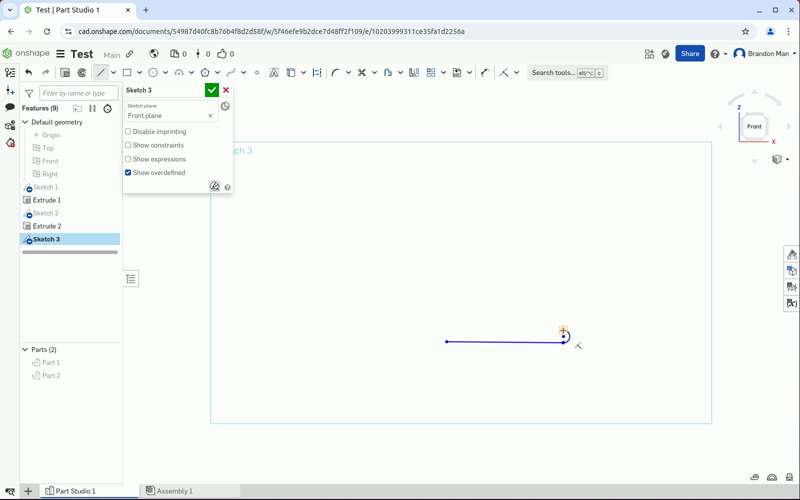
click(563, 330)
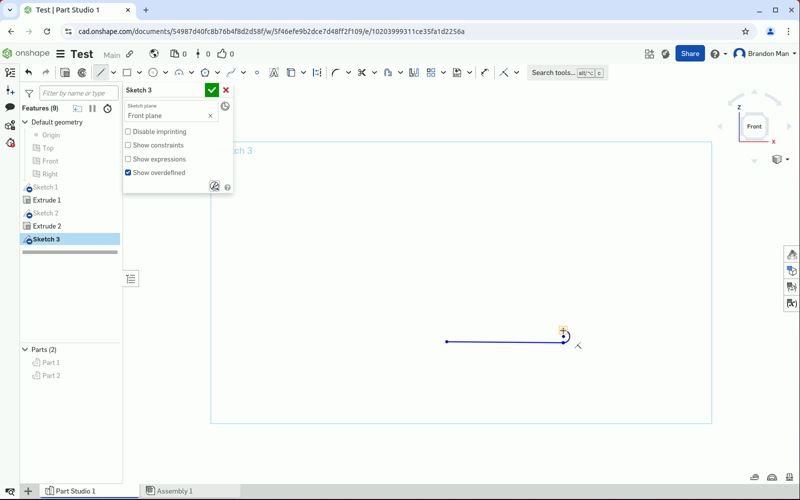
key_down(shift)
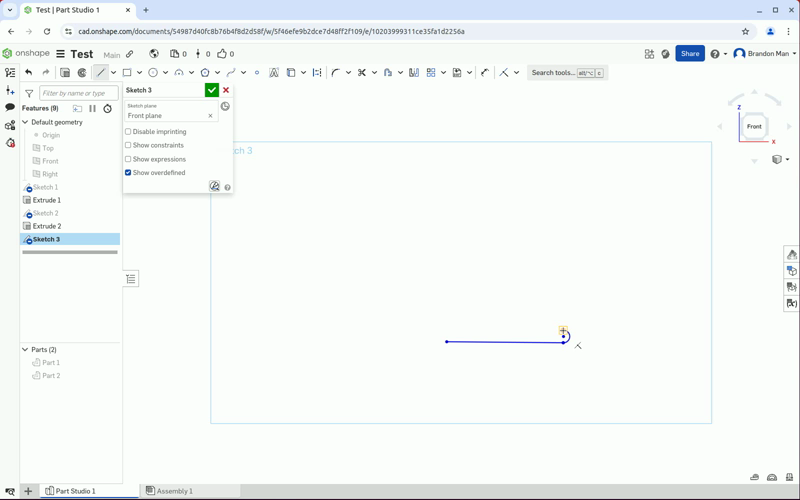
mouse_move(446, 330)
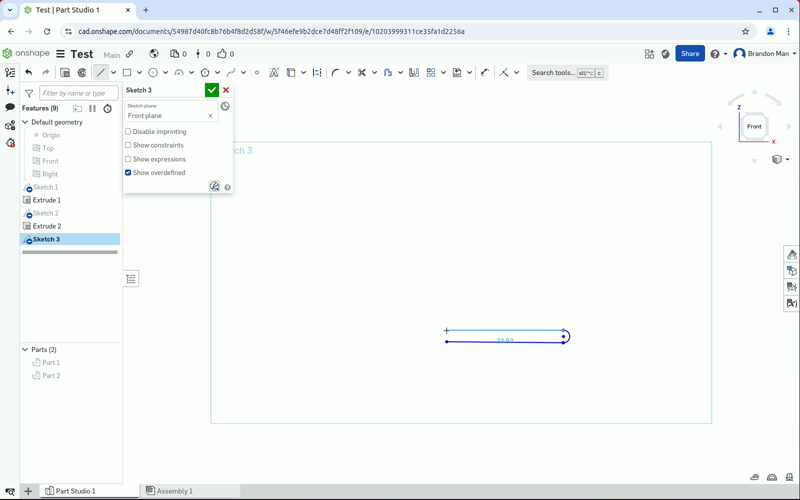
click(446, 330)
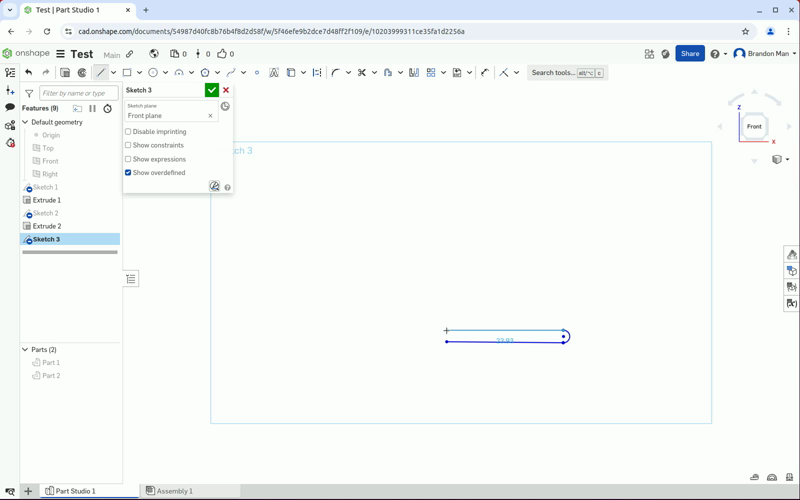
key_up(shift)
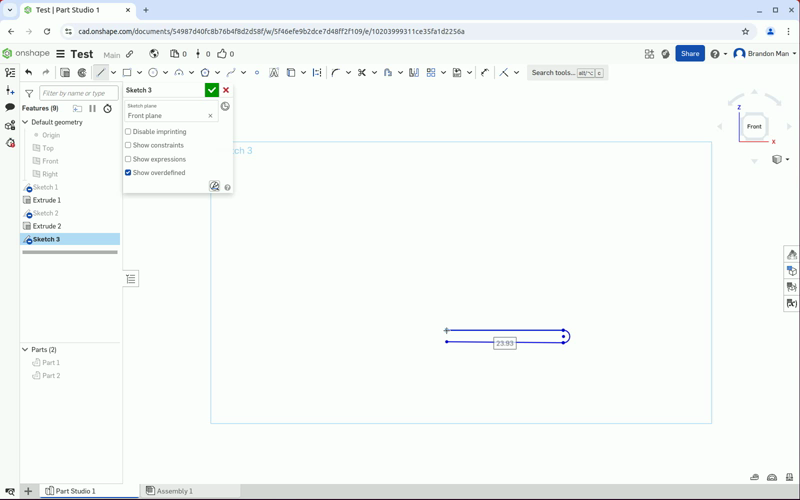
key(esc)
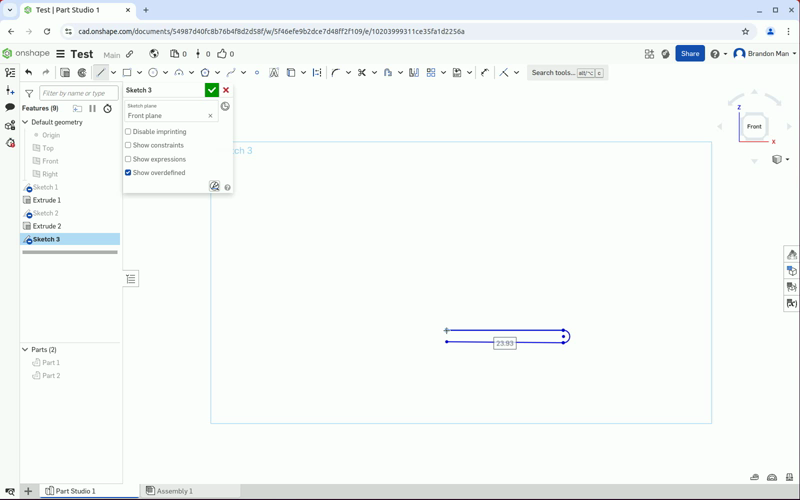
key(a)
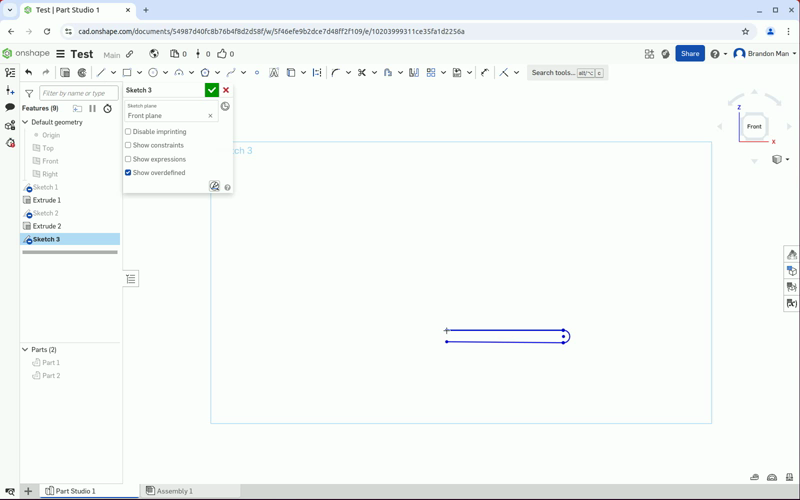
mouse_move(446, 330)
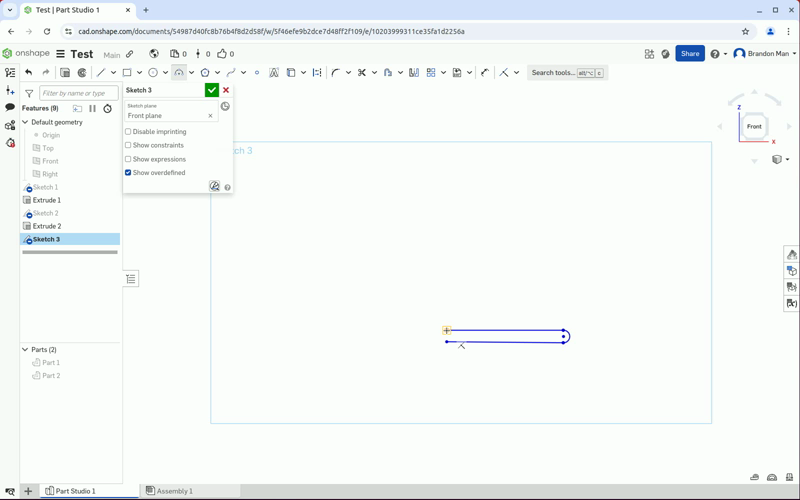
click(446, 330)
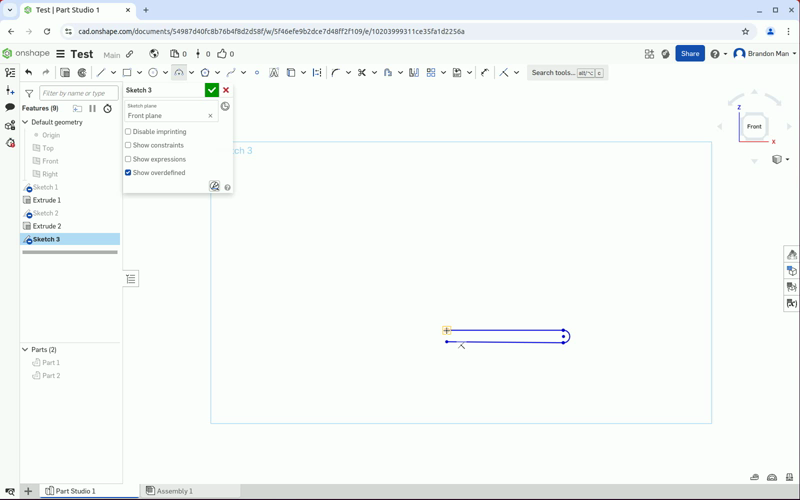
mouse_move(446, 341)
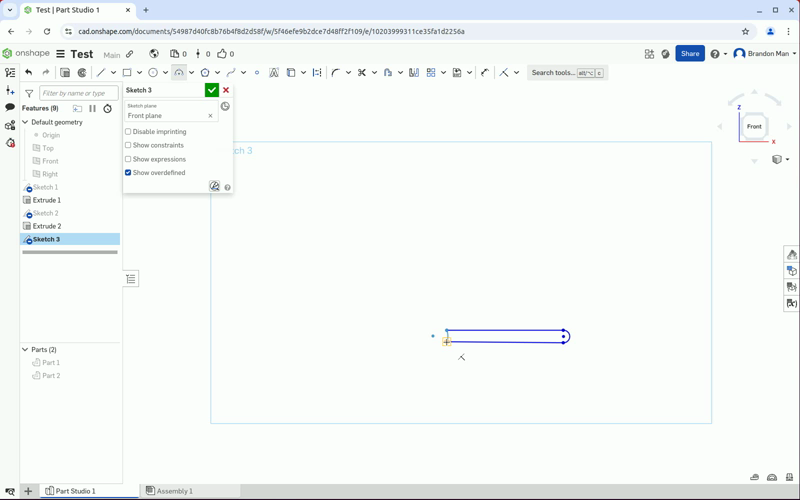
click(446, 341)
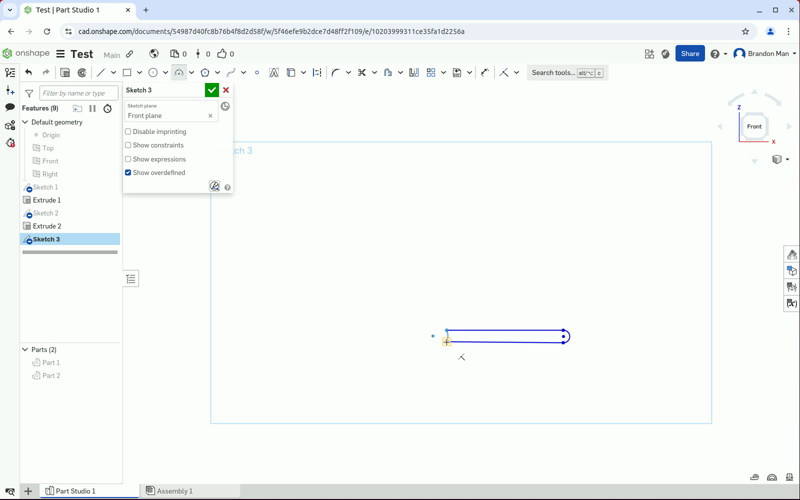
key_down(shift)
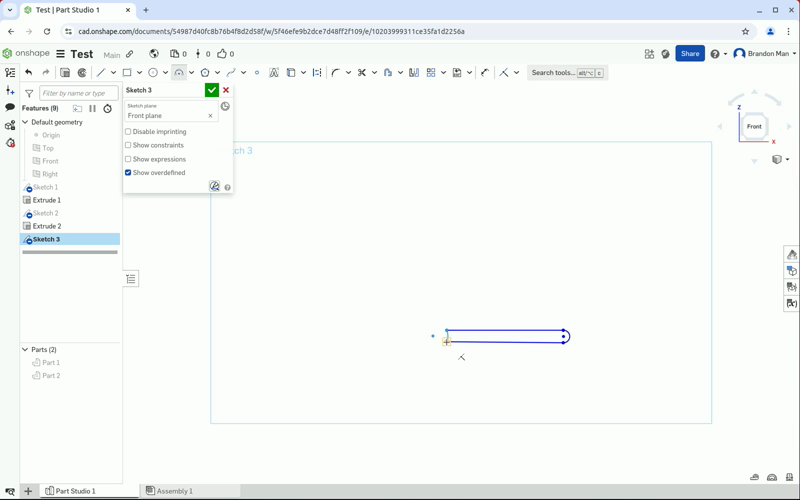
mouse_move(440, 335)
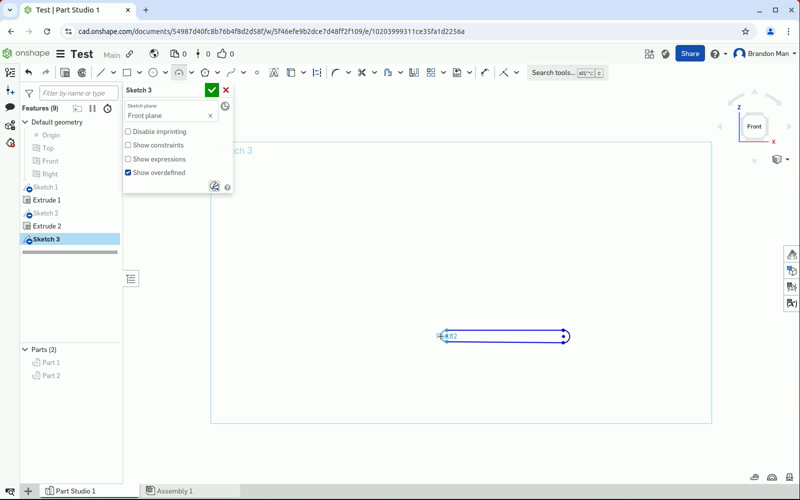
click(440, 335)
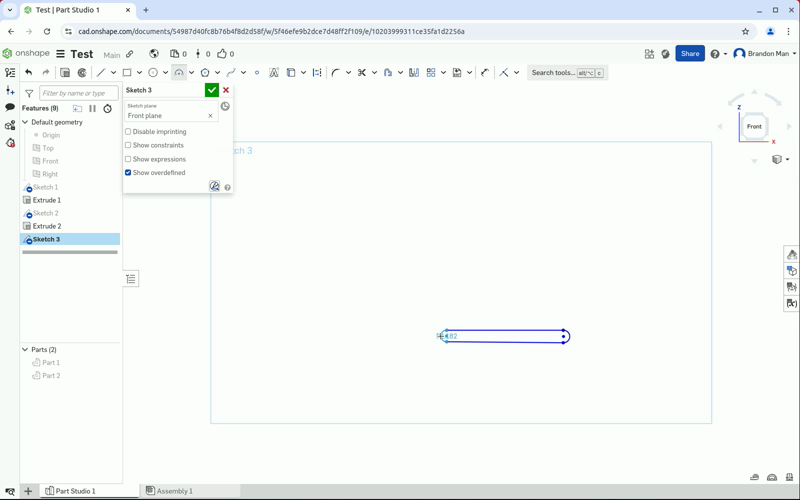
key_up(shift)
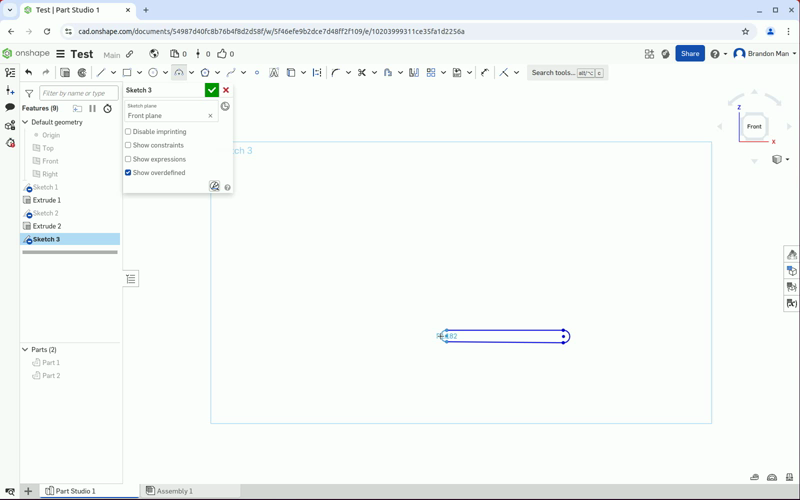
key(esc)
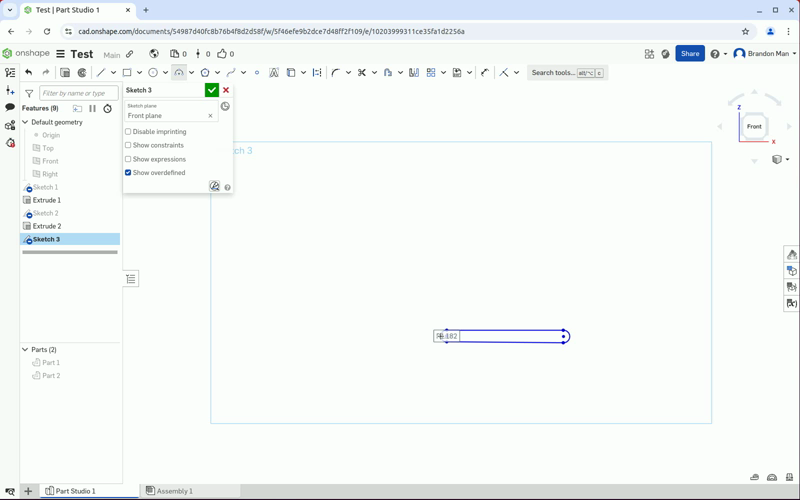
key(c)
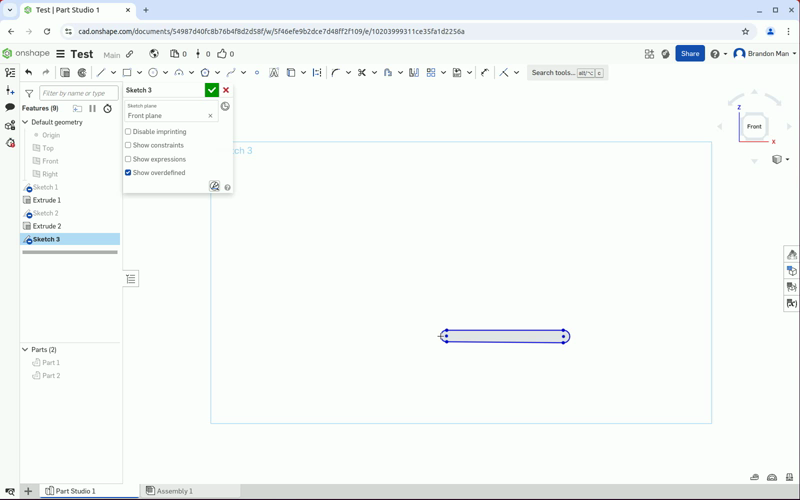
key_down(shift)
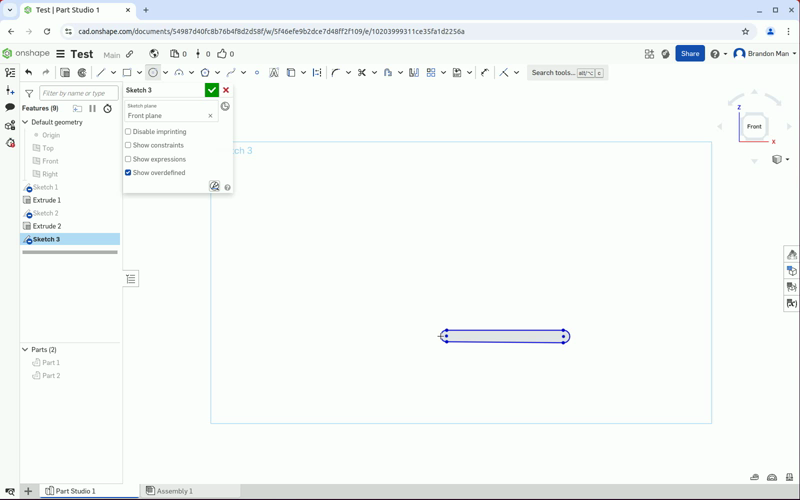
mouse_move(446, 336)
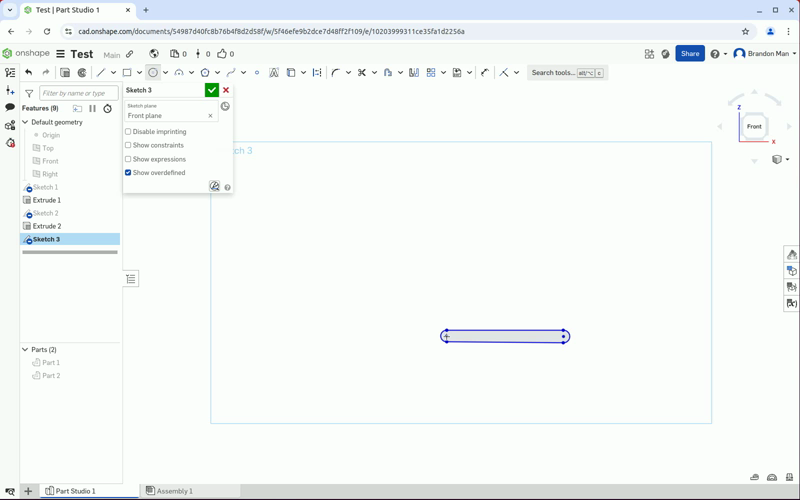
scroll(6)
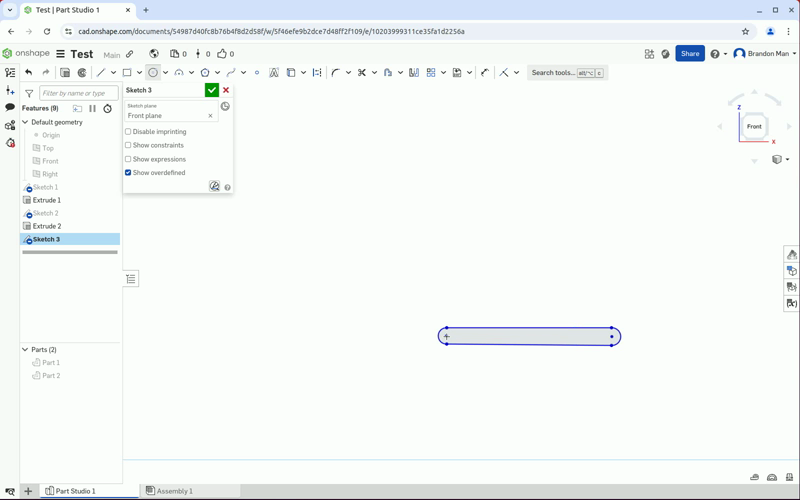
scroll(6)
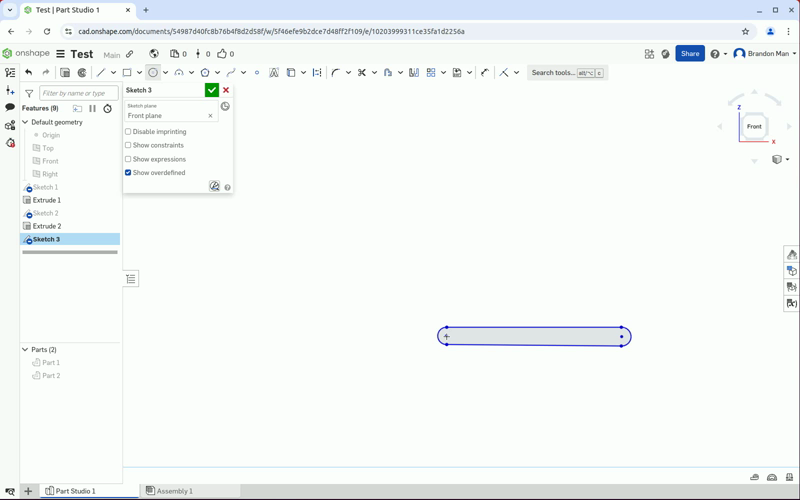
scroll(6)
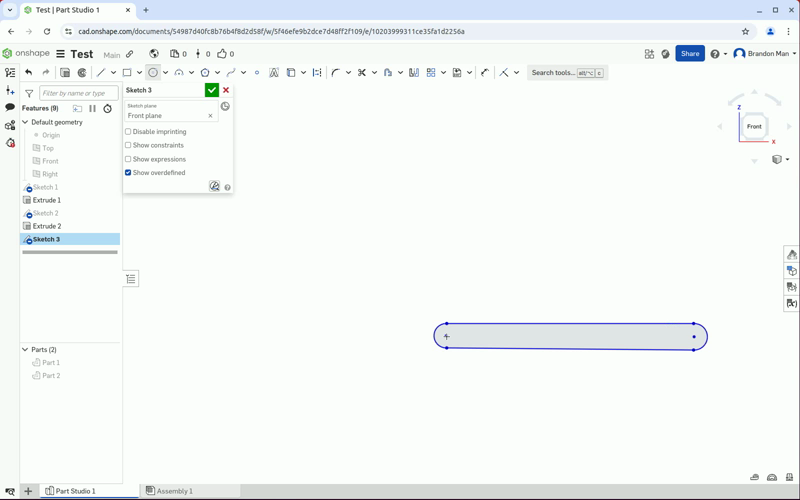
scroll(6)
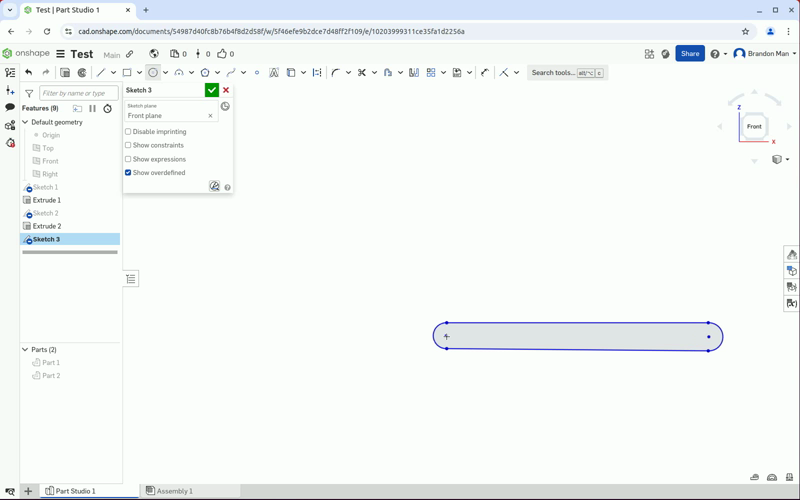
scroll(6)
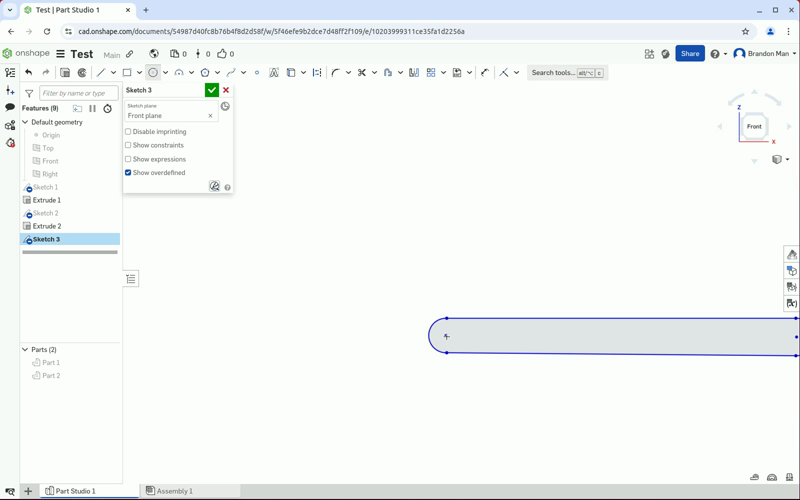
scroll(6)
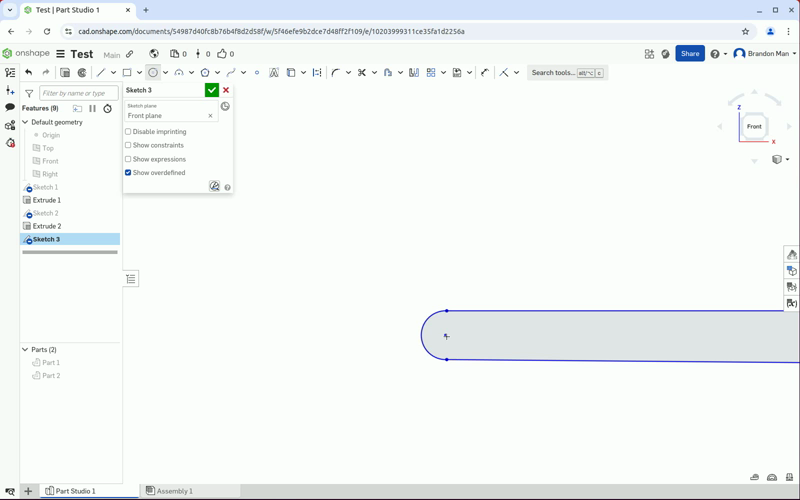
scroll(6)
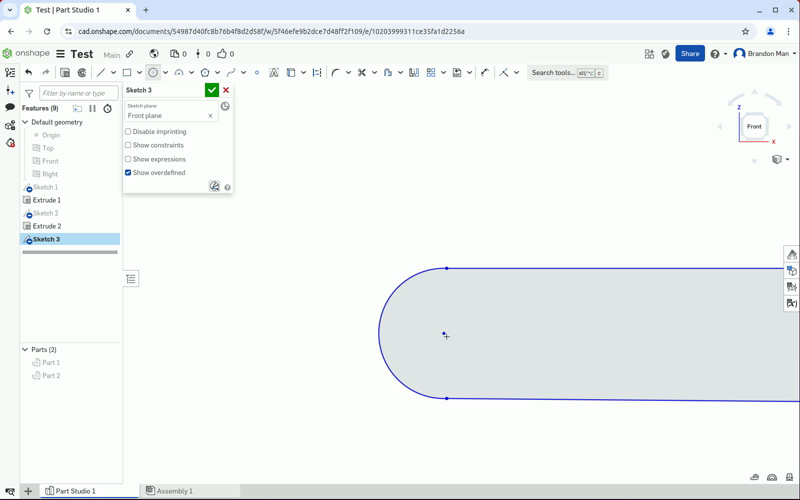
click(446, 336)
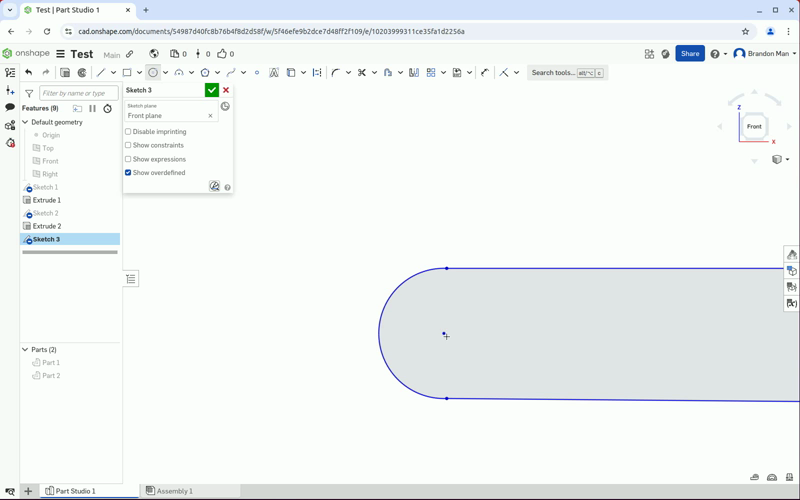
scroll(-6)
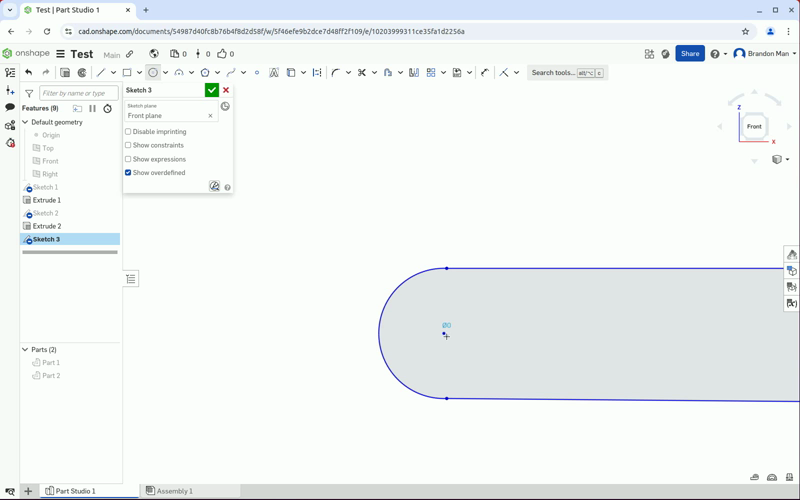
scroll(-6)
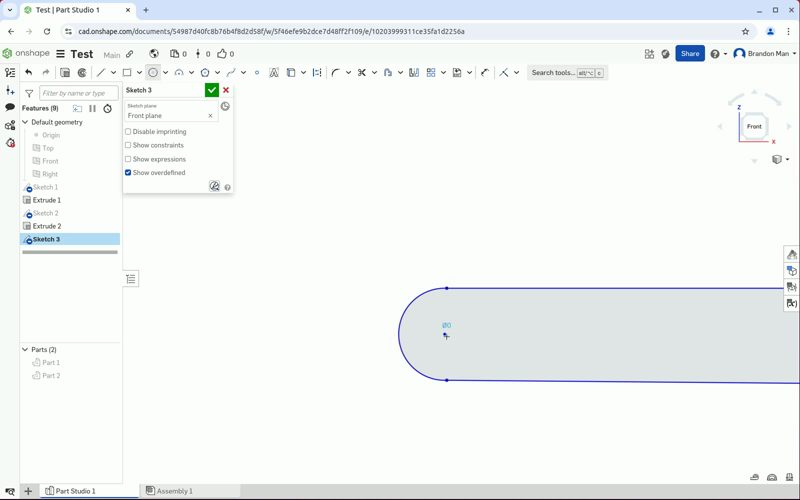
scroll(-6)
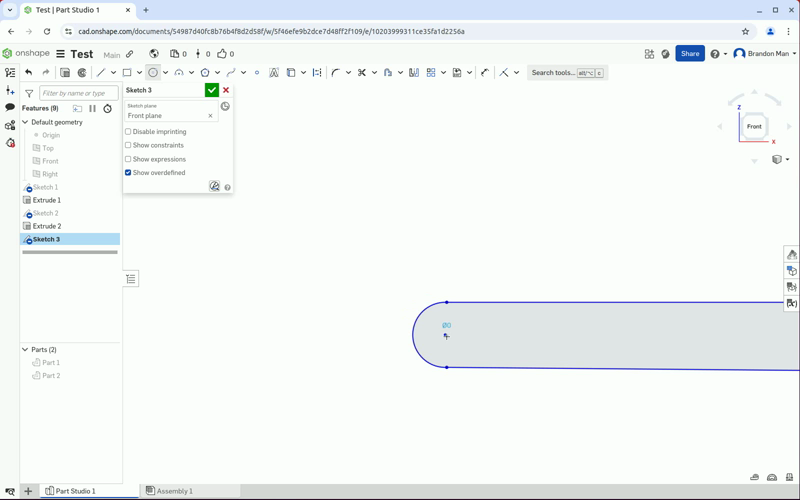
scroll(-6)
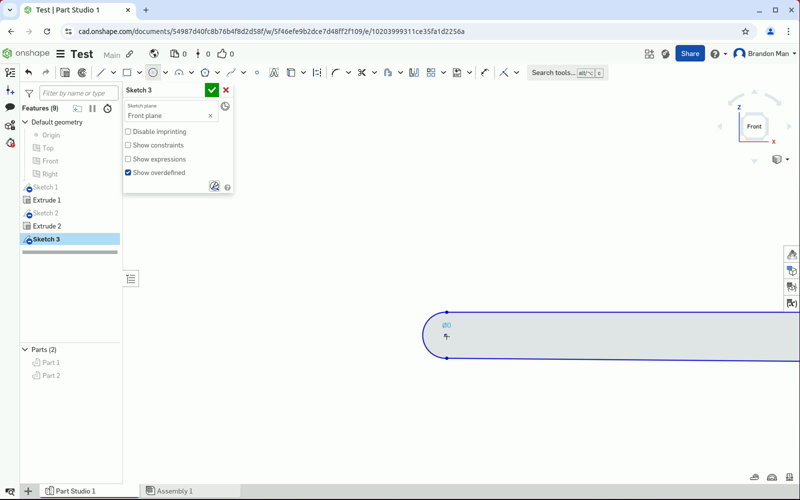
scroll(-6)
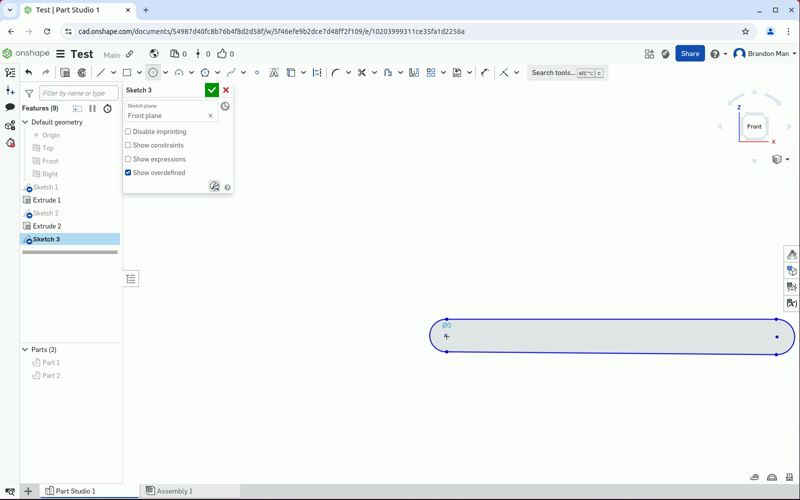
scroll(-6)
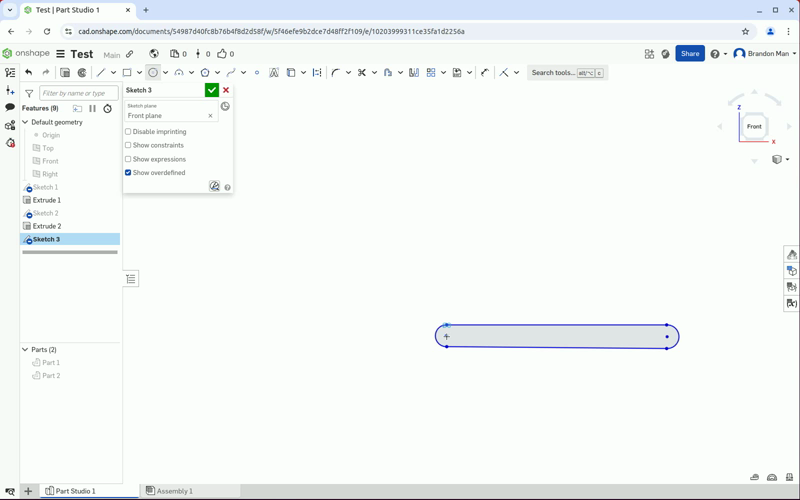
scroll(-6)
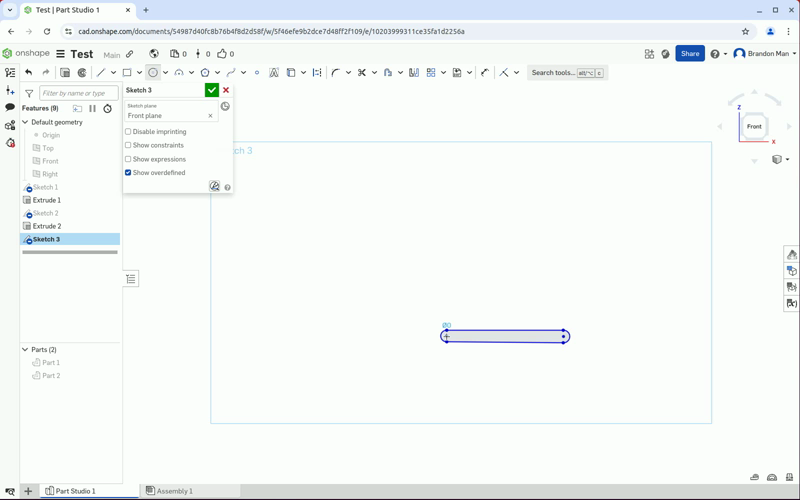
key_up(shift)
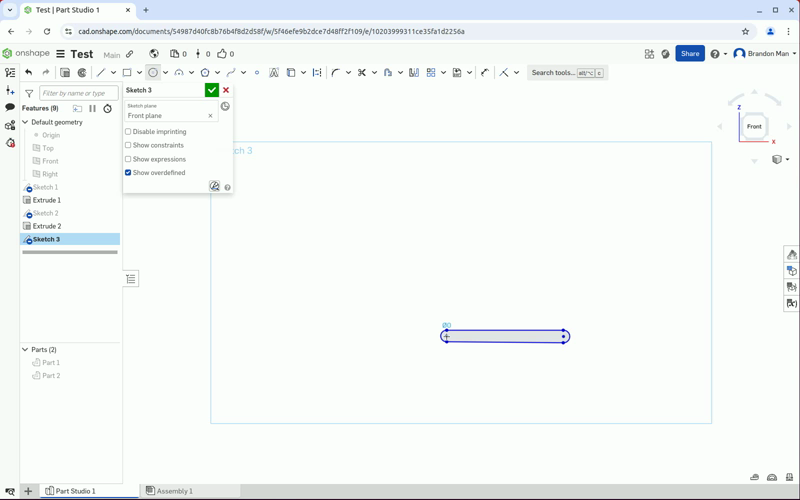
mouse_move(449, 336)
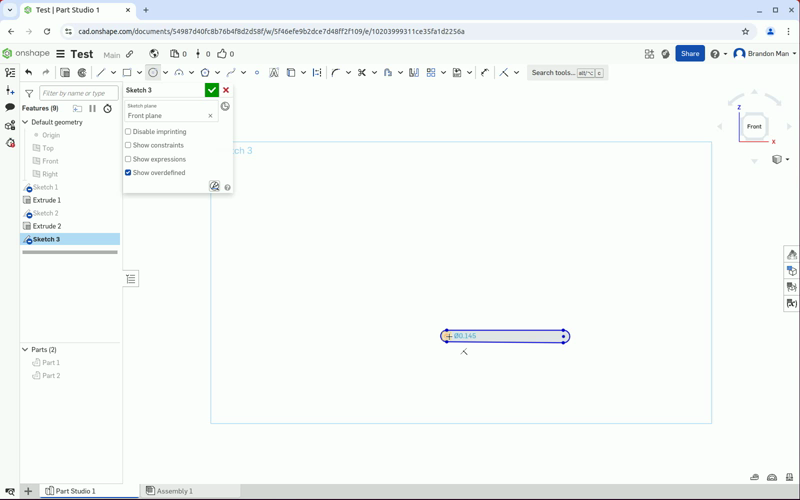
scroll(6)
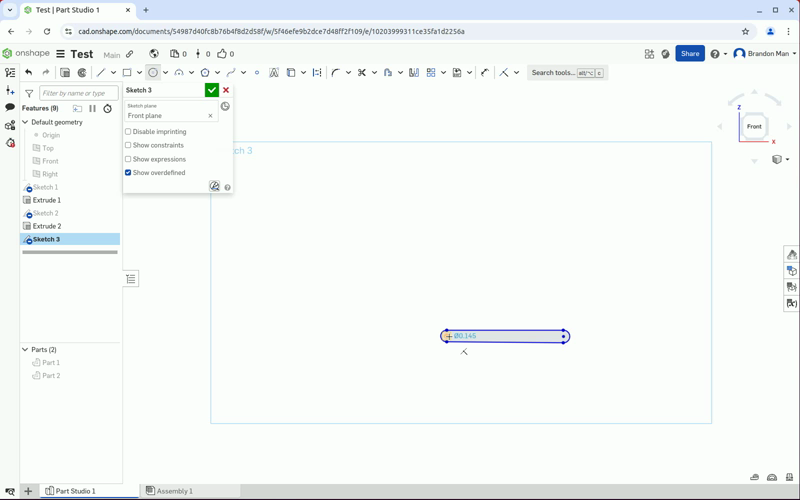
scroll(6)
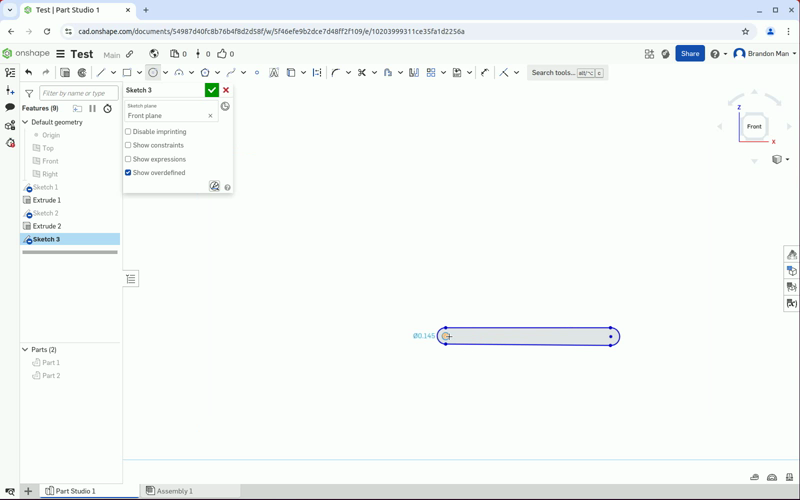
scroll(6)
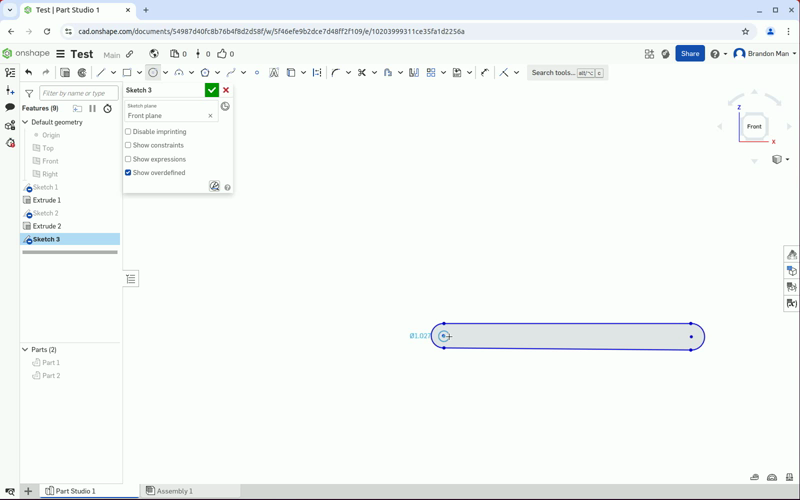
scroll(6)
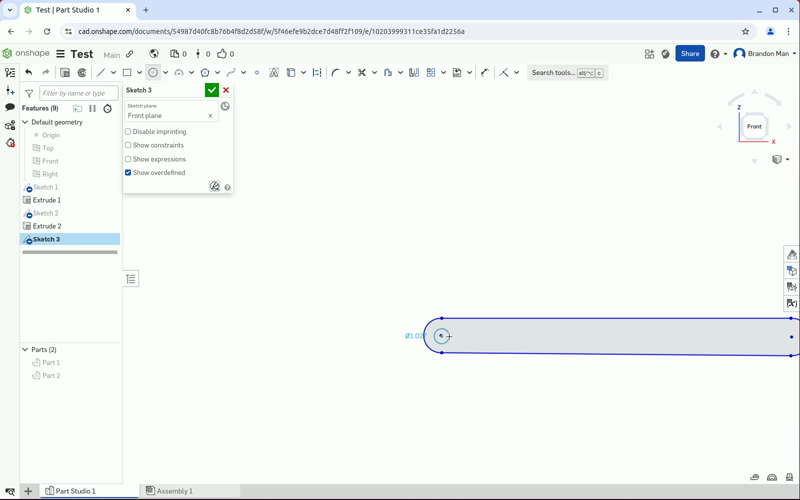
scroll(6)
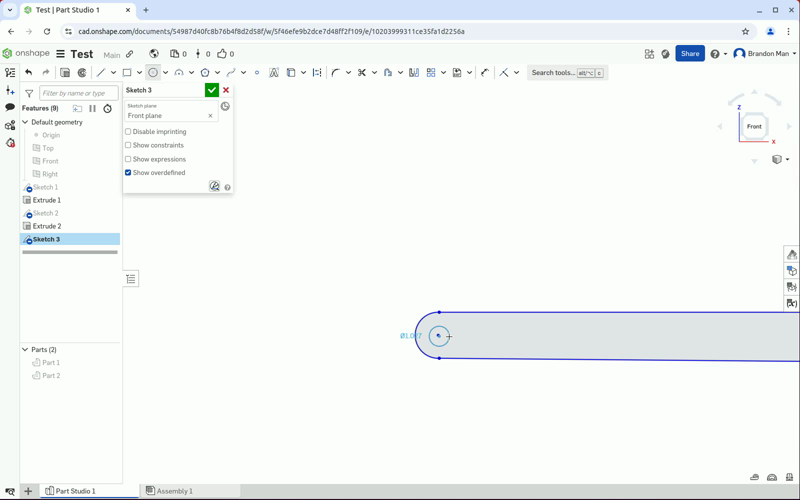
scroll(6)
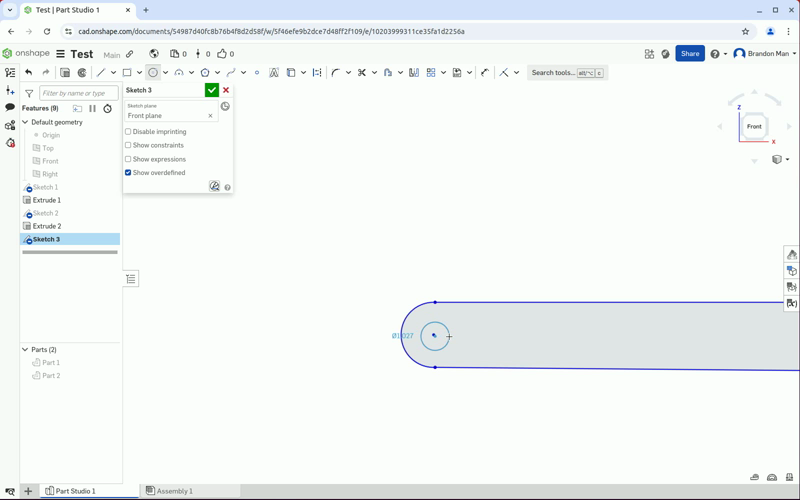
scroll(6)
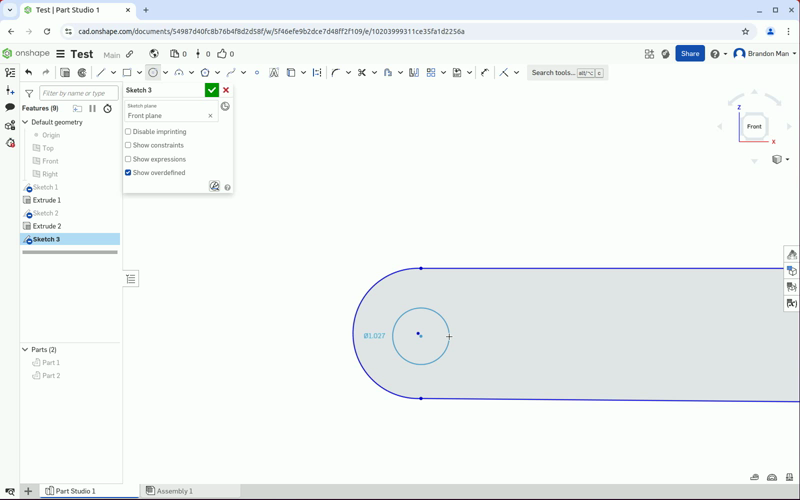
click(449, 336)
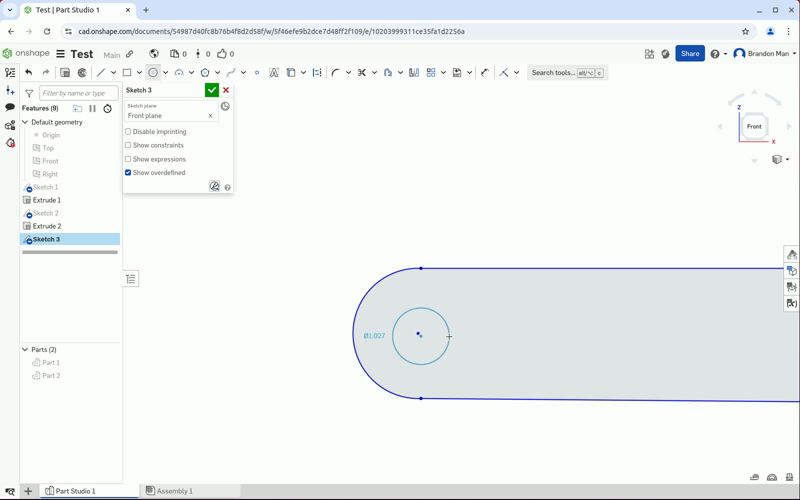
scroll(-6)
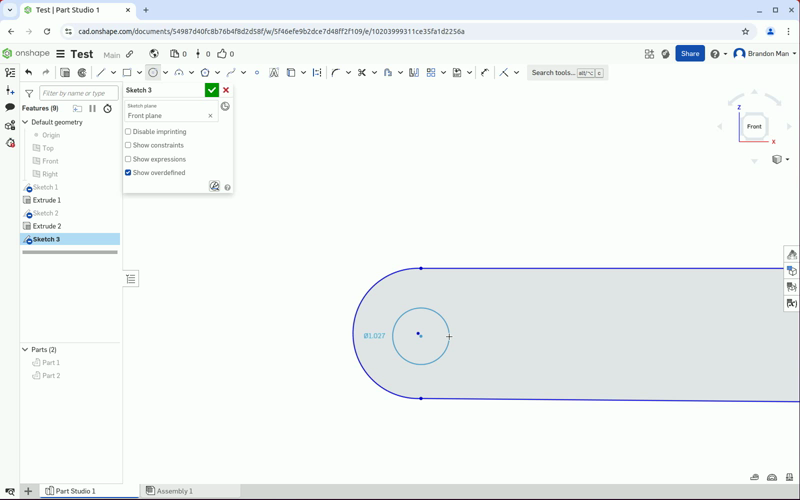
scroll(-6)
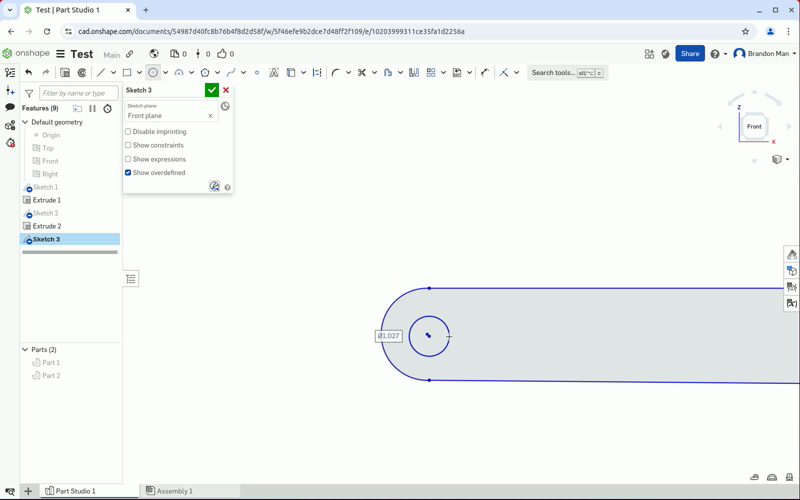
scroll(-6)
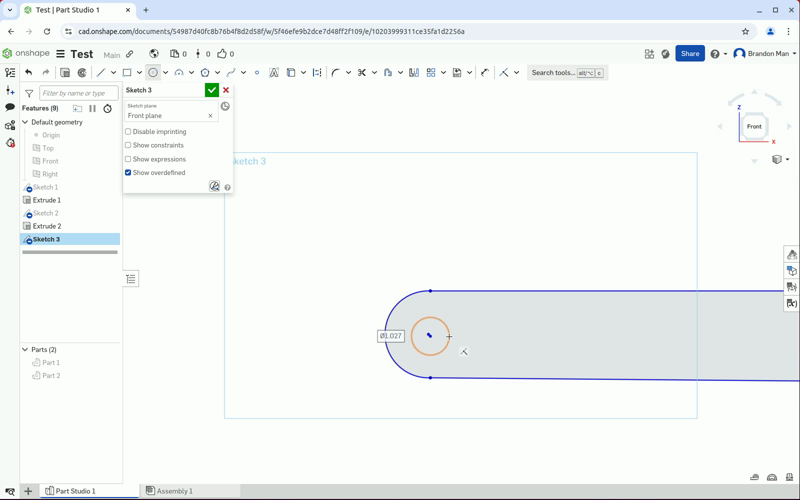
scroll(-6)
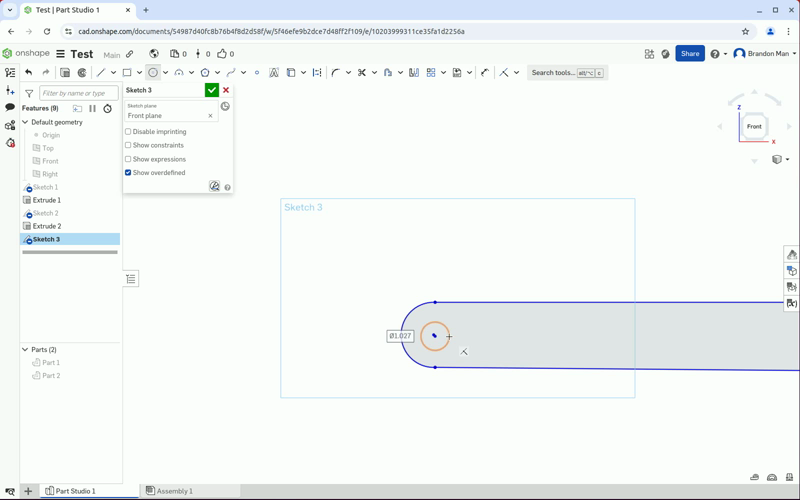
scroll(-6)
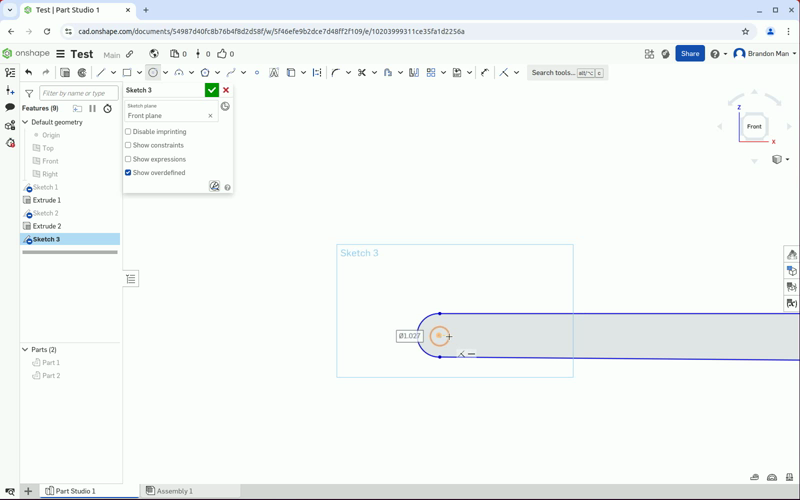
scroll(-6)
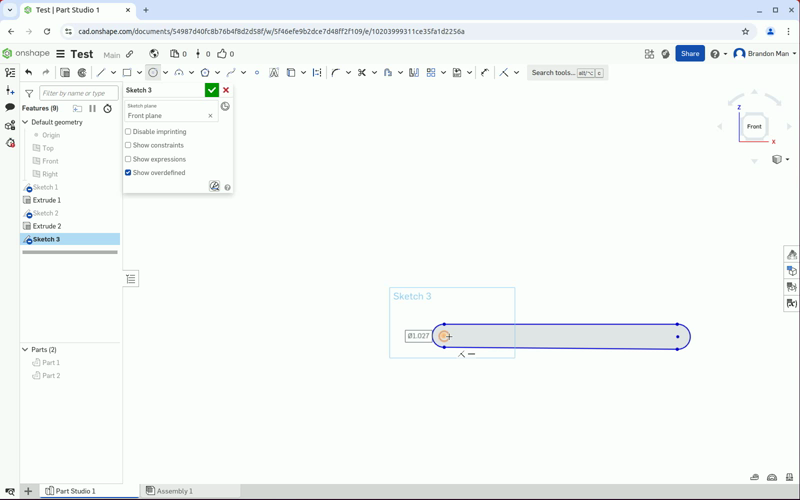
scroll(-6)
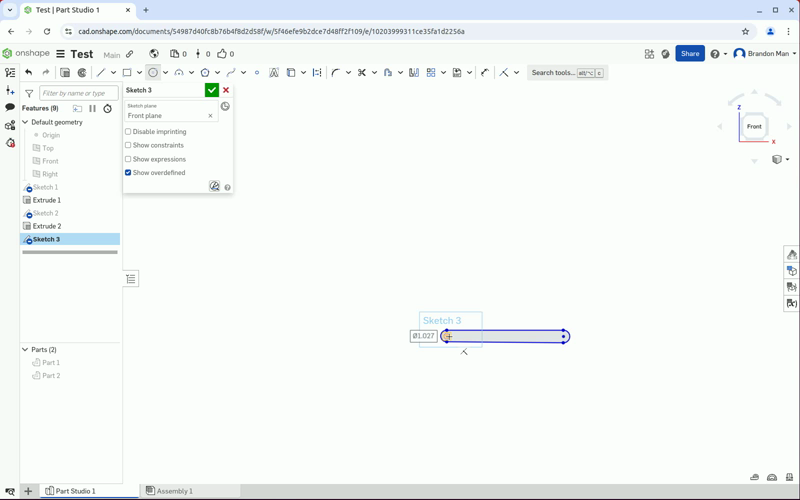
key(esc)
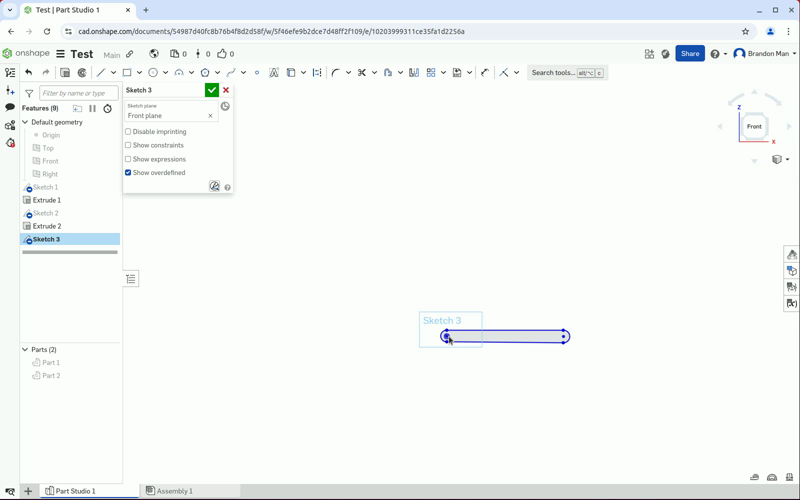
key(c)
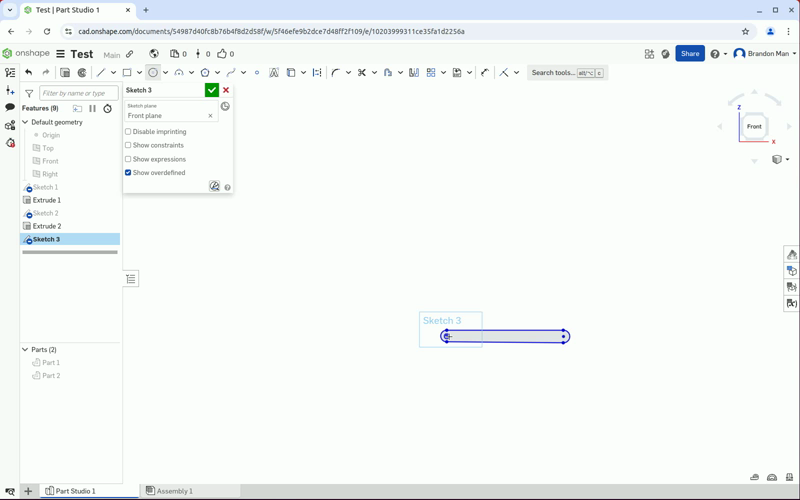
key_down(shift)
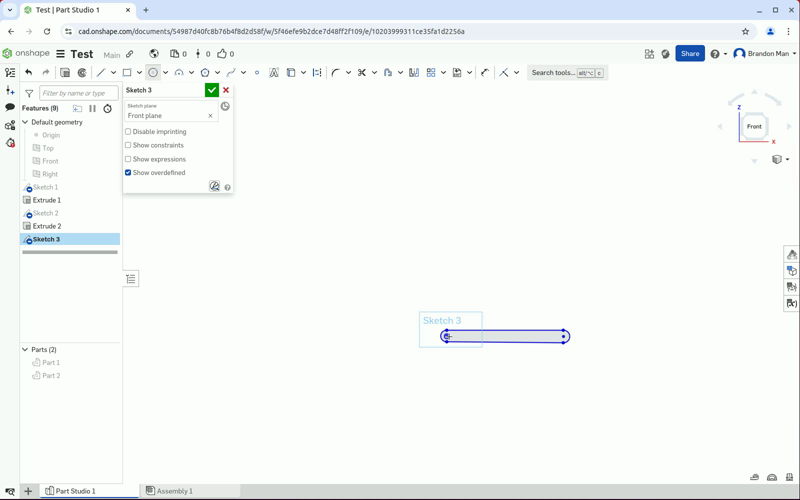
mouse_move(458, 336)
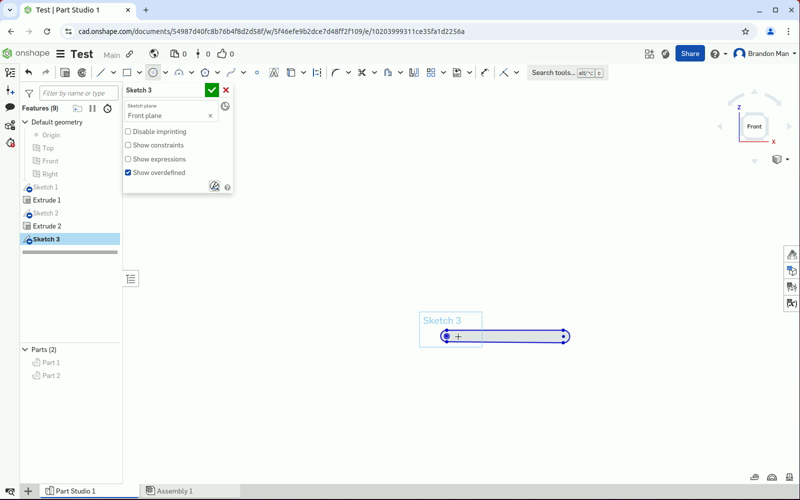
click(458, 336)
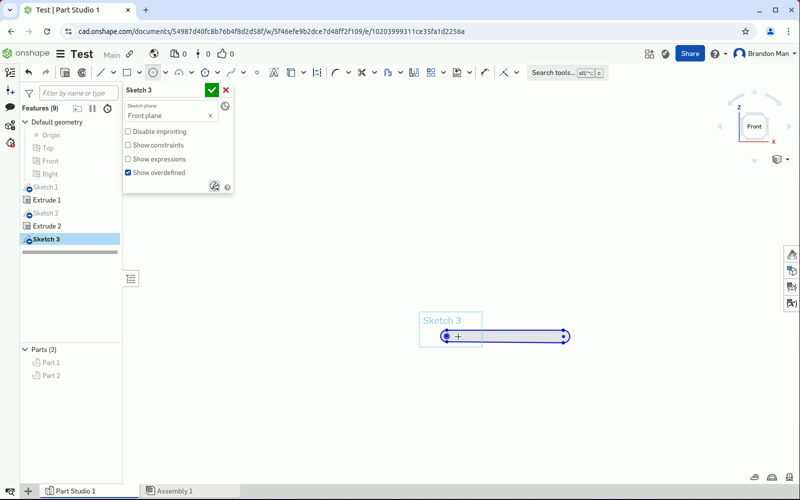
key_up(shift)
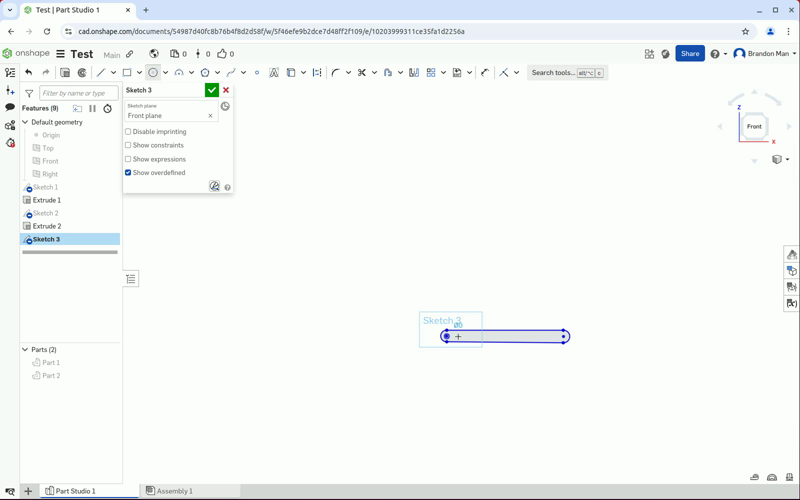
mouse_move(461, 336)
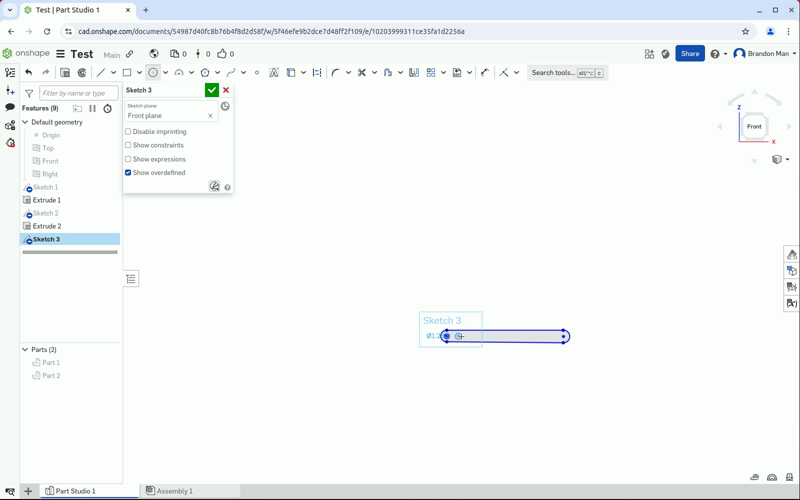
scroll(6)
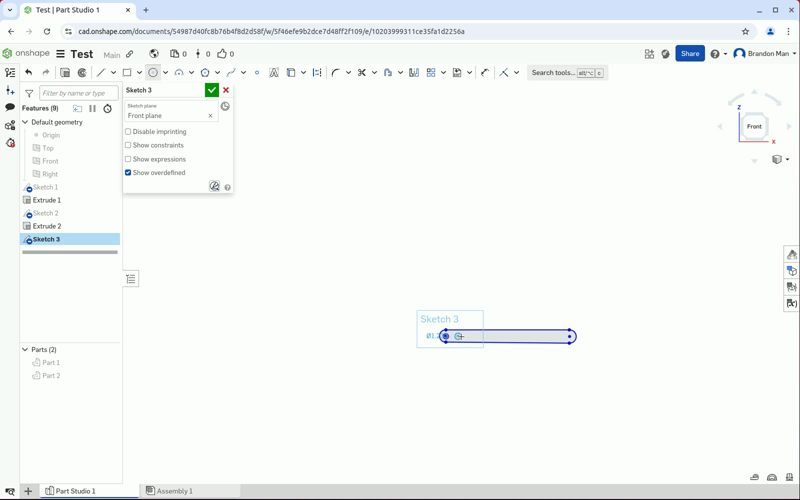
scroll(6)
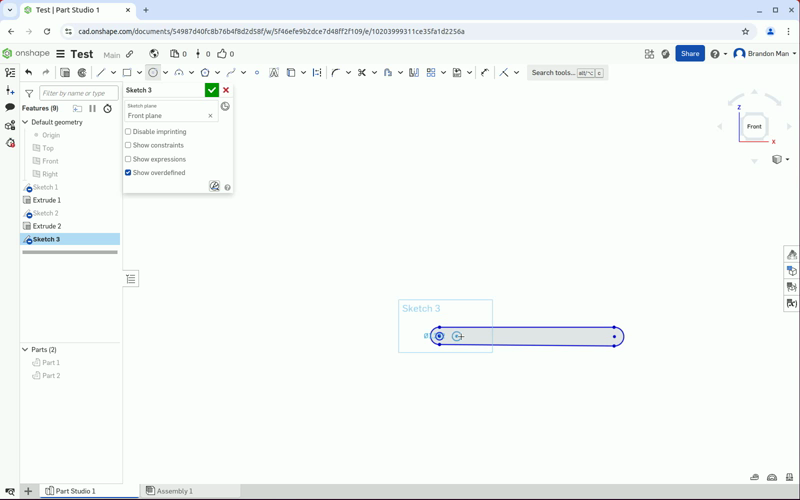
scroll(6)
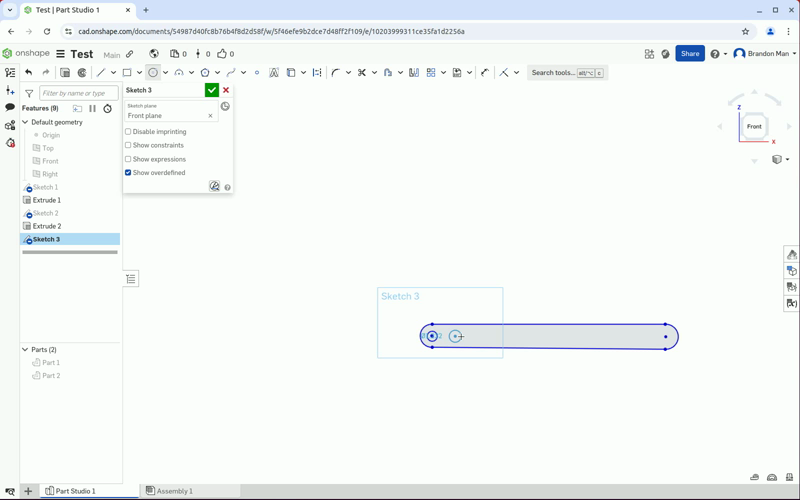
scroll(6)
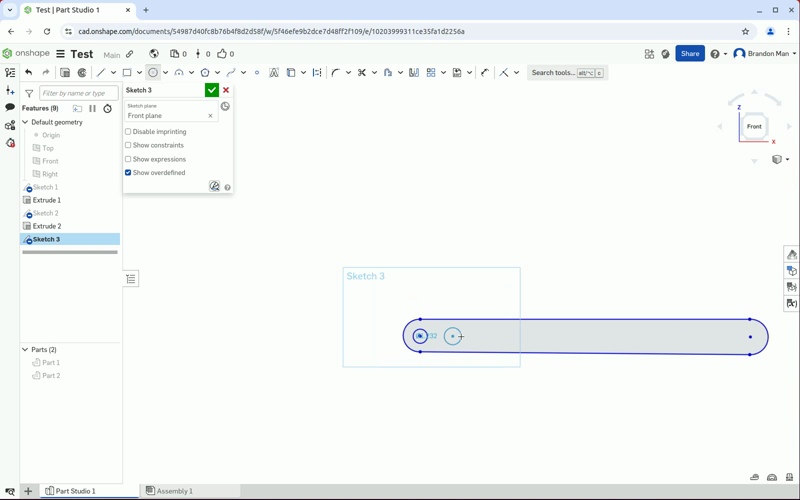
scroll(6)
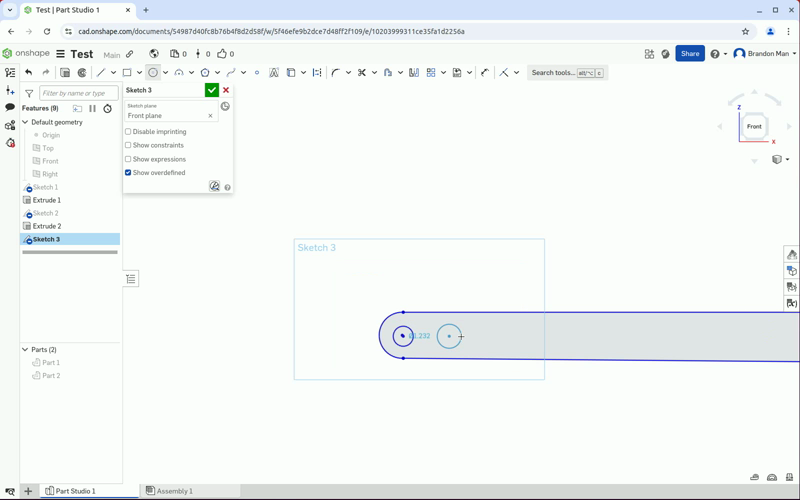
scroll(6)
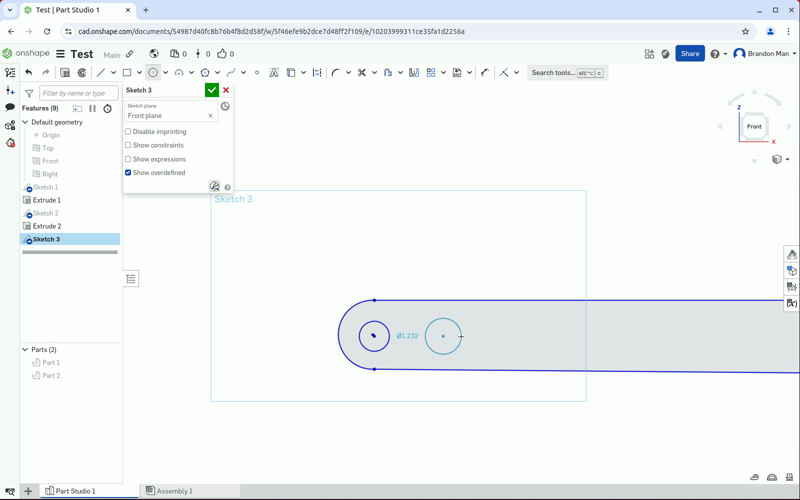
scroll(6)
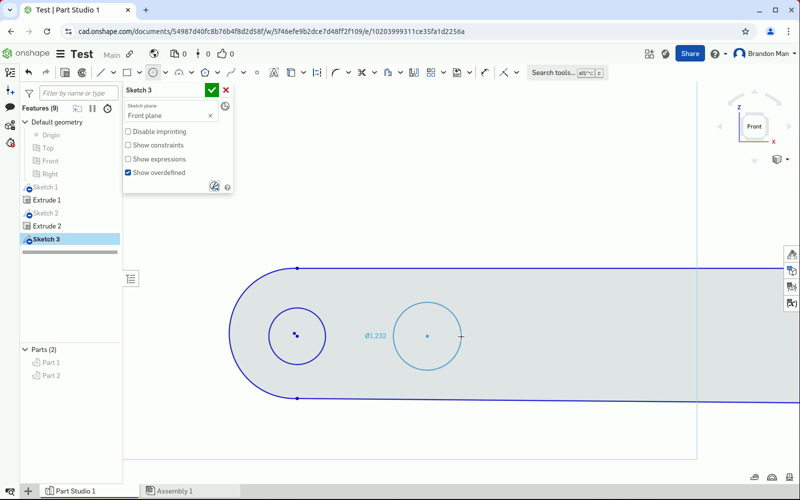
click(461, 336)
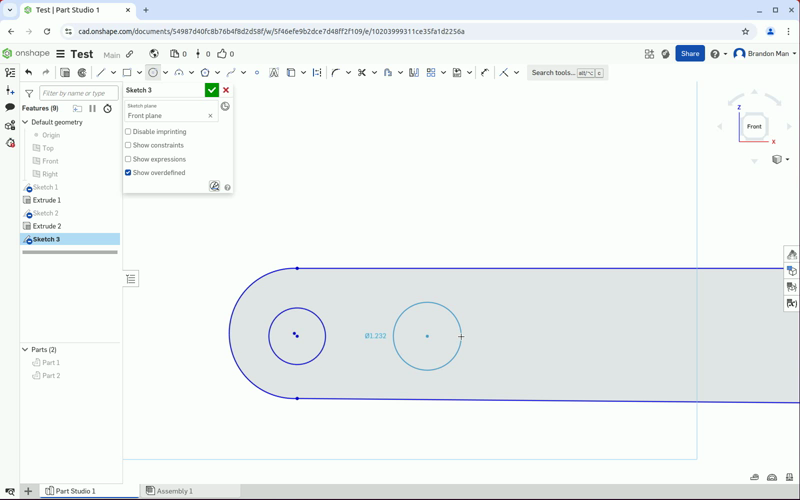
scroll(-6)
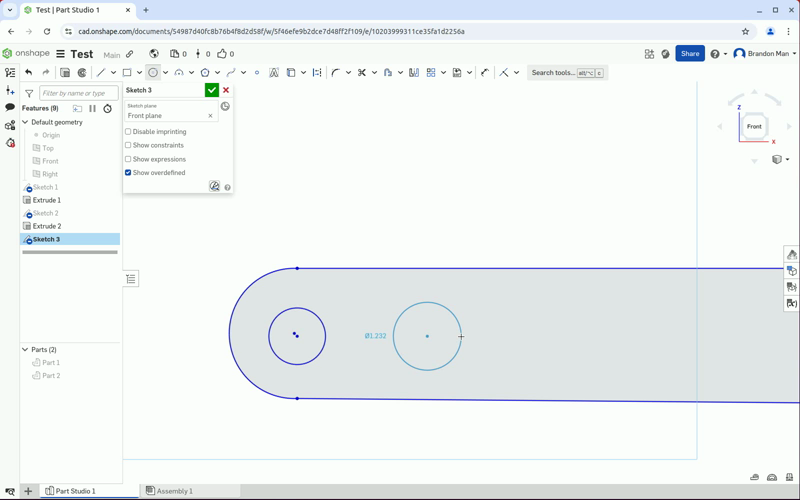
scroll(-6)
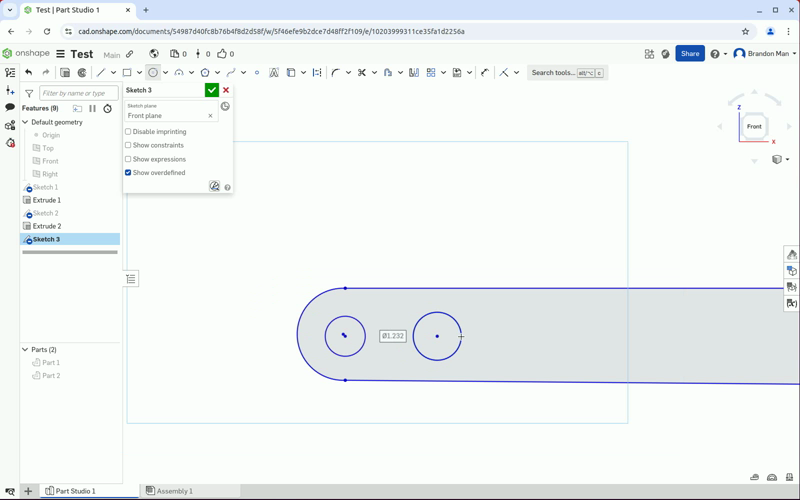
scroll(-6)
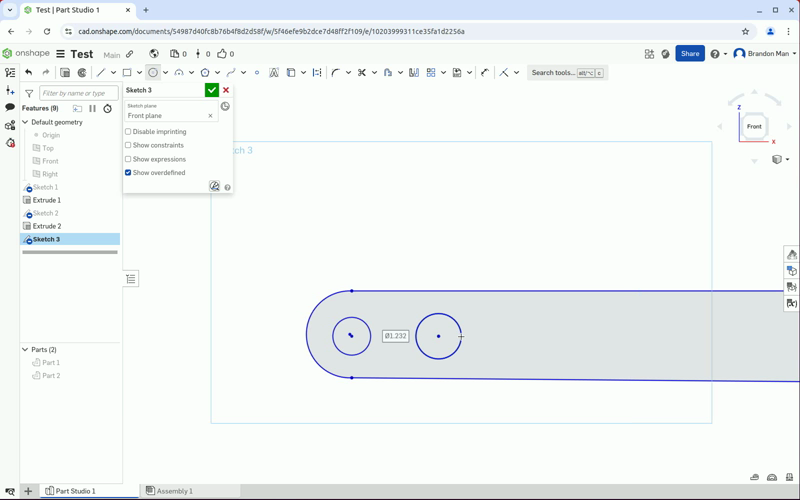
scroll(-6)
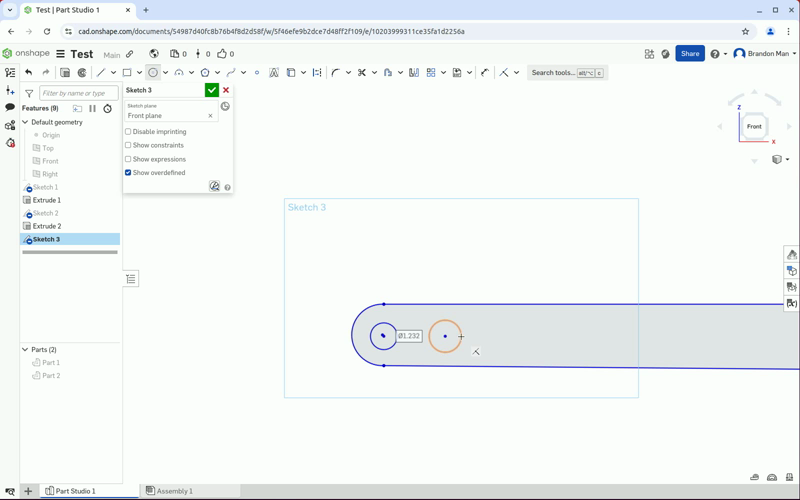
scroll(-6)
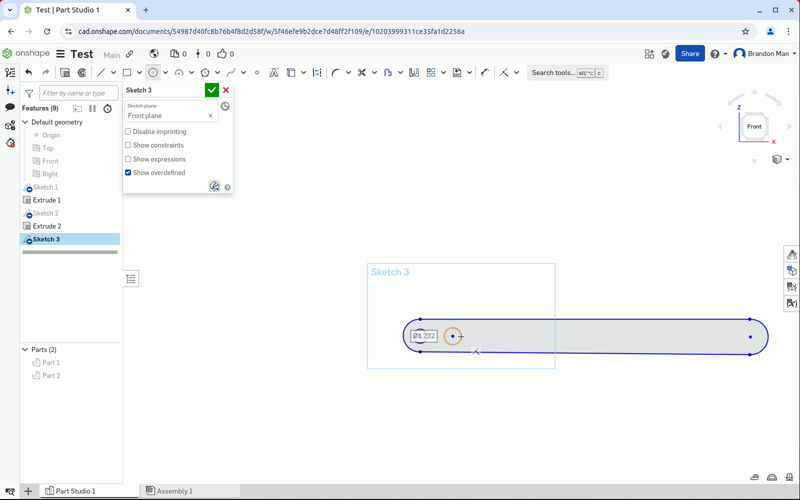
scroll(-6)
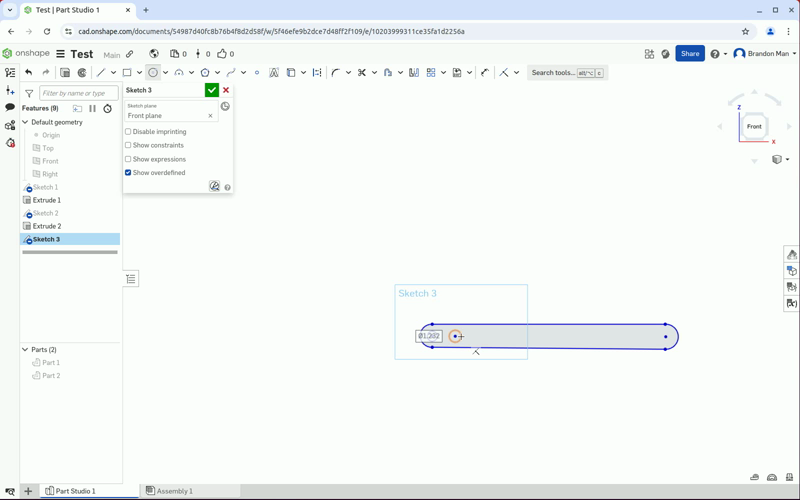
scroll(-6)
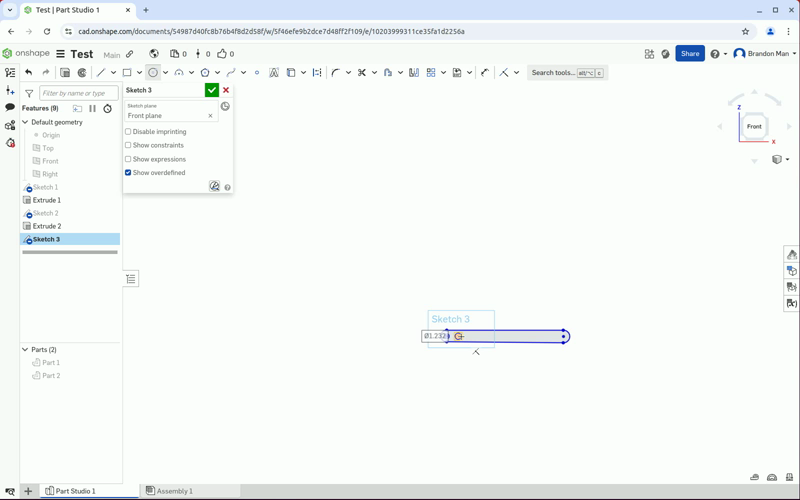
key(esc)
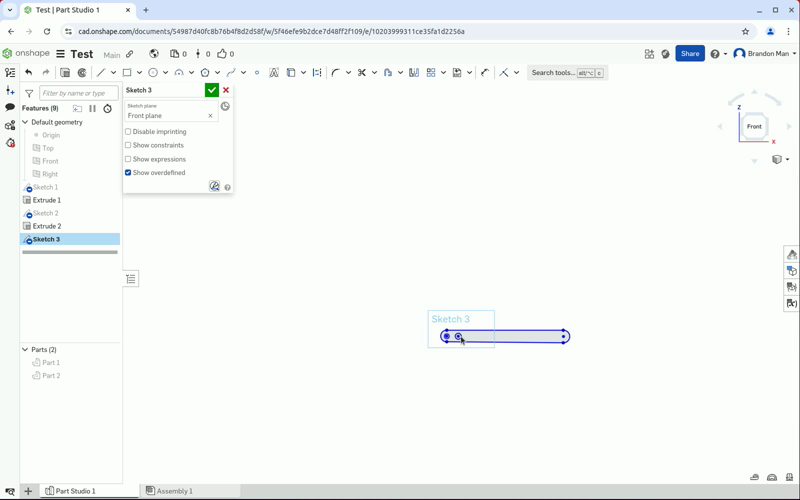
key(c)
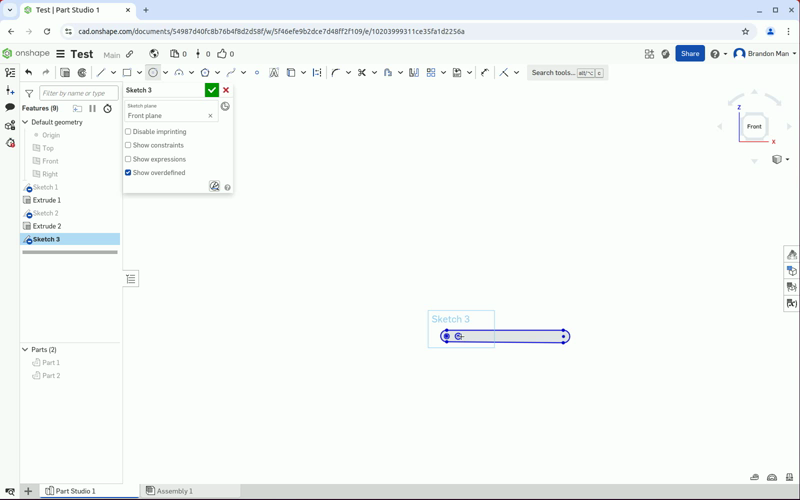
key_down(shift)
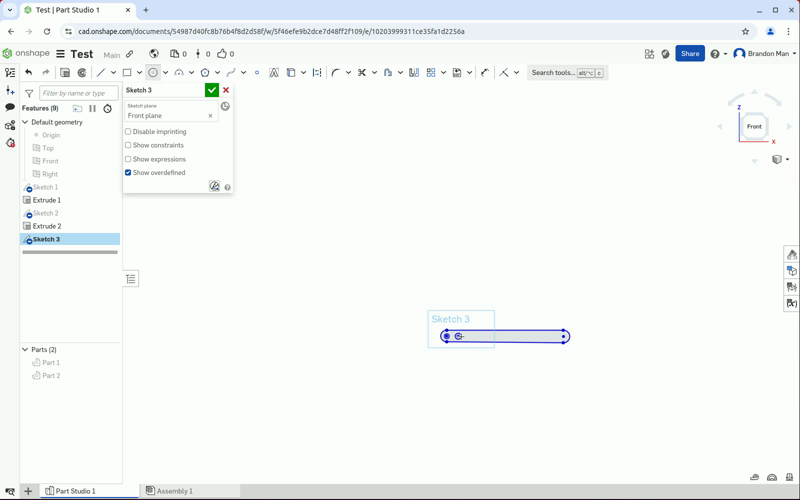
mouse_move(563, 337)
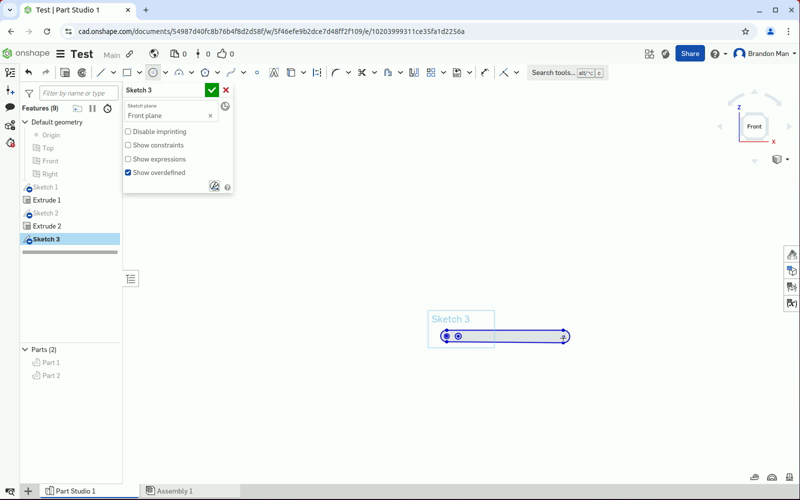
scroll(6)
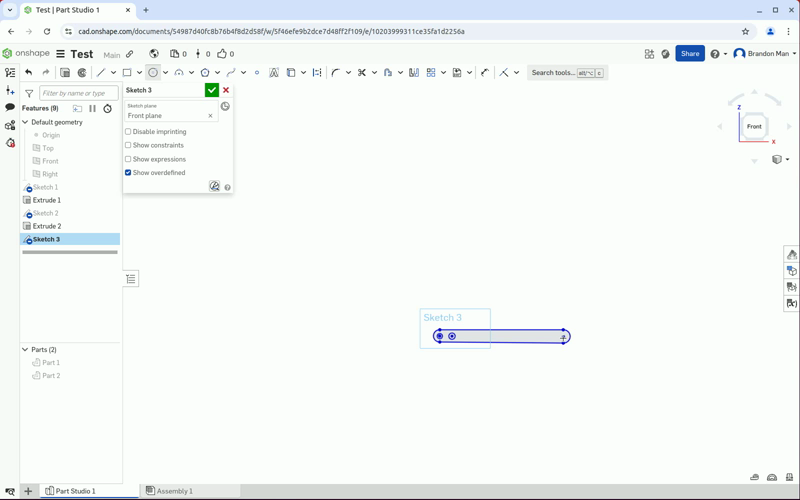
scroll(6)
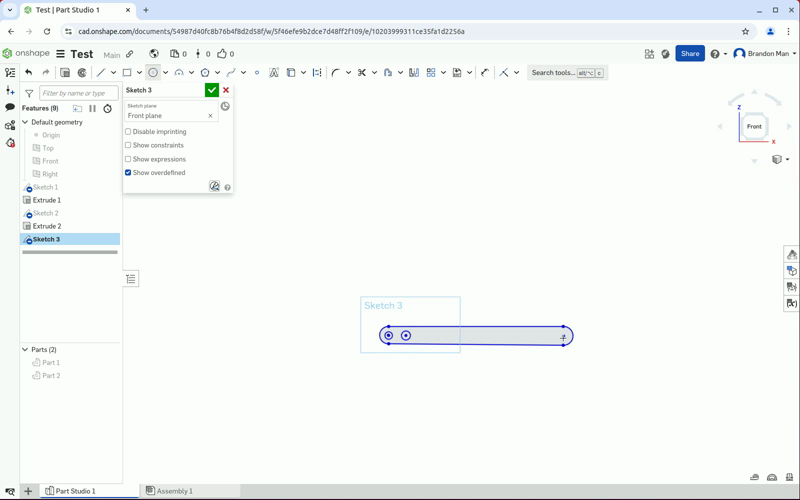
scroll(6)
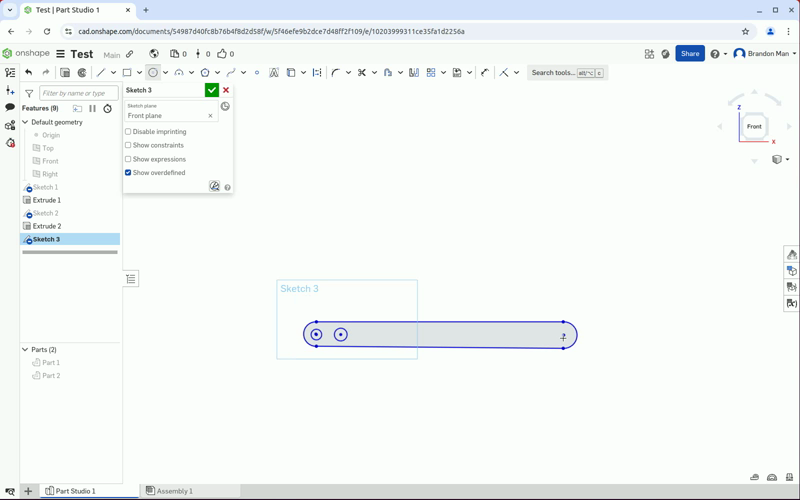
scroll(6)
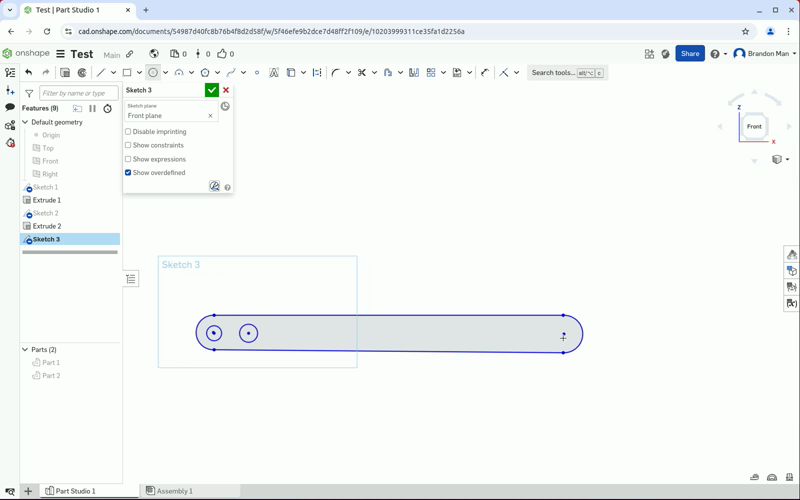
scroll(6)
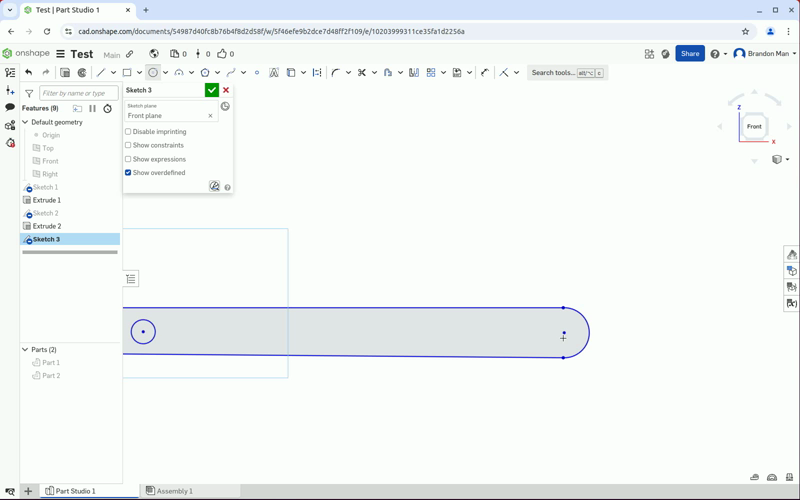
scroll(6)
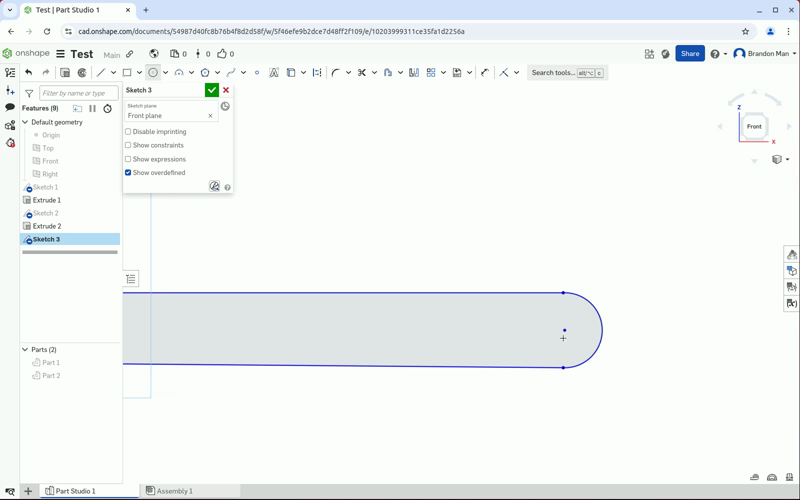
scroll(6)
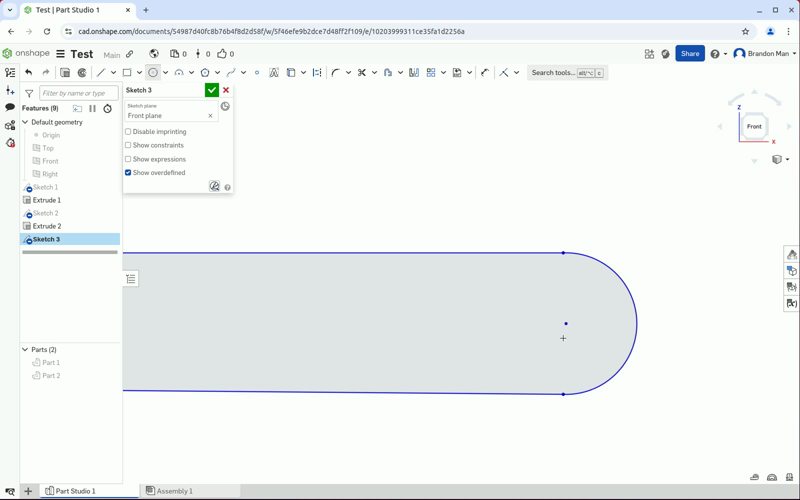
click(563, 337)
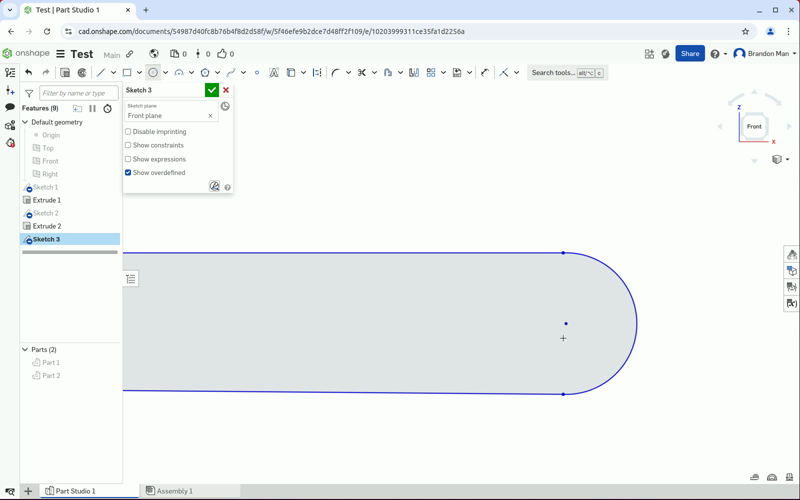
scroll(-6)
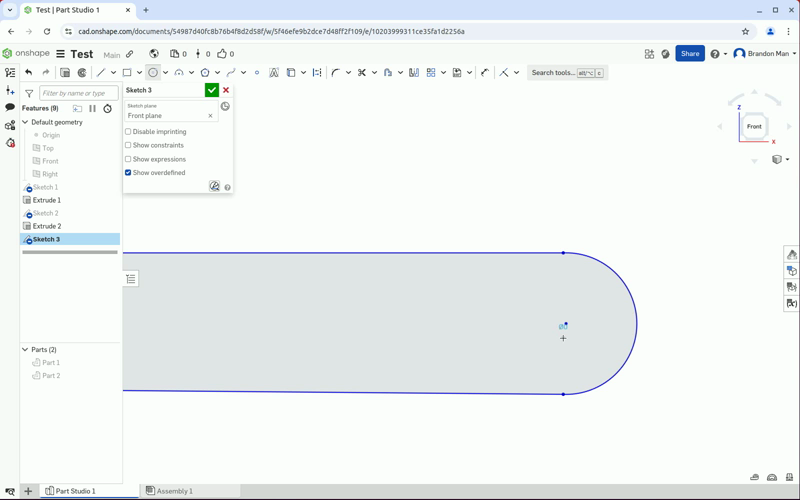
scroll(-6)
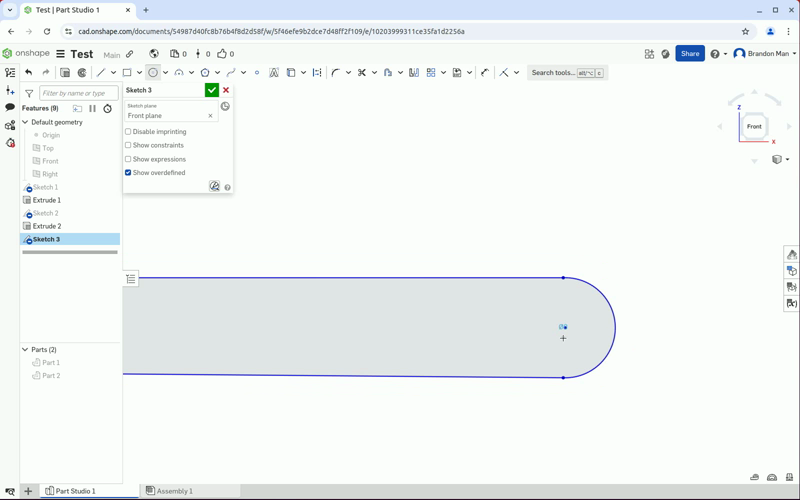
scroll(-6)
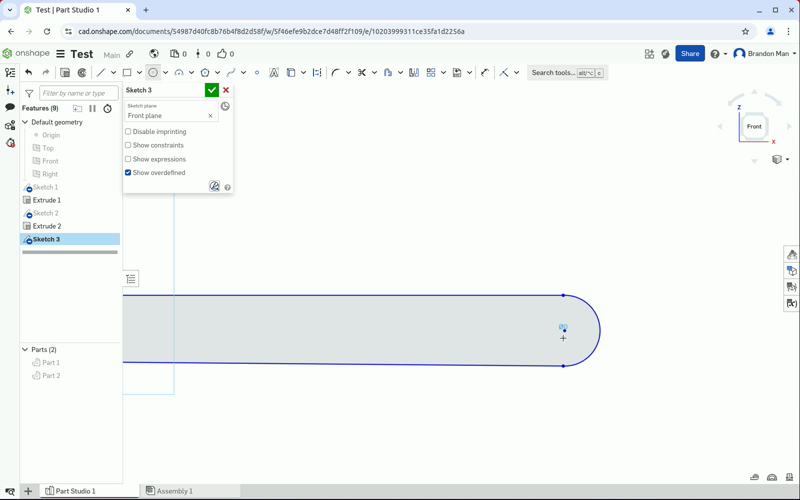
scroll(-6)
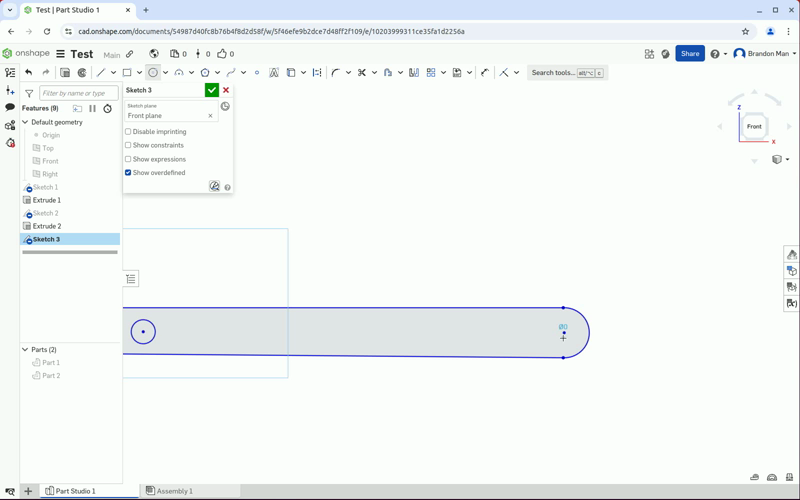
scroll(-6)
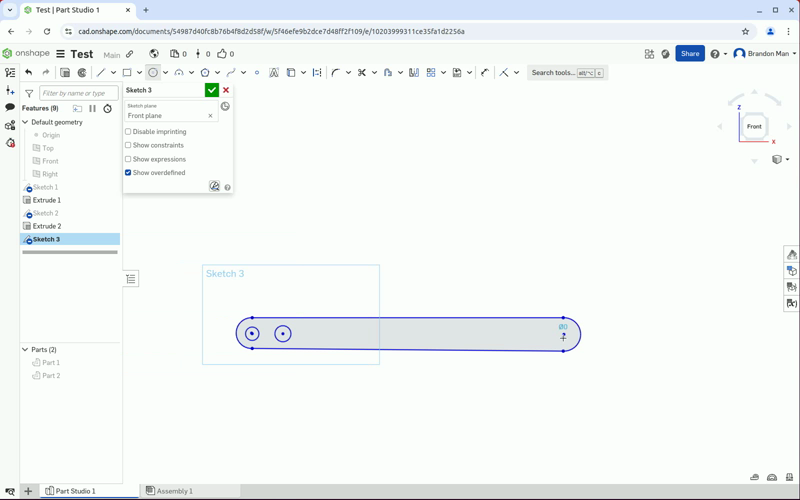
scroll(-6)
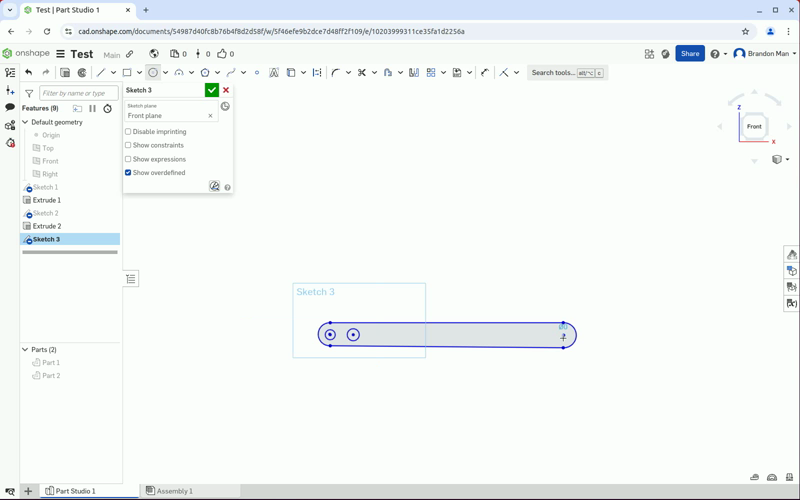
scroll(-6)
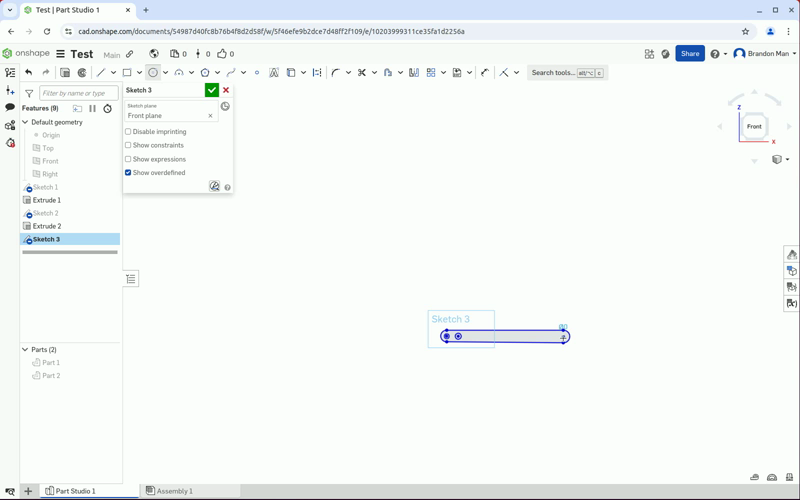
key_up(shift)
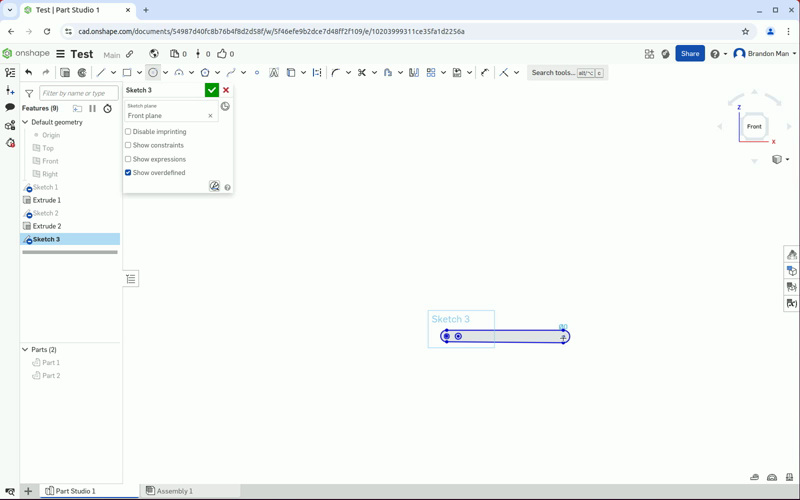
mouse_move(565, 337)
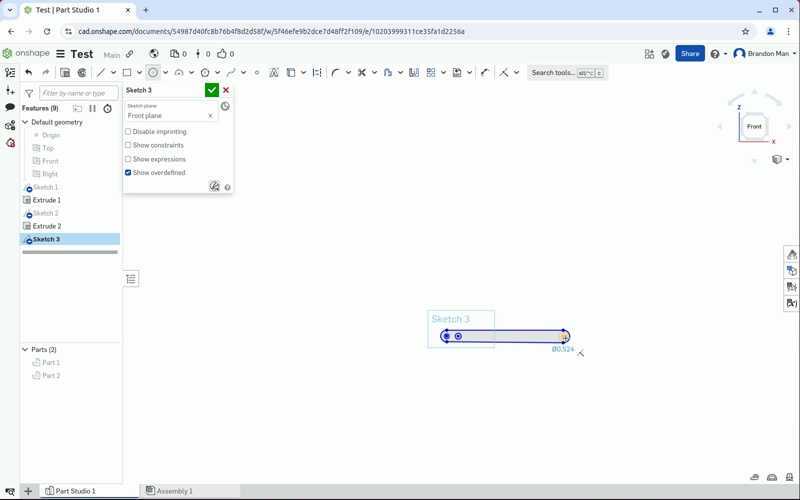
scroll(6)
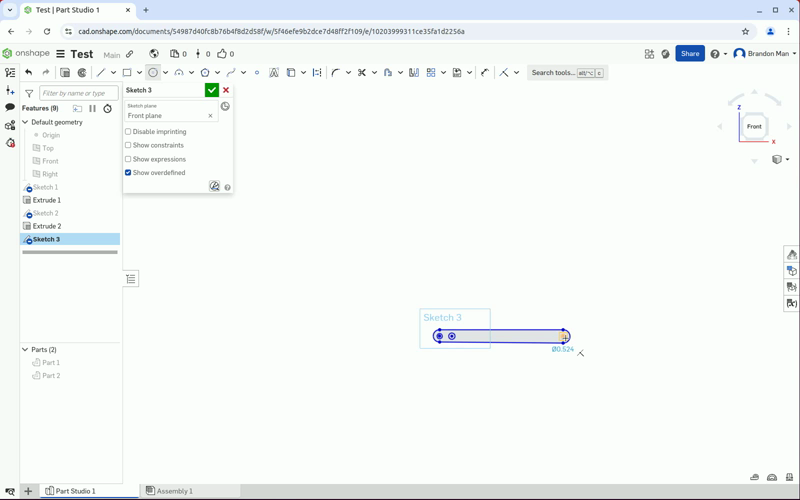
scroll(6)
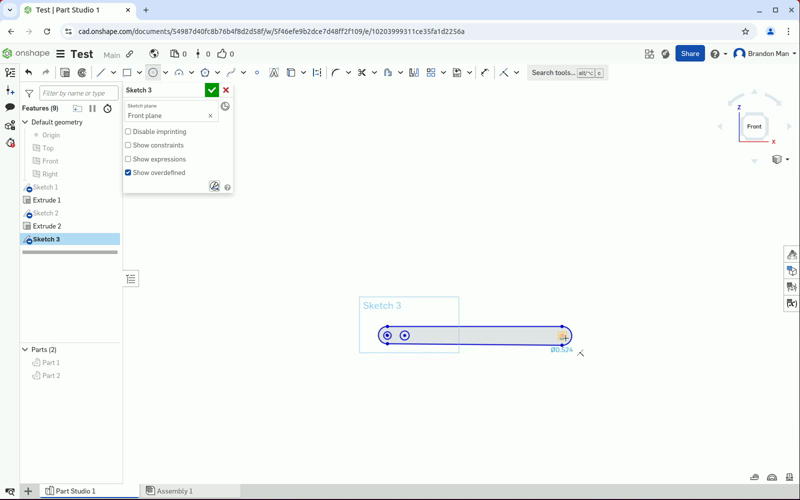
scroll(6)
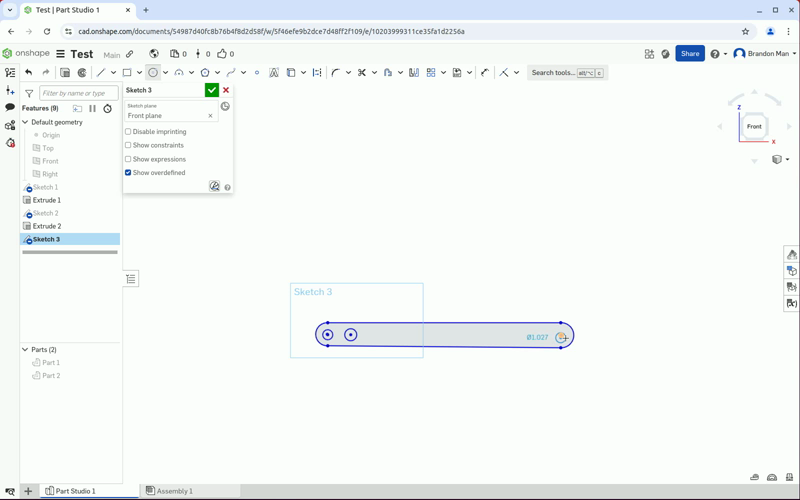
scroll(6)
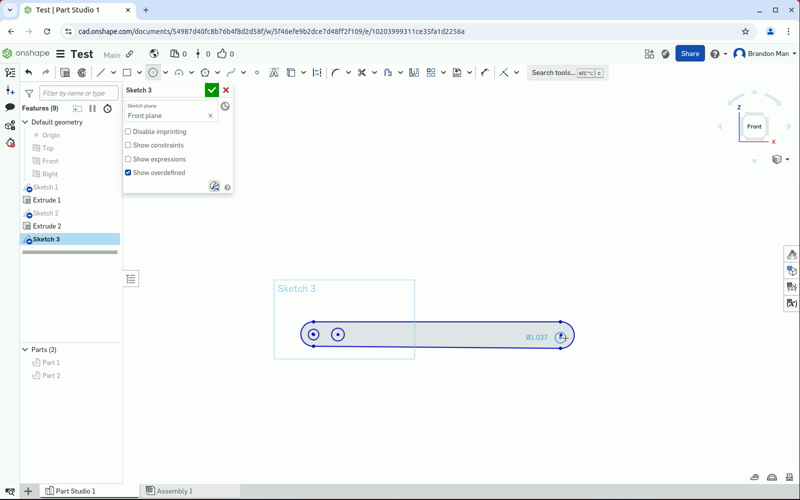
scroll(6)
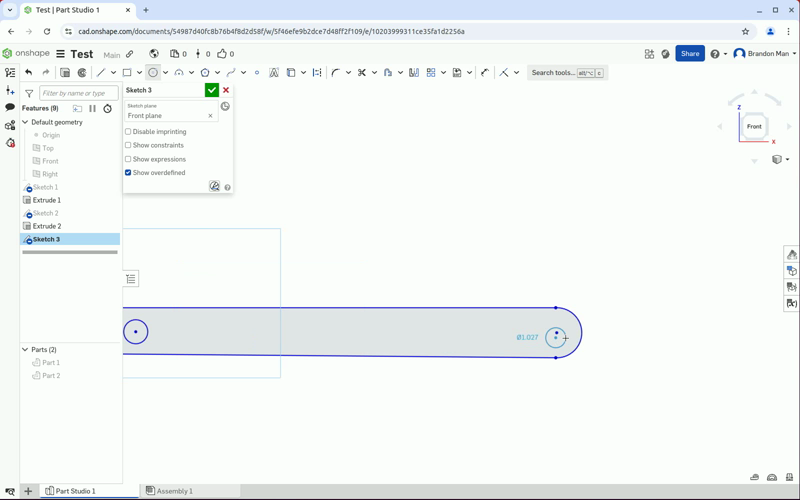
scroll(6)
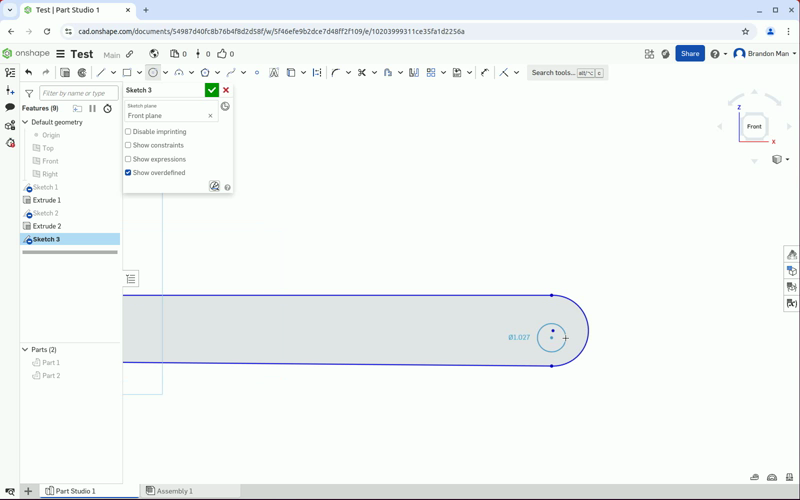
scroll(6)
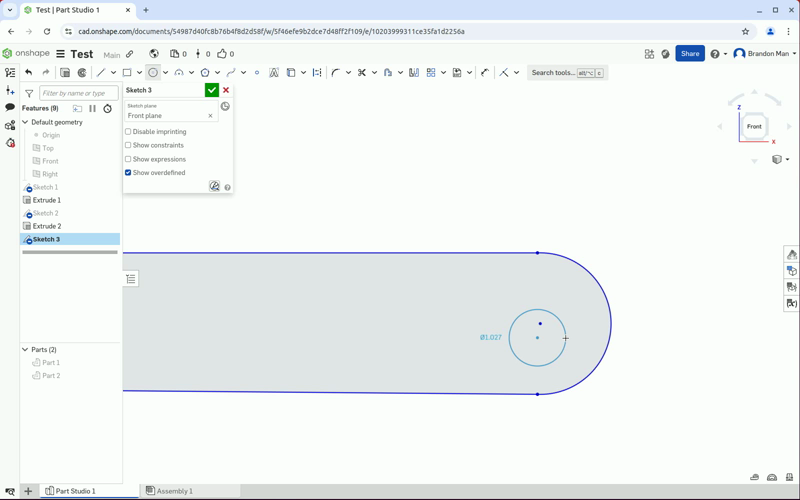
click(565, 337)
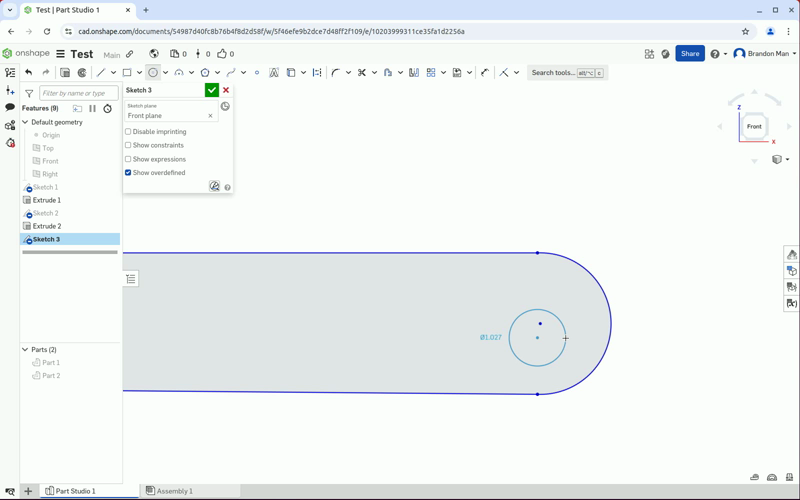
scroll(-6)
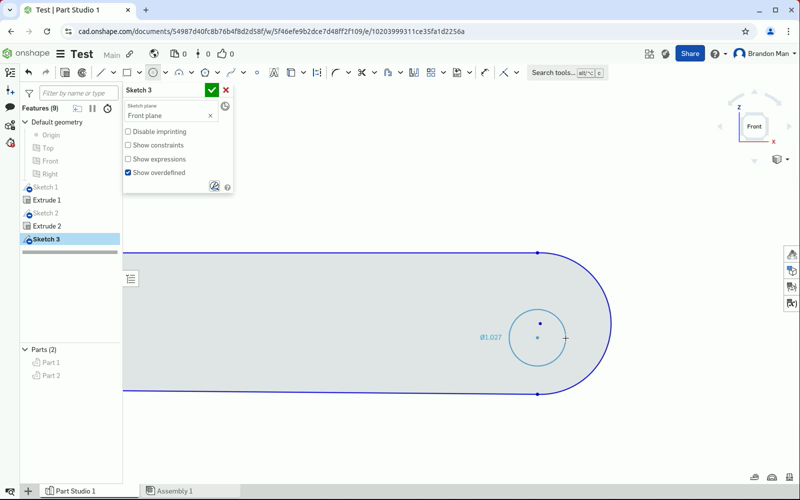
scroll(-6)
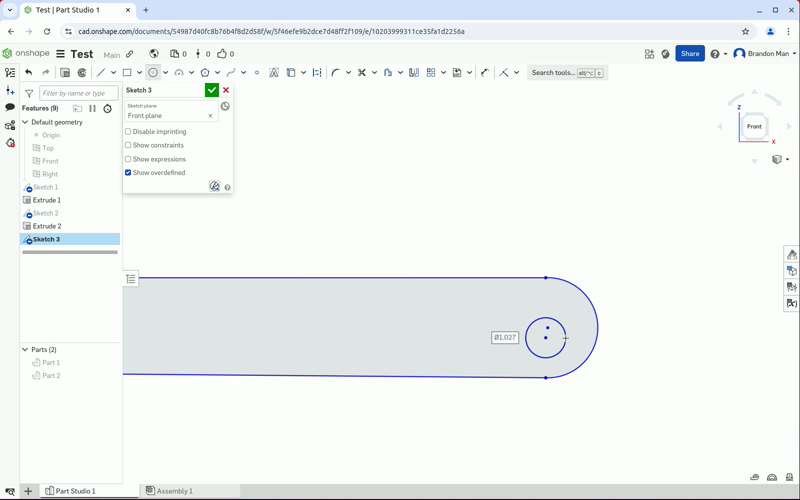
scroll(-6)
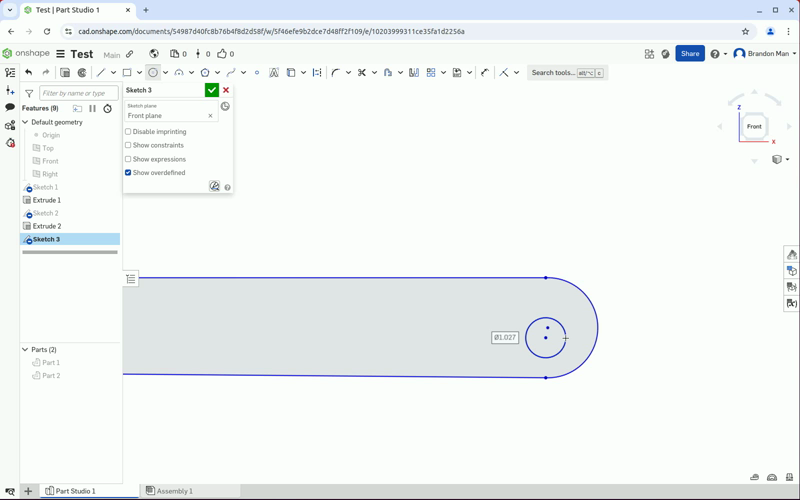
scroll(-6)
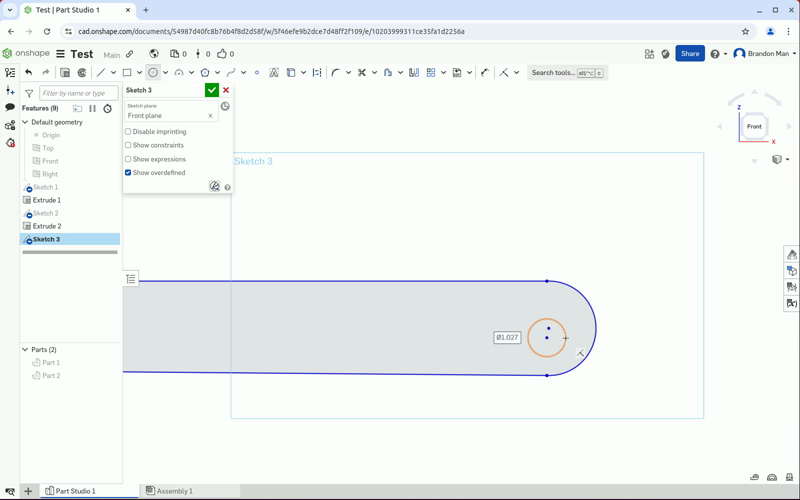
scroll(-6)
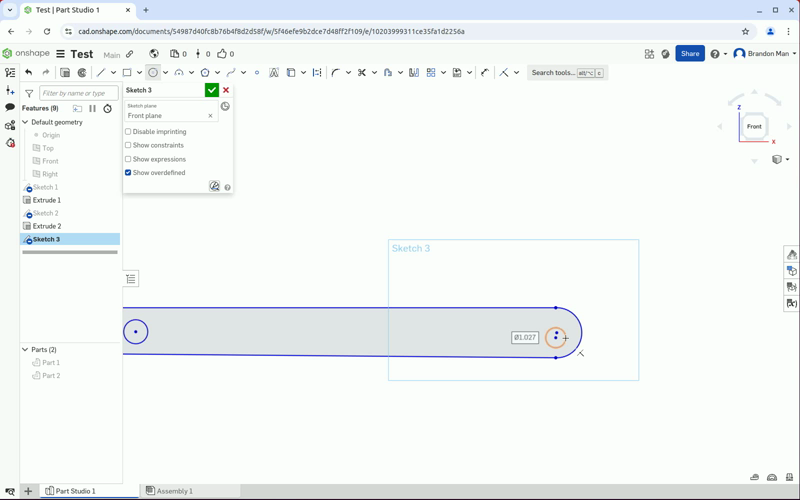
scroll(-6)
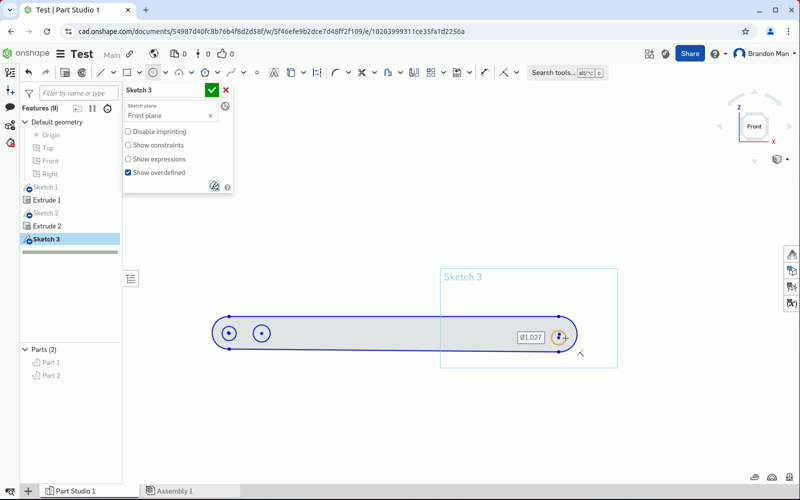
scroll(-6)
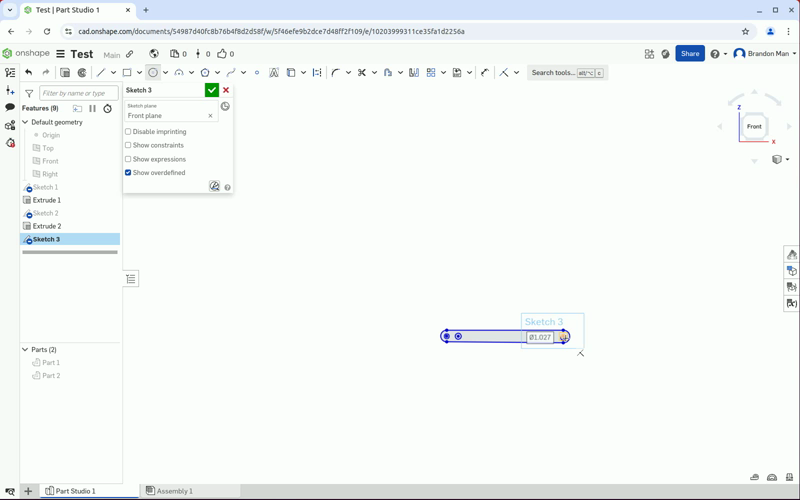
key(esc)
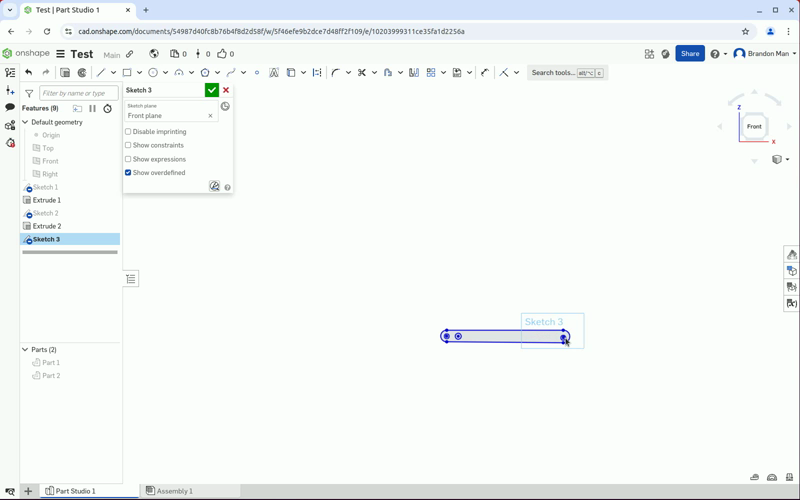
mouse_move(510, 336)
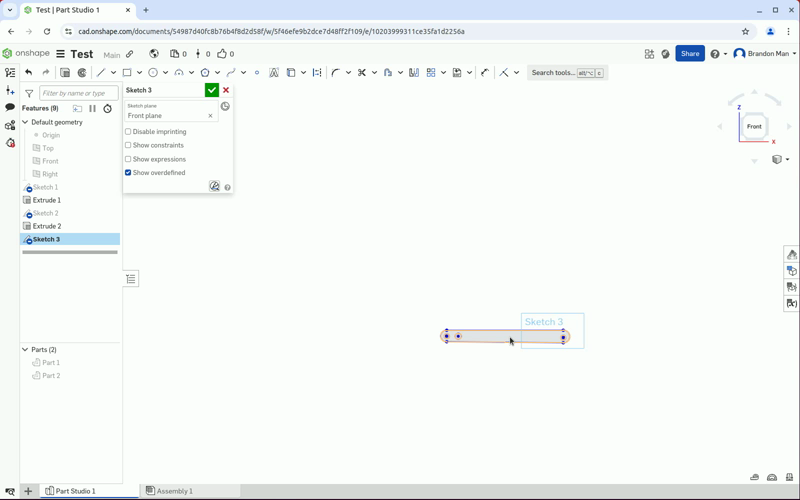
scroll(6)
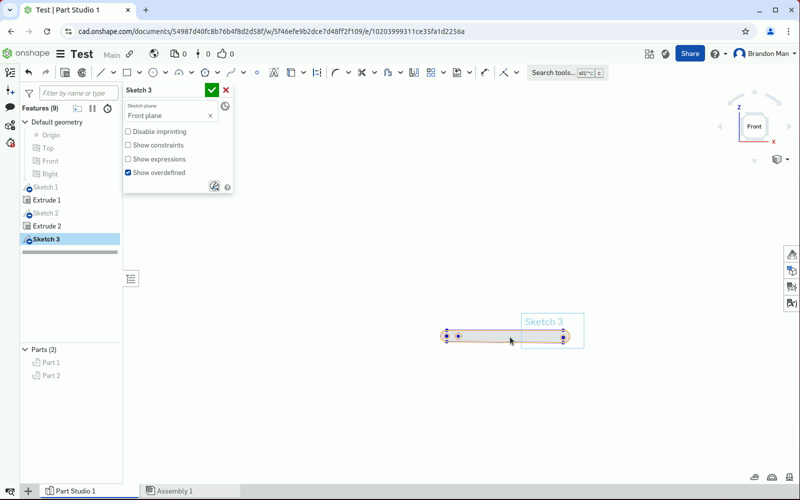
scroll(6)
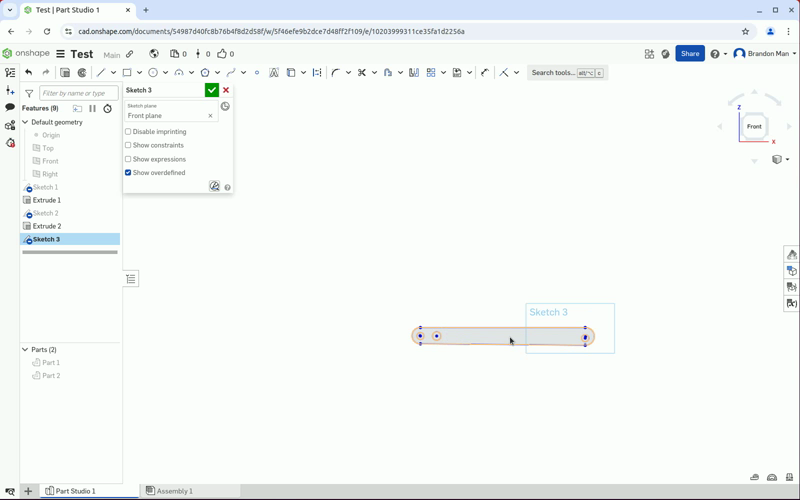
scroll(6)
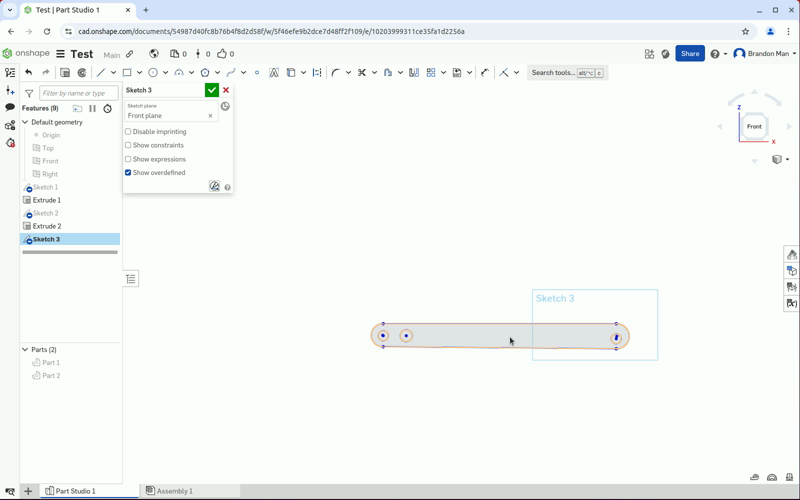
scroll(6)
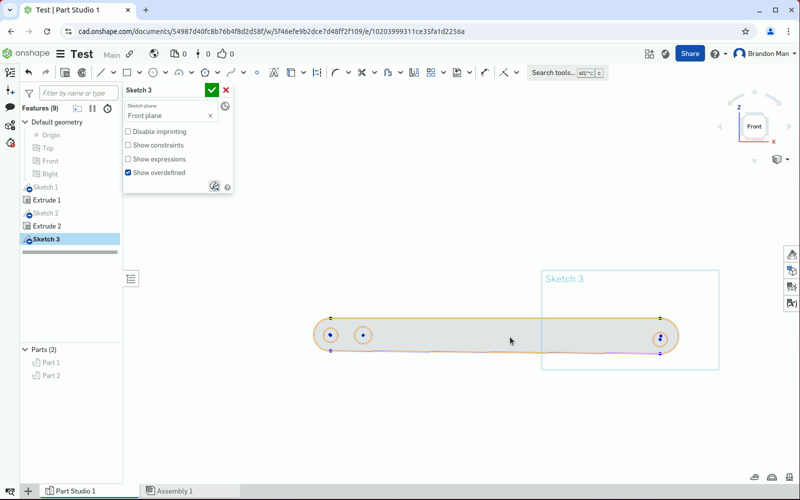
scroll(6)
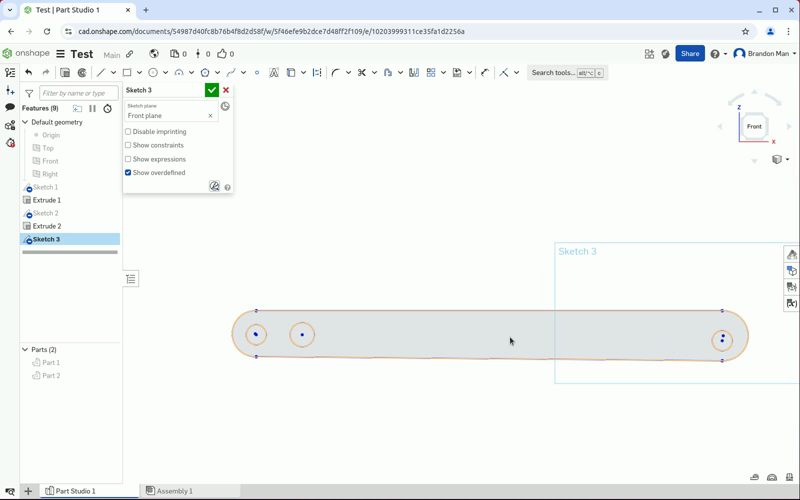
scroll(6)
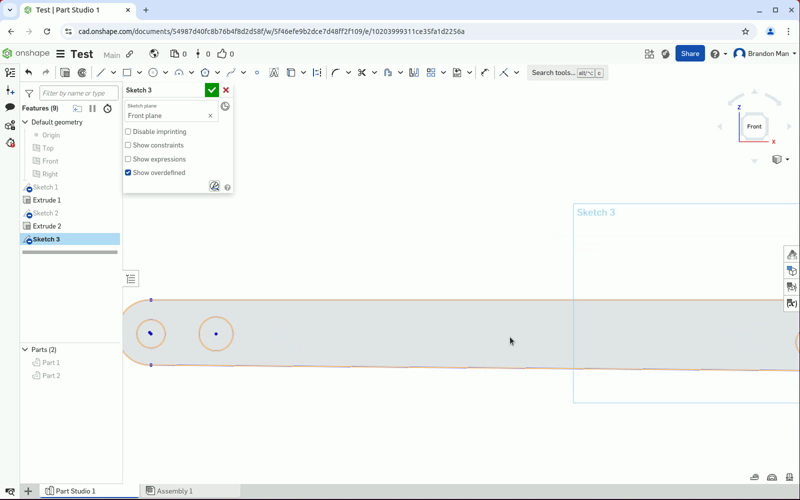
scroll(6)
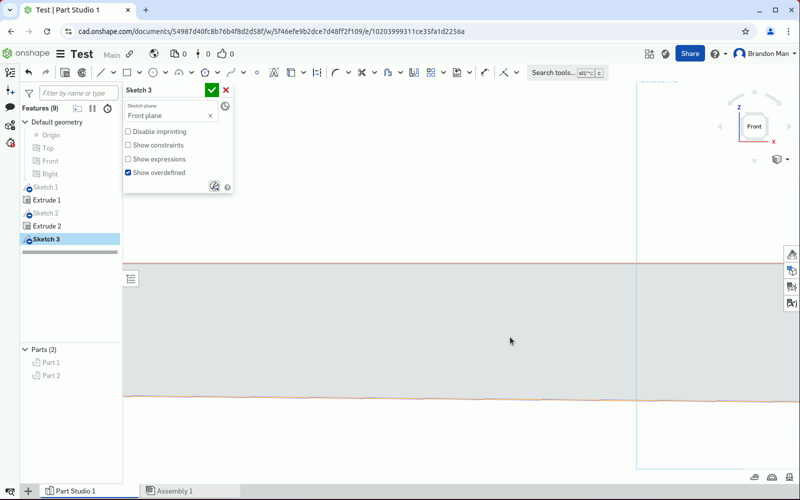
click(510, 336)
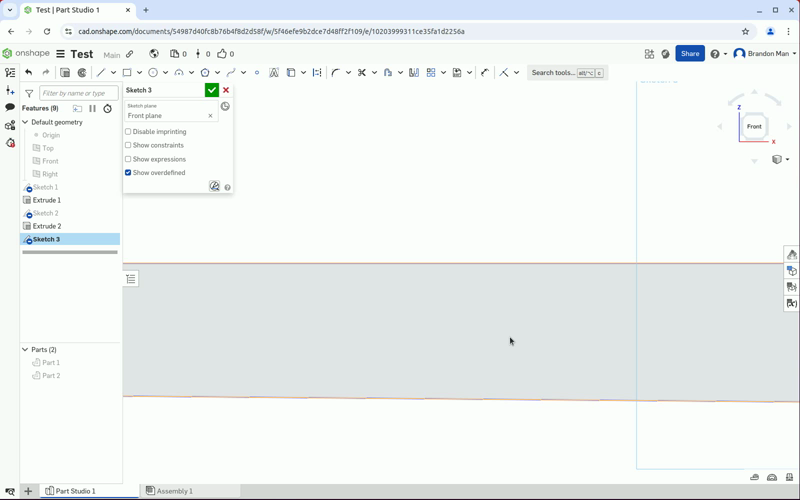
scroll(-6)
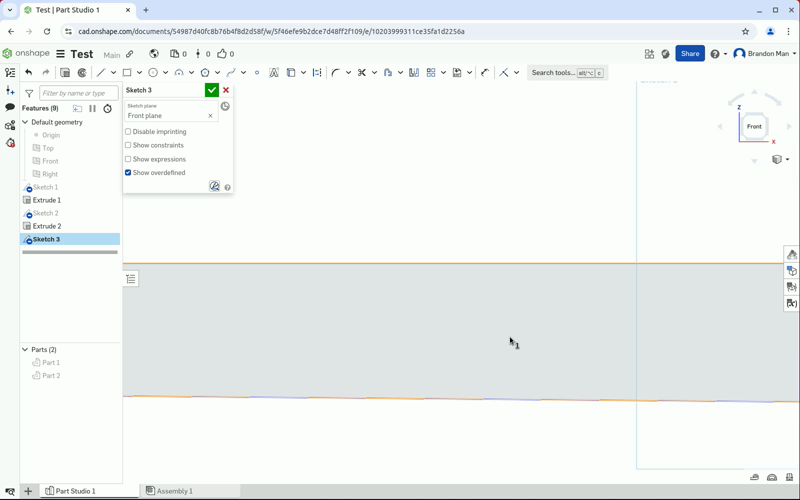
scroll(-6)
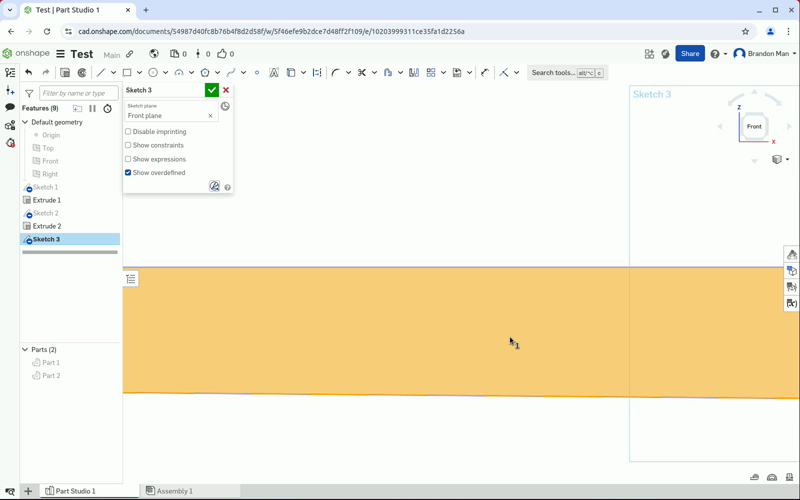
scroll(-6)
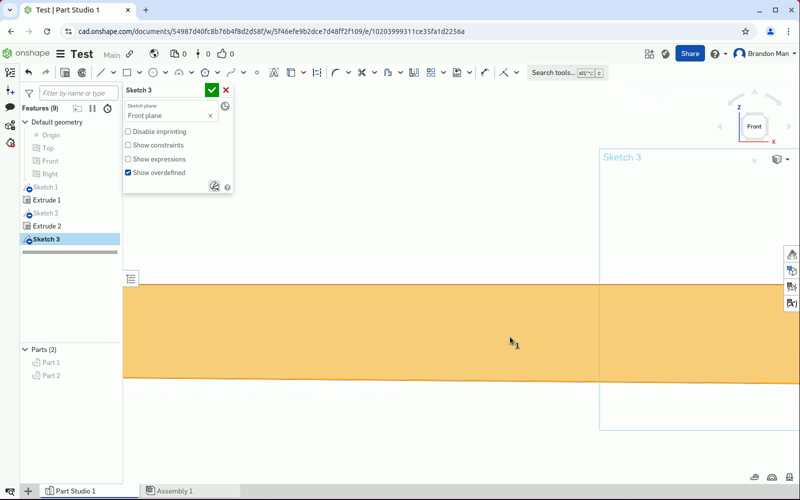
scroll(-6)
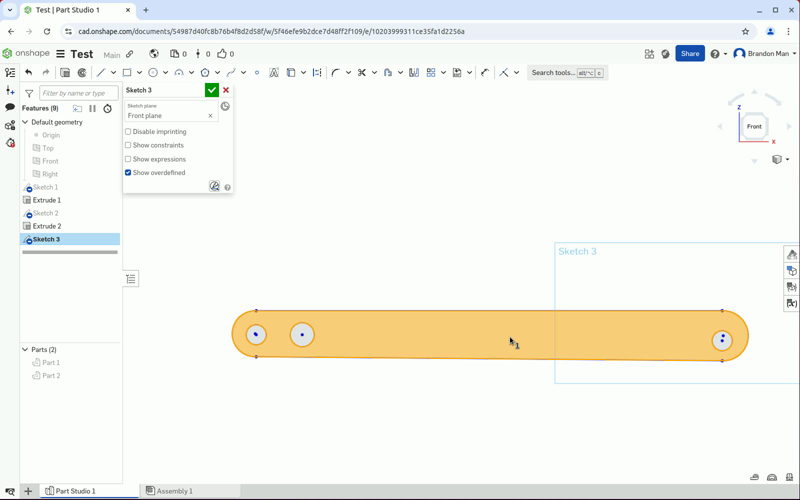
scroll(-6)
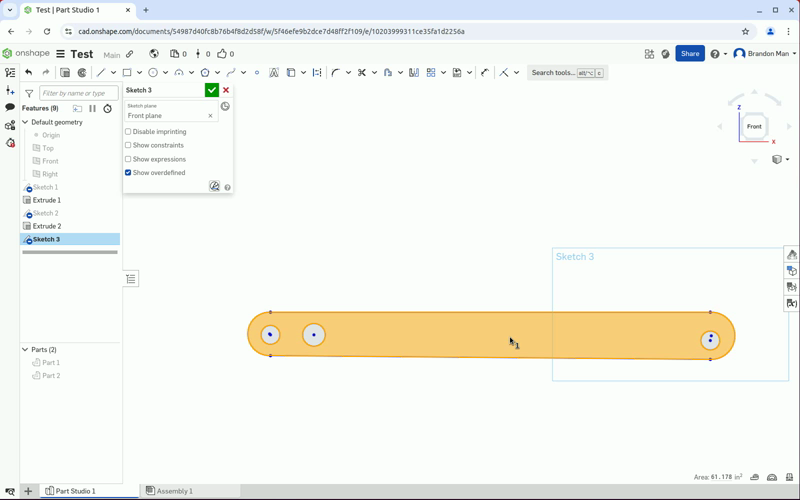
scroll(-6)
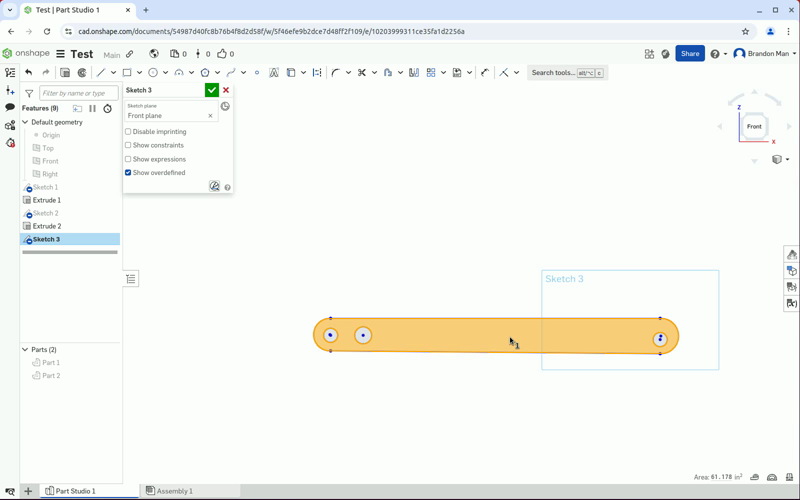
scroll(-6)
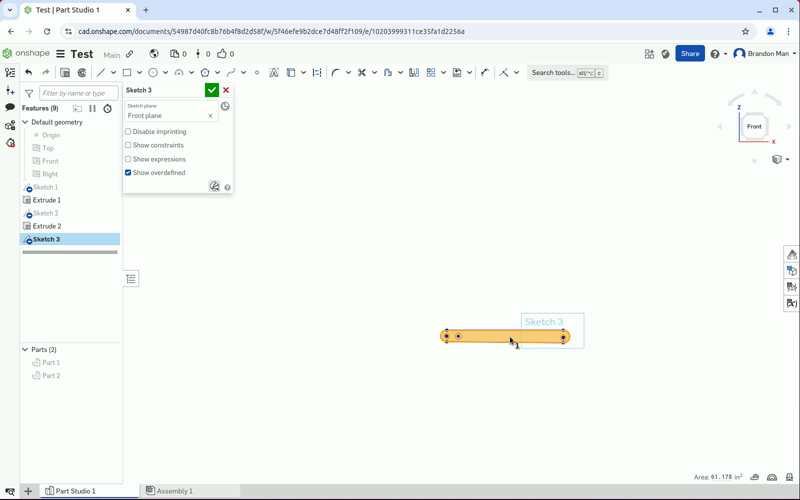
mouse_move(73, 352)
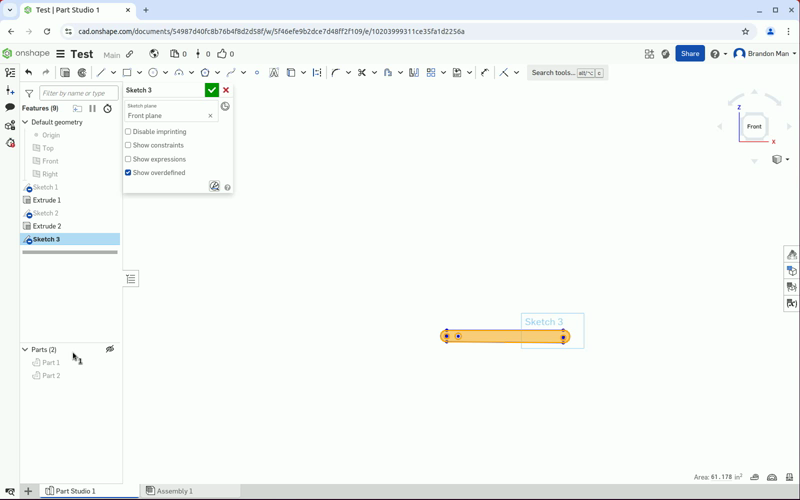
key(shift+y)
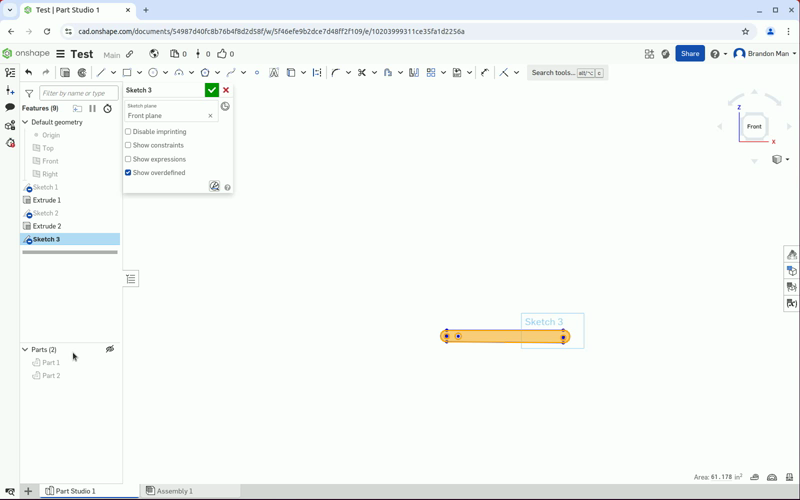
key(shift+e)
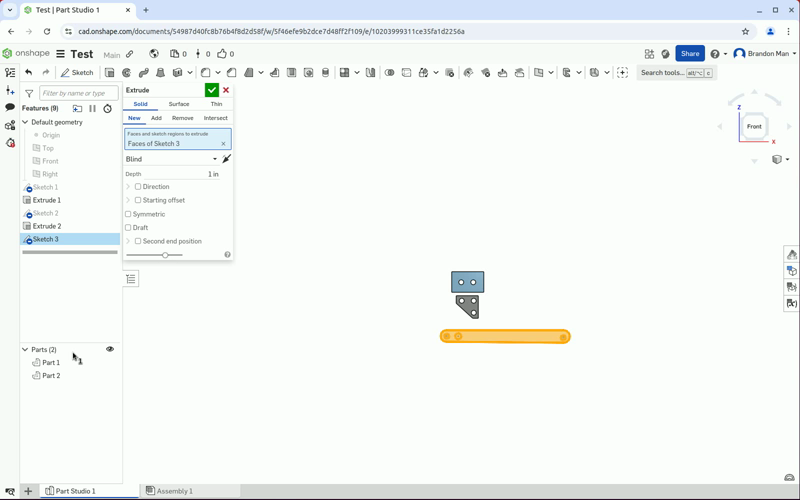
mouse_move(143, 106)
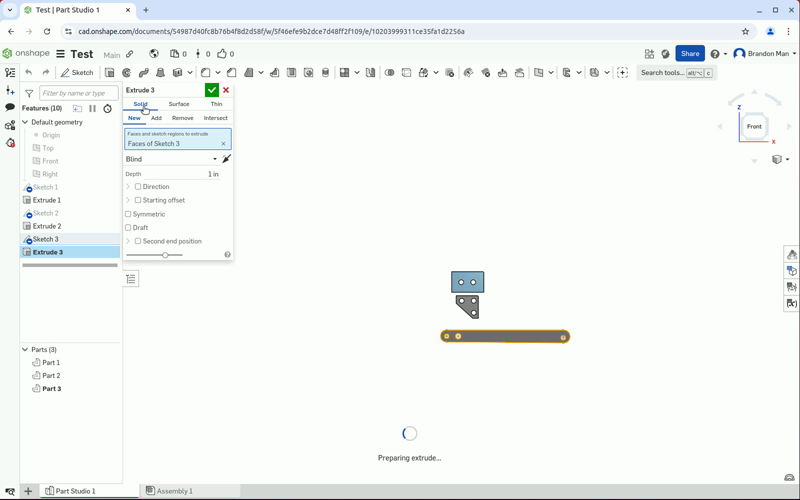
click(143, 106)
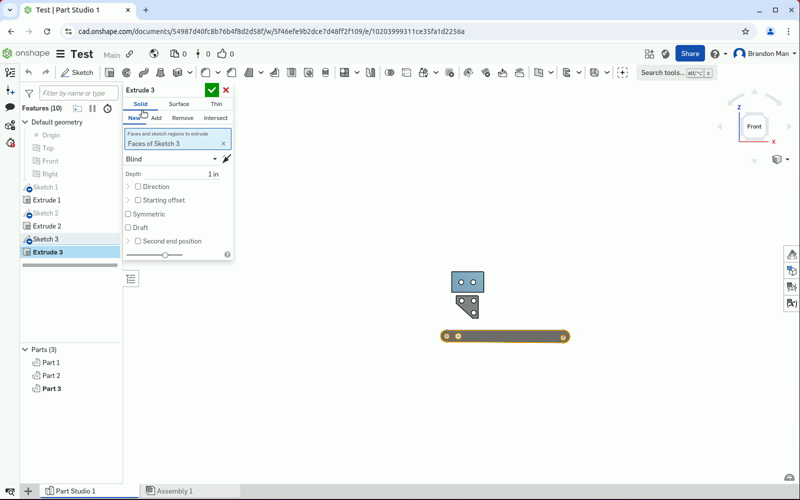
mouse_move(137, 120)
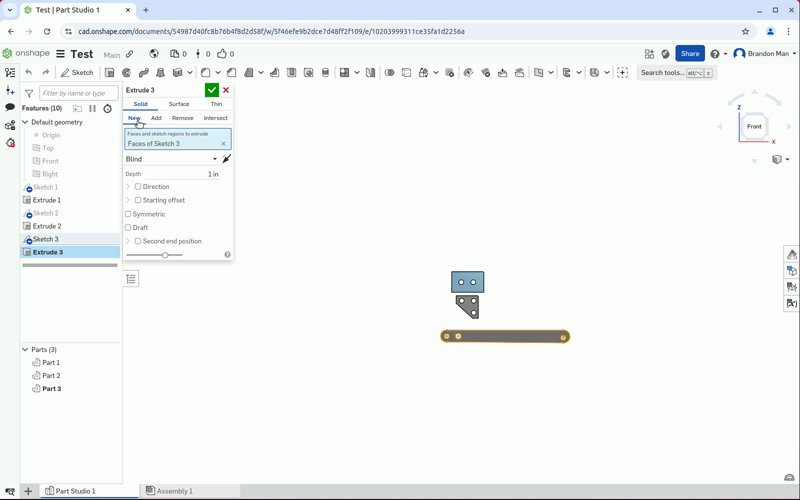
click(137, 120)
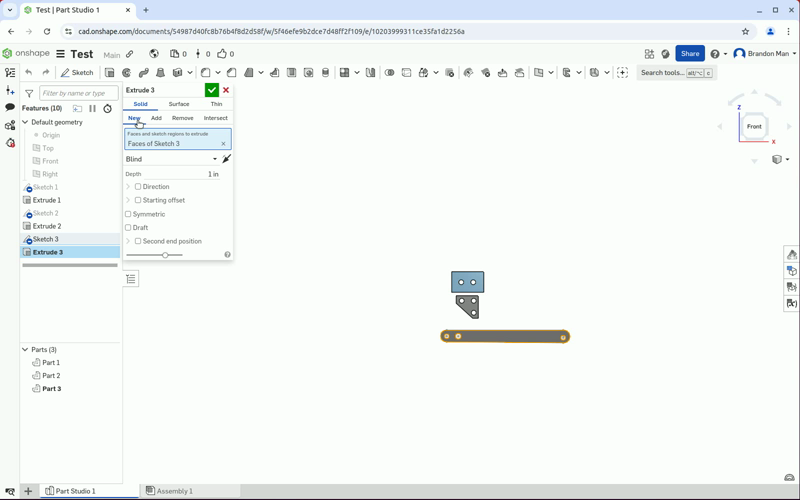
key(tab, 4)
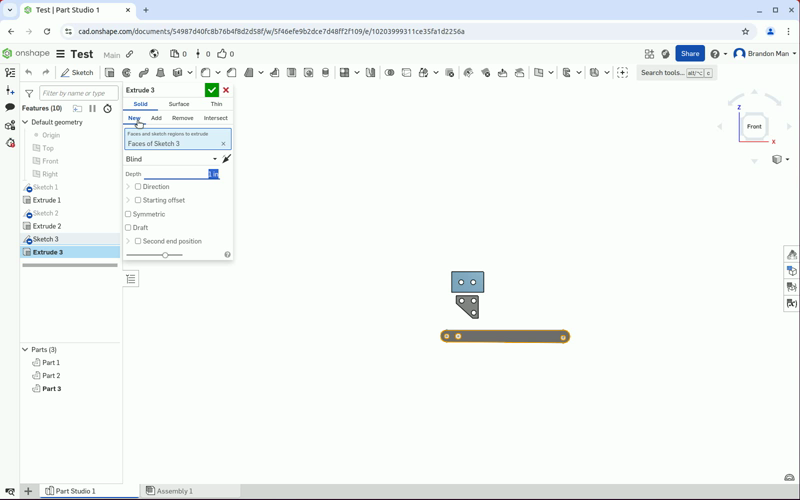
text(0.481)
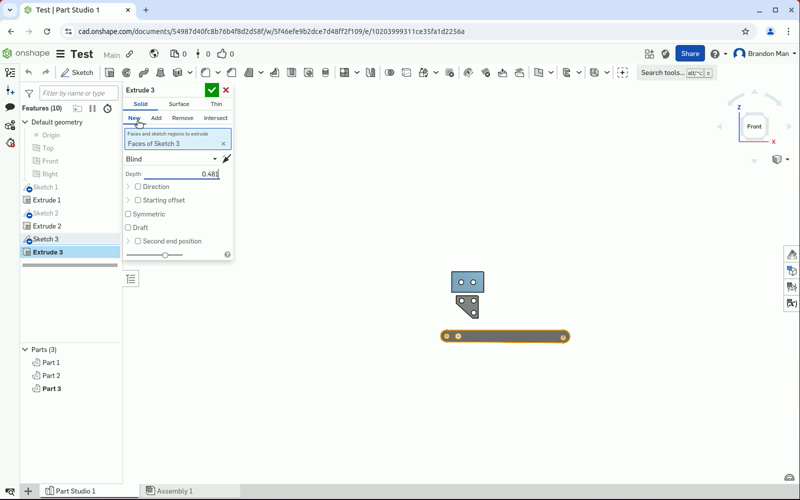
key(enter)
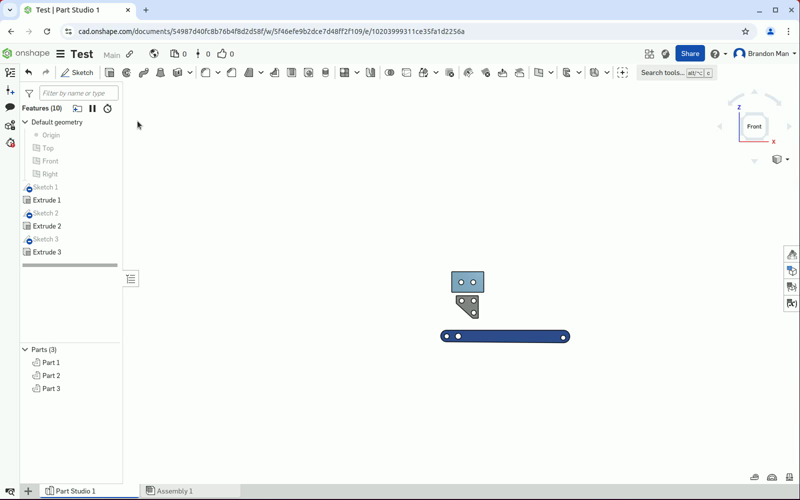
key(shift+h)
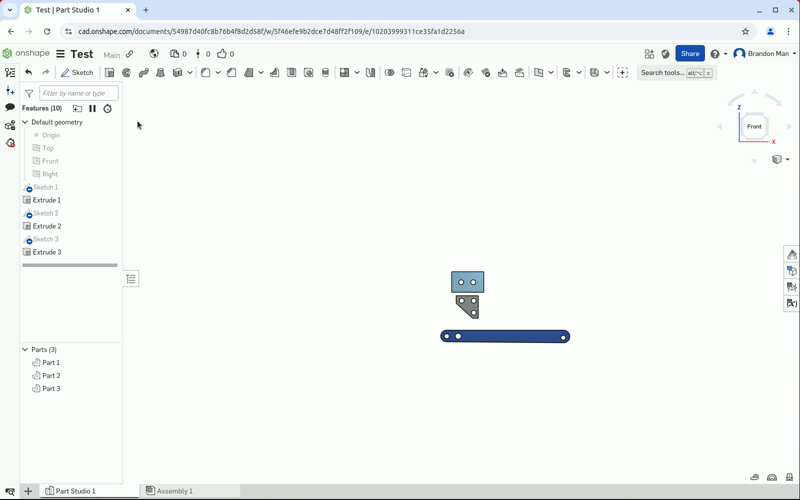
key(shift+h)
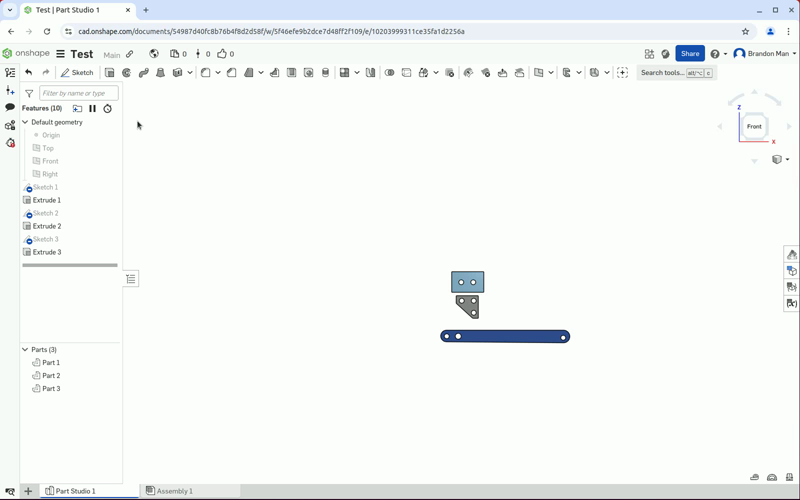
mouse_move(73, 189)
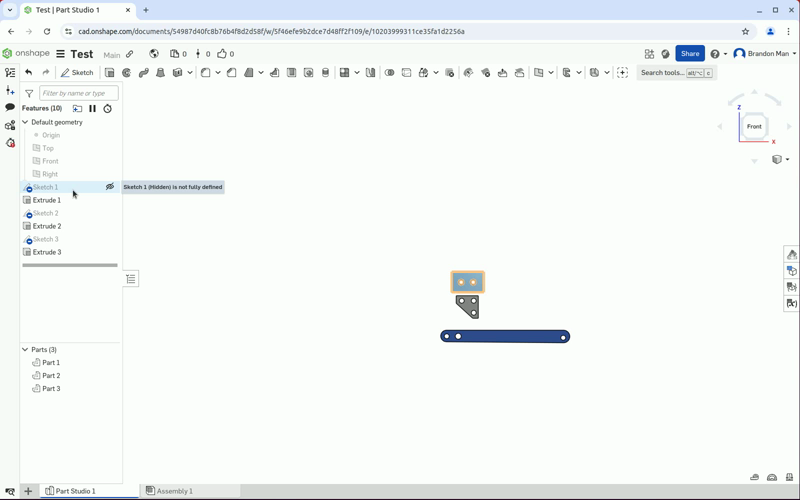
click(73, 189)
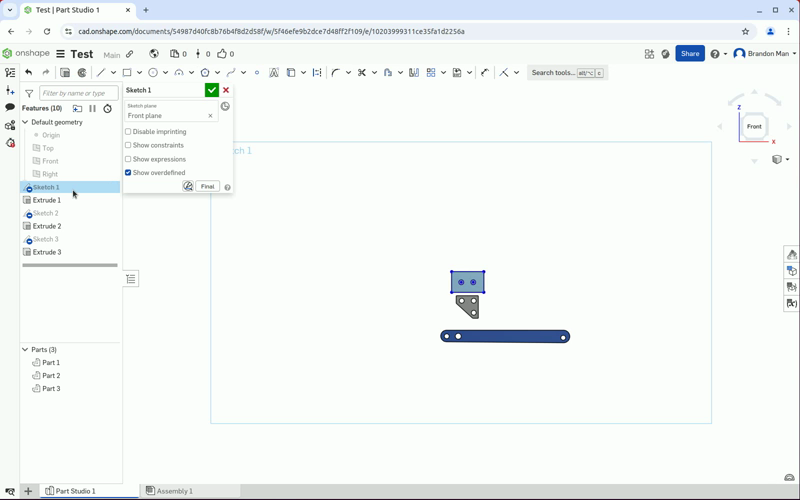
mouse_move(229, 92)
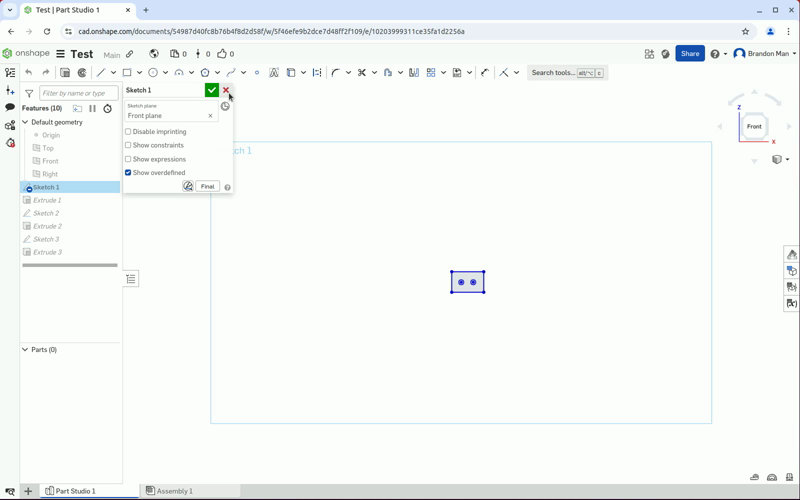
click(229, 92)
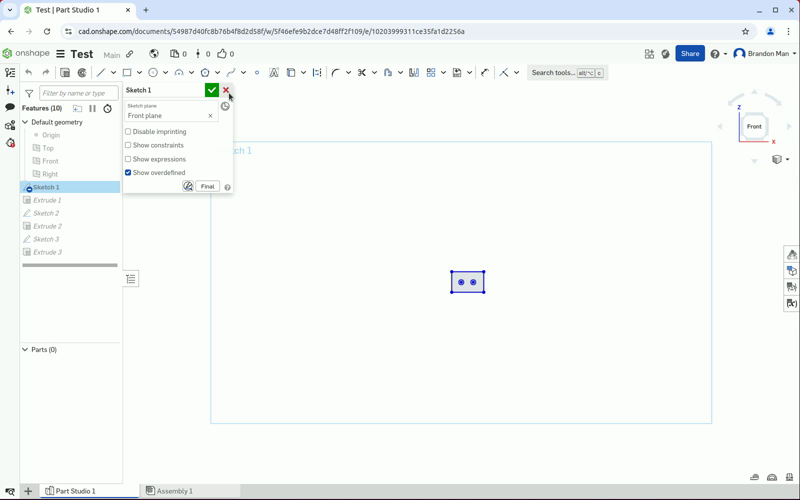
key(shift+s)
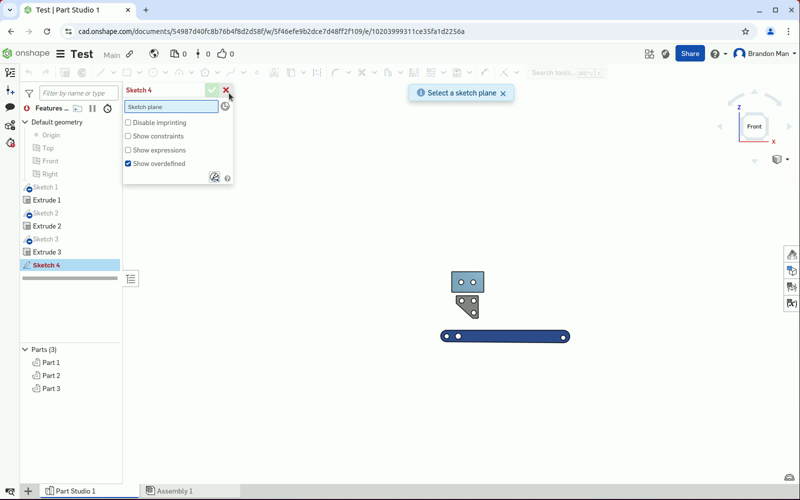
mouse_move(73, 163)
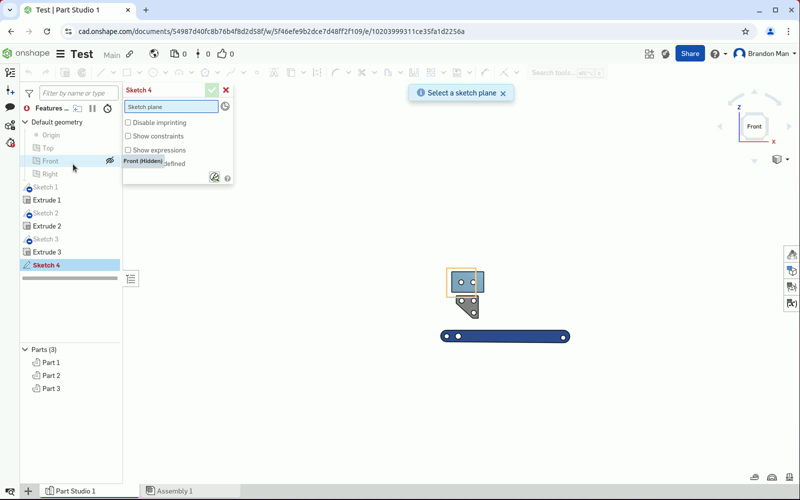
click(73, 163)
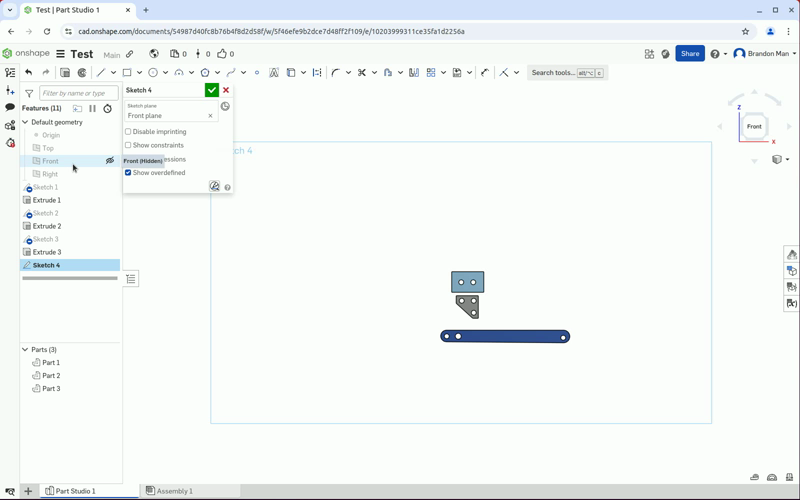
mouse_move(73, 352)
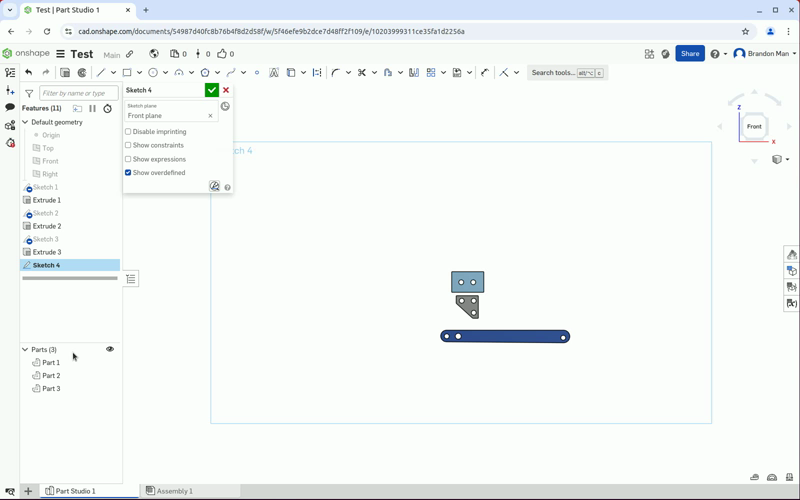
key(y)
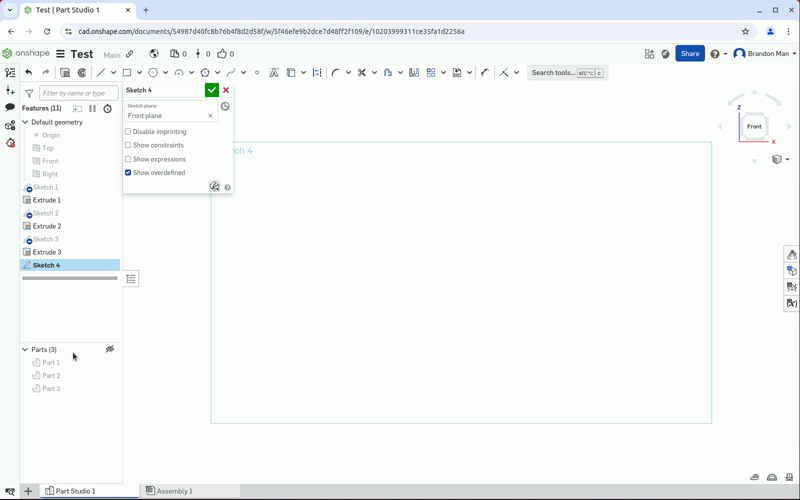
key(l)
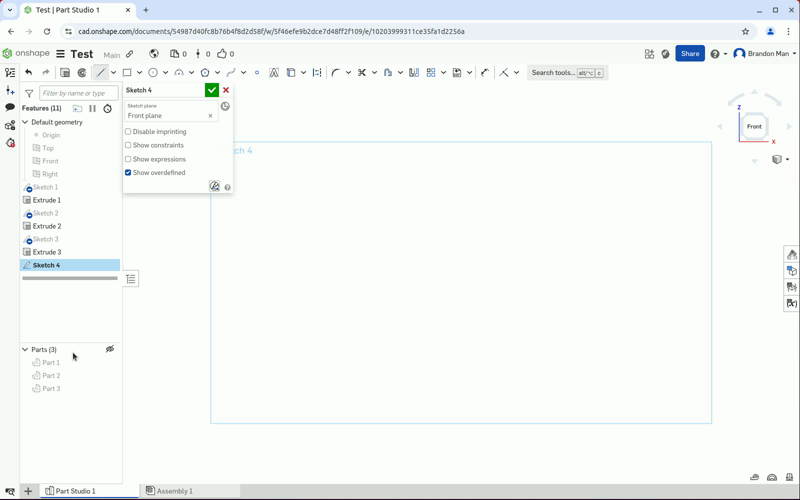
key_down(shift)
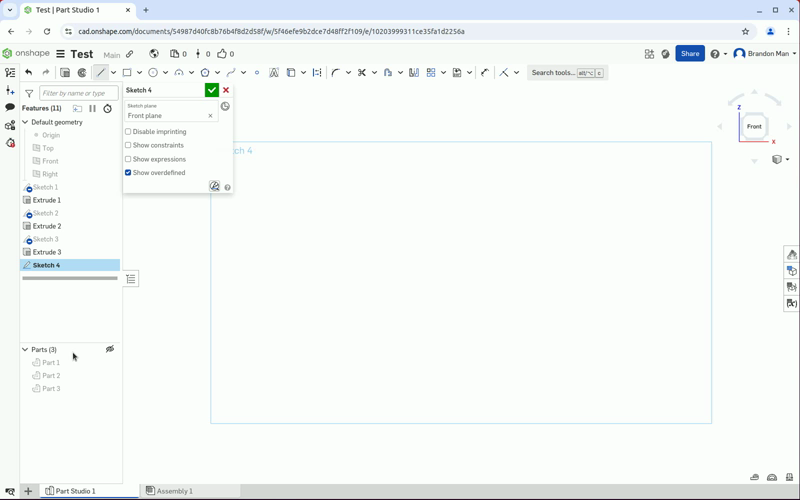
mouse_move(457, 379)
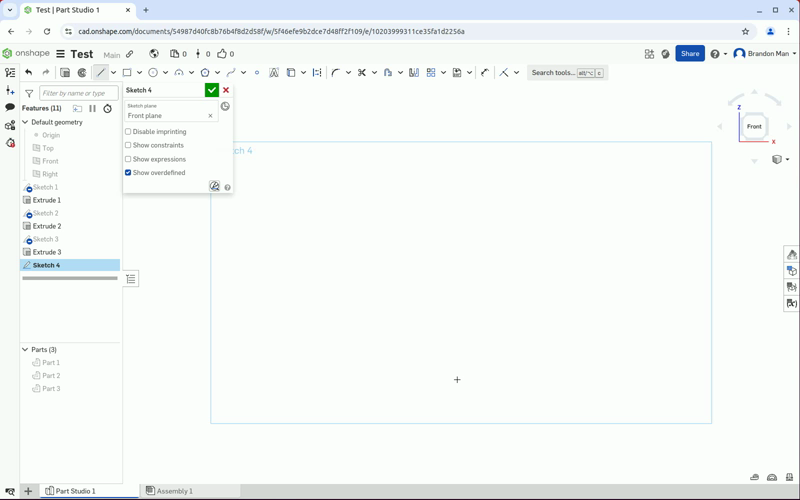
click(457, 379)
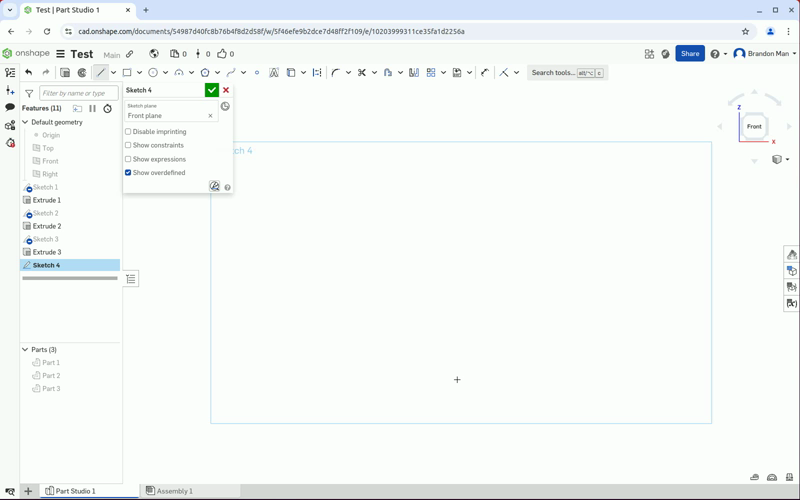
key_up(shift)
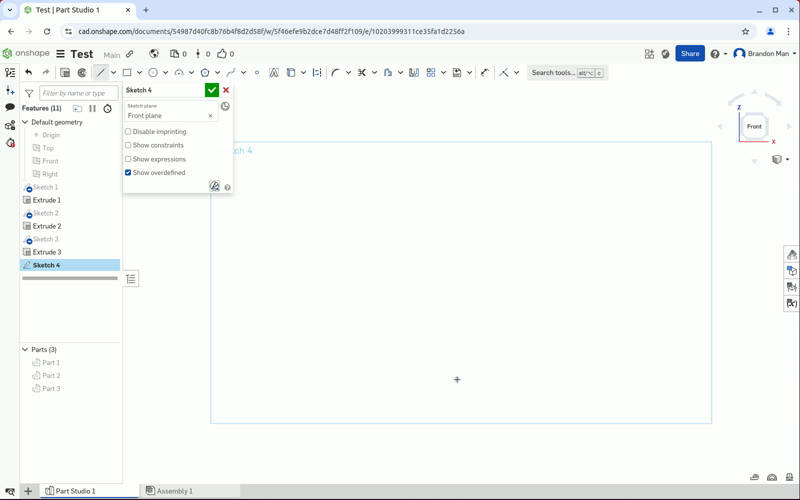
key_down(shift)
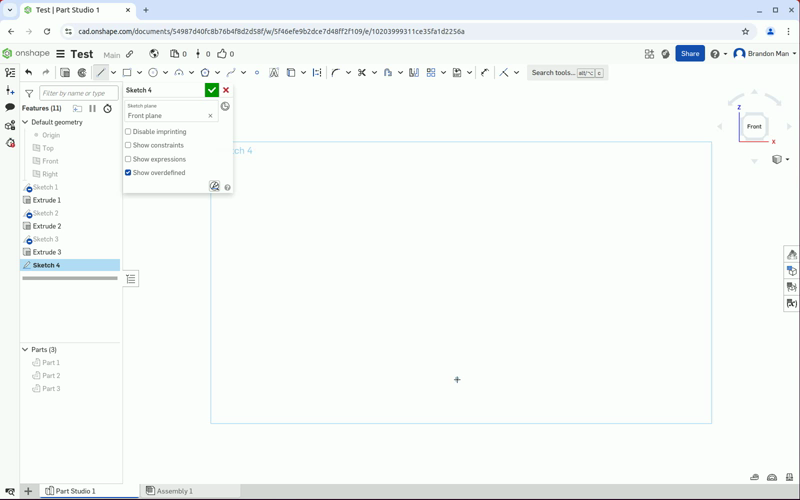
mouse_move(563, 380)
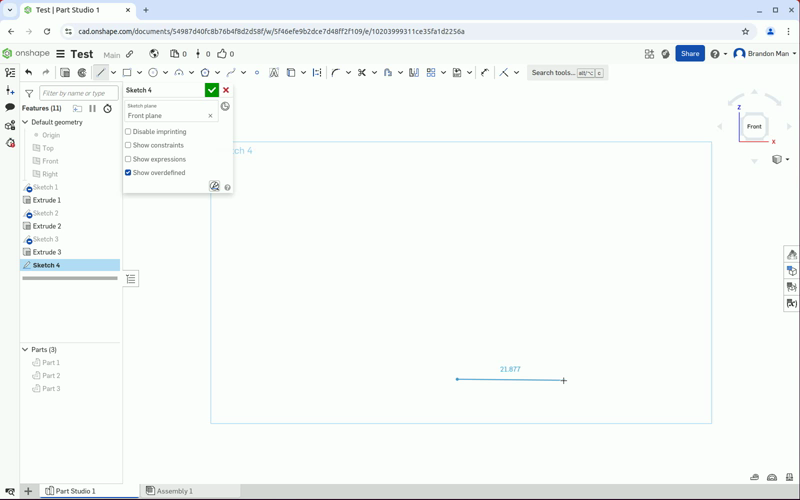
click(563, 380)
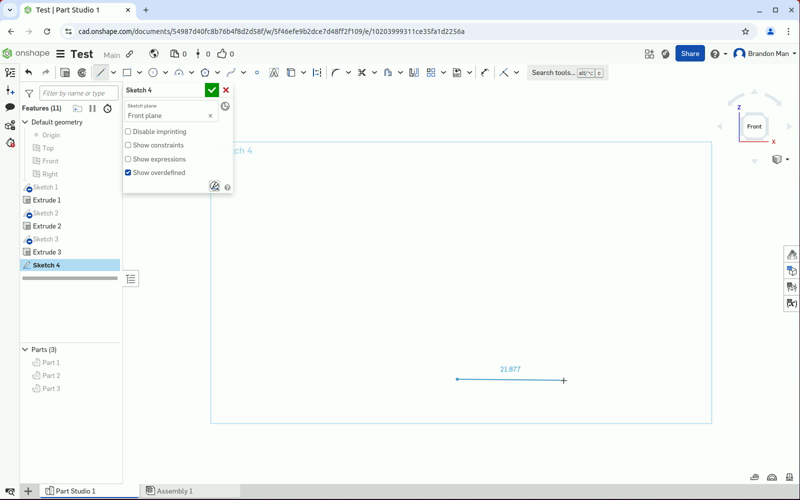
key_up(shift)
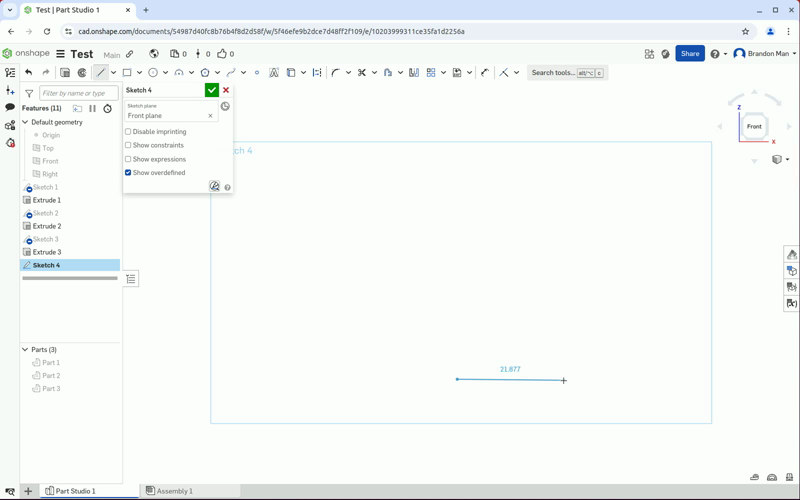
key(esc)
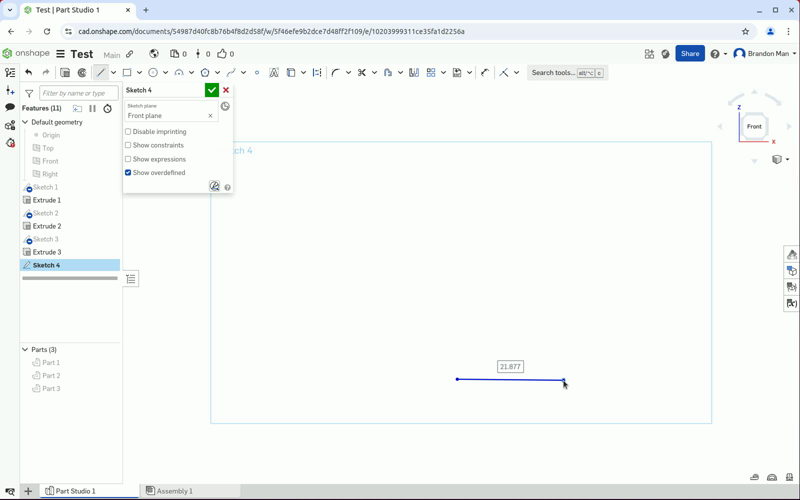
key(a)
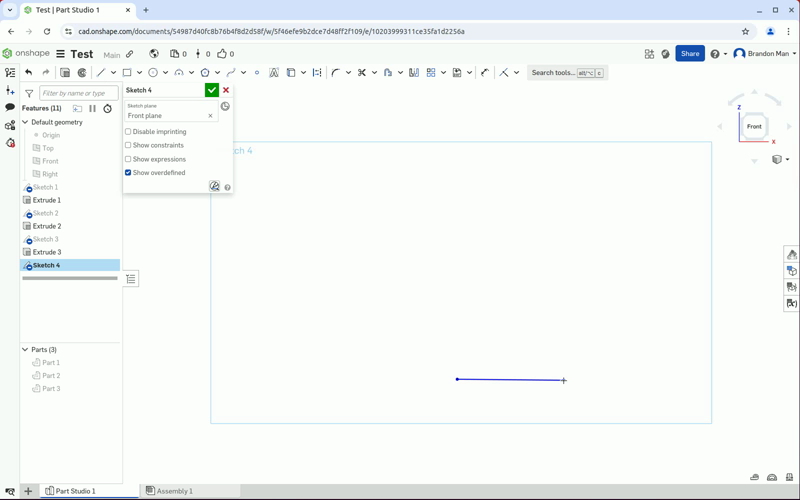
mouse_move(563, 380)
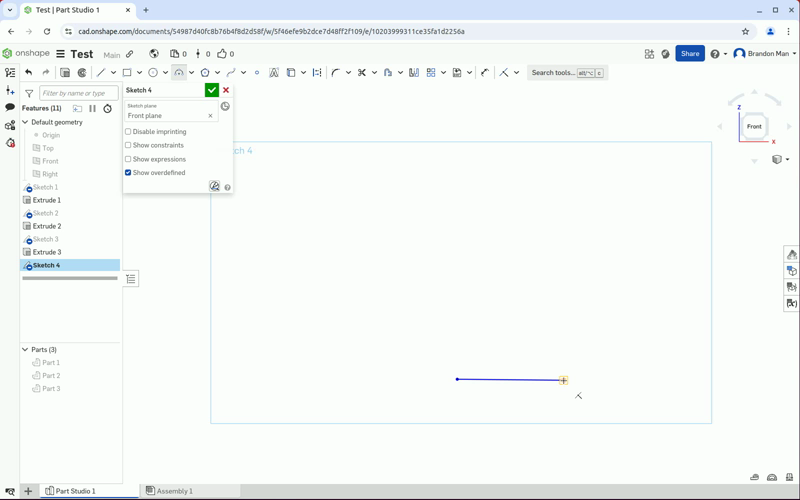
click(563, 380)
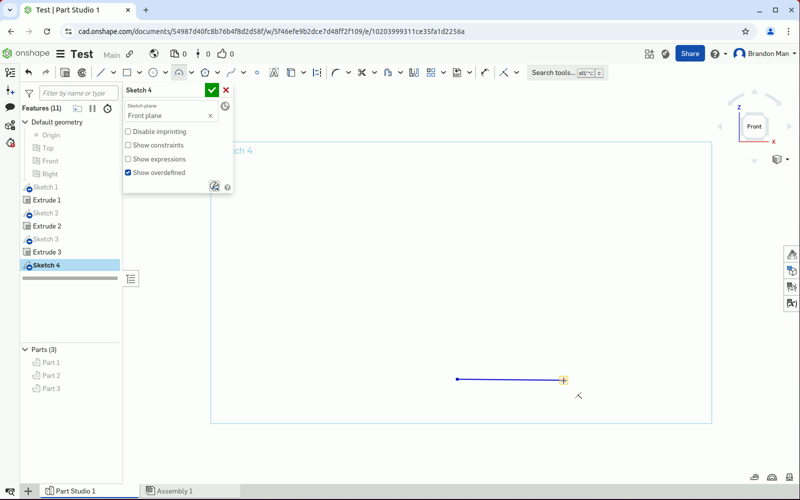
key_down(shift)
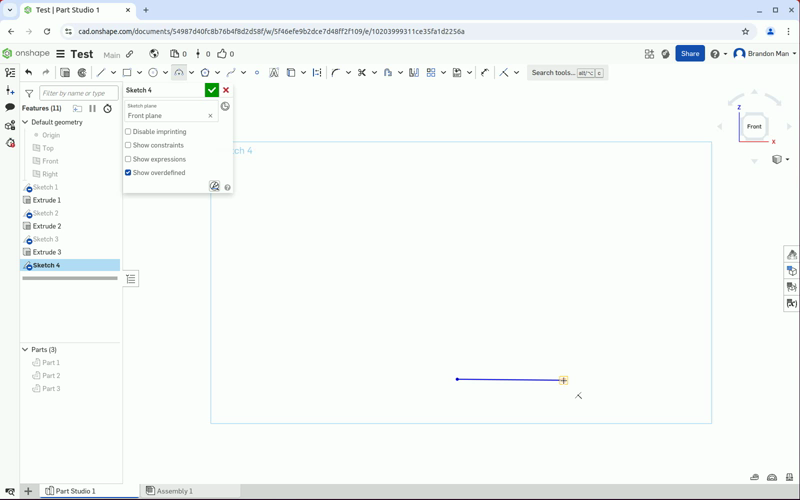
mouse_move(563, 379)
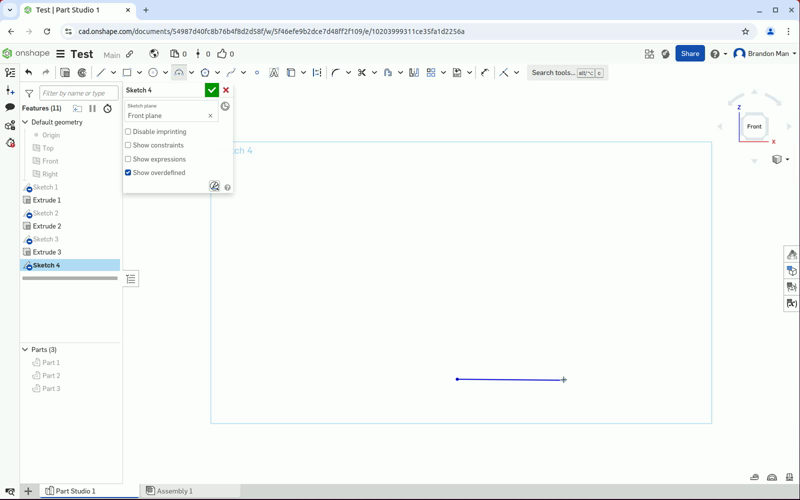
scroll(6)
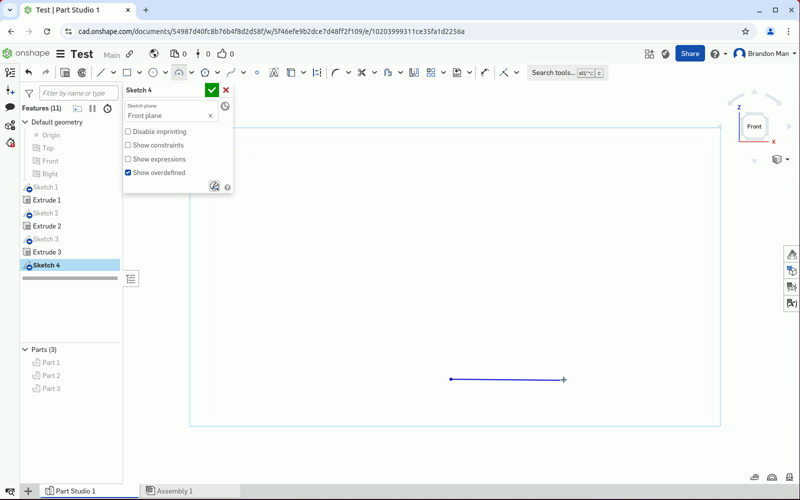
scroll(6)
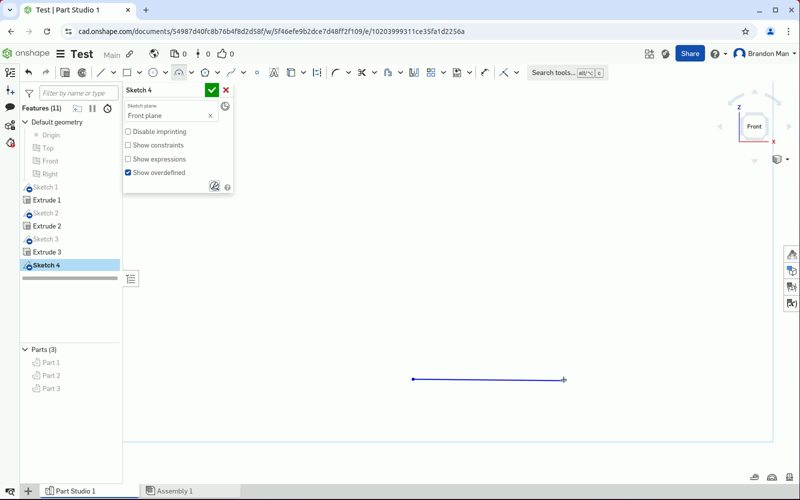
scroll(6)
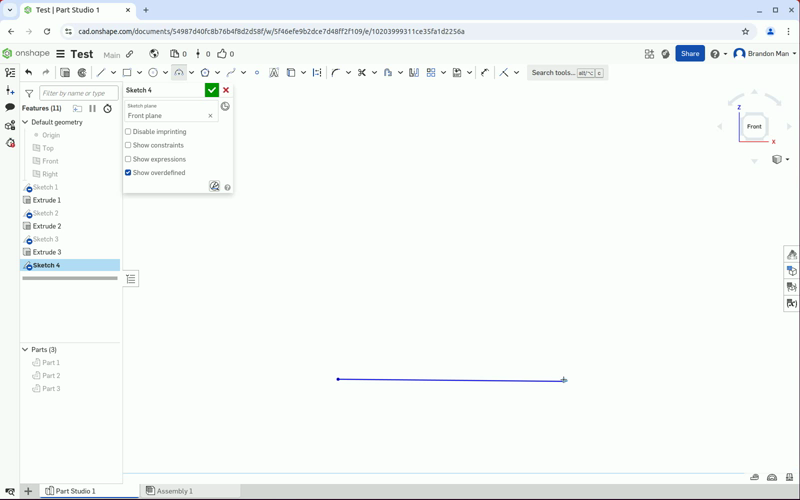
scroll(6)
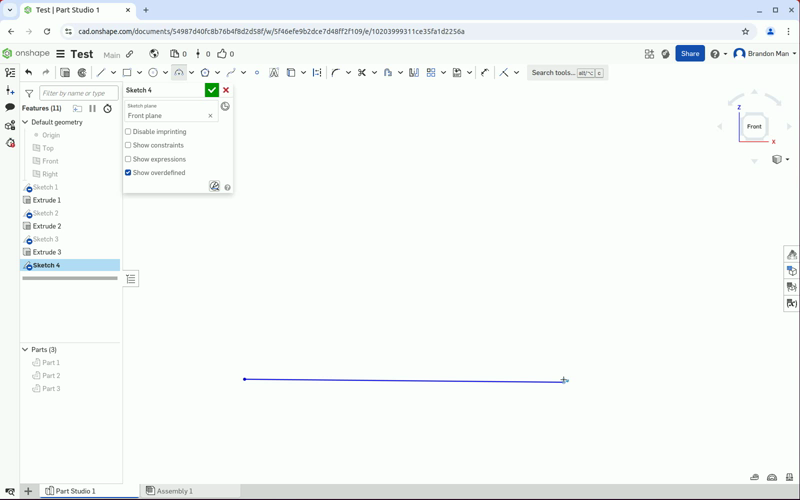
scroll(6)
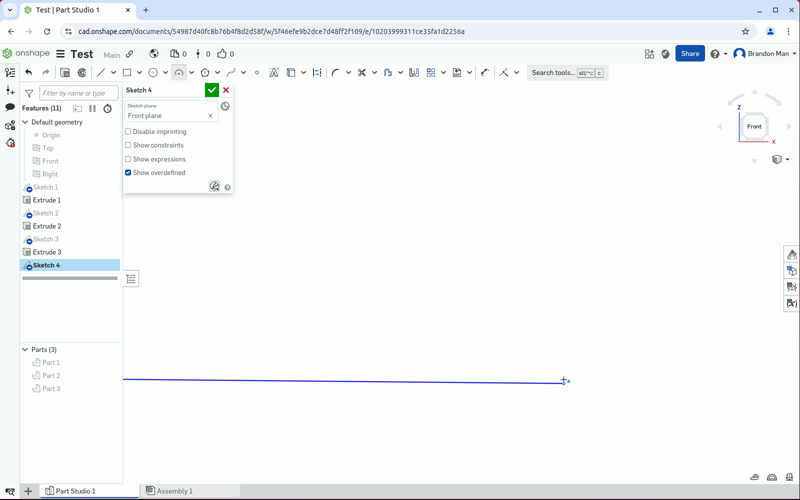
scroll(6)
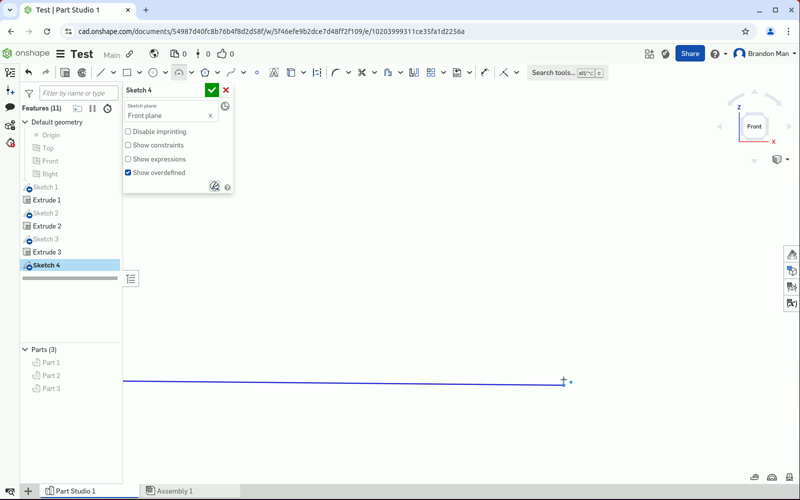
scroll(6)
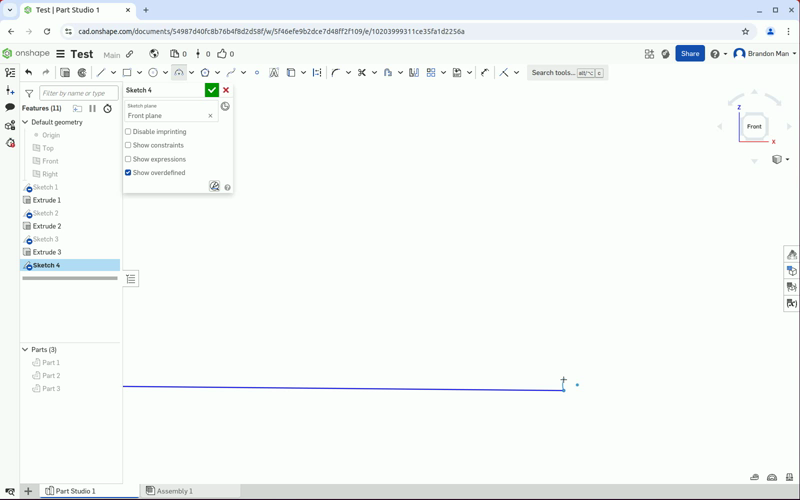
click(563, 379)
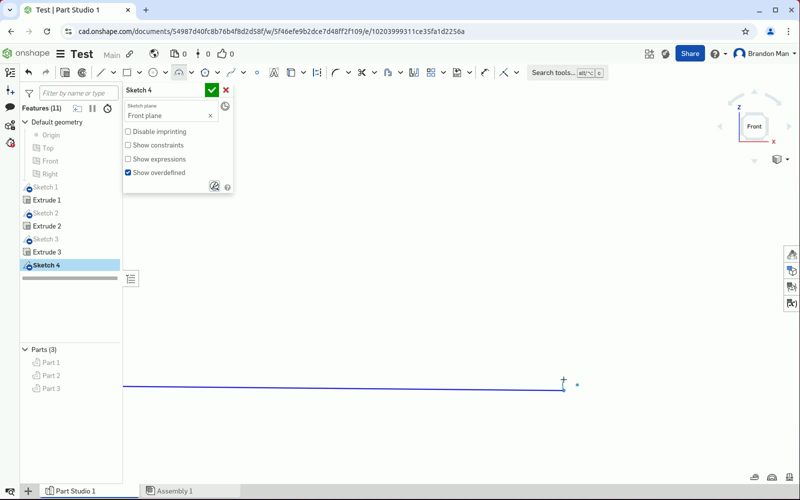
scroll(-6)
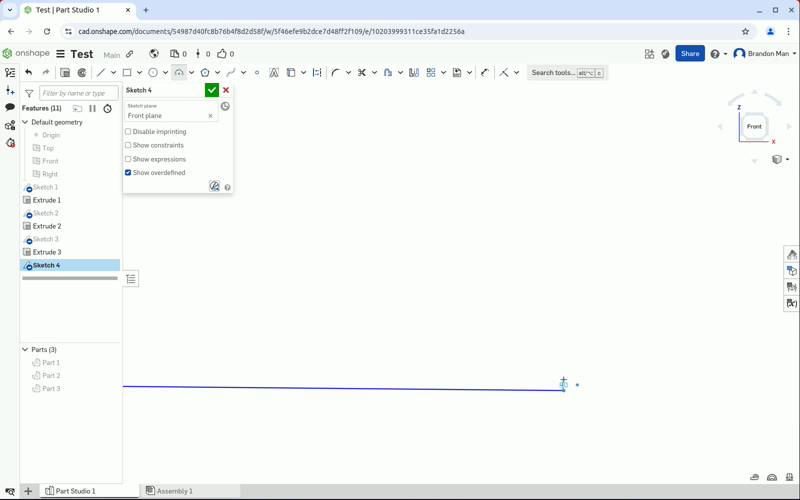
scroll(-6)
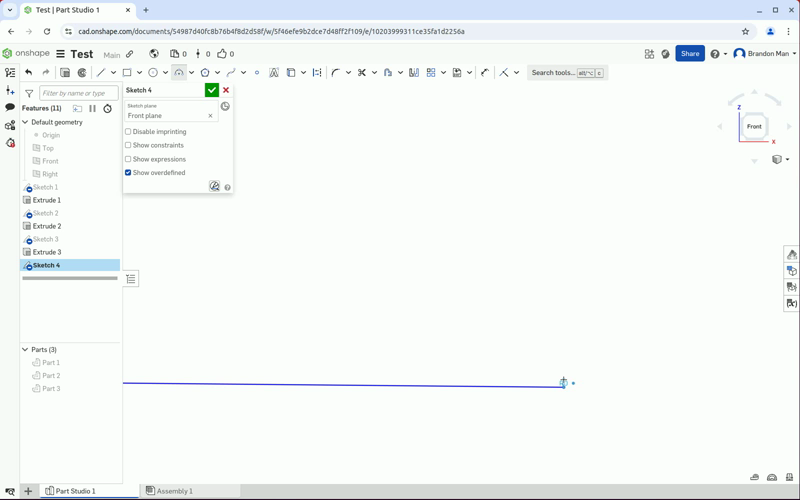
scroll(-6)
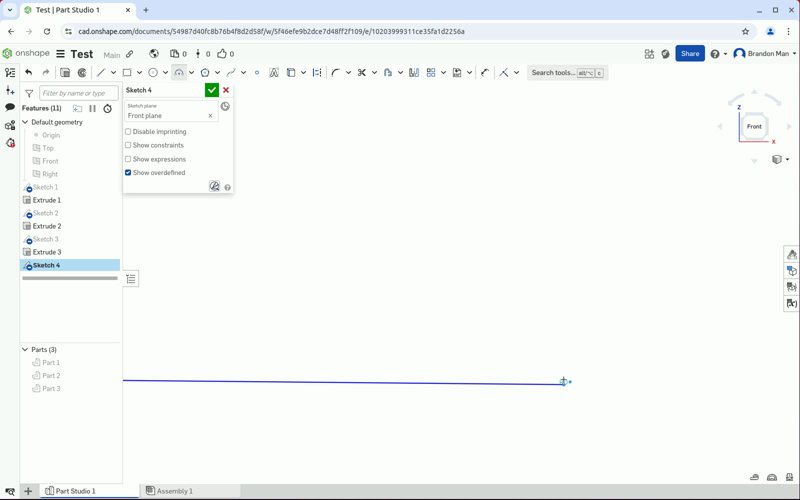
scroll(-6)
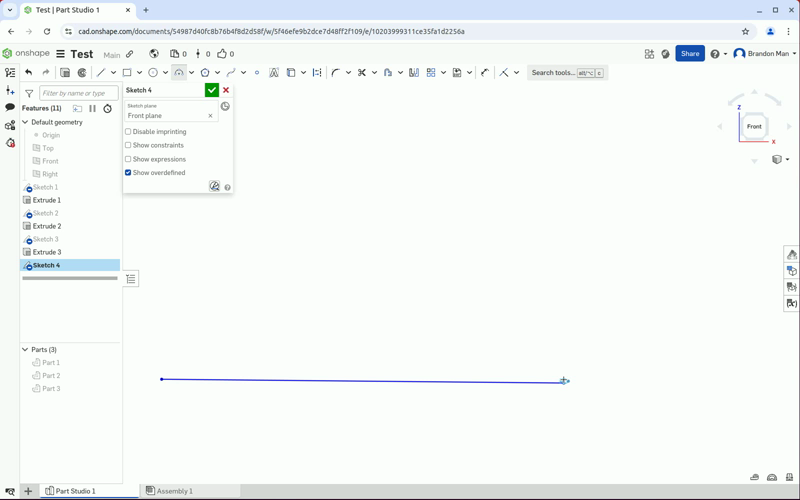
scroll(-6)
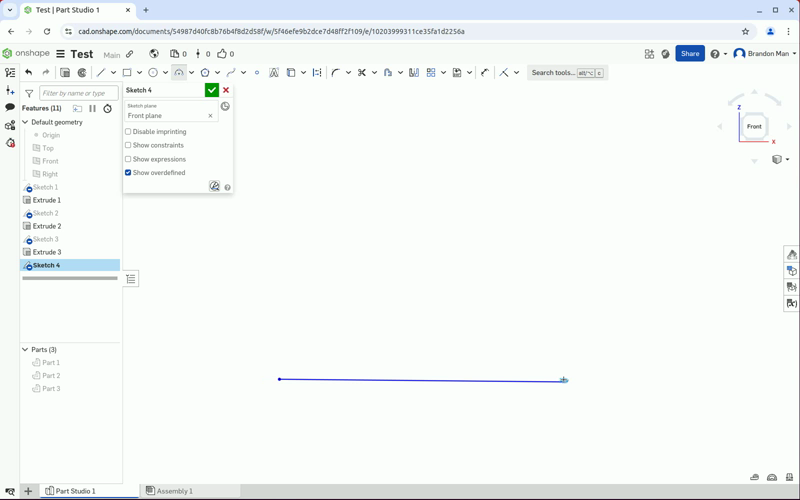
scroll(-6)
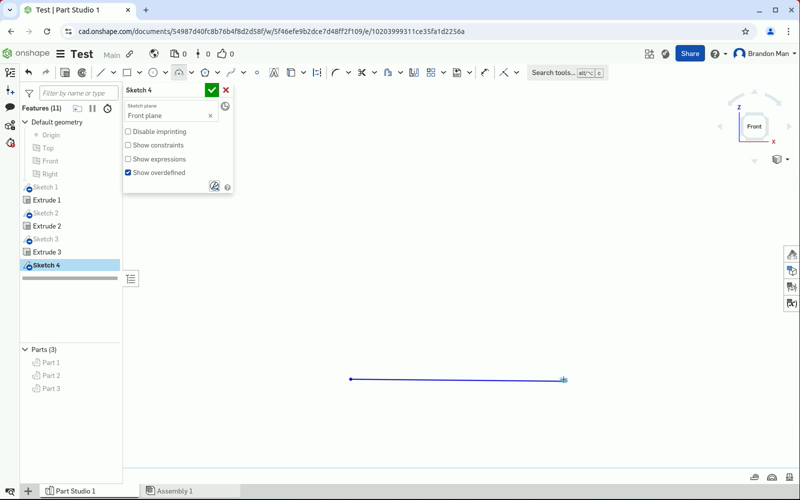
scroll(-6)
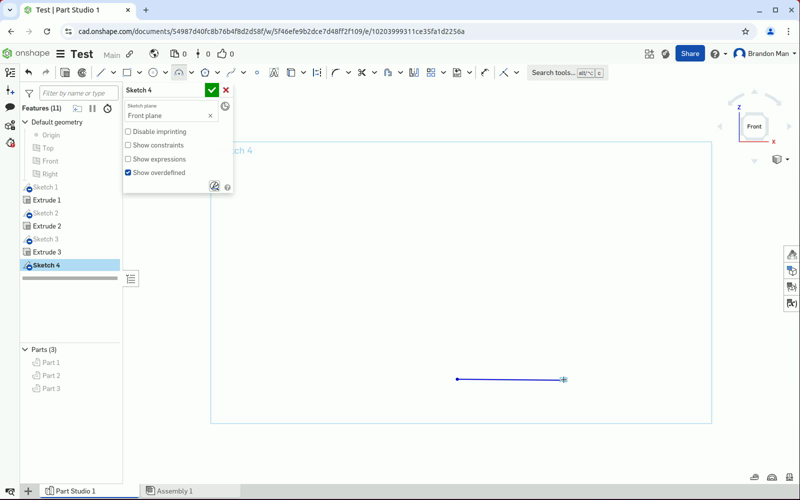
mouse_move(573, 379)
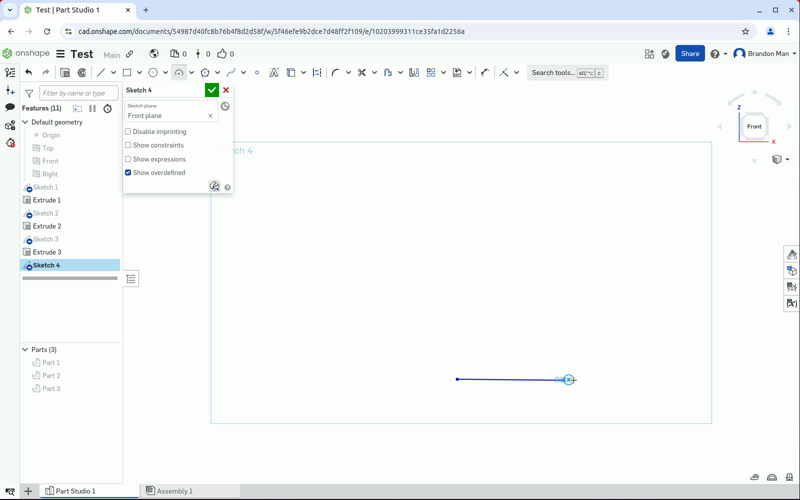
scroll(6)
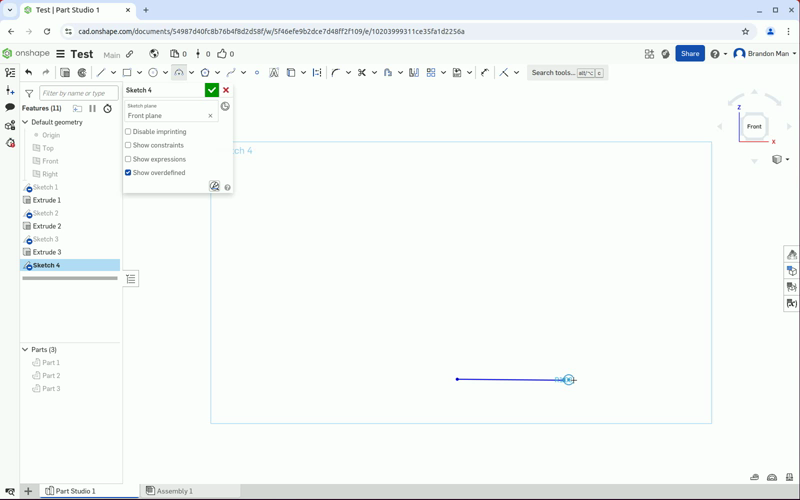
scroll(6)
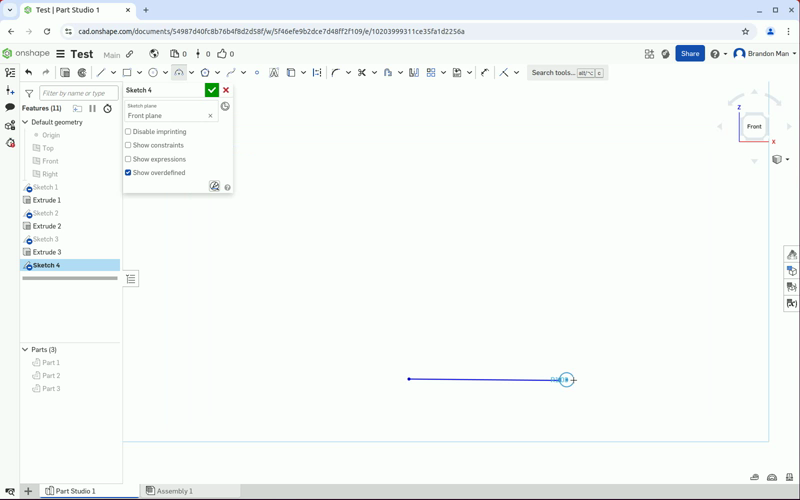
scroll(6)
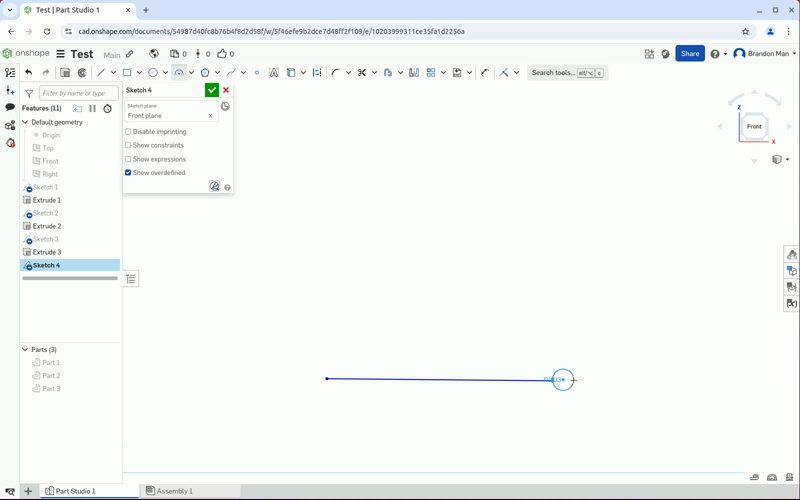
scroll(6)
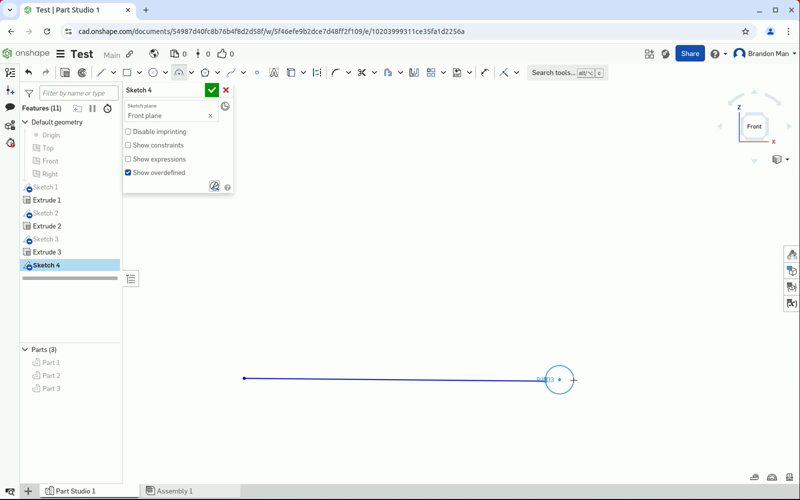
scroll(6)
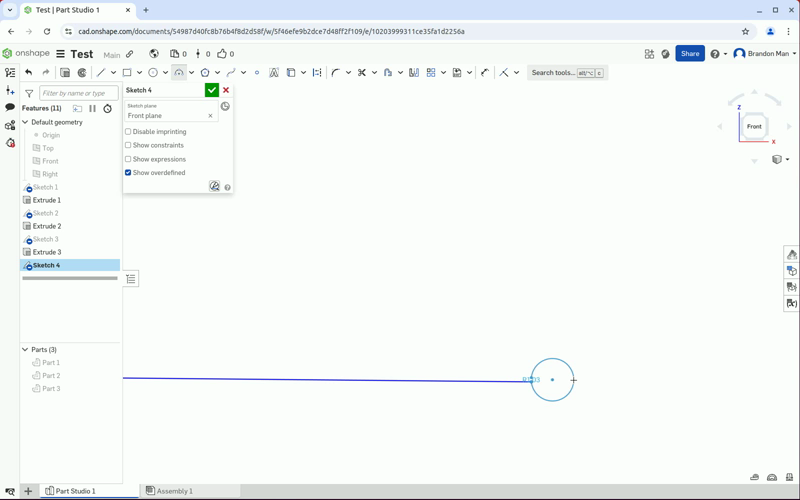
scroll(6)
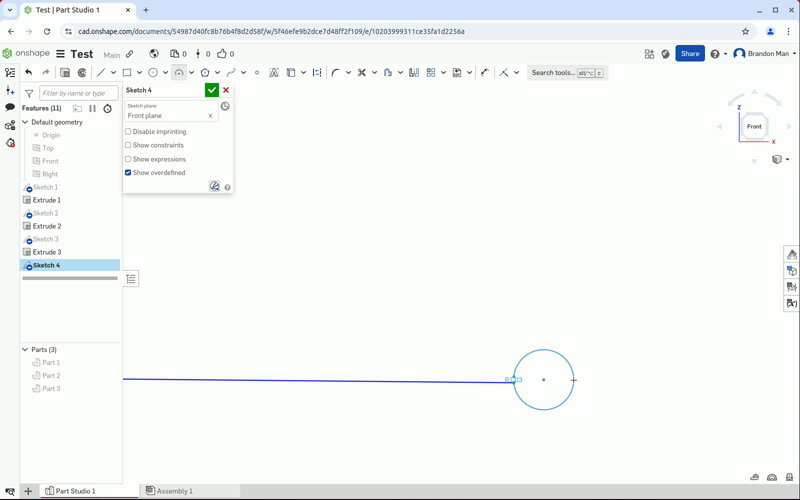
scroll(6)
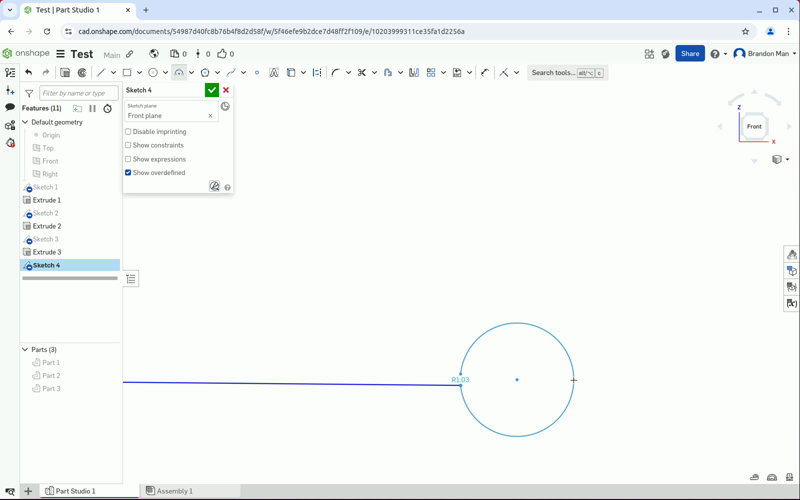
click(573, 379)
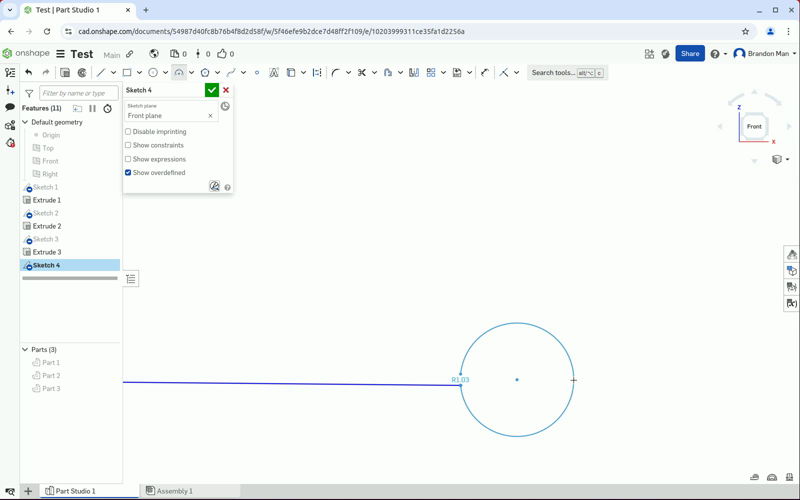
scroll(-6)
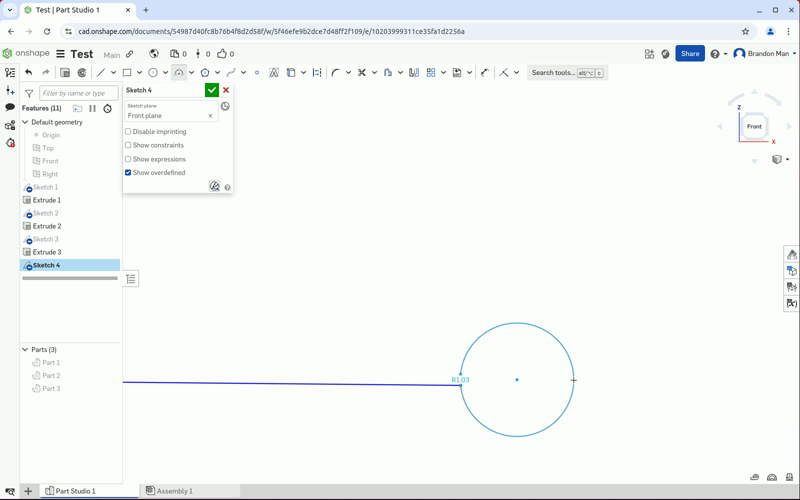
scroll(-6)
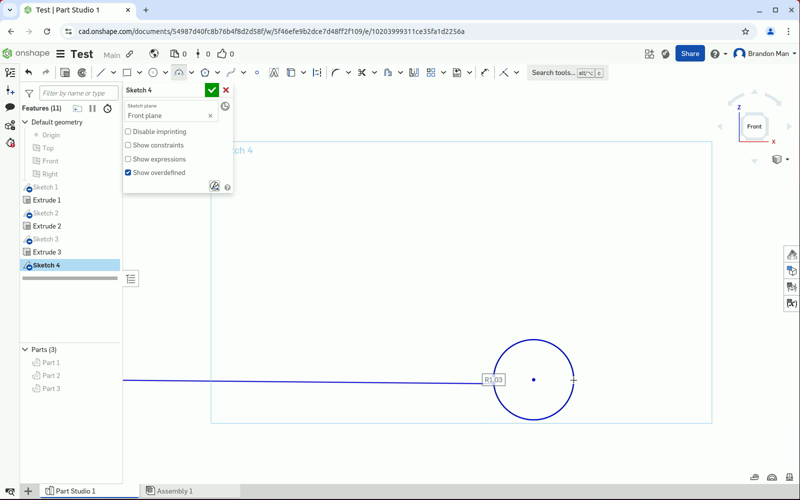
scroll(-6)
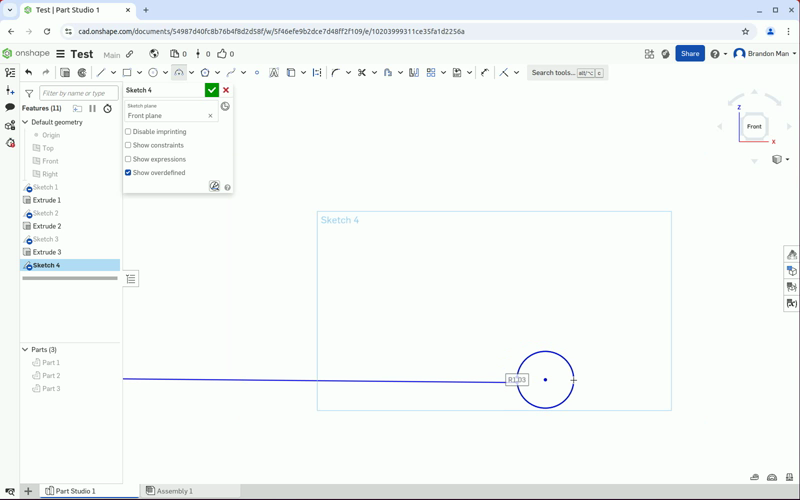
scroll(-6)
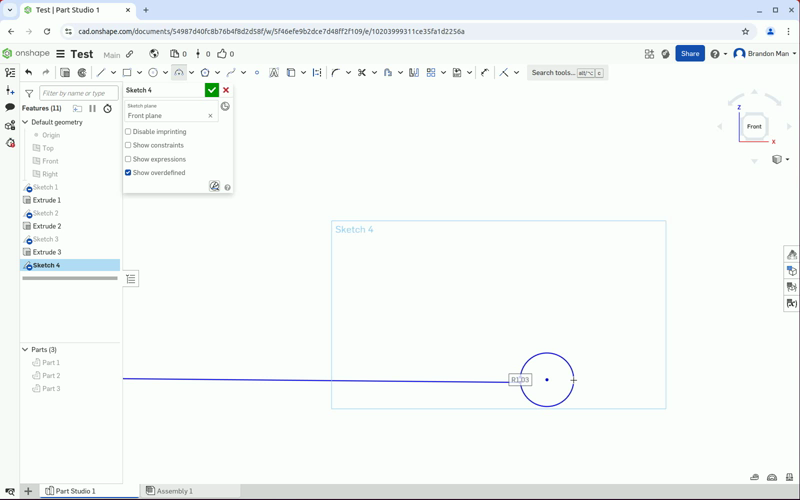
scroll(-6)
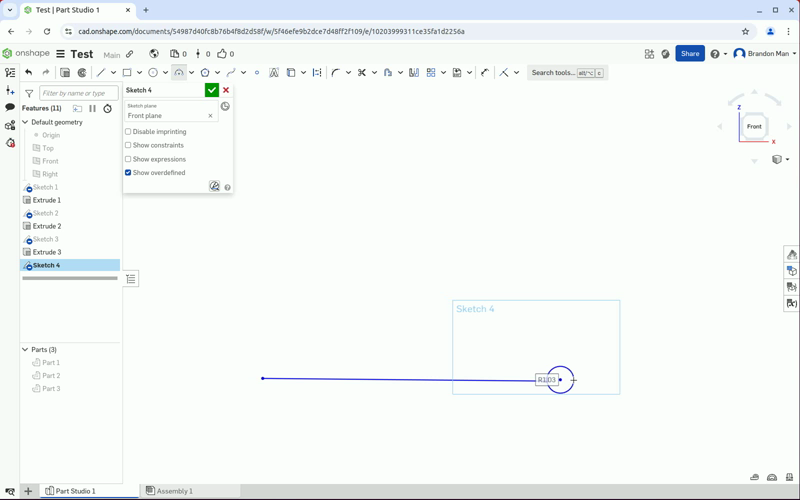
scroll(-6)
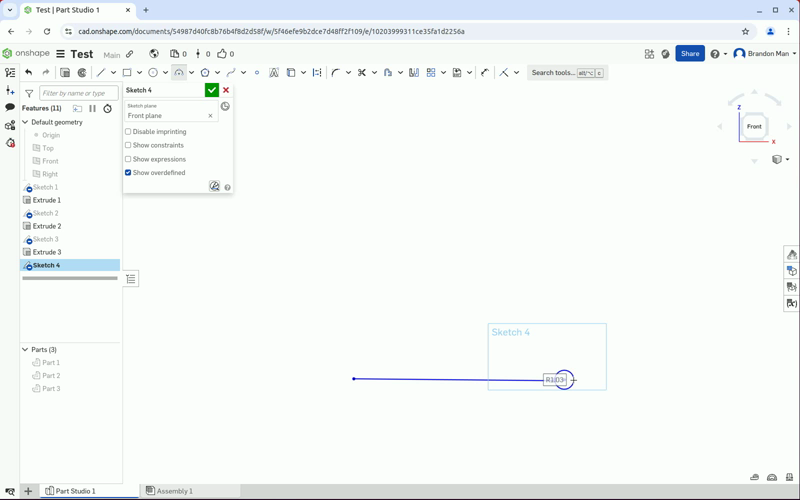
scroll(-6)
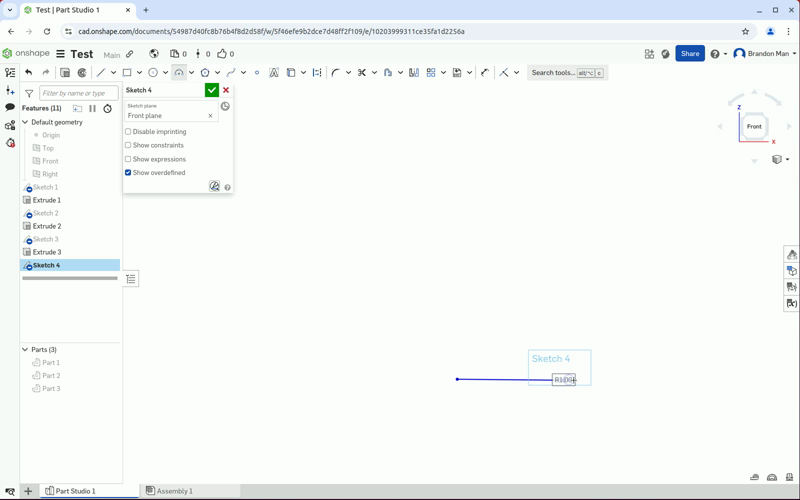
key_up(shift)
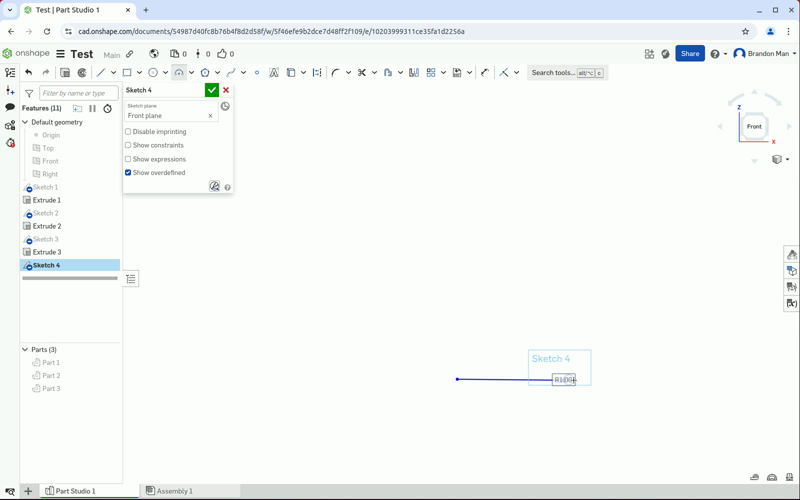
key(esc)
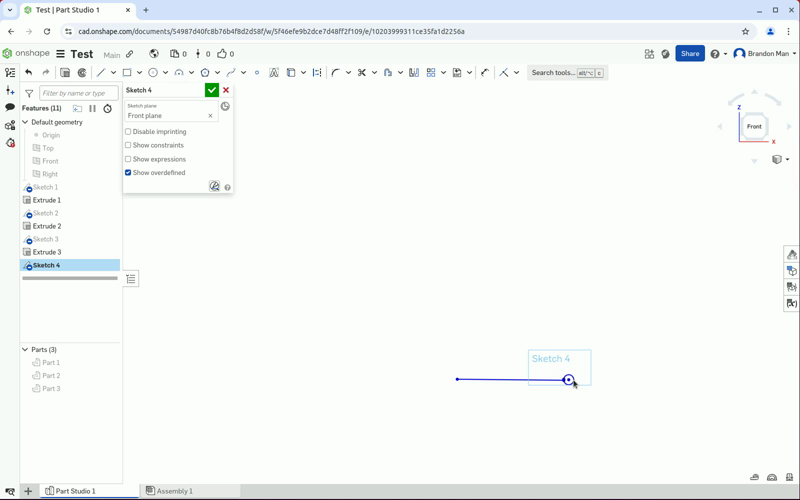
key(l)
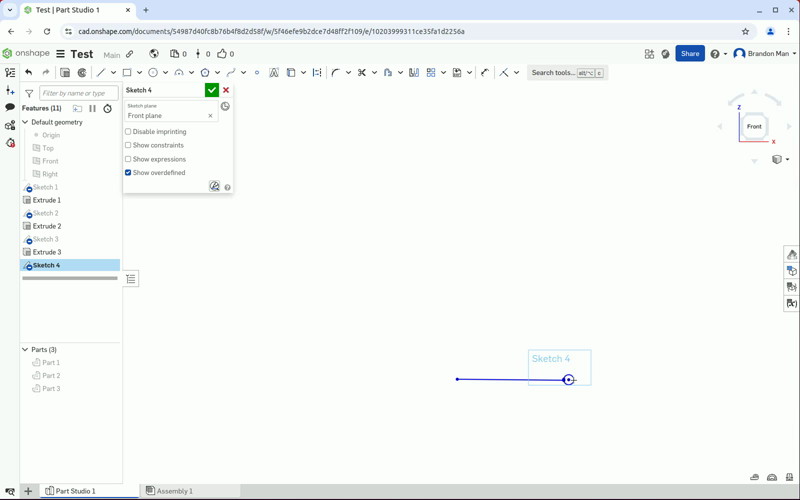
mouse_move(563, 379)
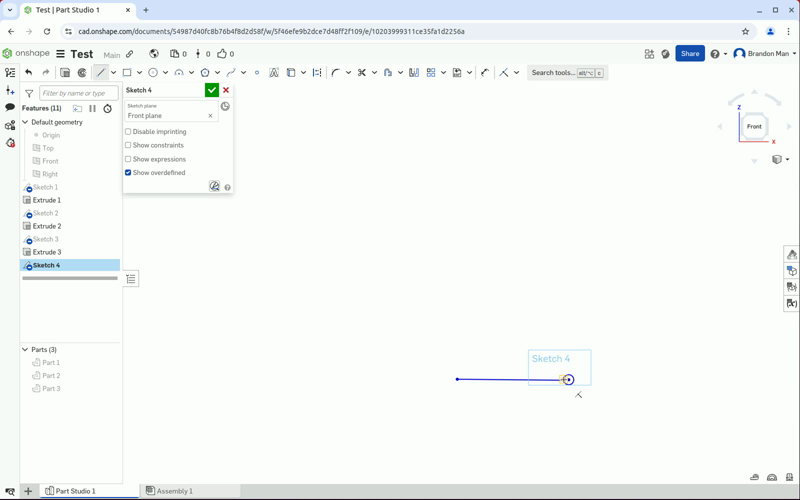
scroll(6)
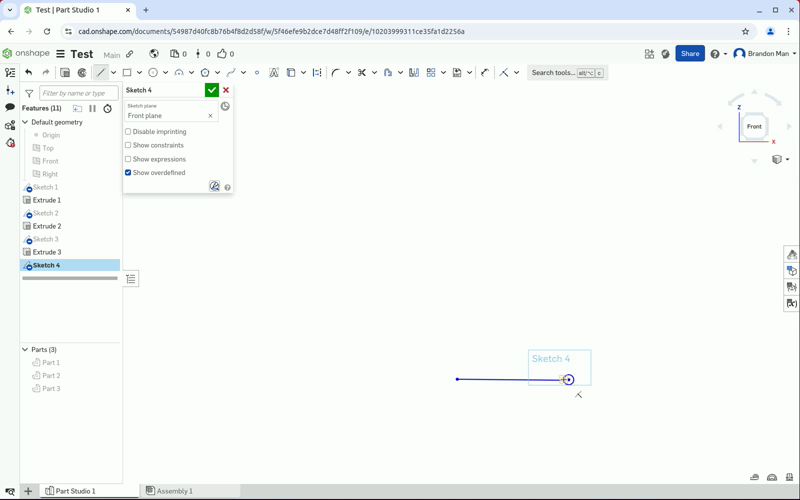
scroll(6)
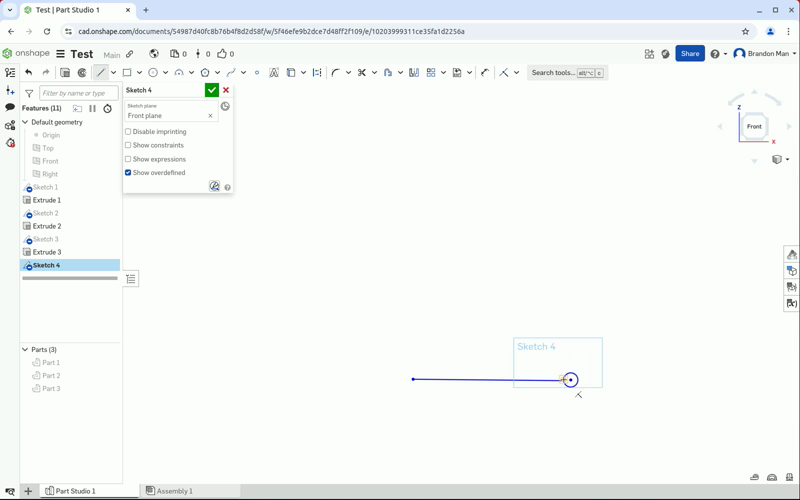
scroll(6)
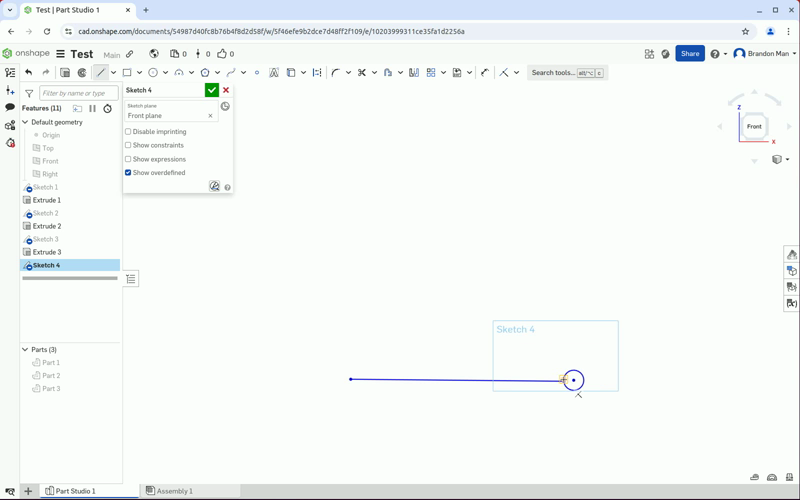
scroll(6)
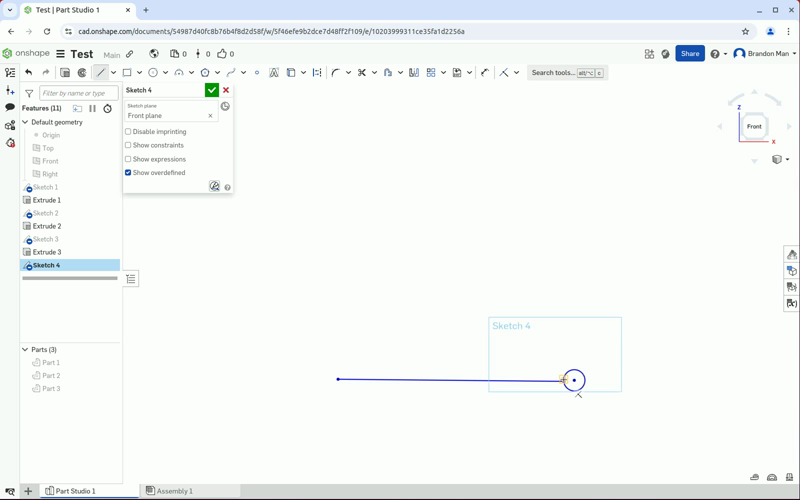
scroll(6)
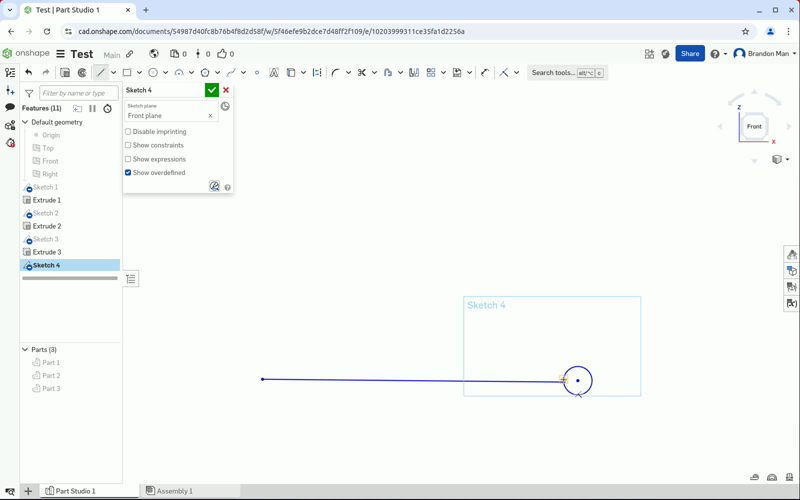
scroll(6)
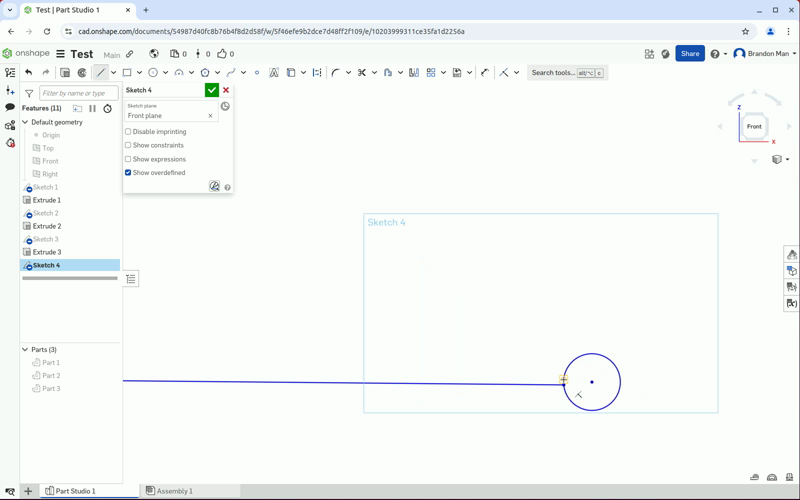
scroll(6)
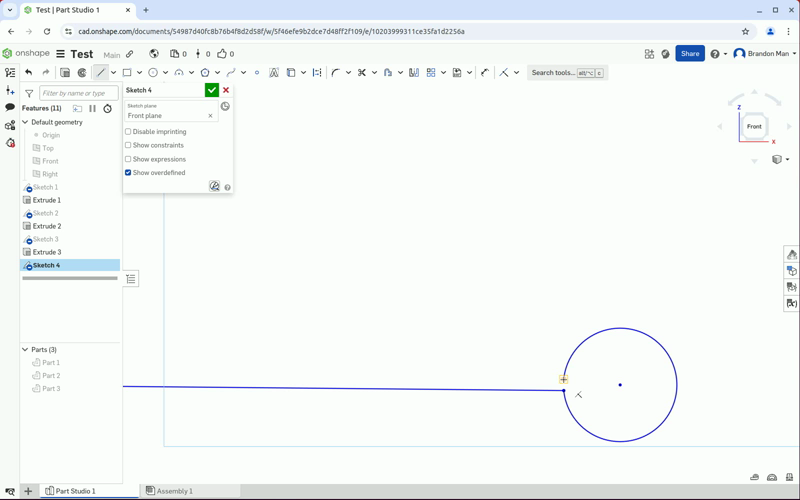
click(563, 379)
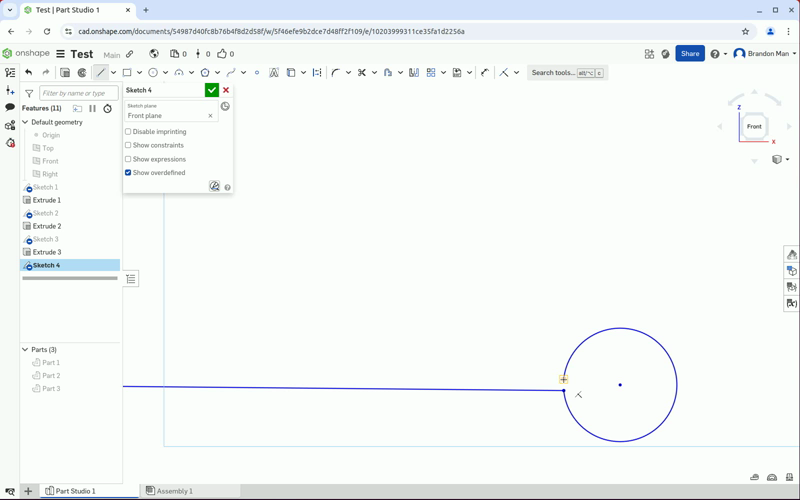
scroll(-6)
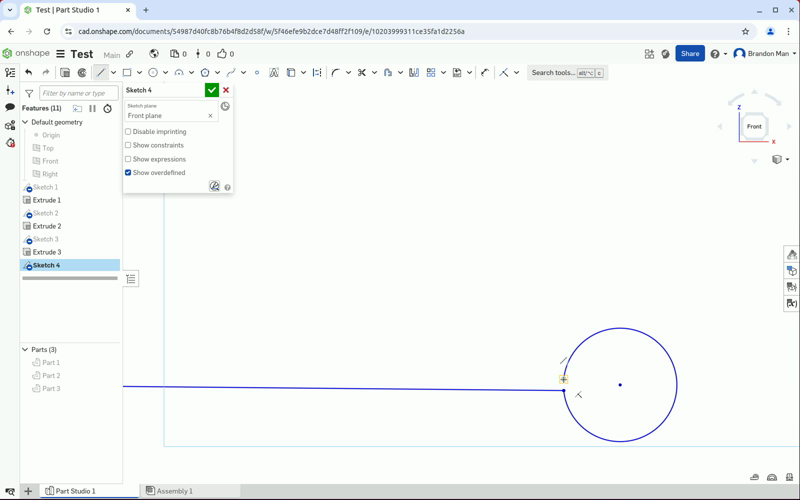
scroll(-6)
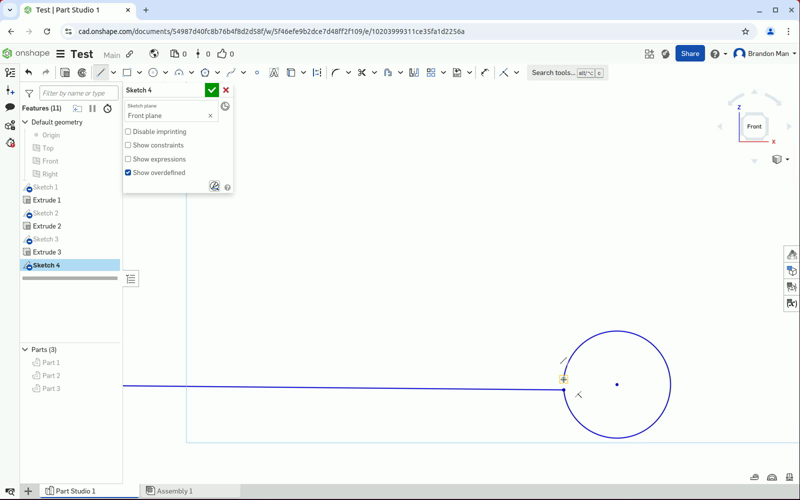
scroll(-6)
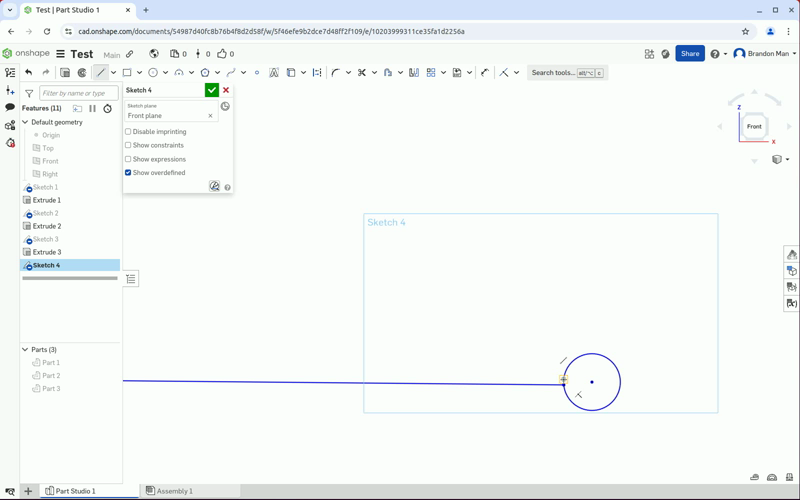
scroll(-6)
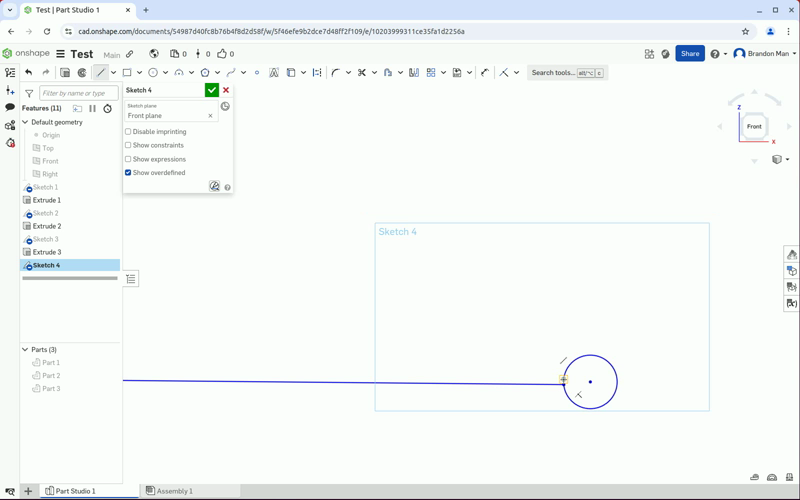
scroll(-6)
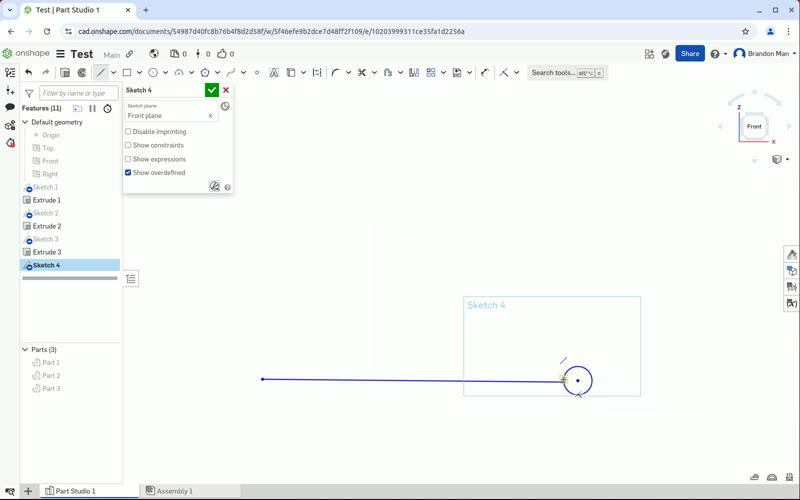
scroll(-6)
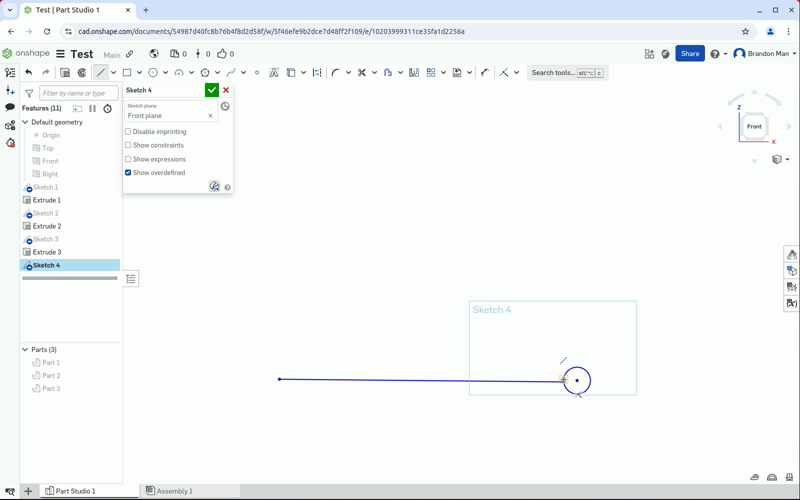
scroll(-6)
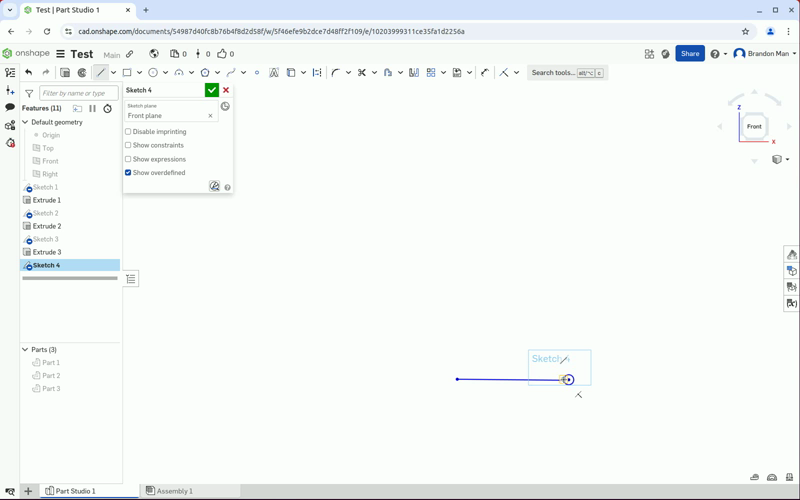
key_down(shift)
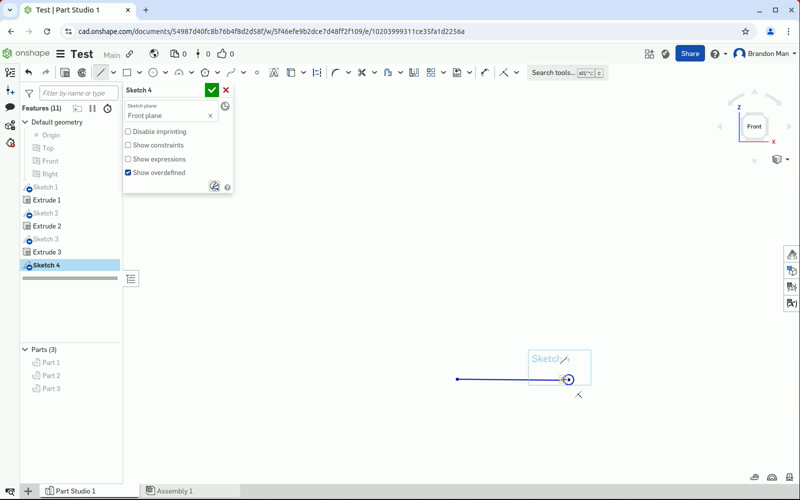
mouse_move(457, 377)
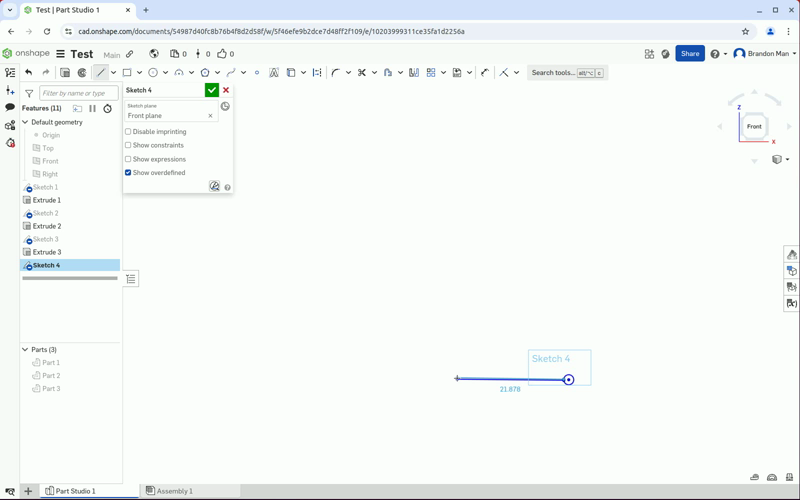
scroll(6)
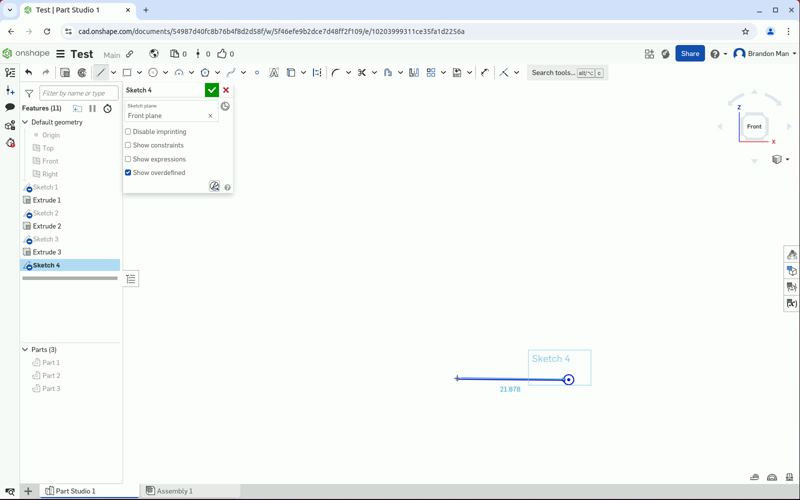
scroll(6)
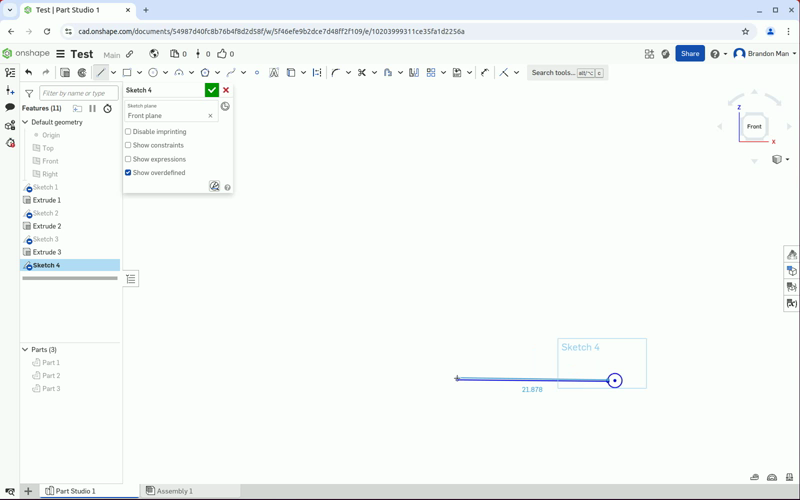
scroll(6)
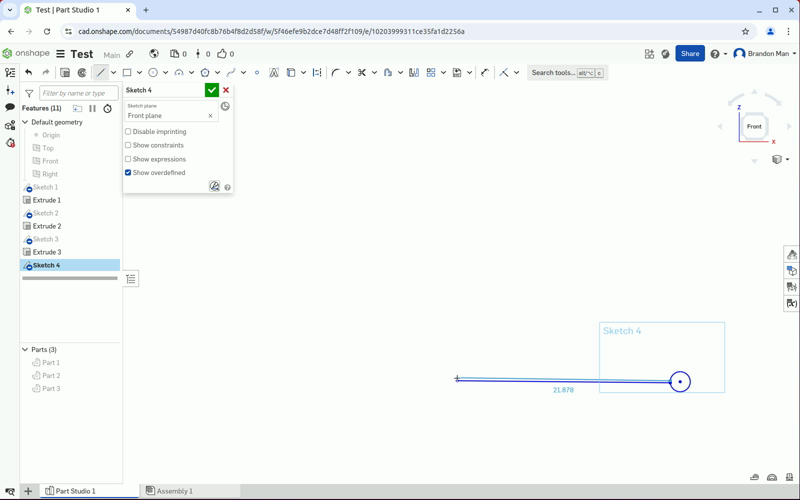
scroll(6)
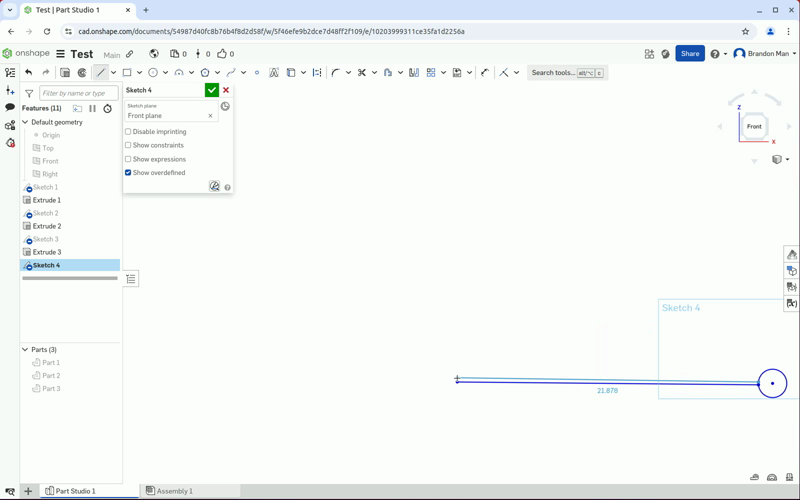
scroll(6)
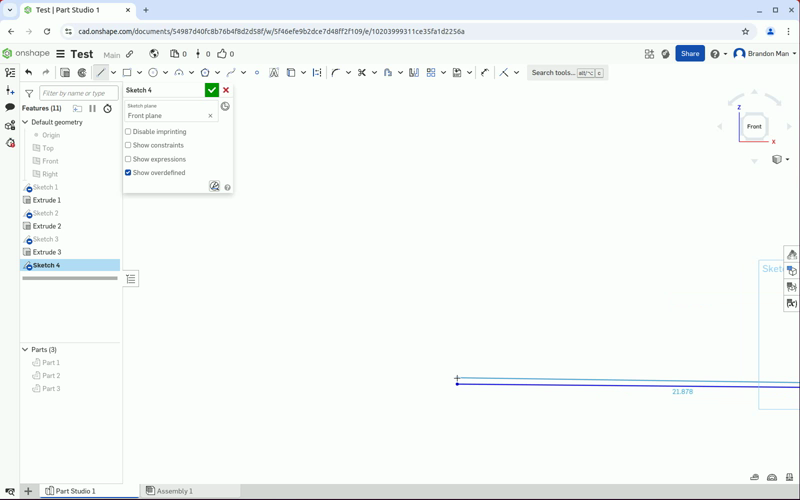
scroll(6)
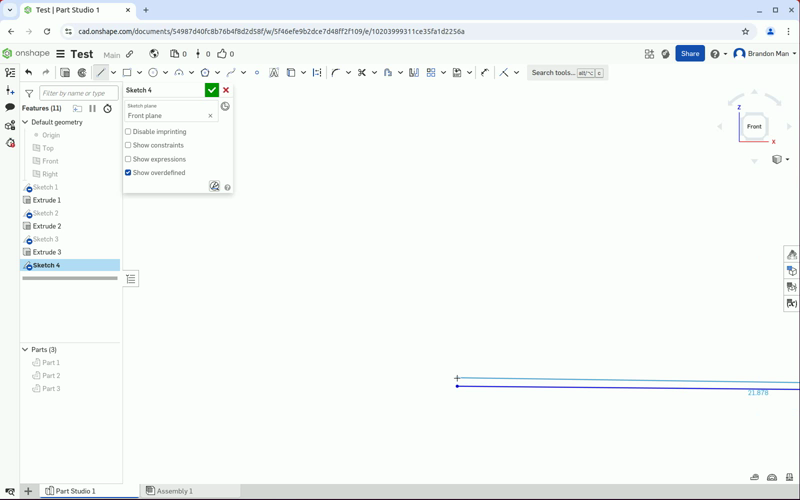
scroll(6)
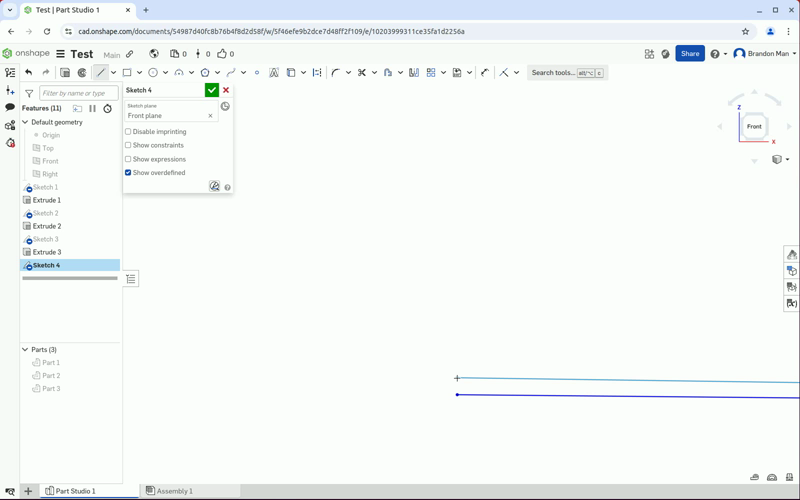
click(457, 377)
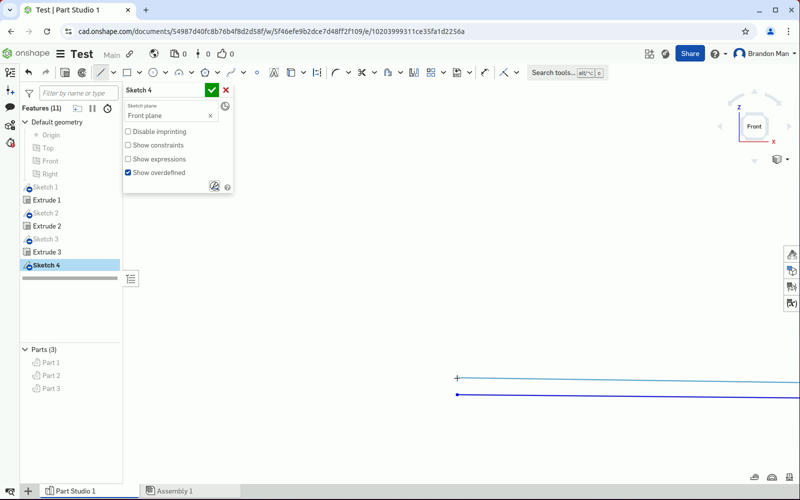
scroll(-6)
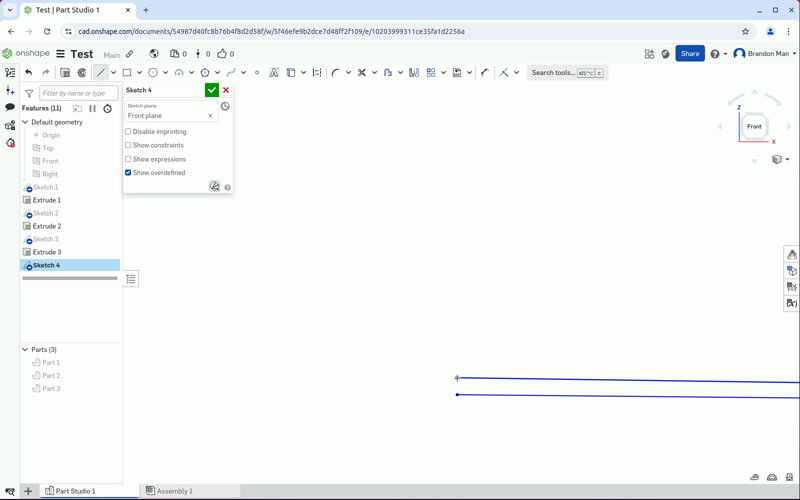
scroll(-6)
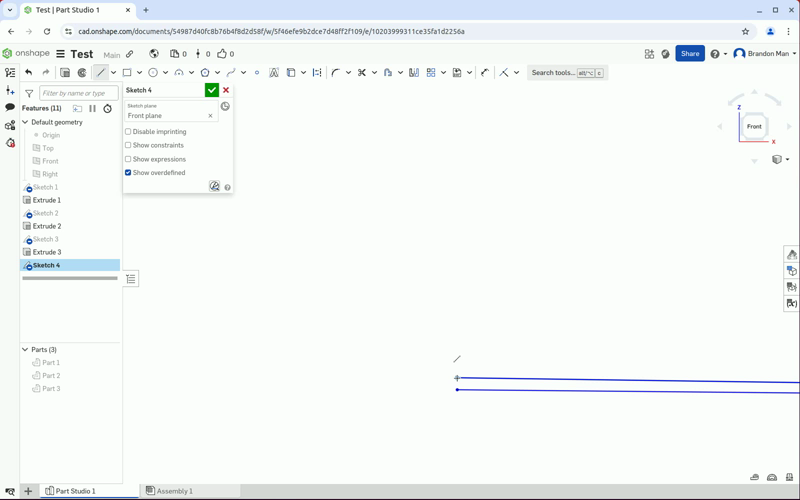
scroll(-6)
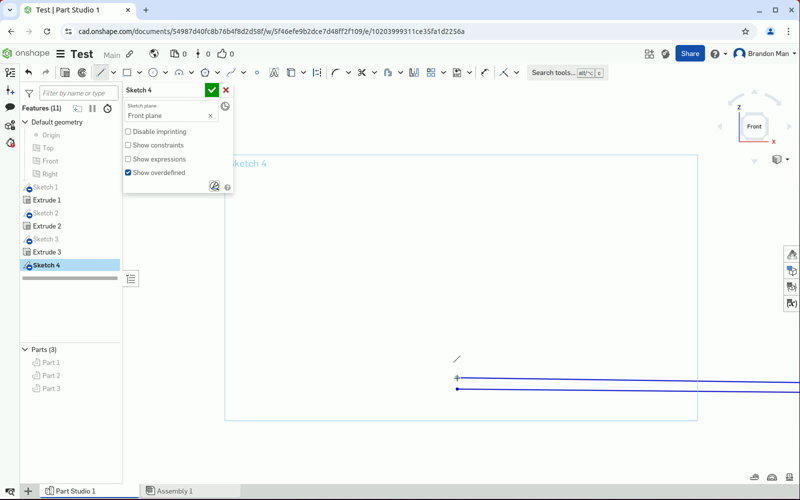
scroll(-6)
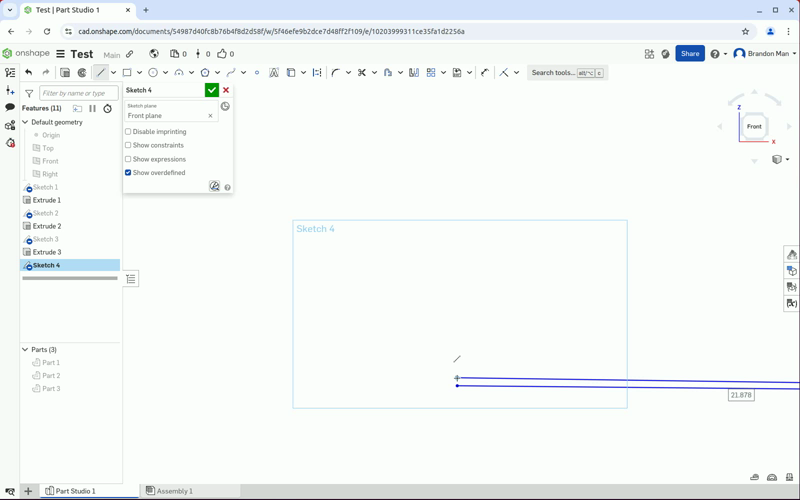
scroll(-6)
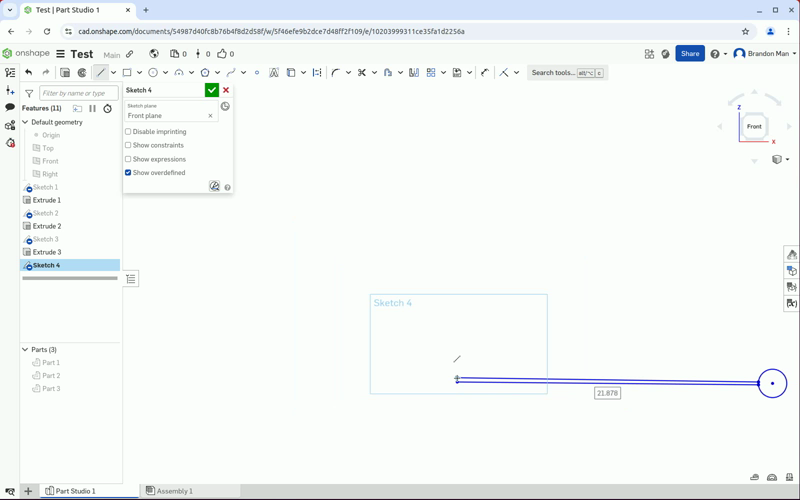
scroll(-6)
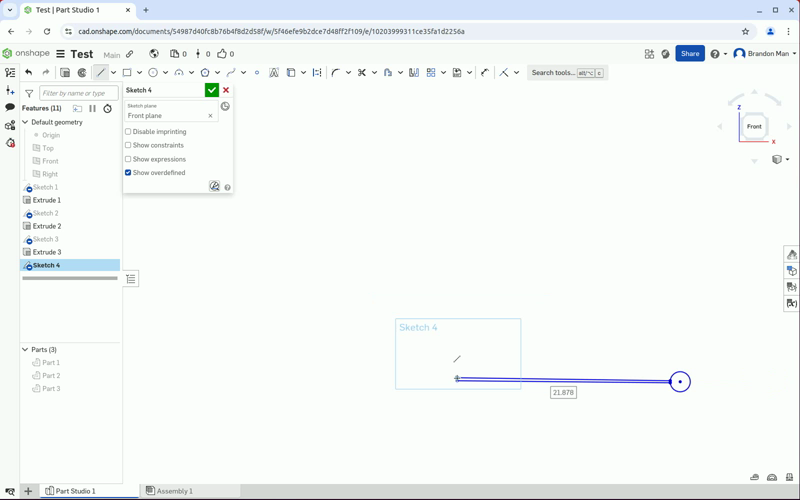
scroll(-6)
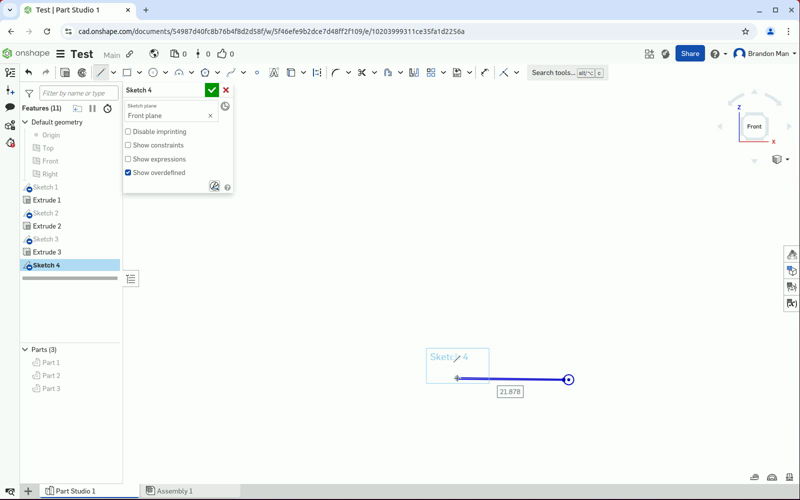
key_up(shift)
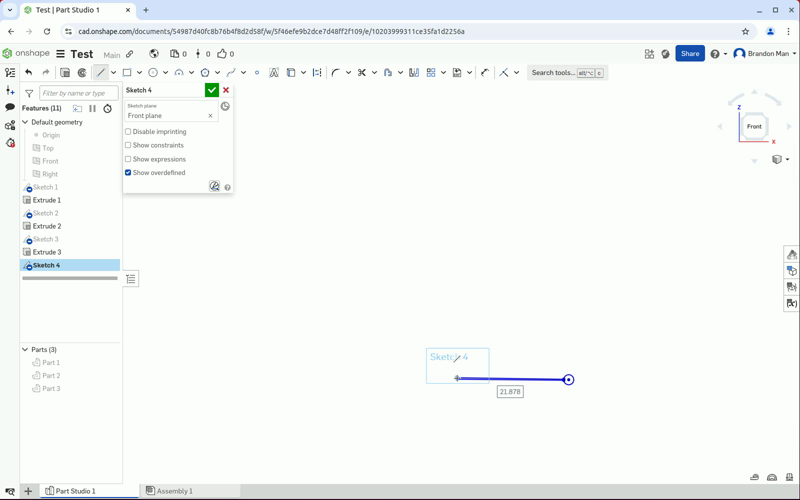
key(esc)
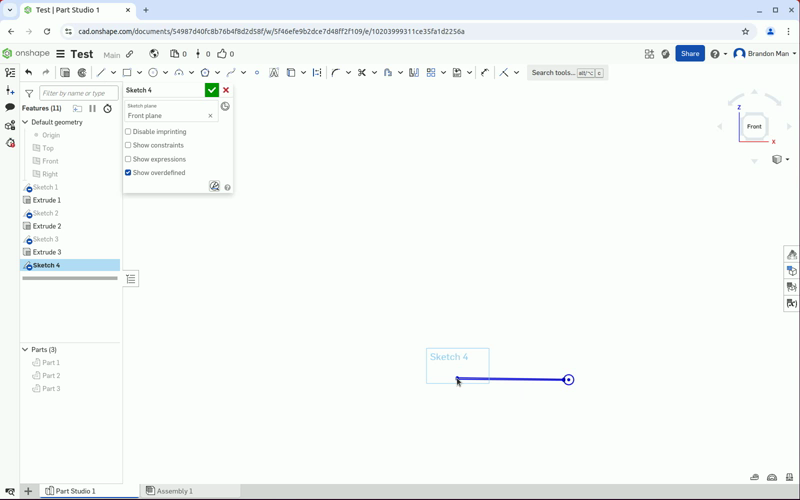
key(a)
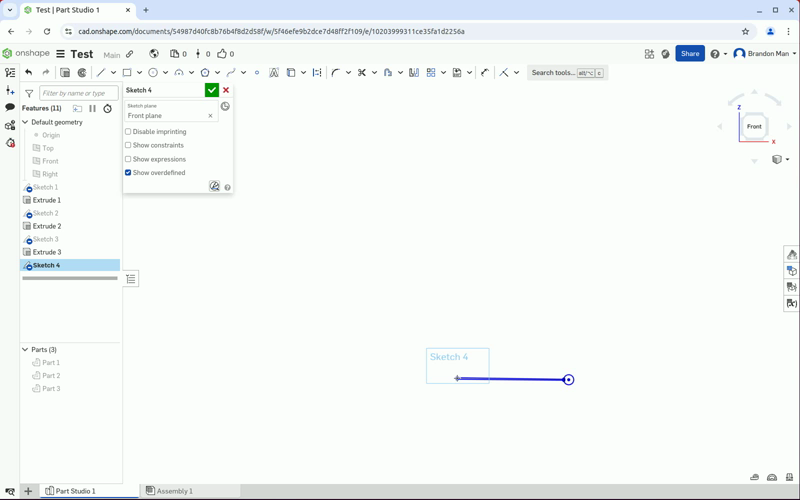
mouse_move(457, 377)
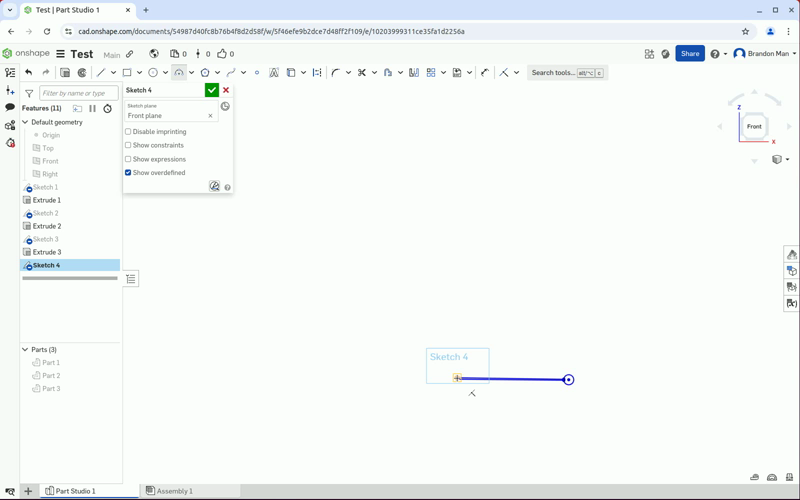
scroll(6)
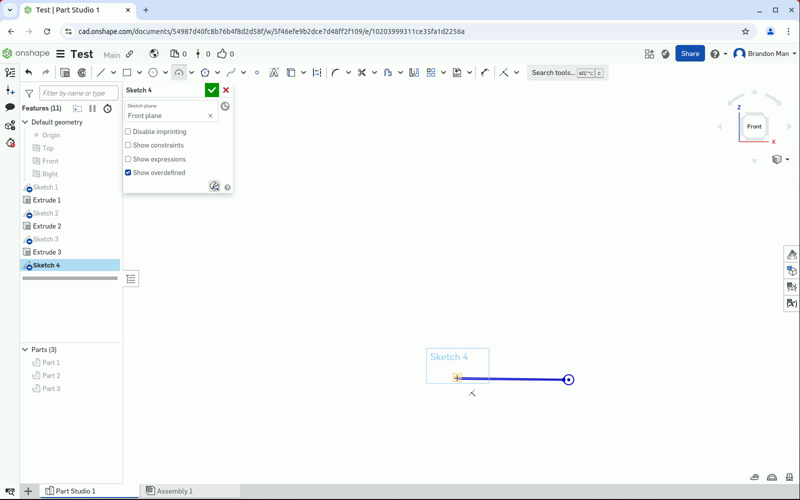
scroll(6)
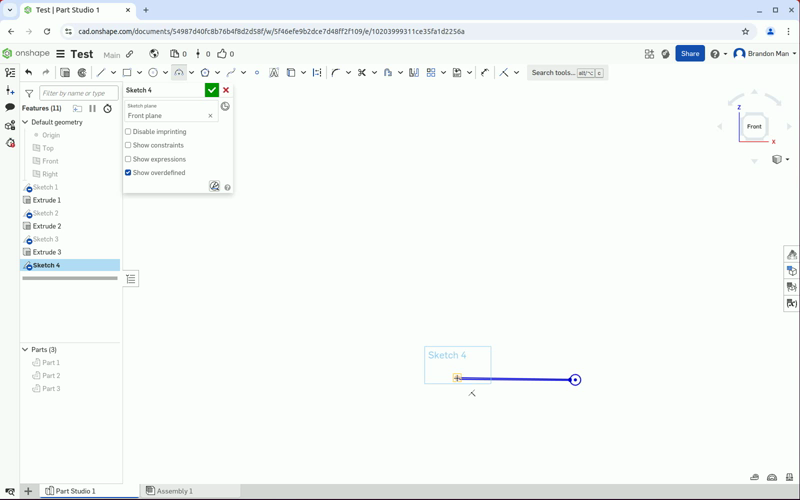
scroll(6)
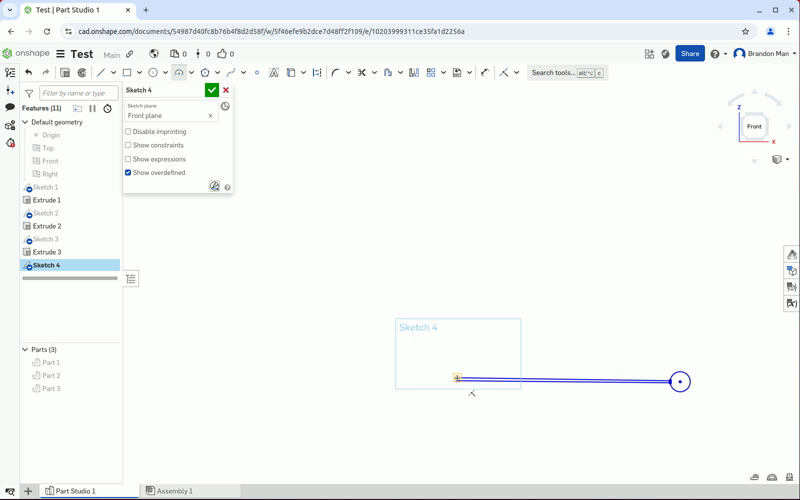
scroll(6)
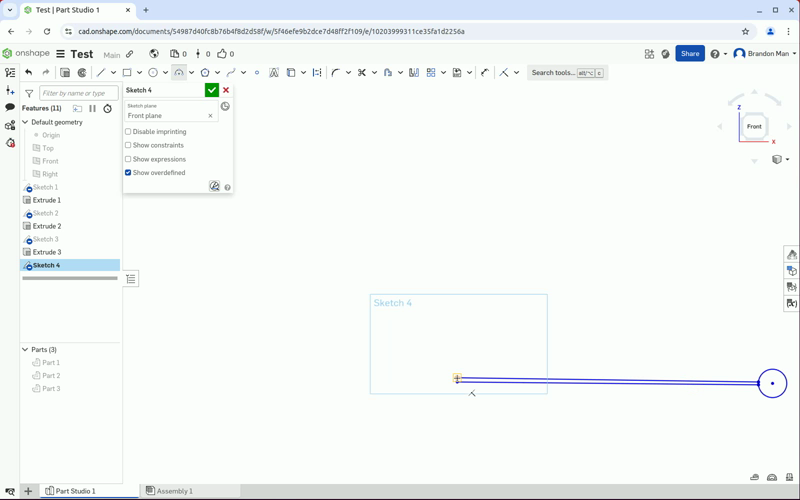
scroll(6)
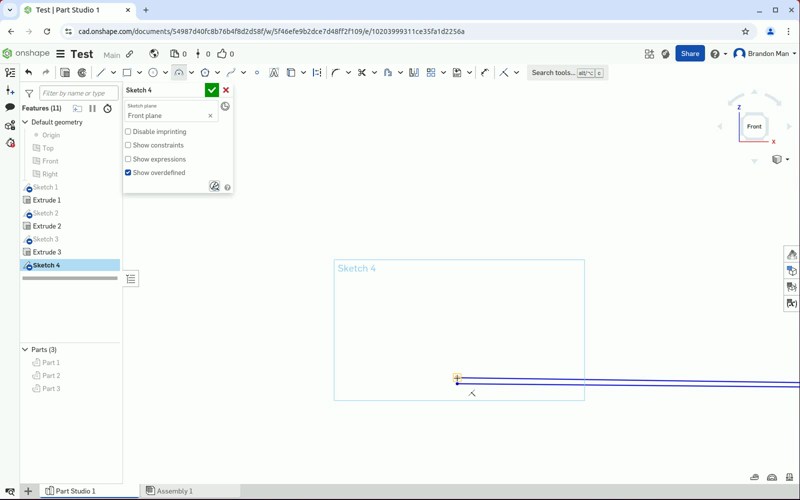
scroll(6)
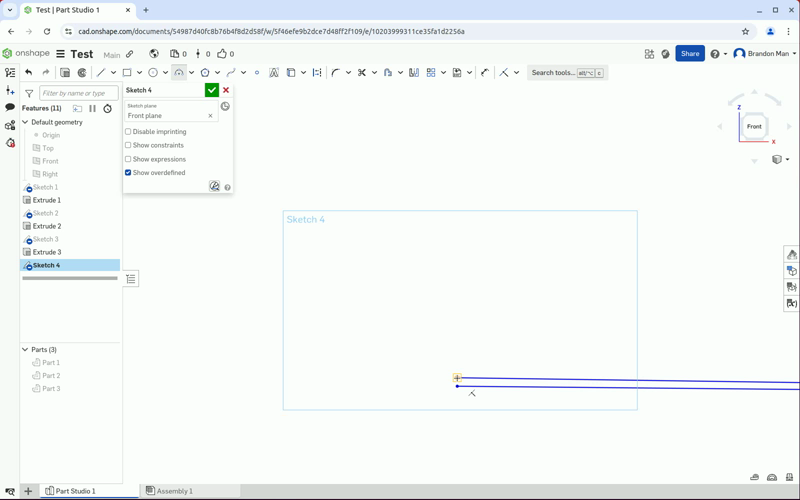
scroll(6)
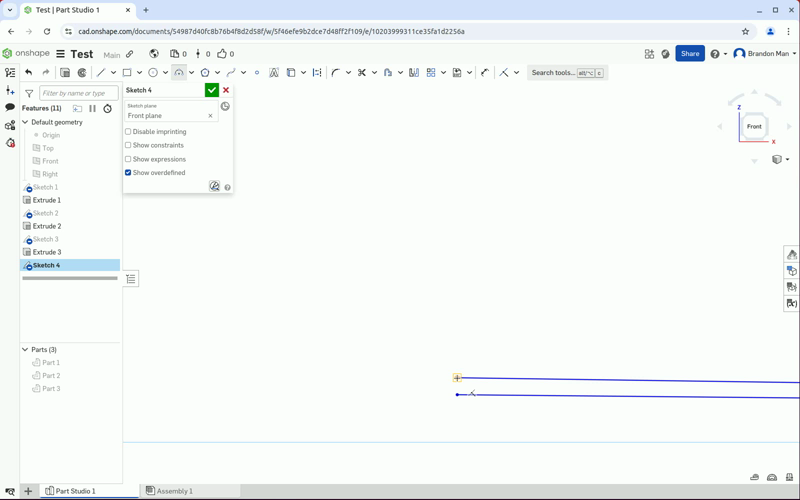
click(457, 377)
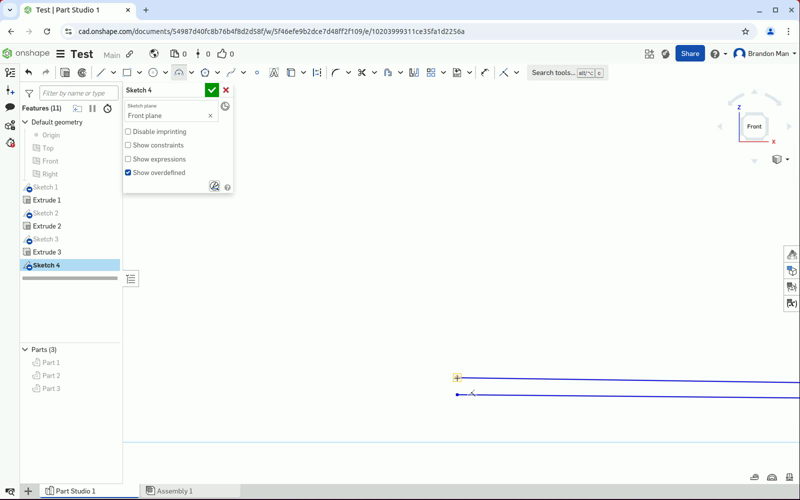
scroll(-6)
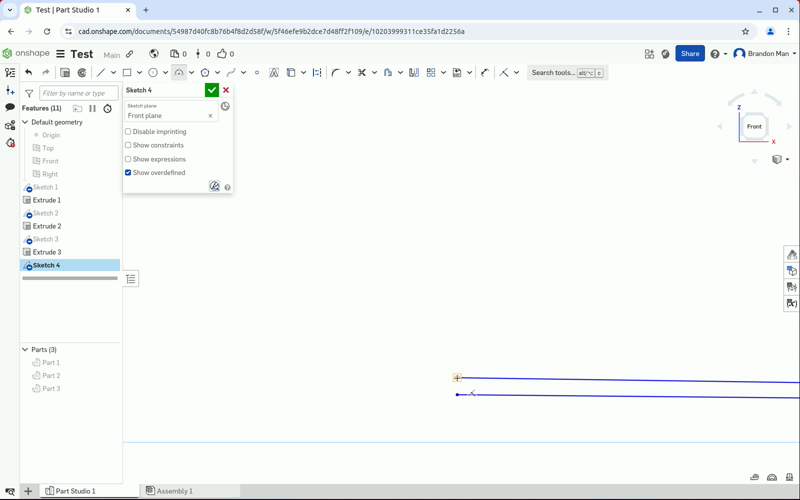
scroll(-6)
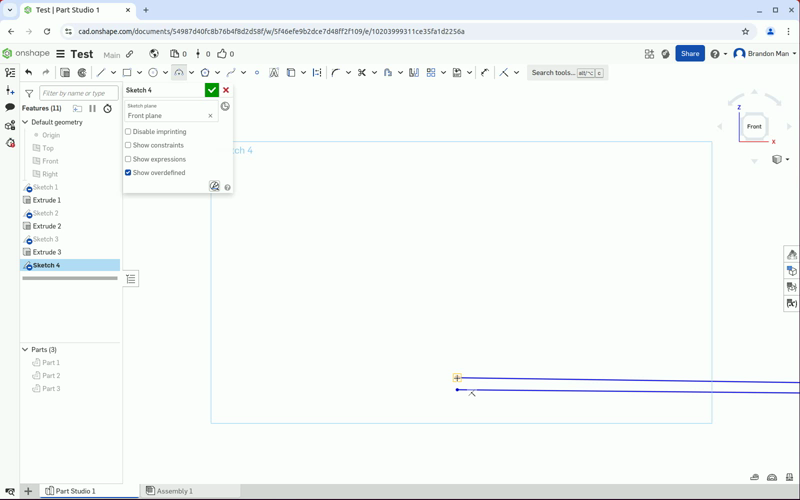
scroll(-6)
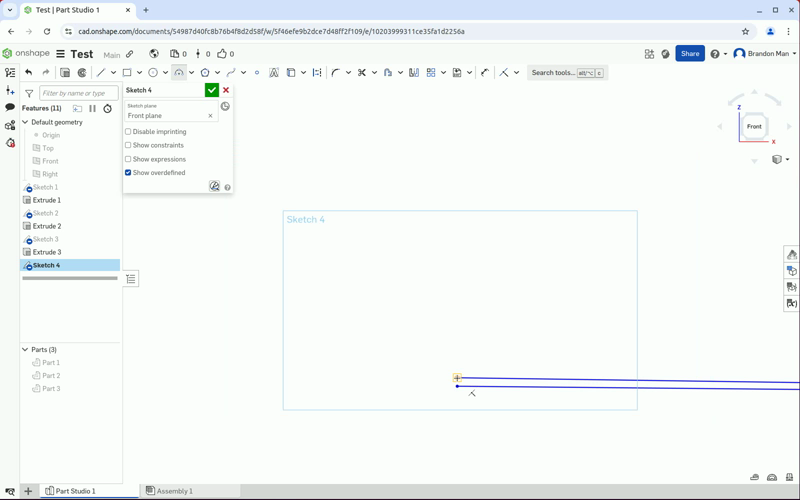
scroll(-6)
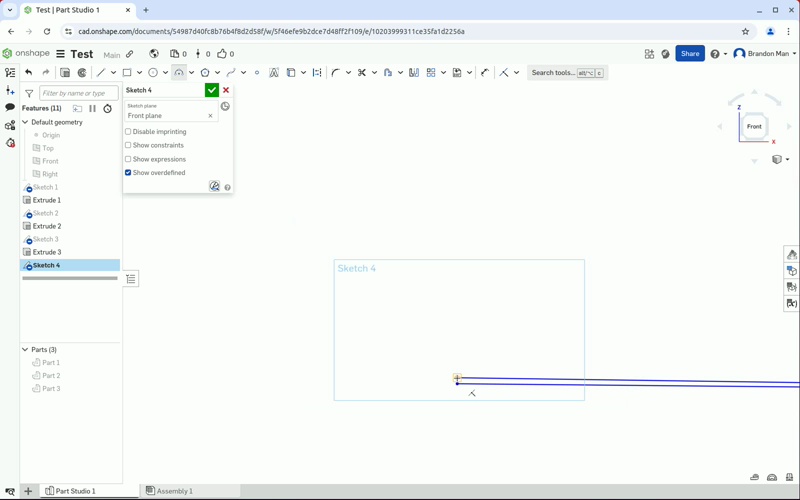
scroll(-6)
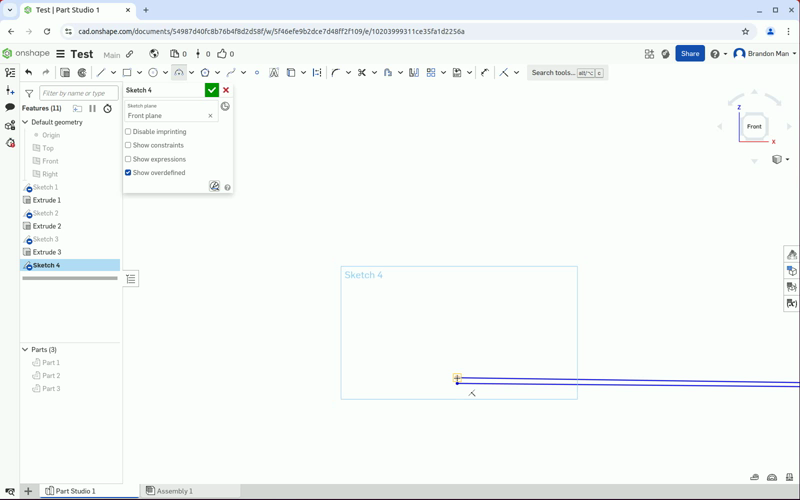
scroll(-6)
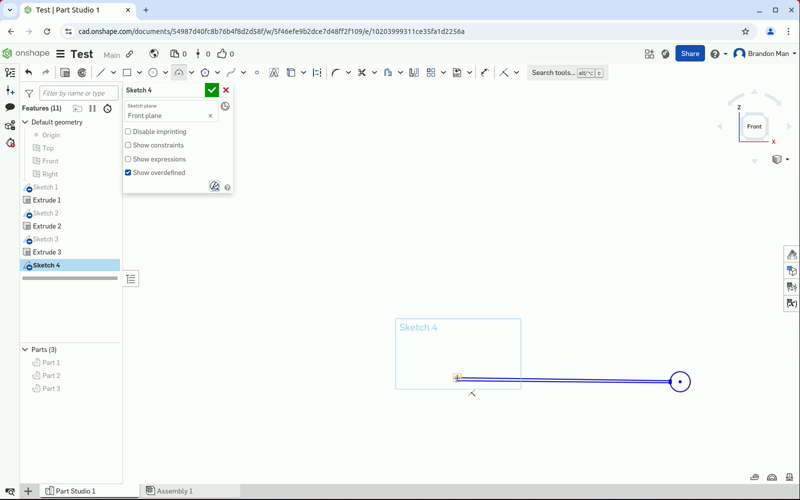
scroll(-6)
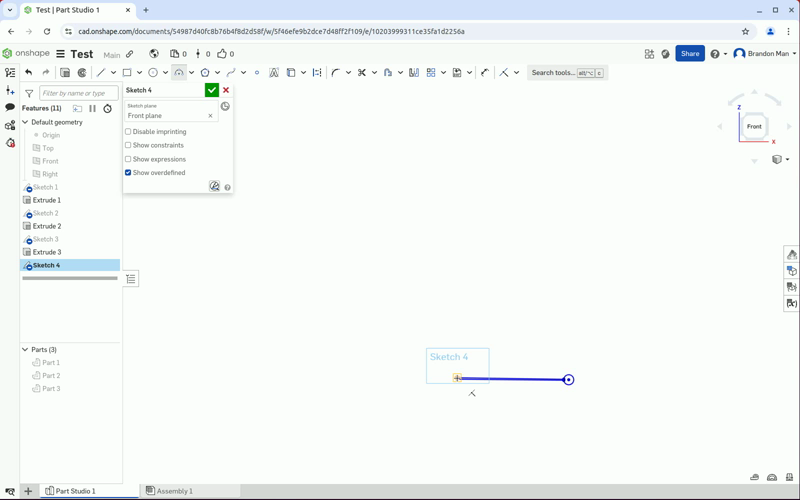
mouse_move(457, 379)
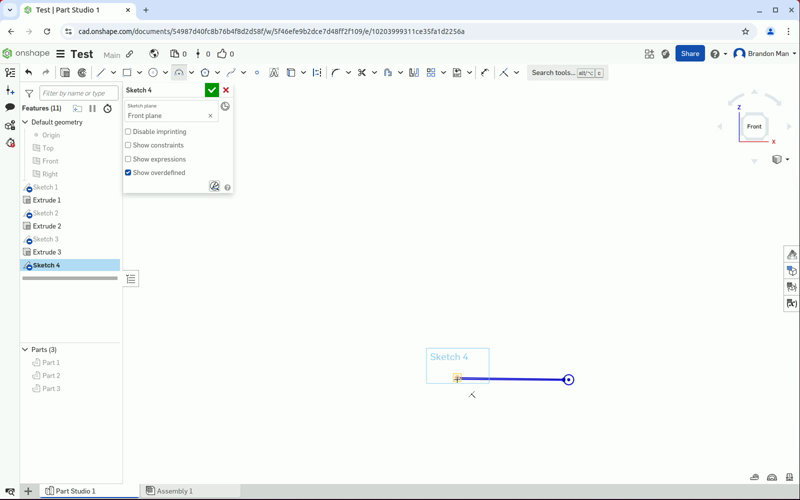
scroll(6)
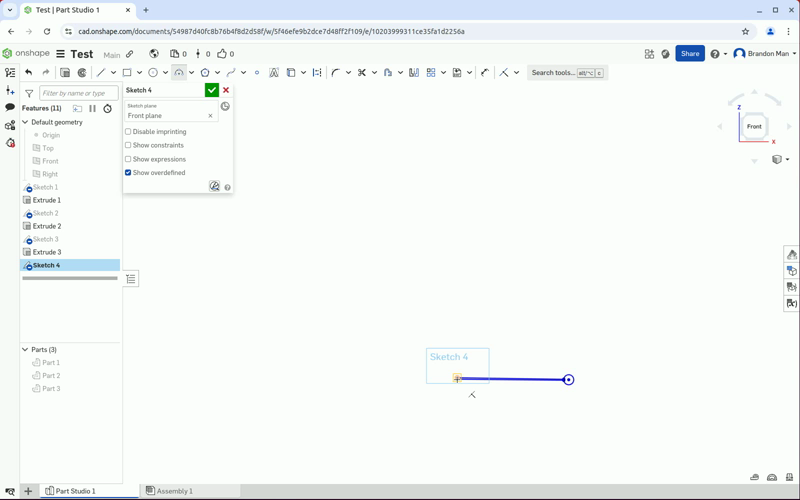
scroll(6)
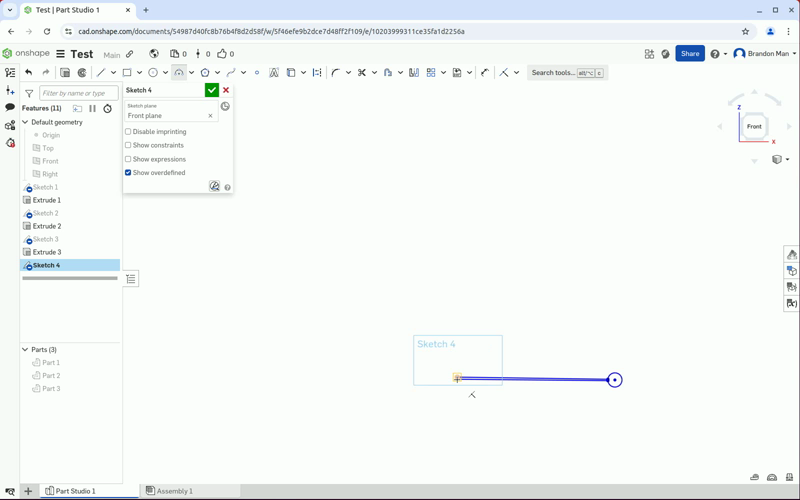
scroll(6)
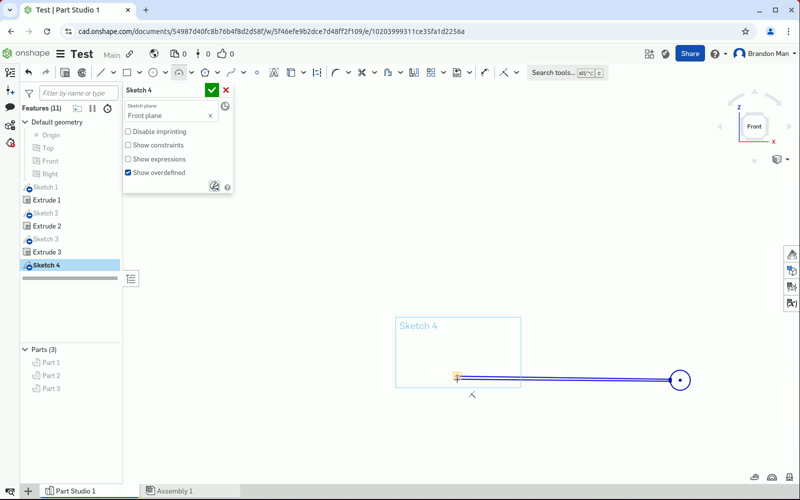
scroll(6)
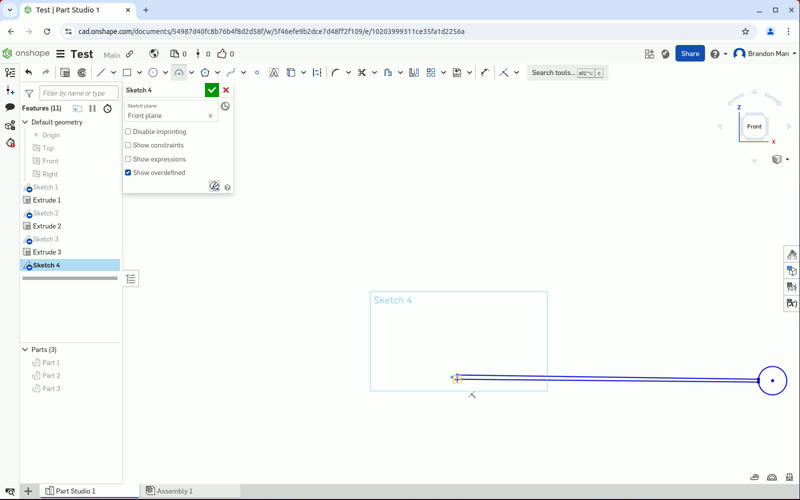
scroll(6)
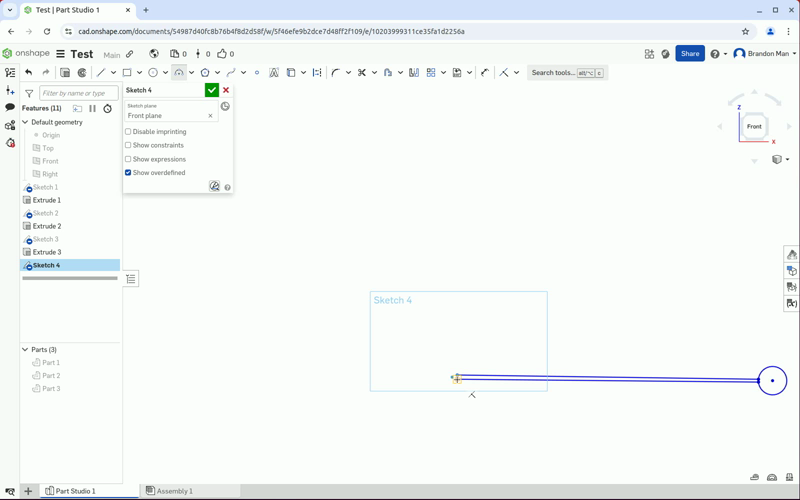
scroll(6)
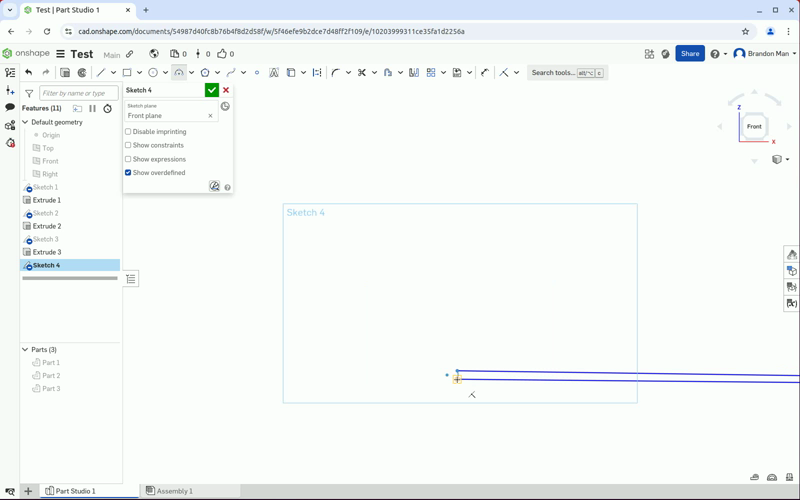
scroll(6)
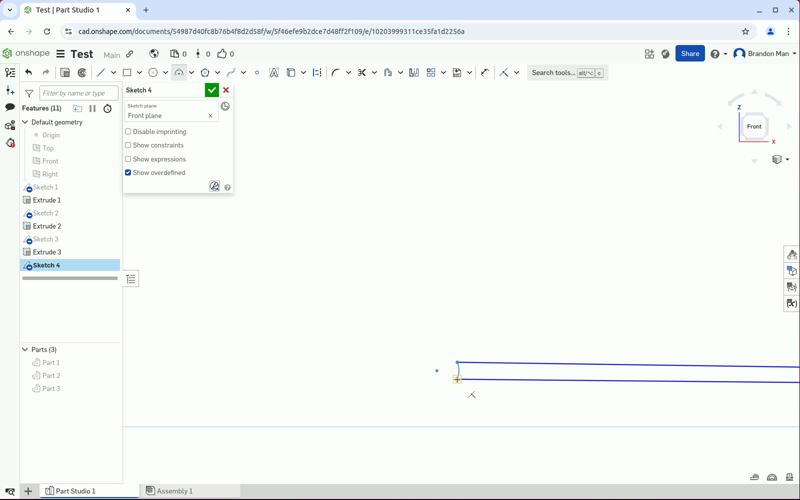
click(457, 379)
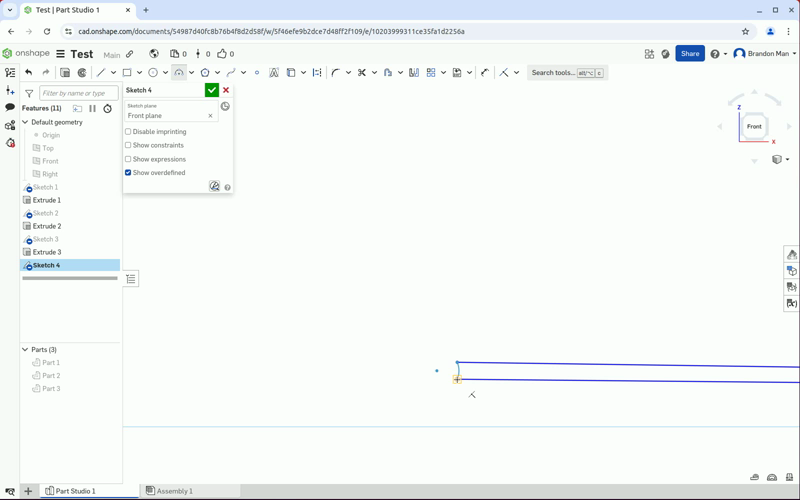
scroll(-6)
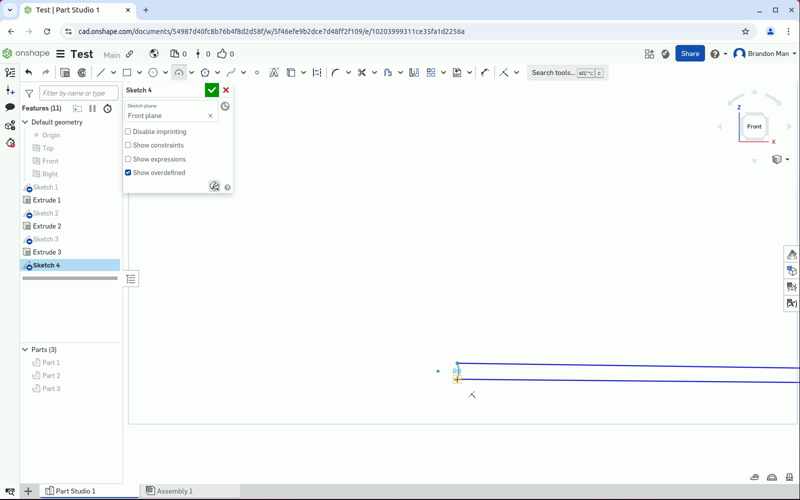
scroll(-6)
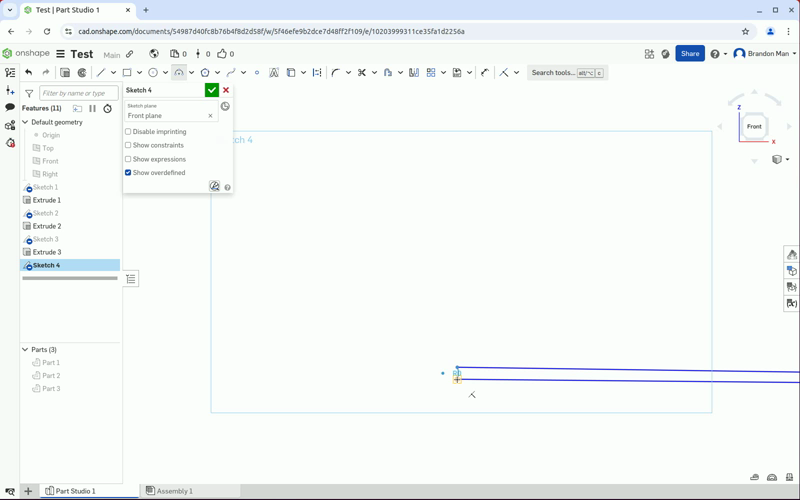
scroll(-6)
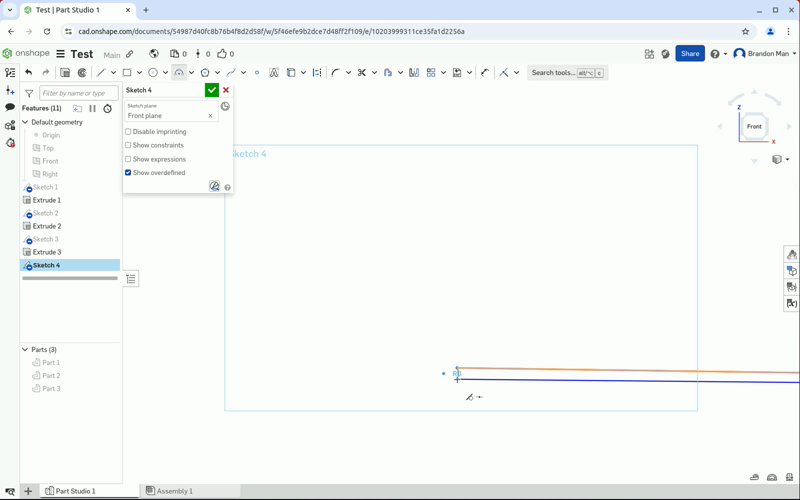
scroll(-6)
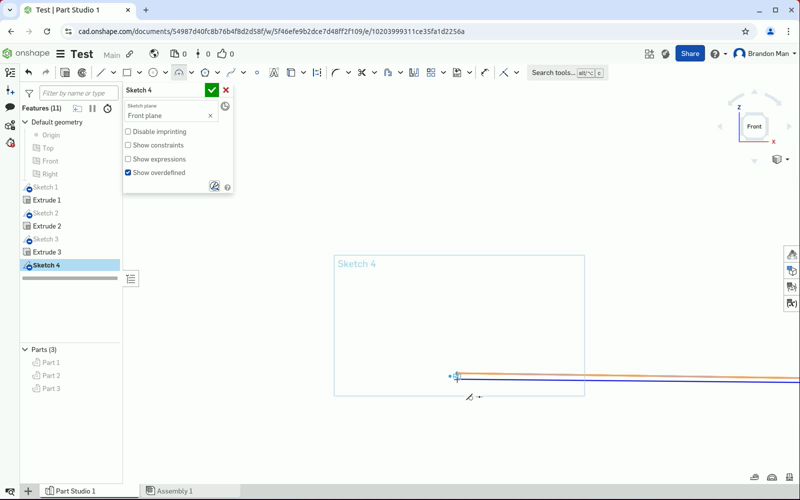
scroll(-6)
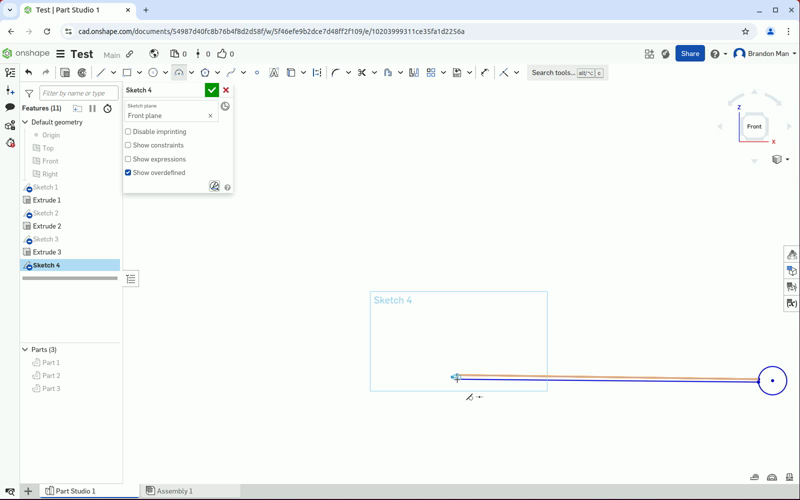
scroll(-6)
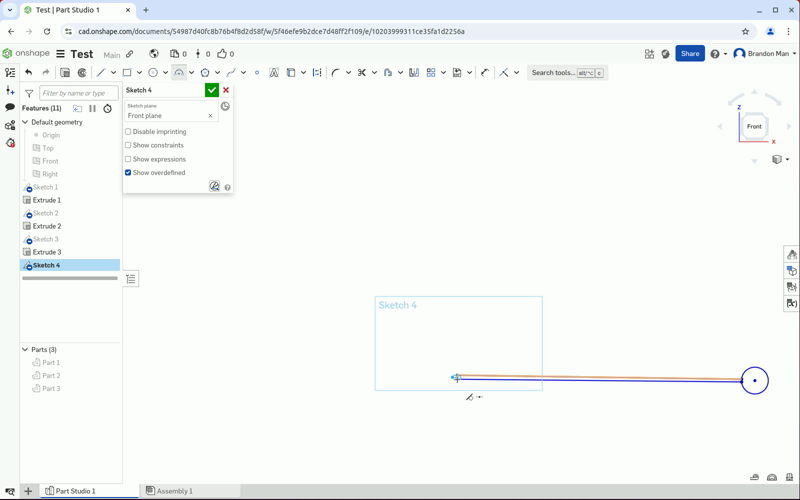
scroll(-6)
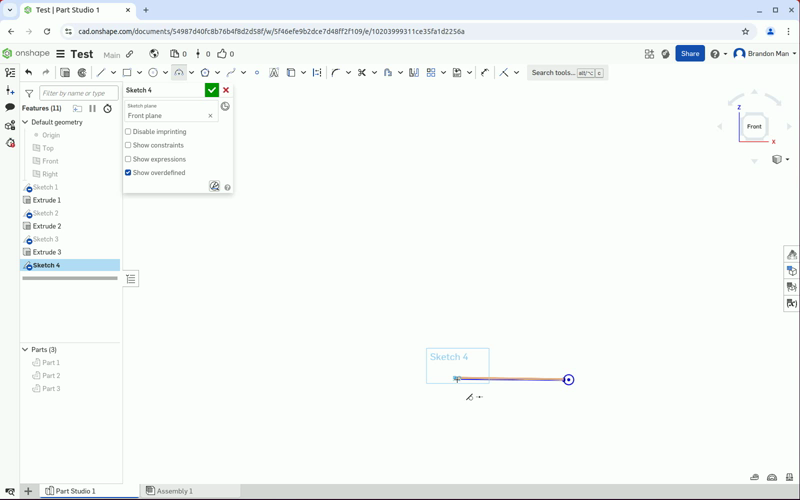
key_down(shift)
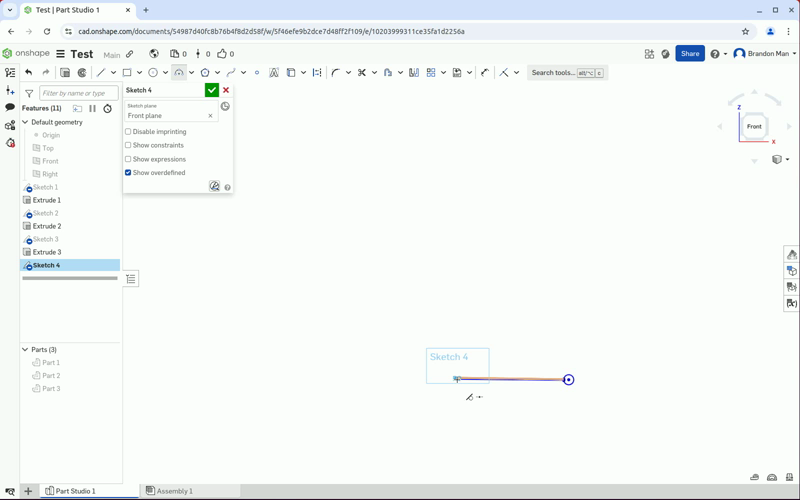
mouse_move(447, 378)
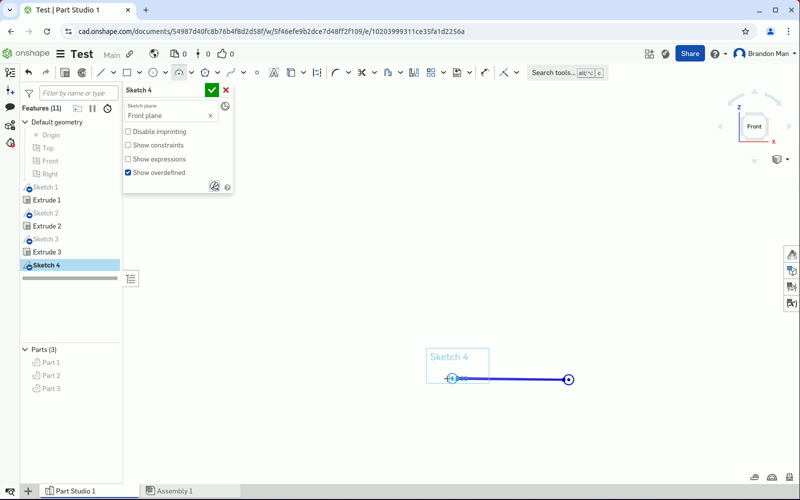
scroll(6)
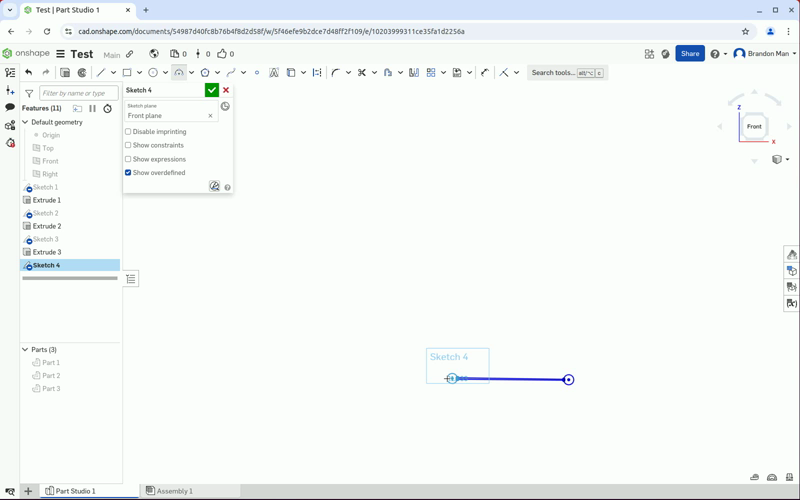
scroll(6)
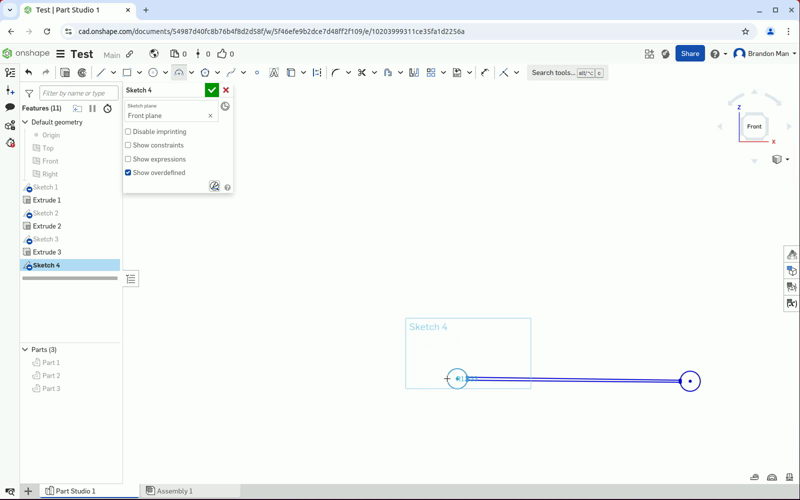
scroll(6)
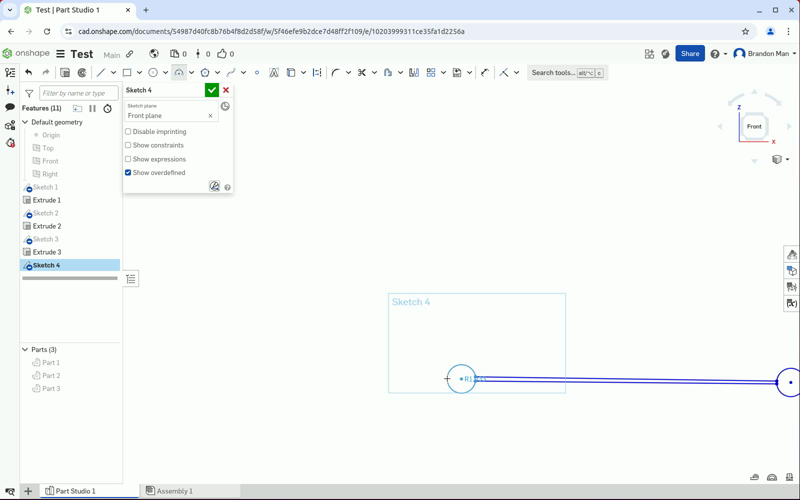
scroll(6)
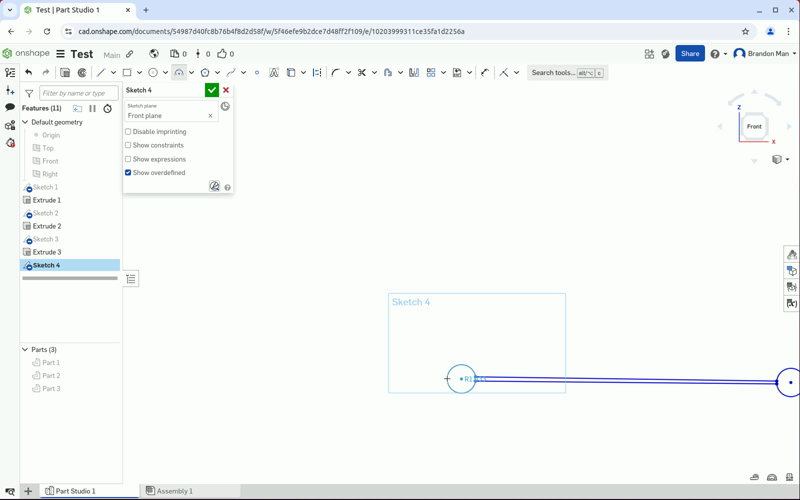
scroll(6)
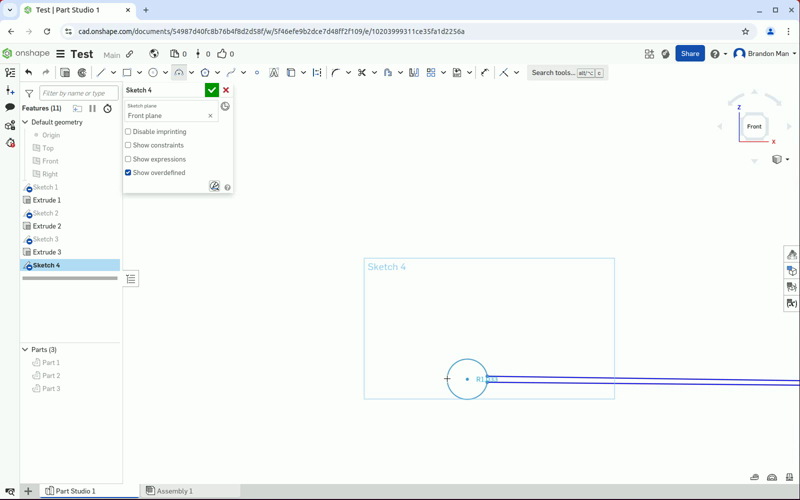
scroll(6)
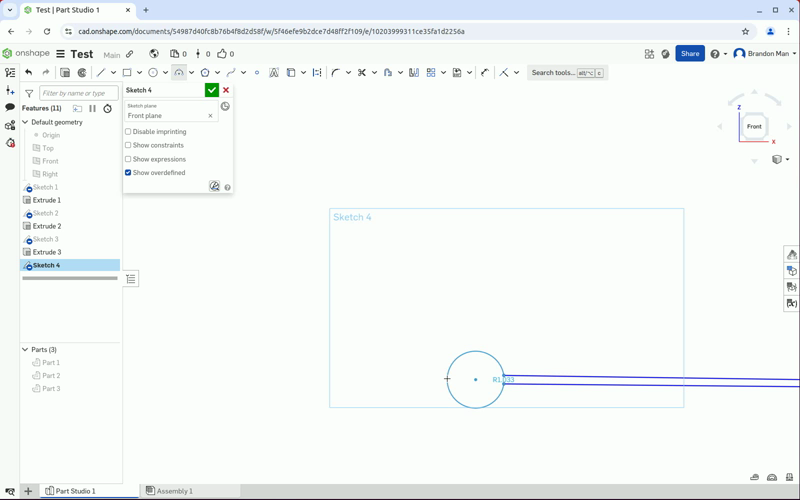
scroll(6)
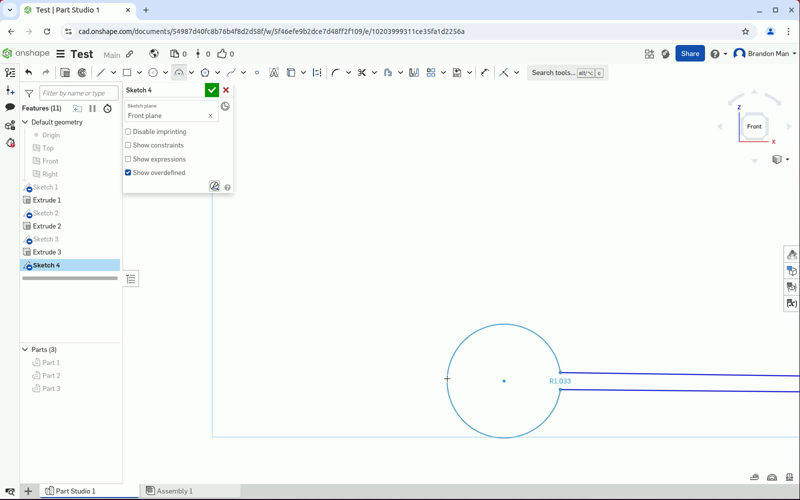
click(447, 378)
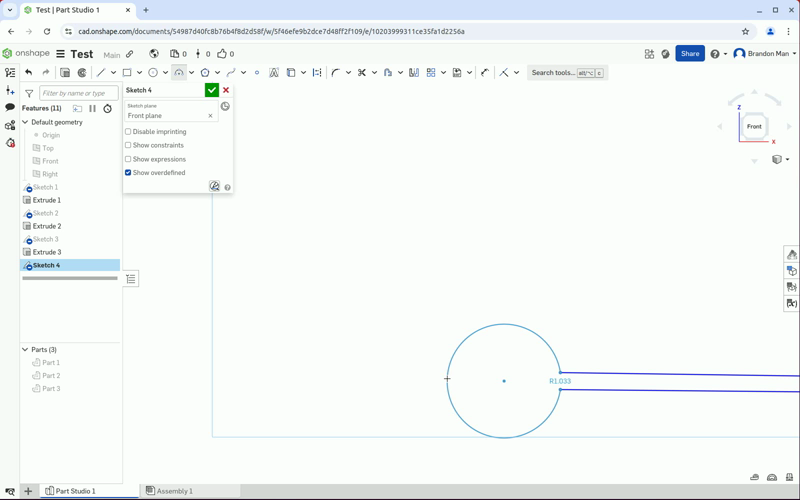
scroll(-6)
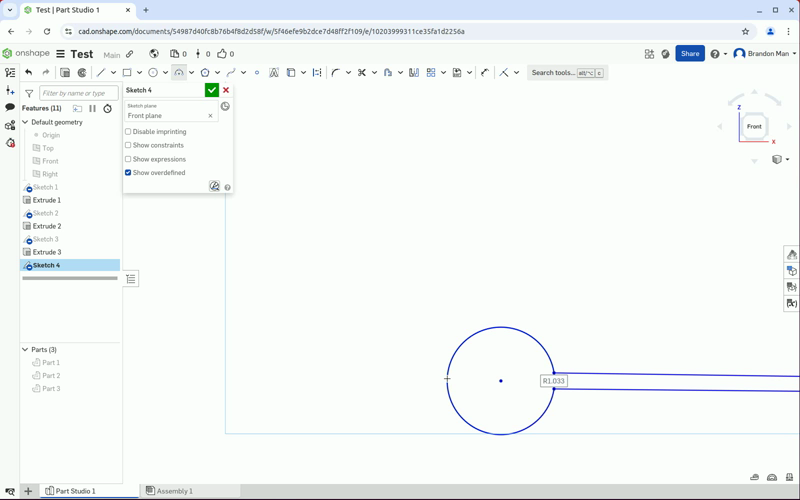
scroll(-6)
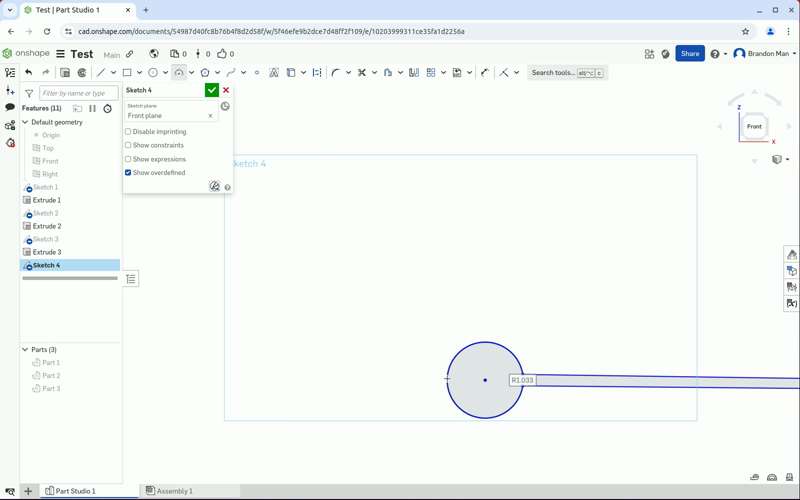
scroll(-6)
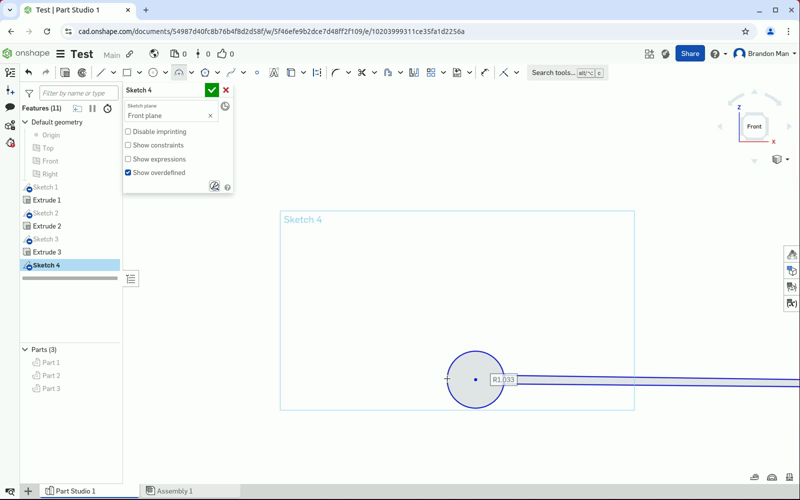
scroll(-6)
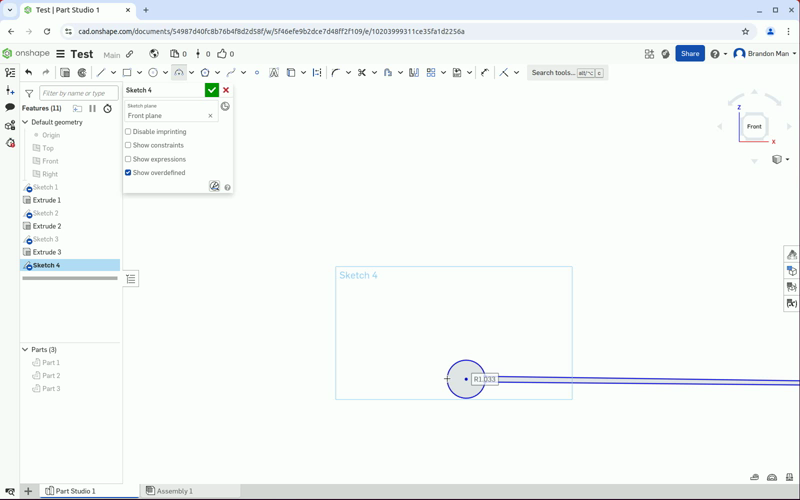
scroll(-6)
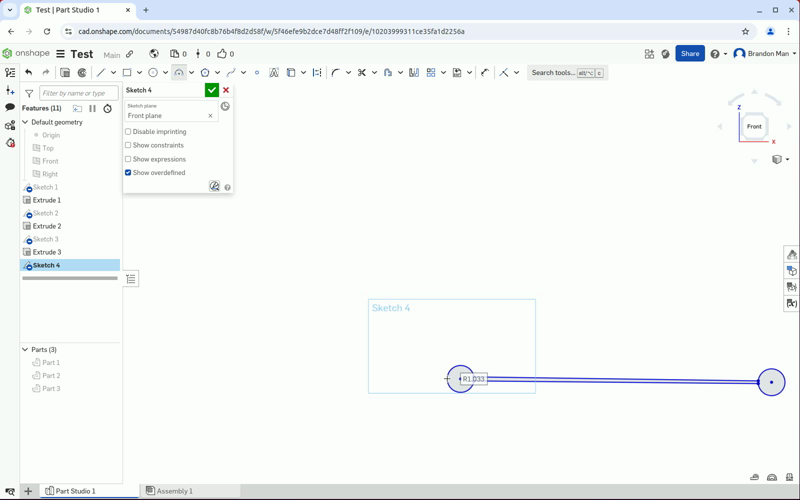
scroll(-6)
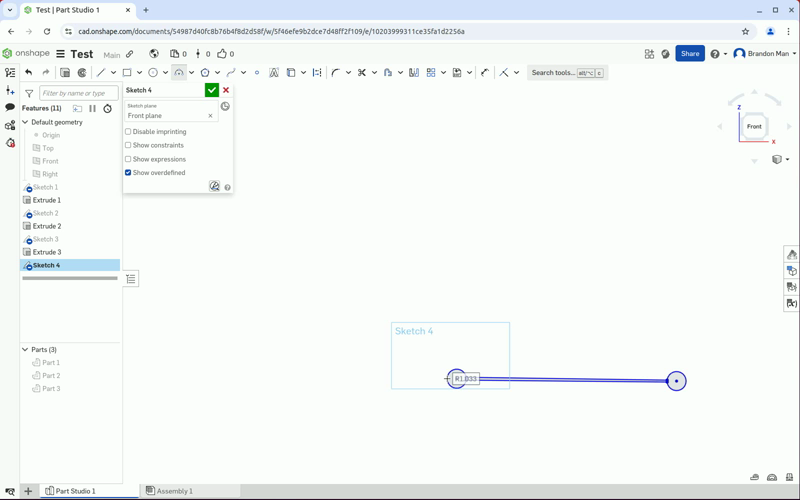
scroll(-6)
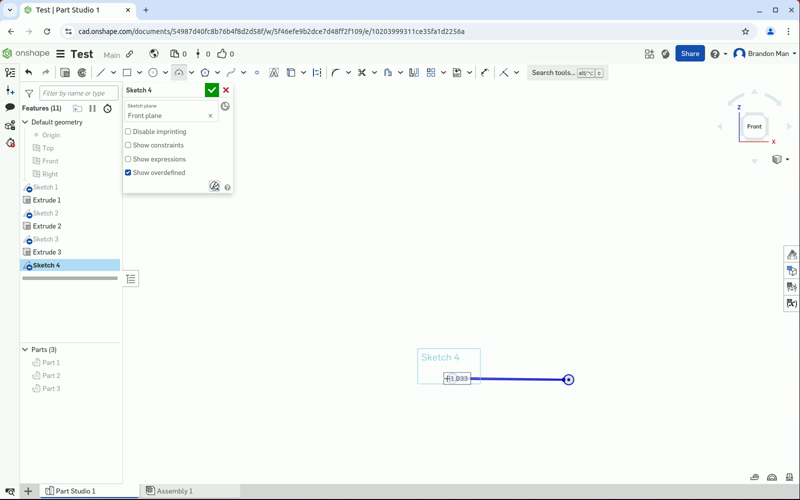
key_up(shift)
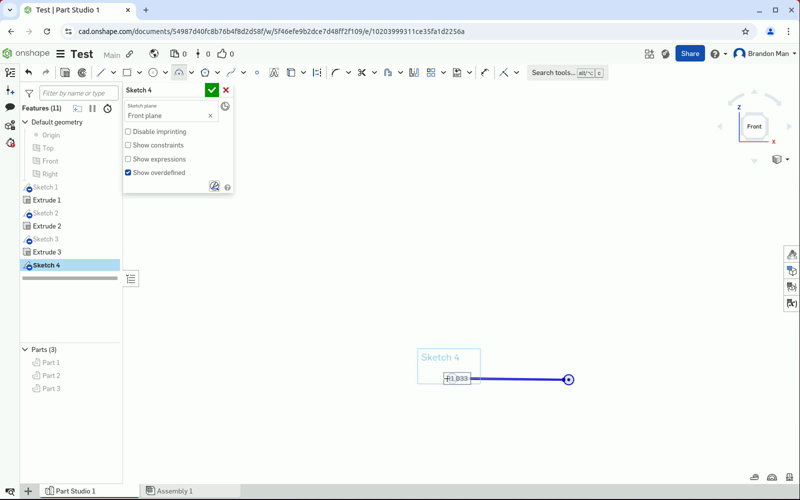
key(esc)
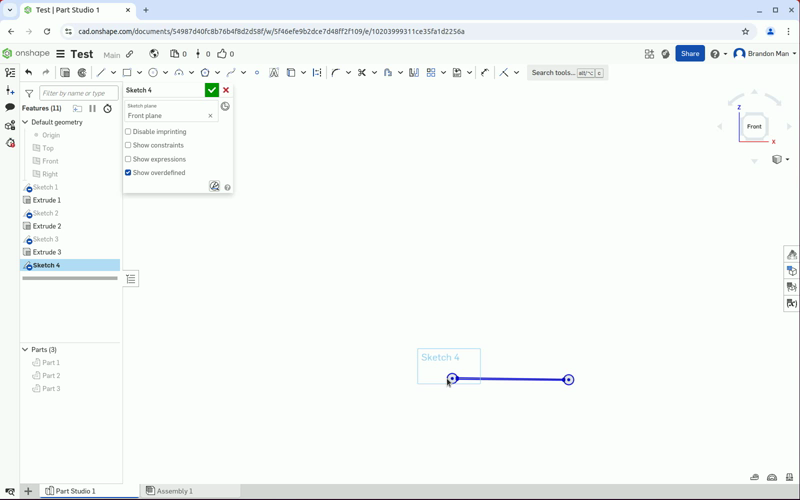
key(c)
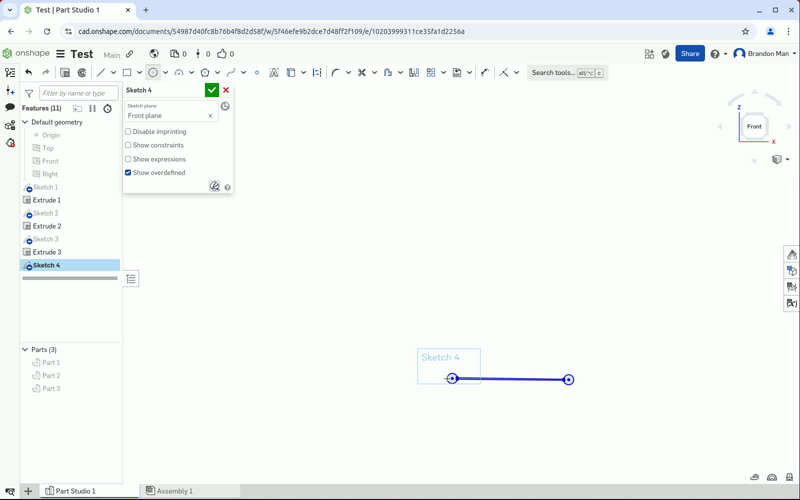
key_down(shift)
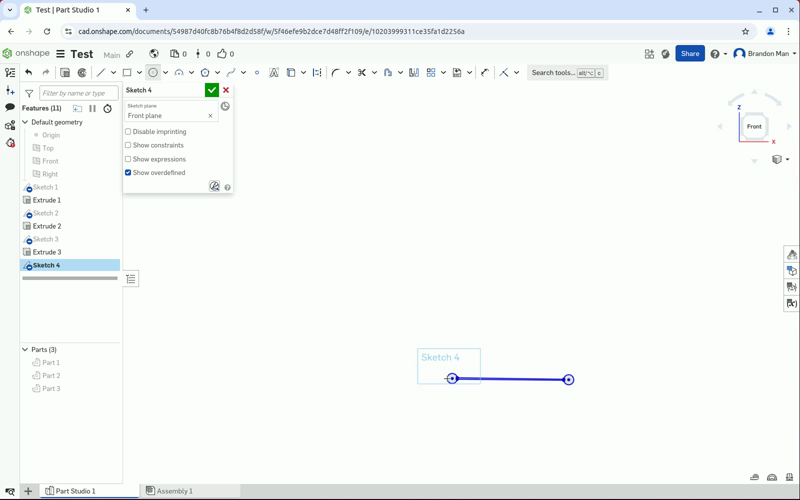
mouse_move(452, 377)
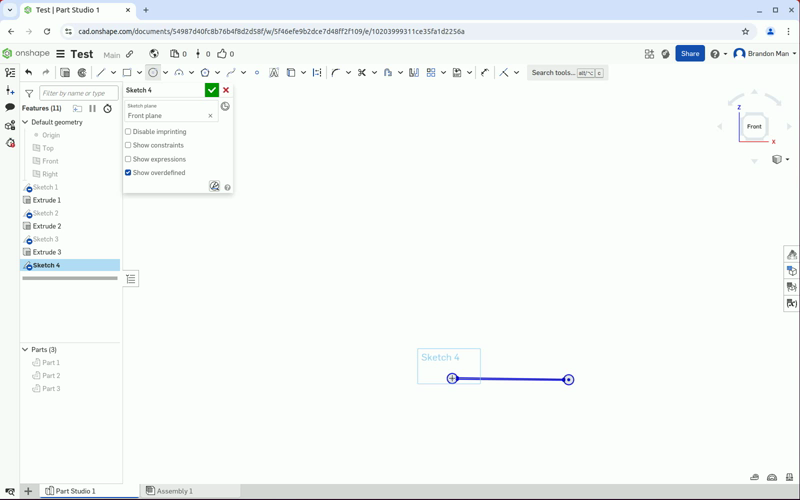
scroll(6)
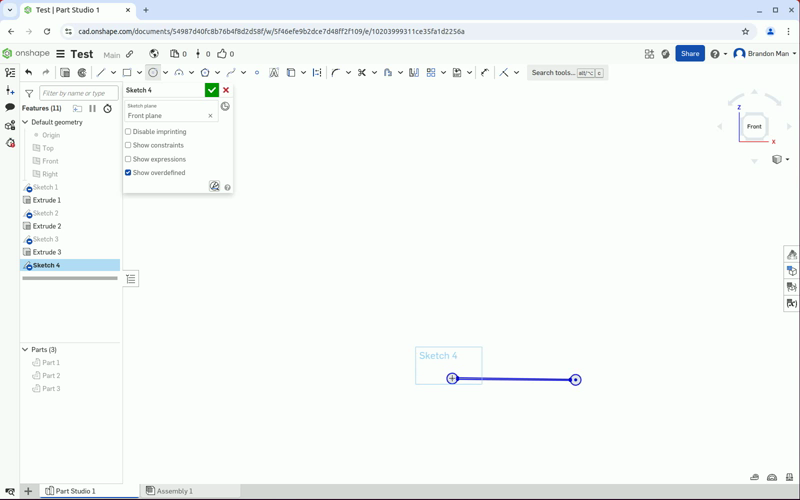
scroll(6)
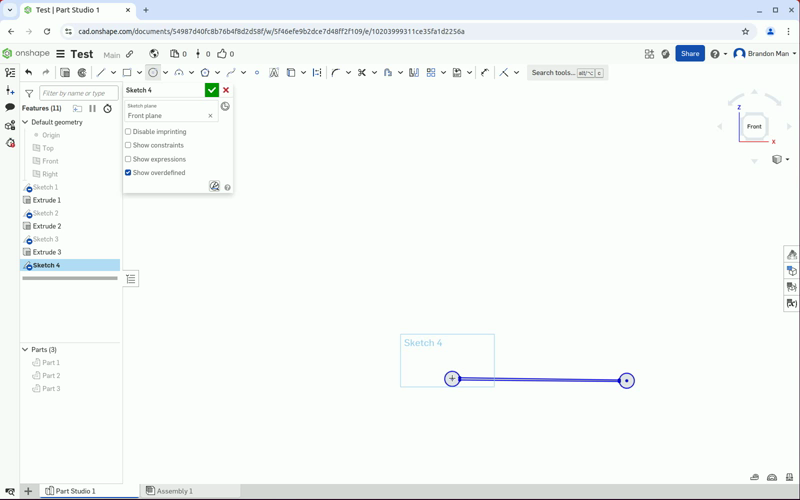
scroll(6)
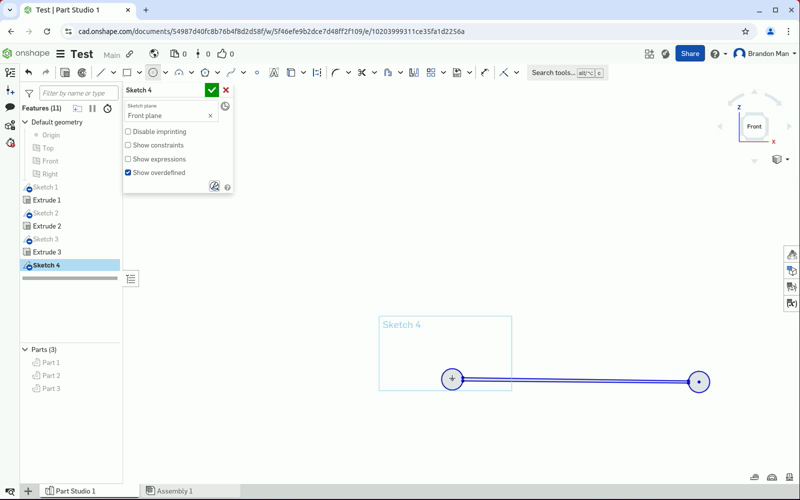
scroll(6)
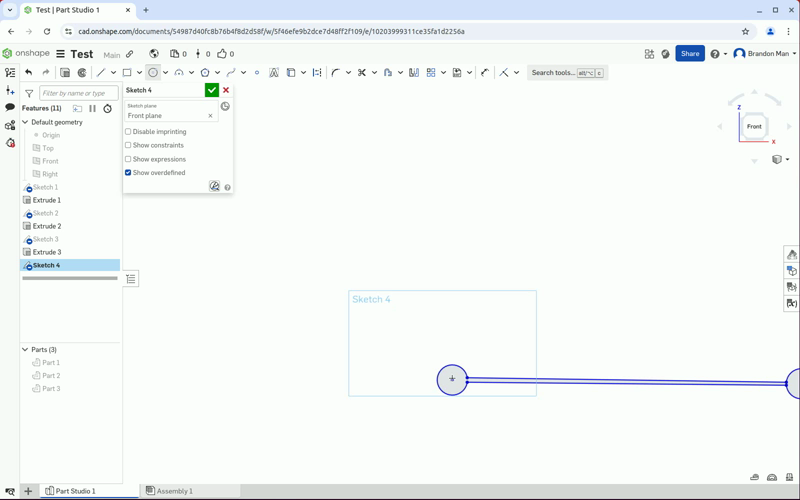
scroll(6)
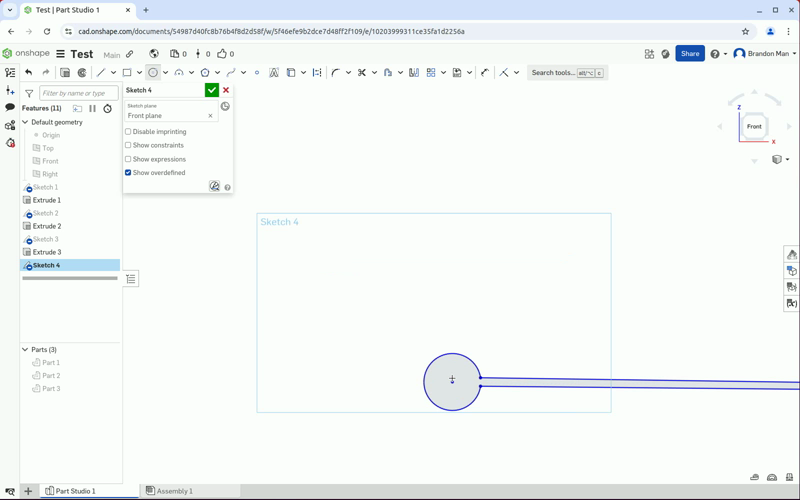
scroll(6)
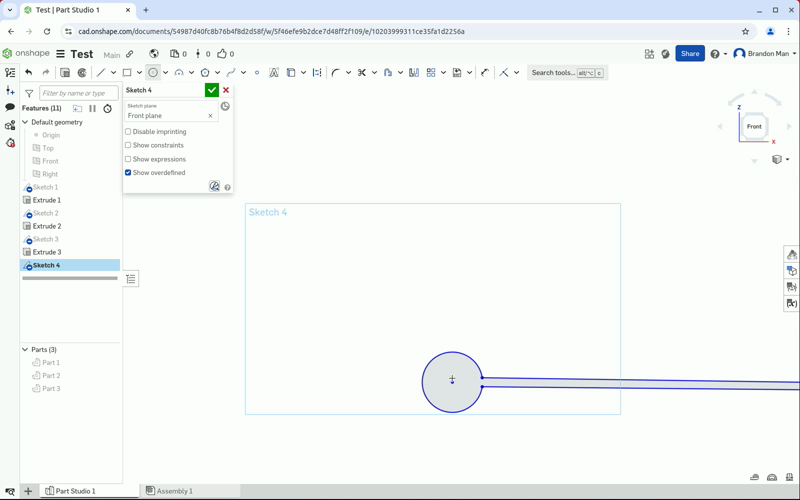
scroll(6)
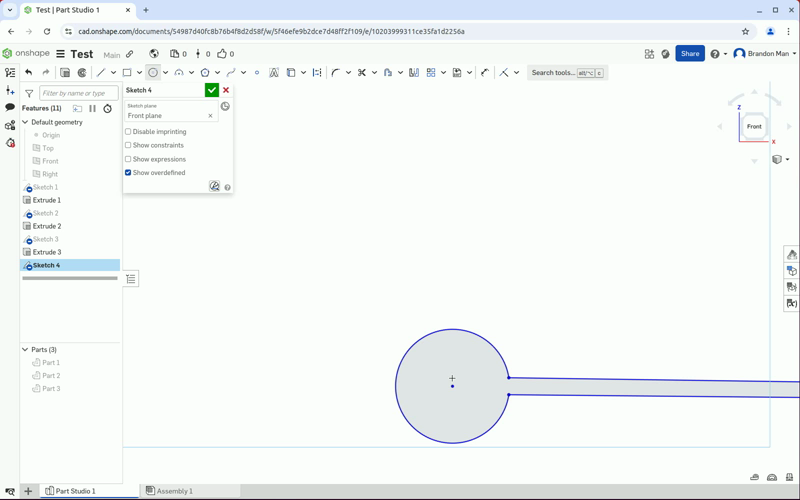
click(452, 377)
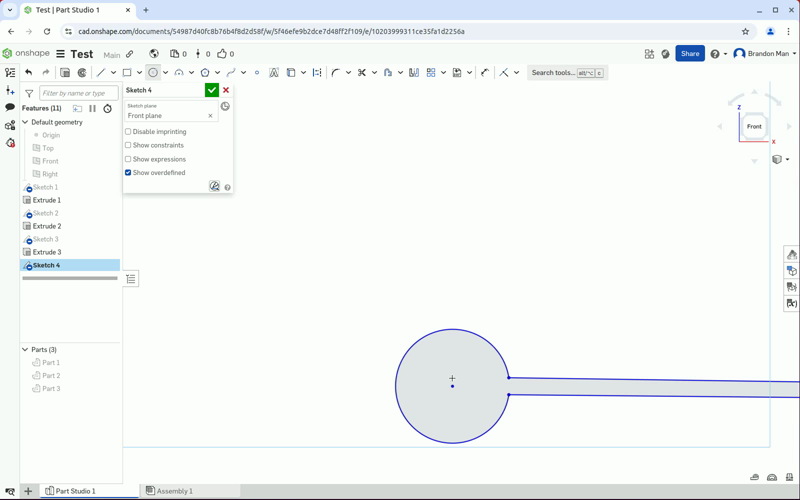
scroll(-6)
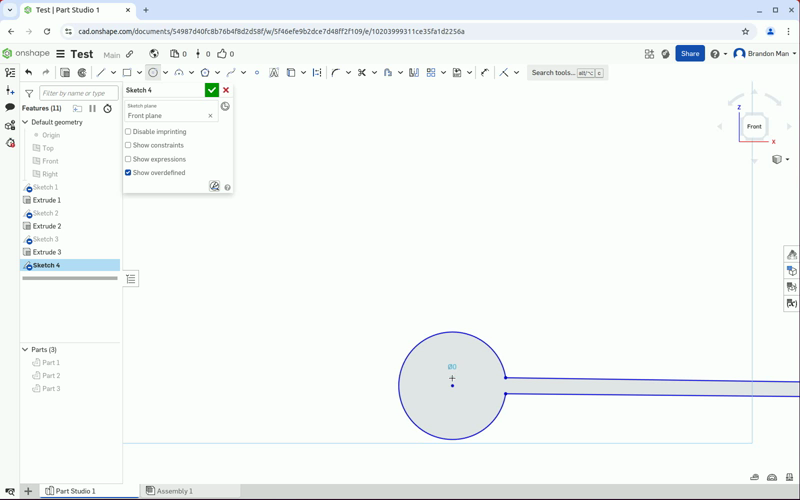
scroll(-6)
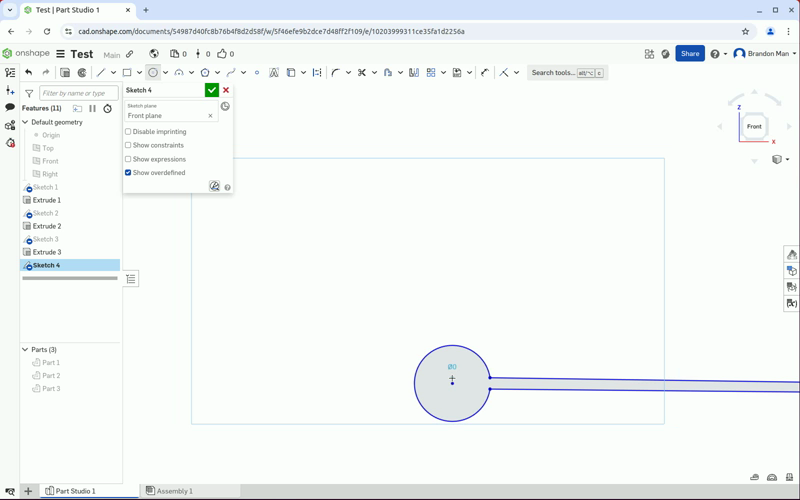
scroll(-6)
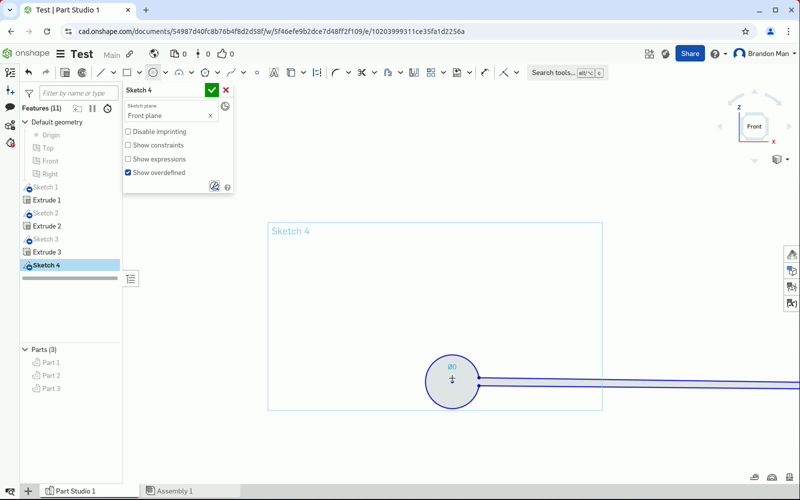
scroll(-6)
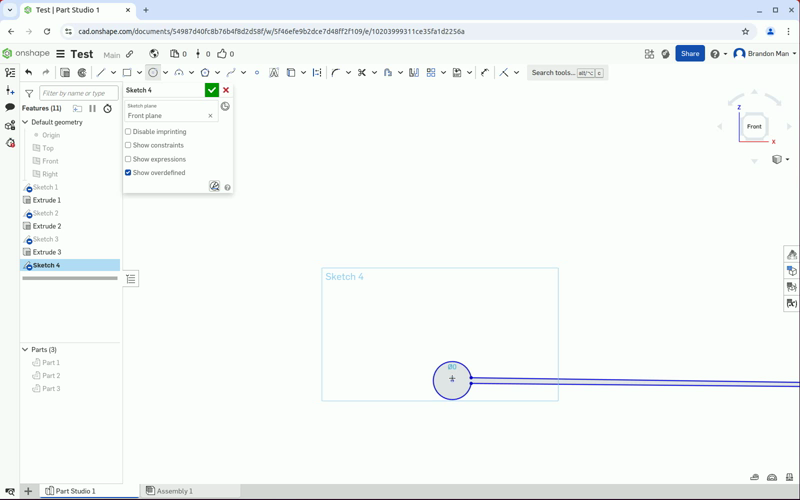
scroll(-6)
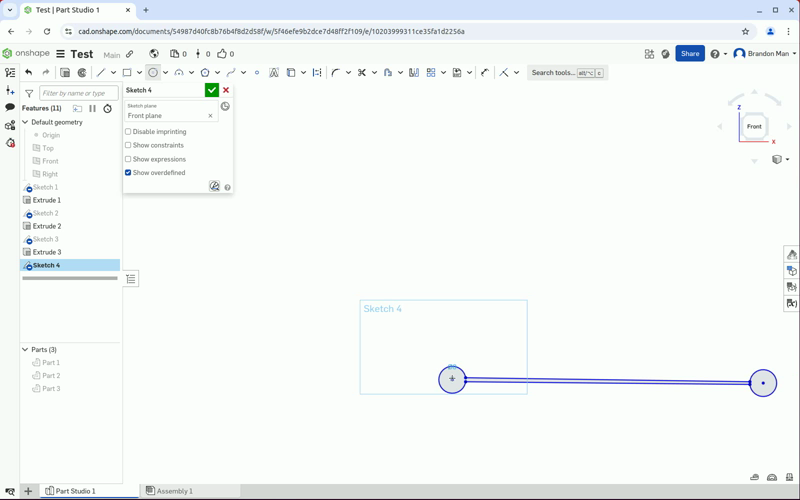
scroll(-6)
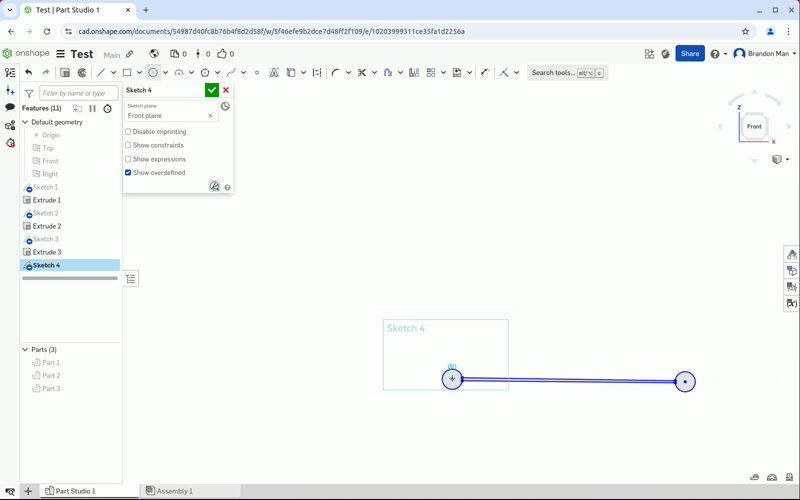
scroll(-6)
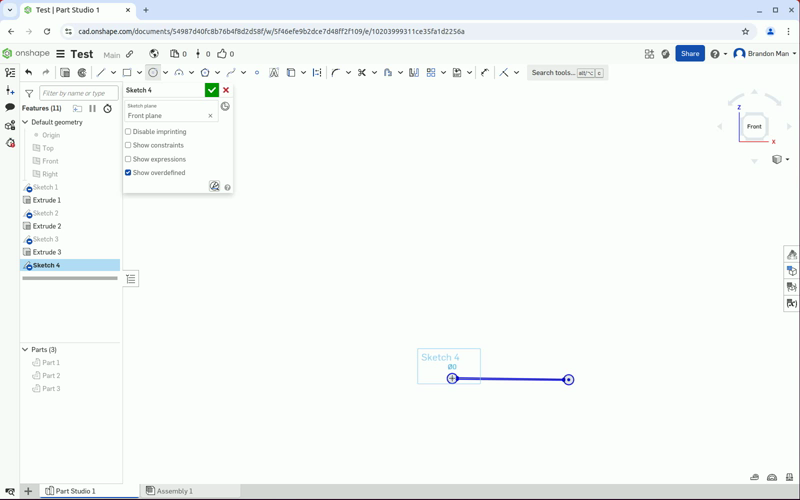
key_up(shift)
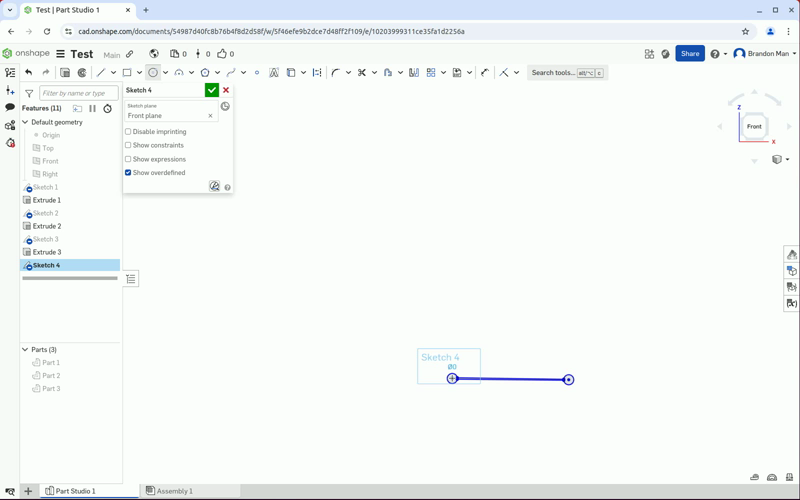
mouse_move(454, 377)
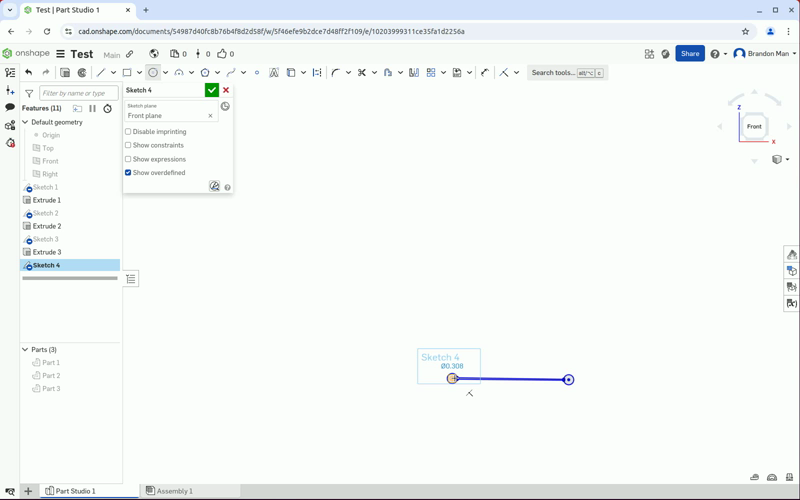
scroll(6)
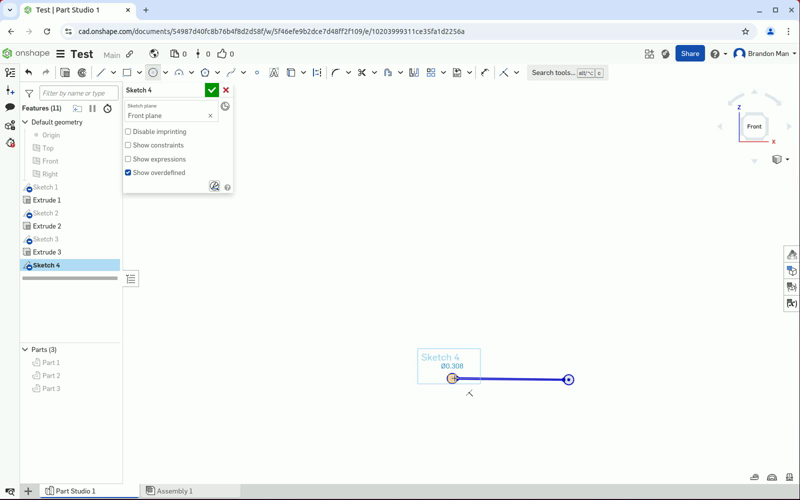
scroll(6)
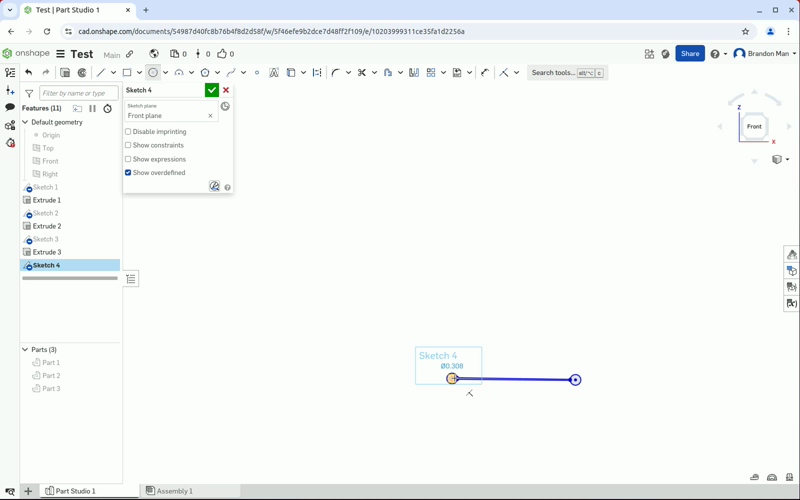
scroll(6)
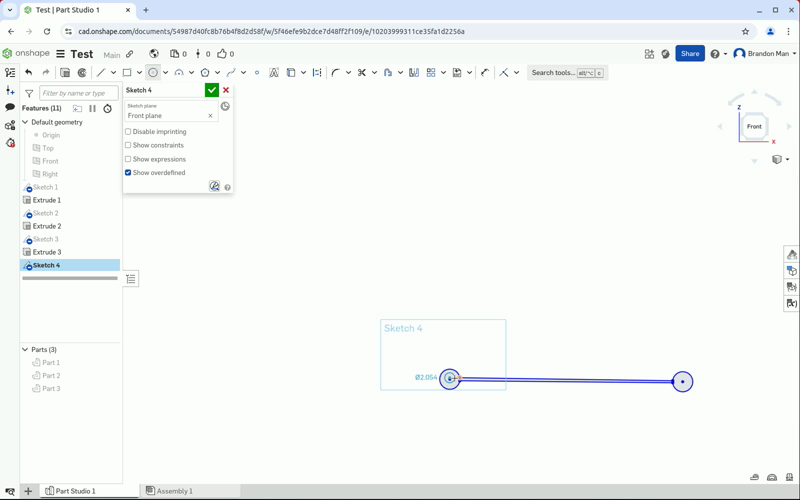
scroll(6)
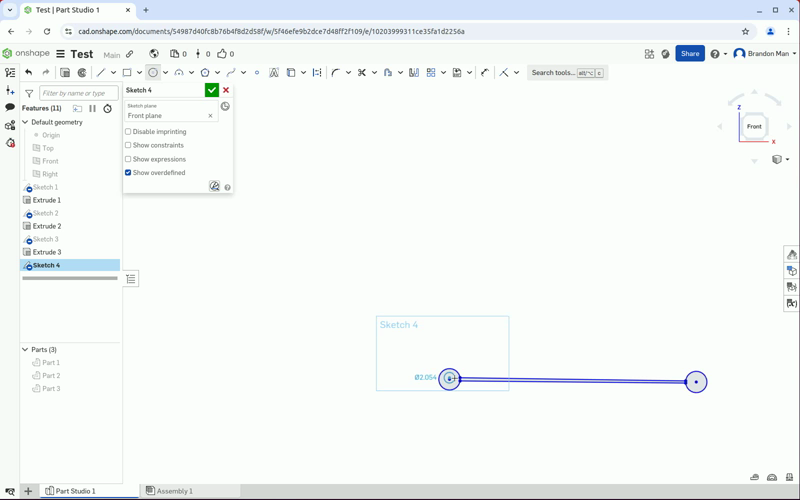
scroll(6)
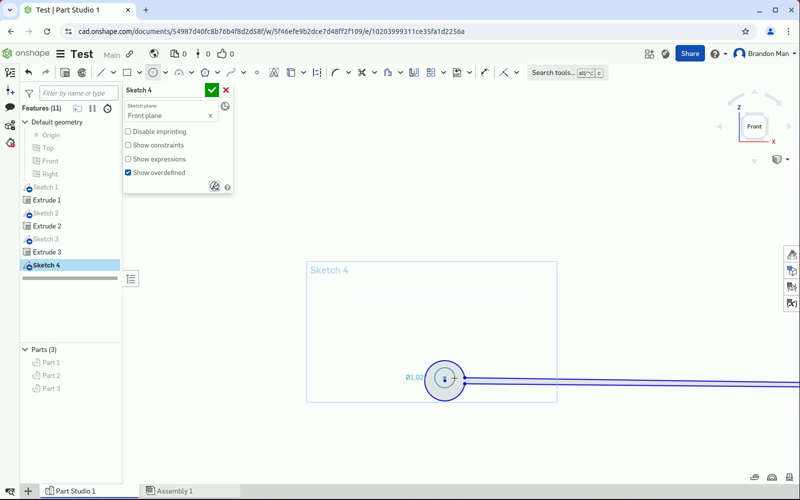
scroll(6)
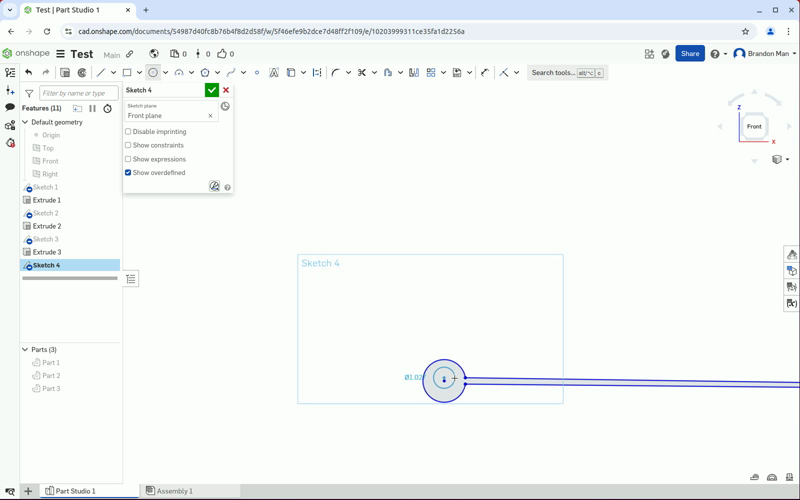
scroll(6)
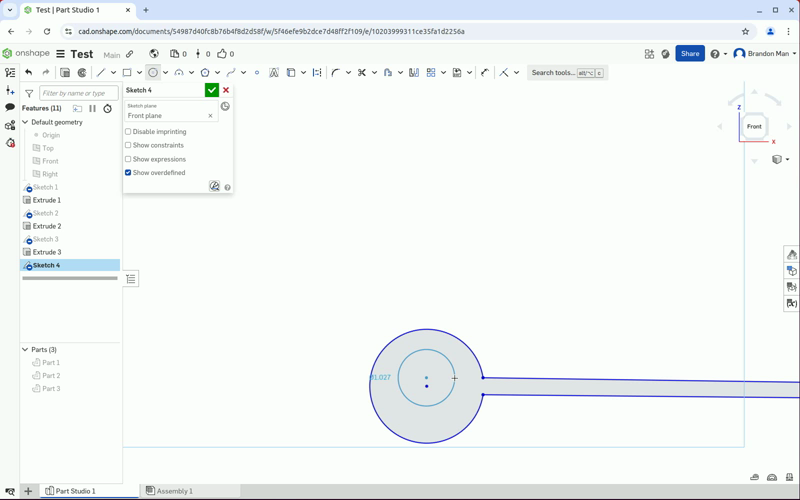
click(454, 377)
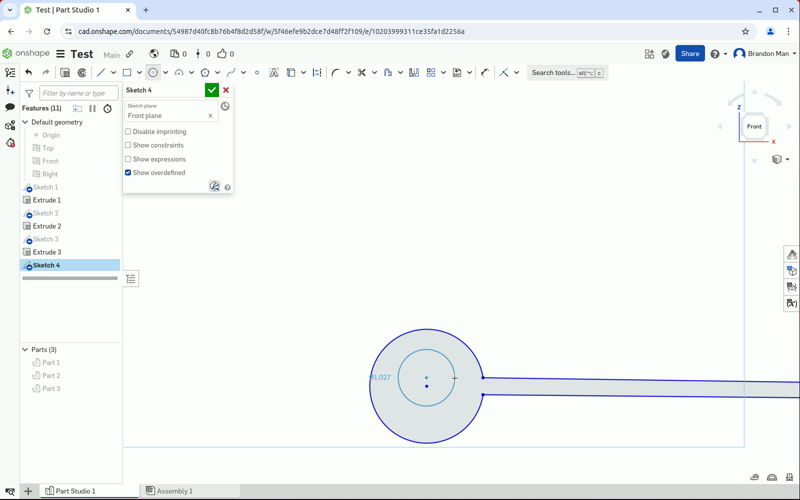
scroll(-6)
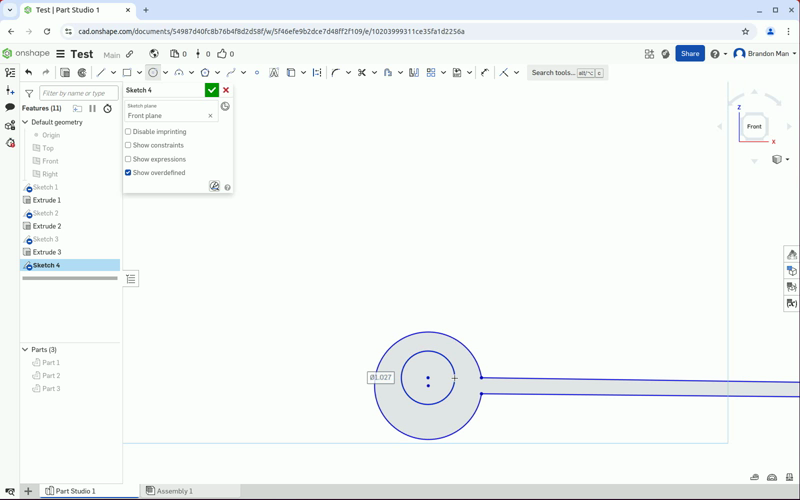
scroll(-6)
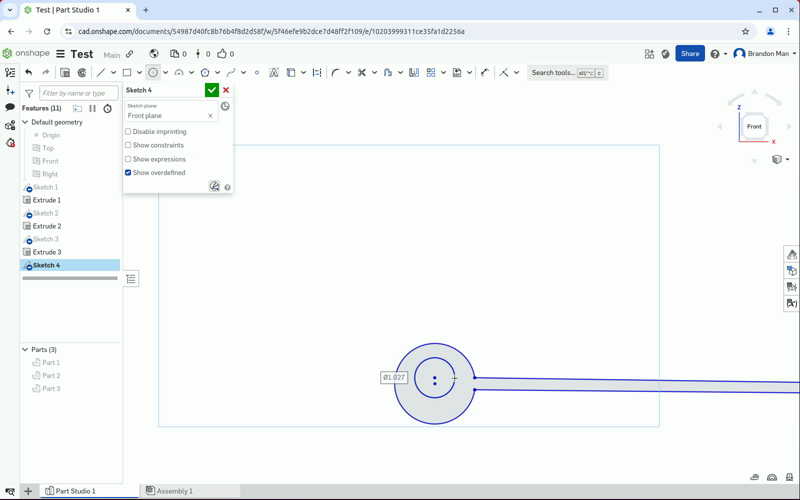
scroll(-6)
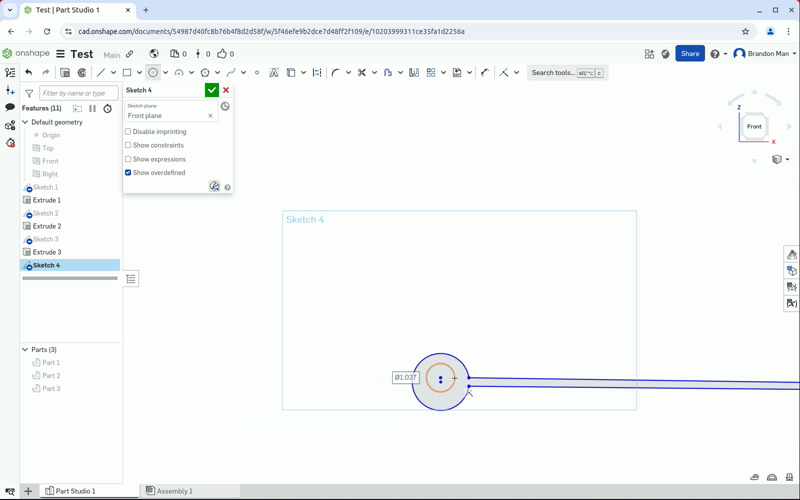
scroll(-6)
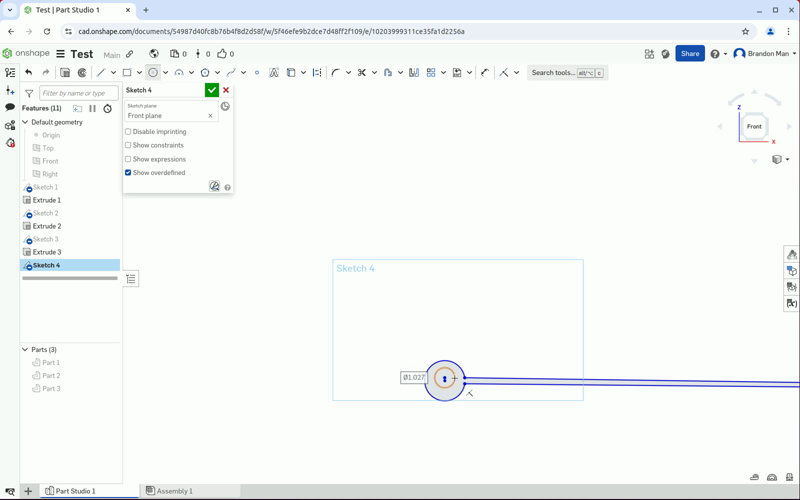
scroll(-6)
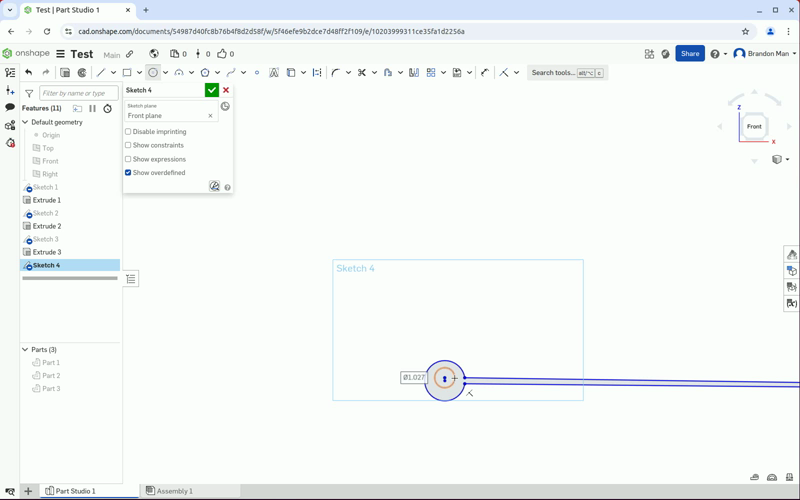
scroll(-6)
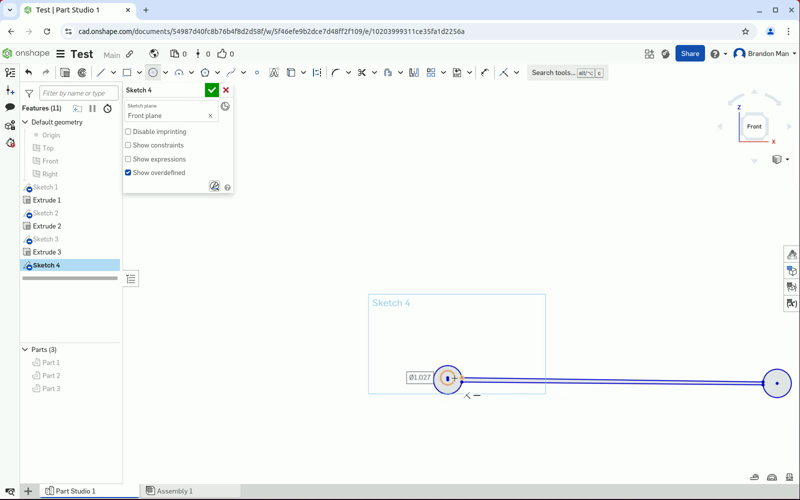
scroll(-6)
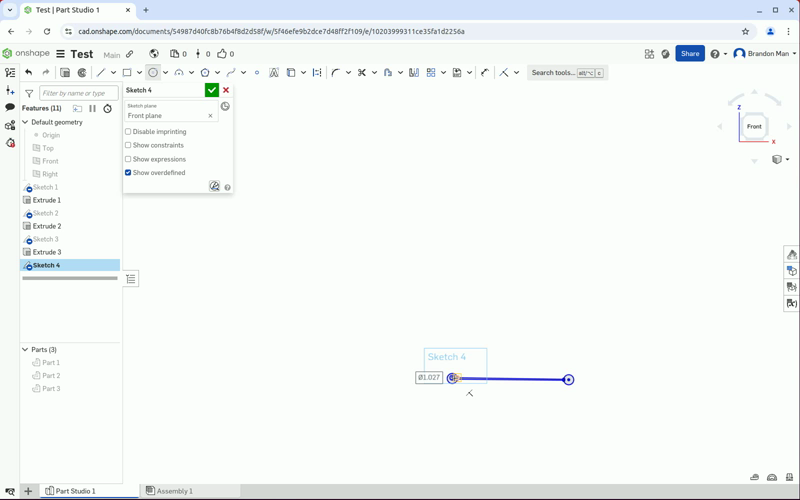
key(esc)
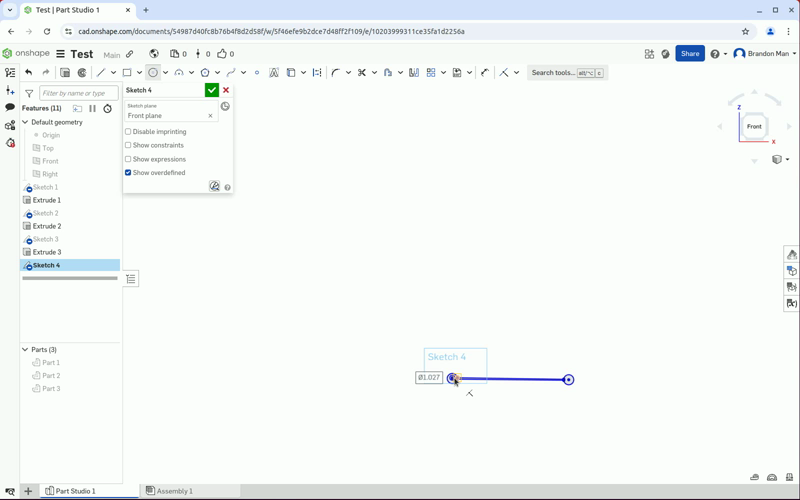
key(c)
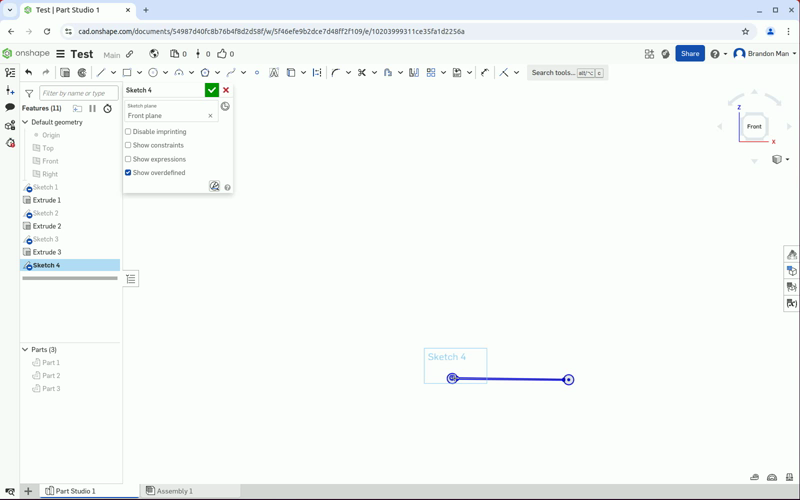
key_down(shift)
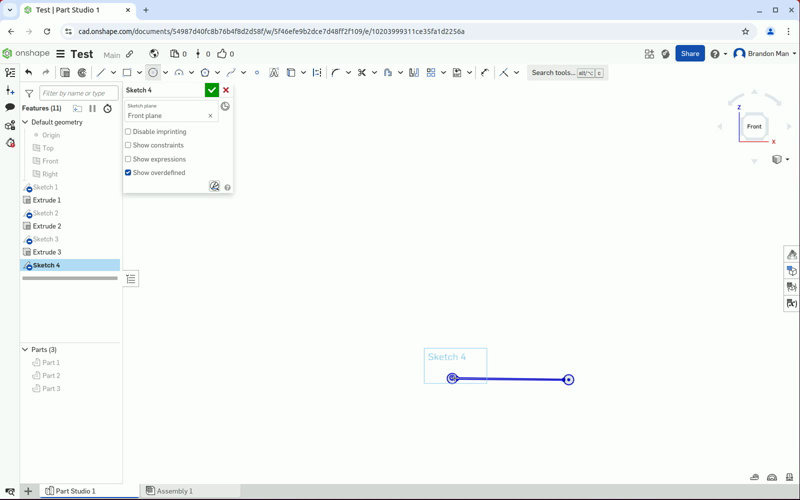
mouse_move(568, 380)
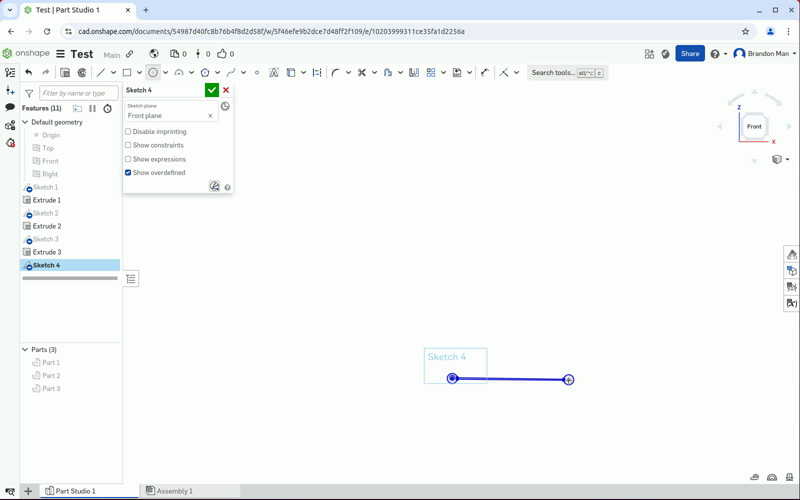
scroll(6)
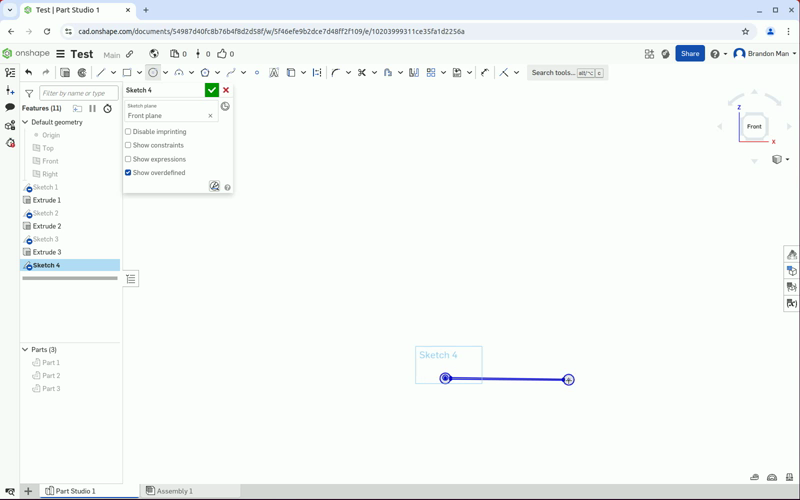
scroll(6)
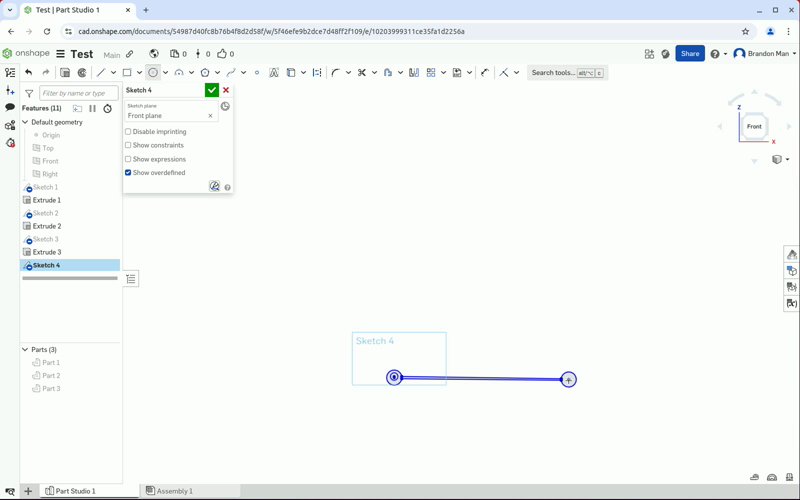
scroll(6)
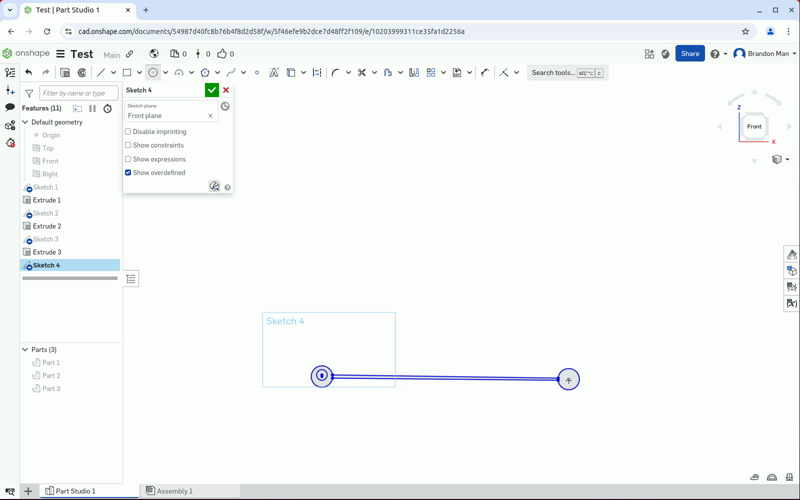
scroll(6)
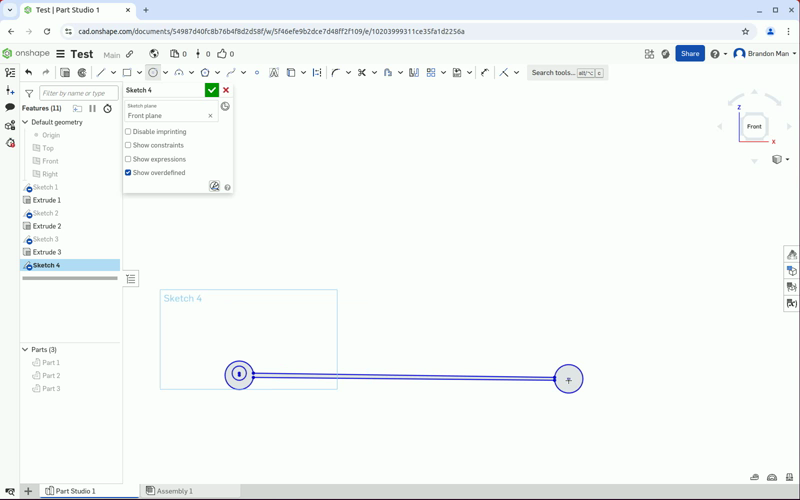
scroll(6)
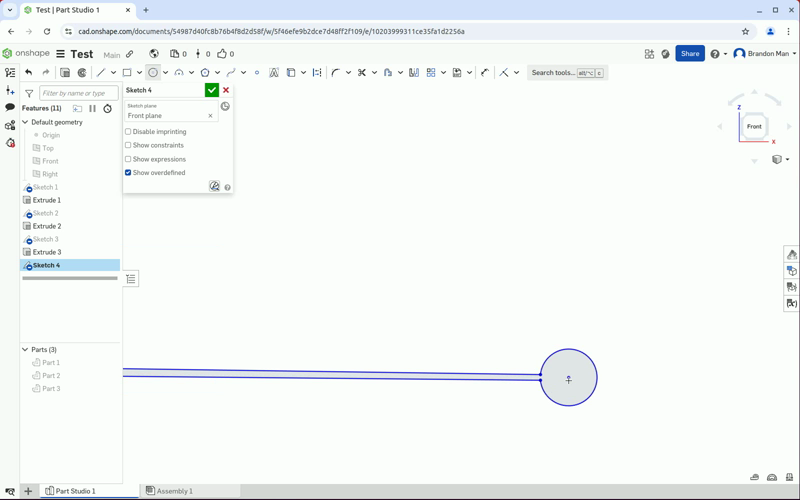
scroll(6)
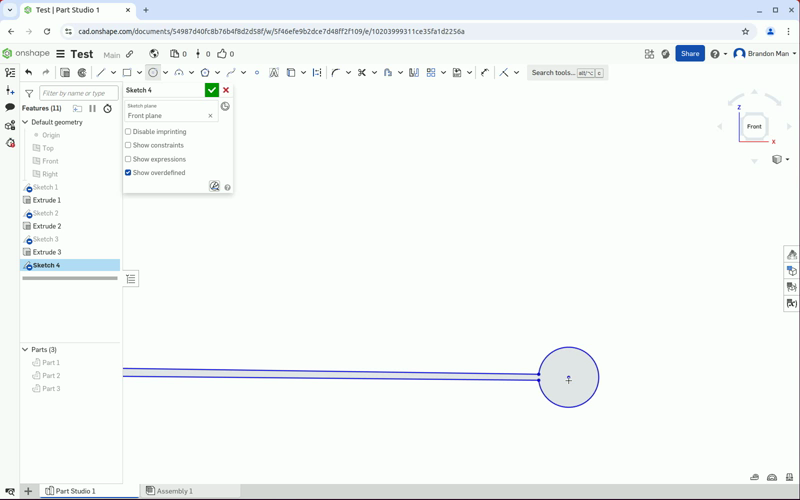
scroll(6)
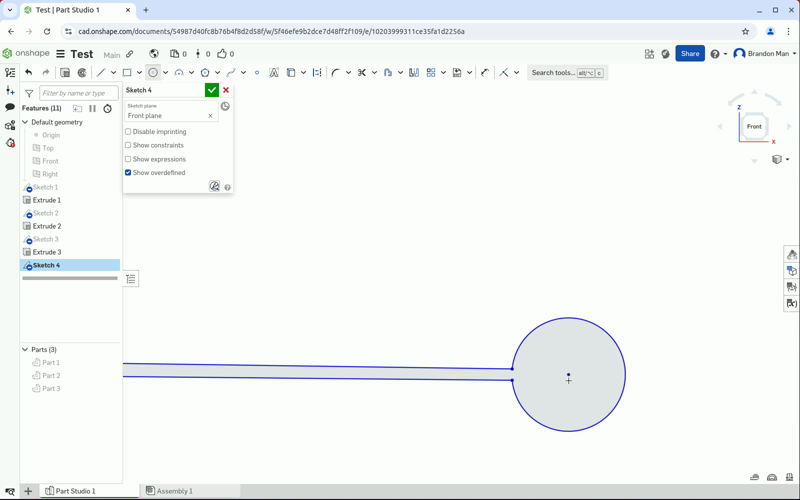
click(568, 380)
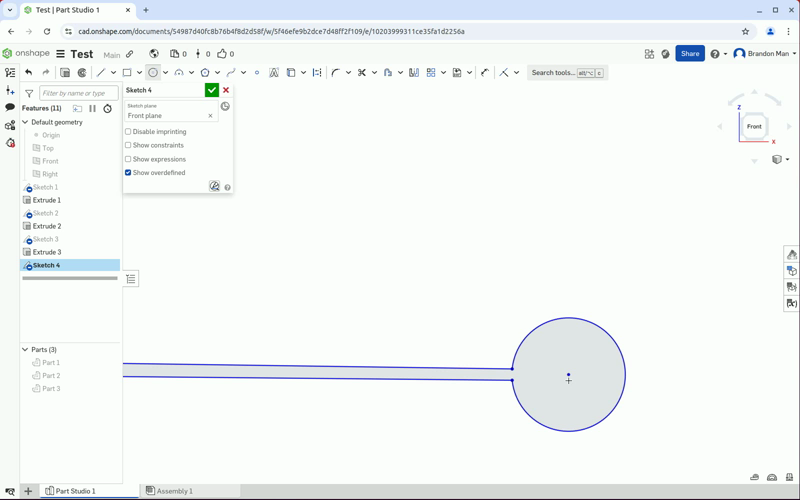
scroll(-6)
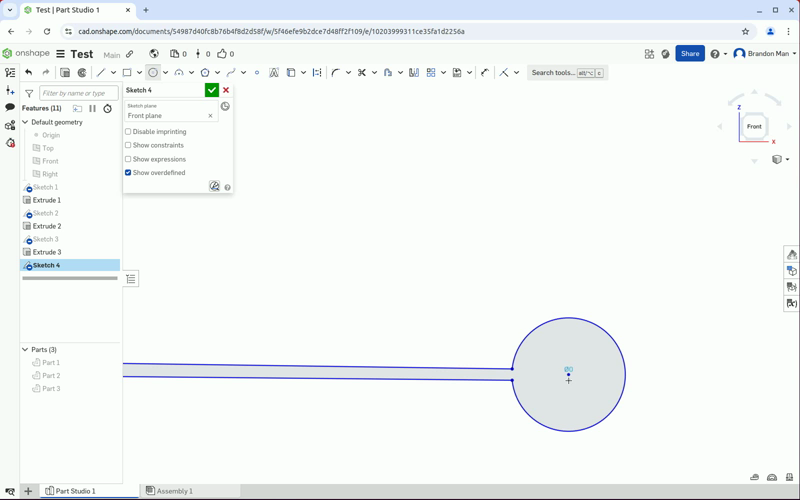
scroll(-6)
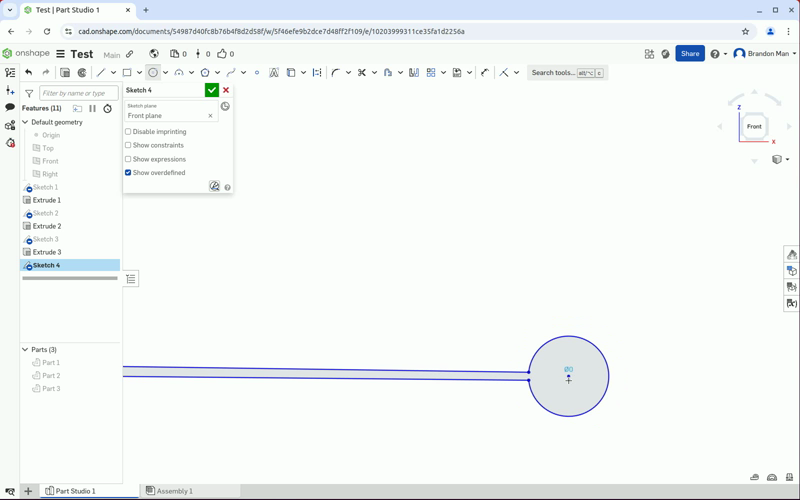
scroll(-6)
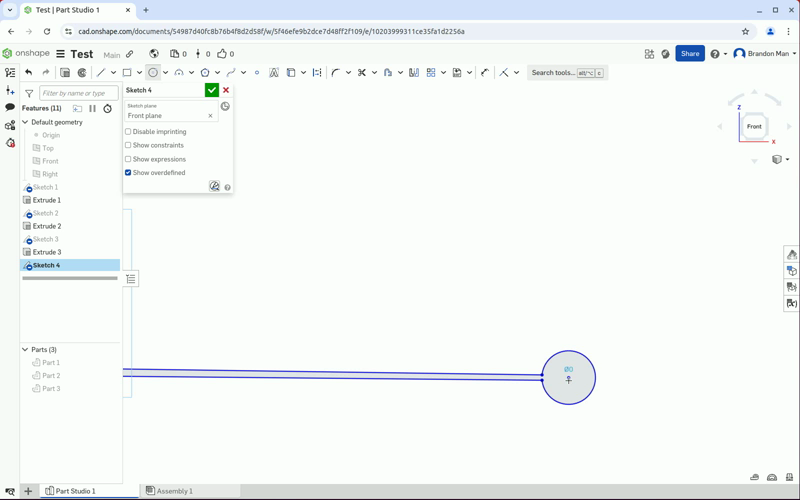
scroll(-6)
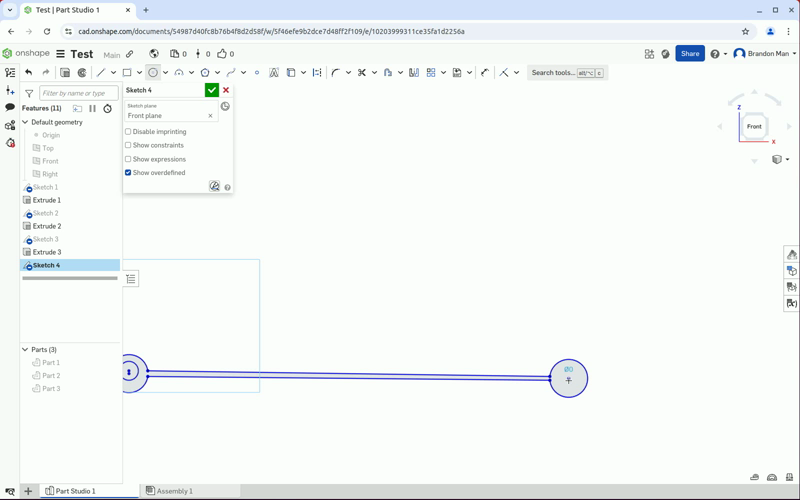
scroll(-6)
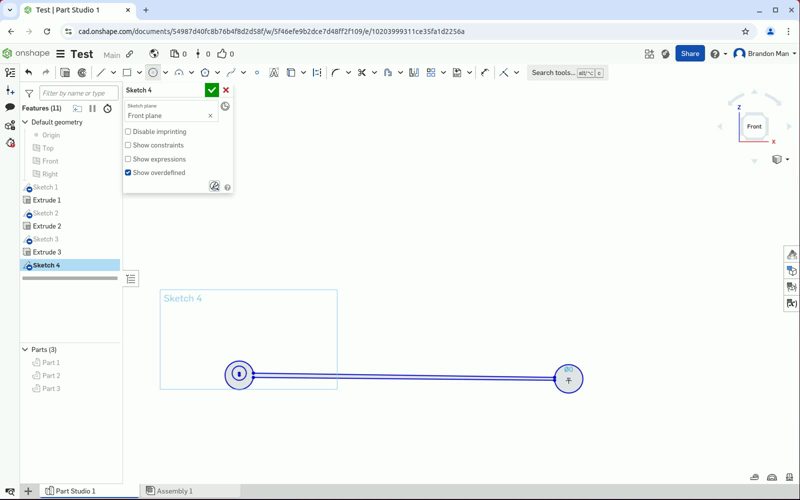
scroll(-6)
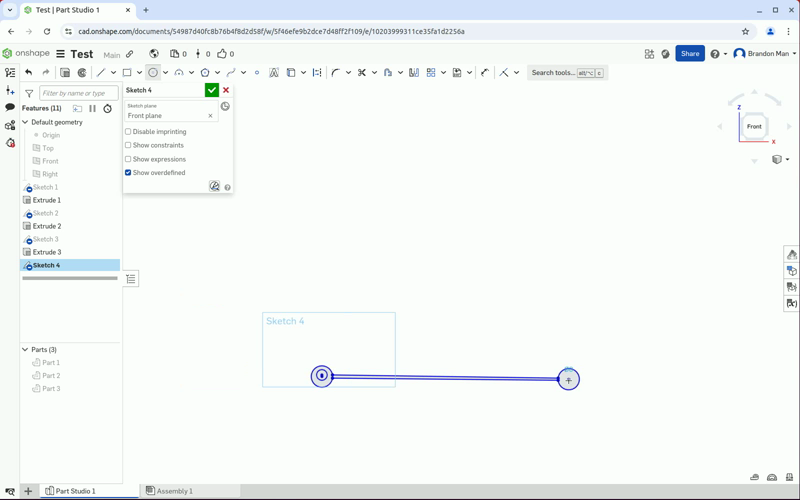
scroll(-6)
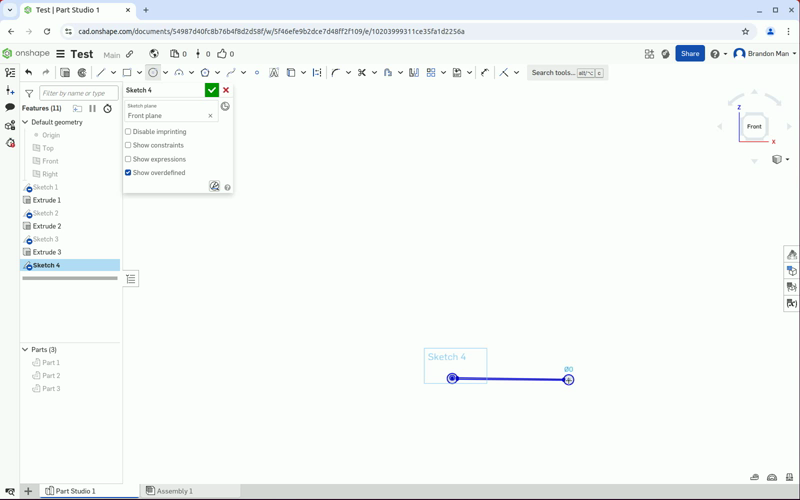
key_up(shift)
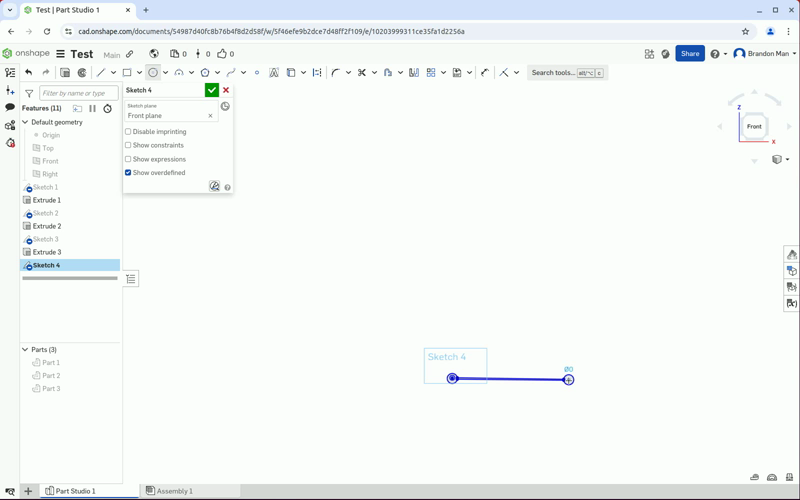
mouse_move(570, 380)
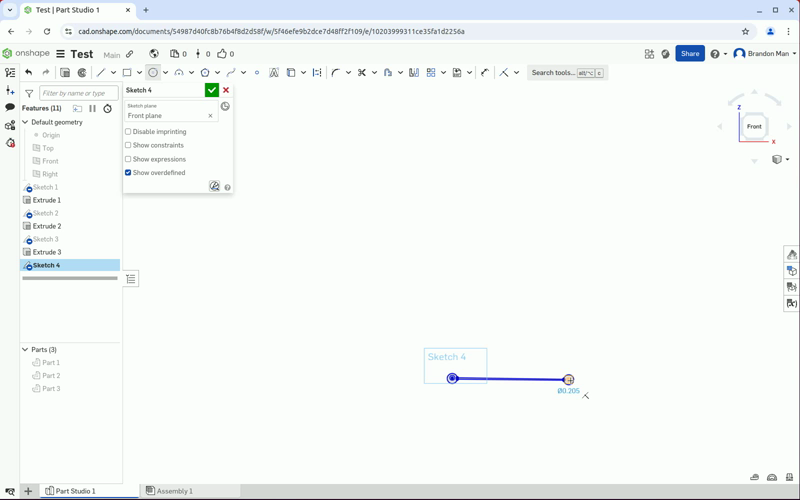
scroll(6)
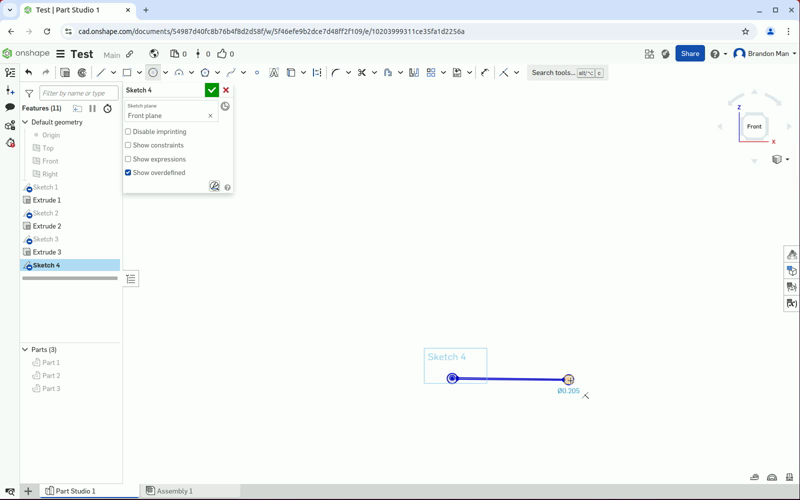
scroll(6)
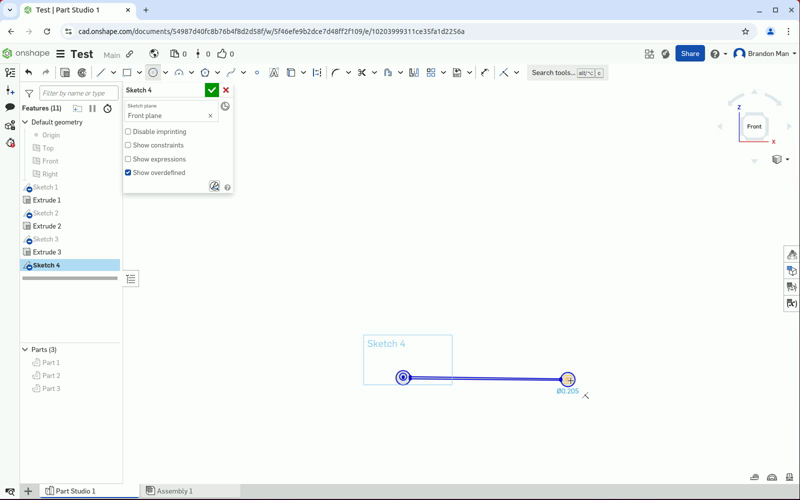
scroll(6)
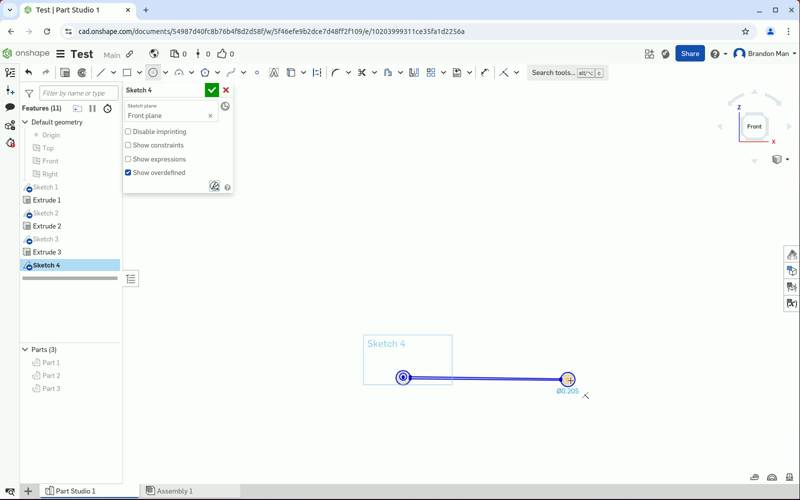
scroll(6)
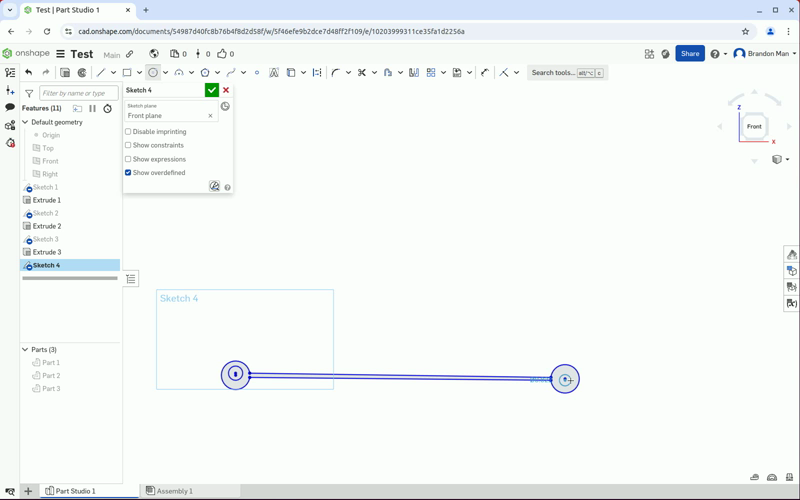
scroll(6)
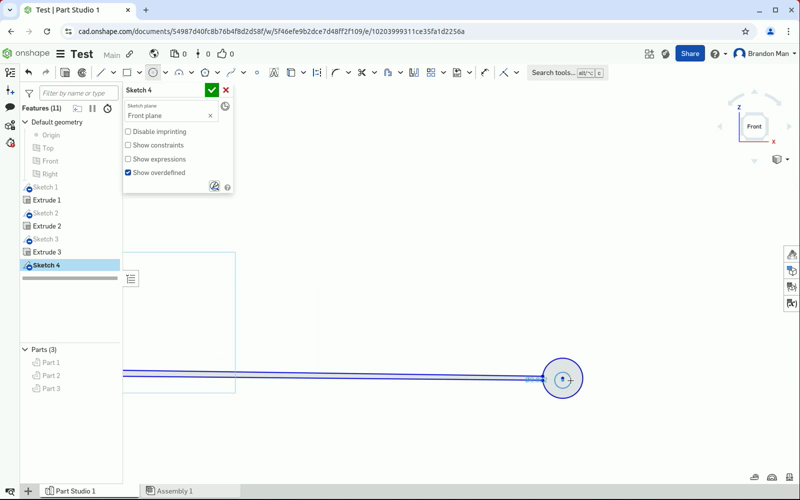
scroll(6)
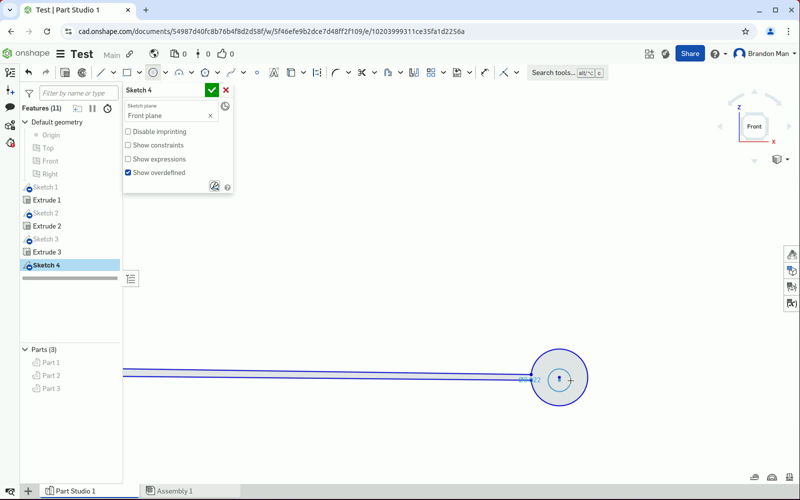
scroll(6)
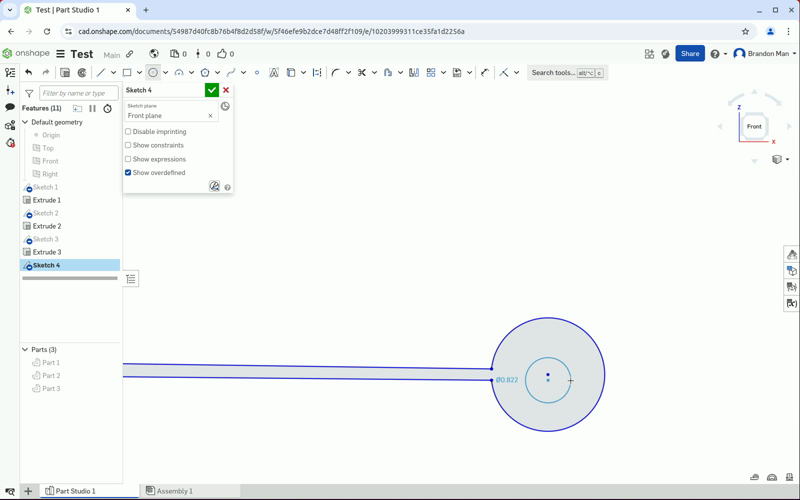
click(570, 380)
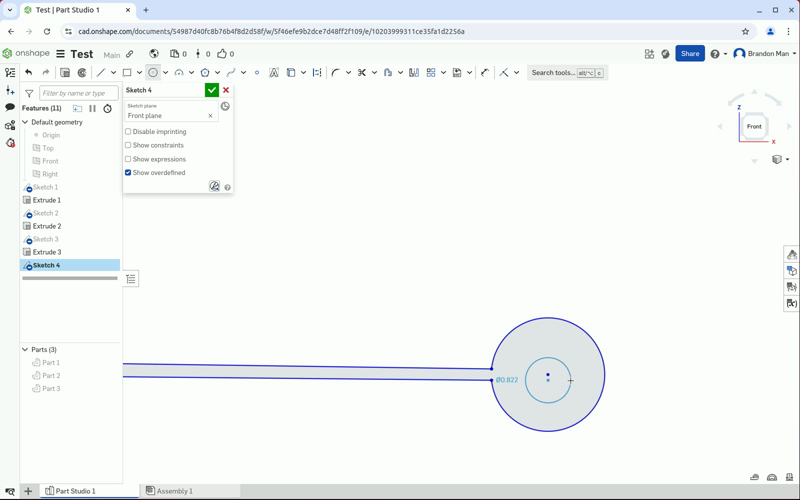
scroll(-6)
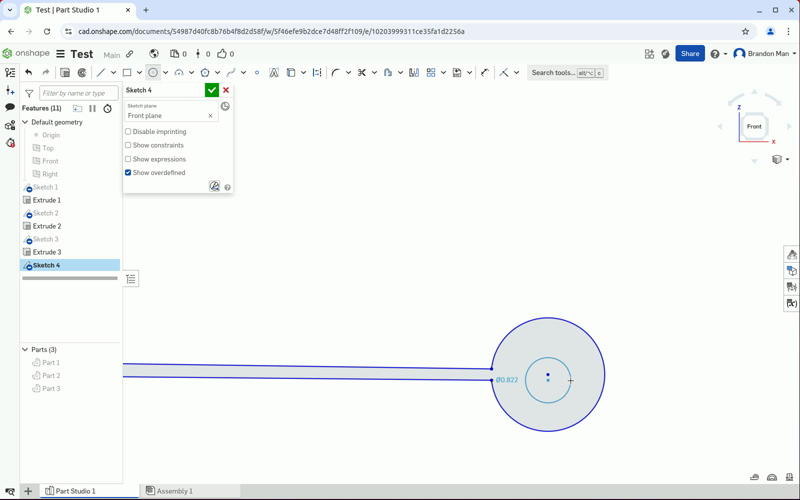
scroll(-6)
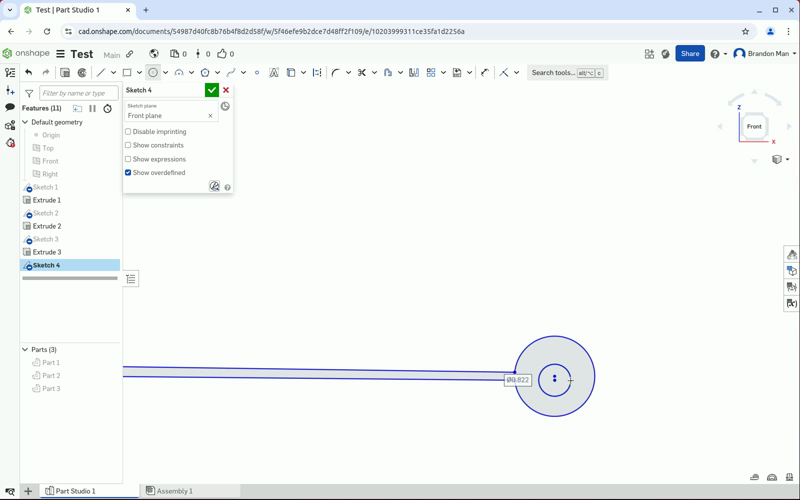
scroll(-6)
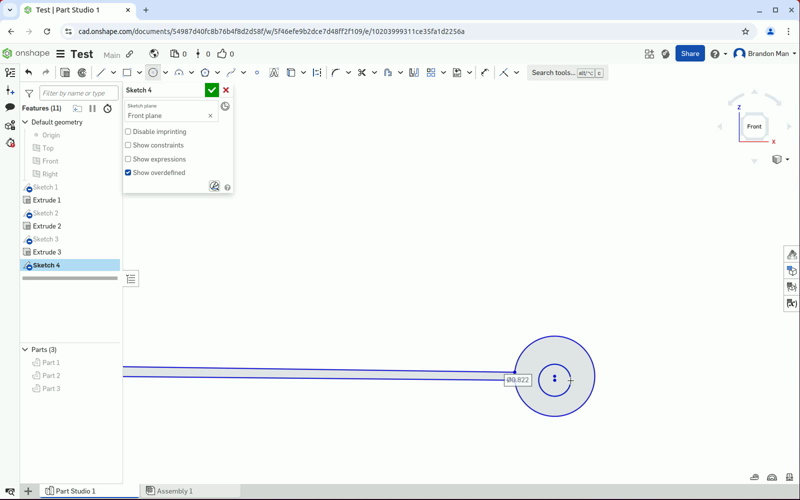
scroll(-6)
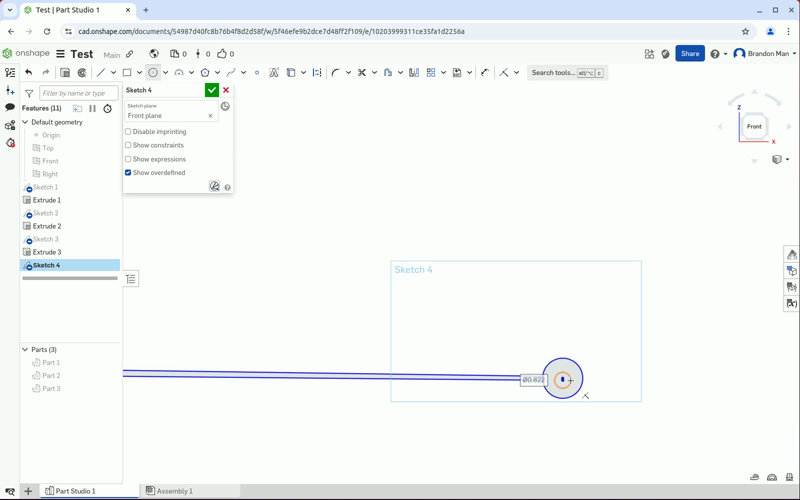
scroll(-6)
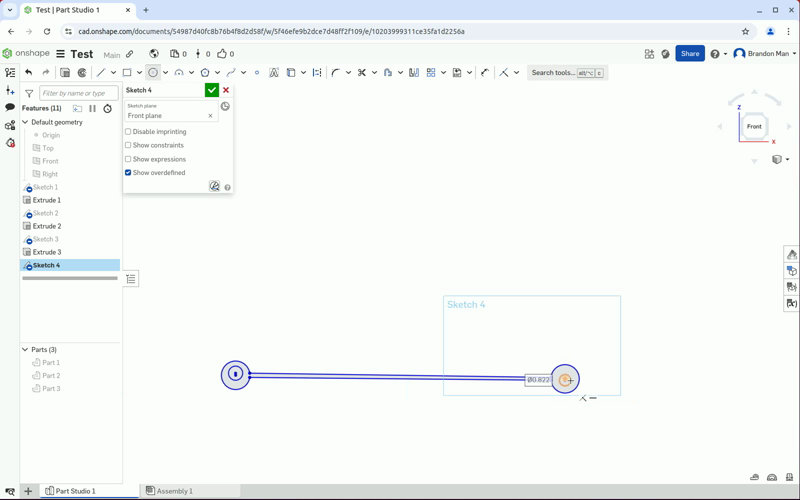
scroll(-6)
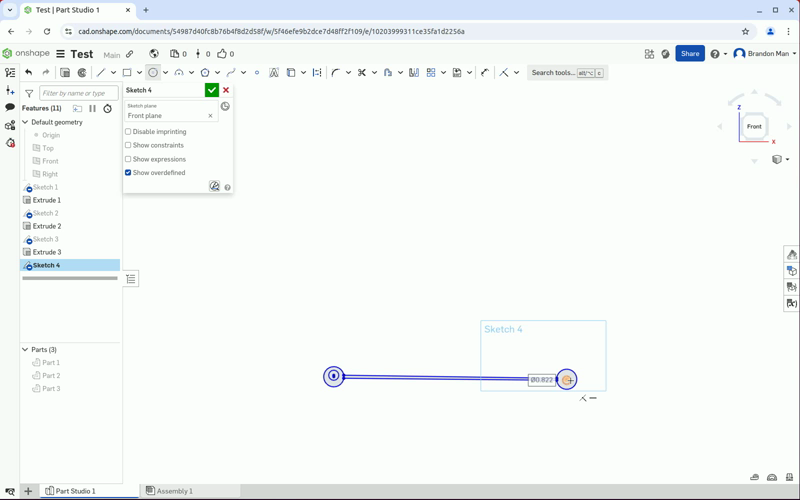
scroll(-6)
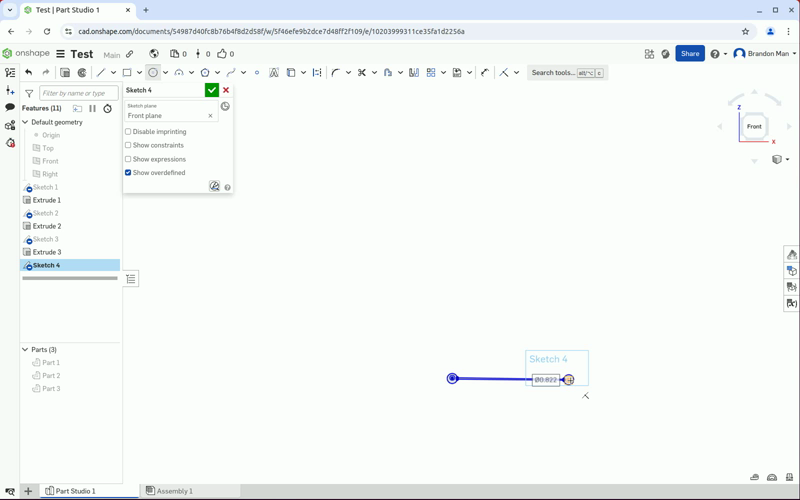
key(esc)
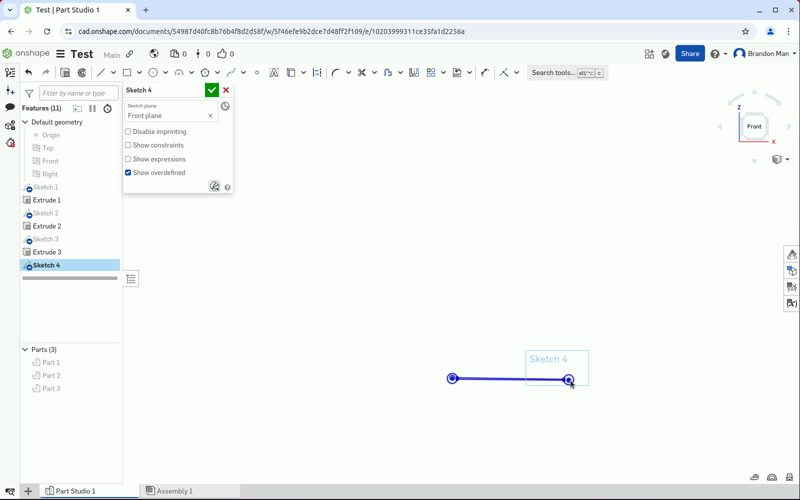
mouse_move(501, 378)
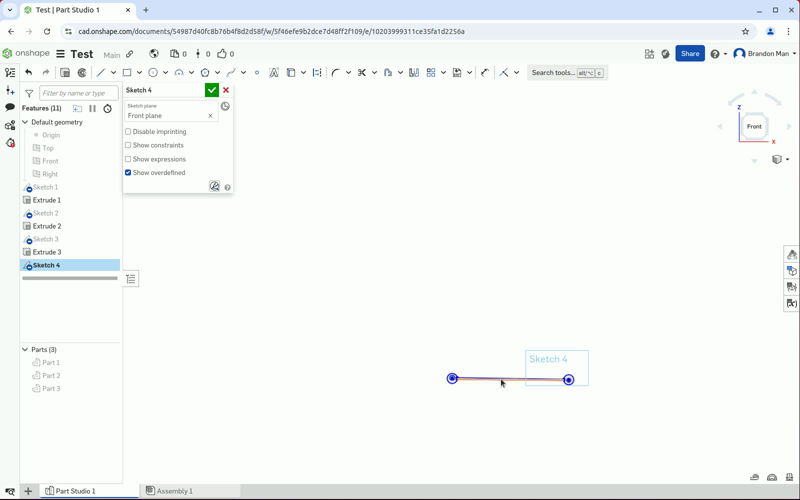
scroll(6)
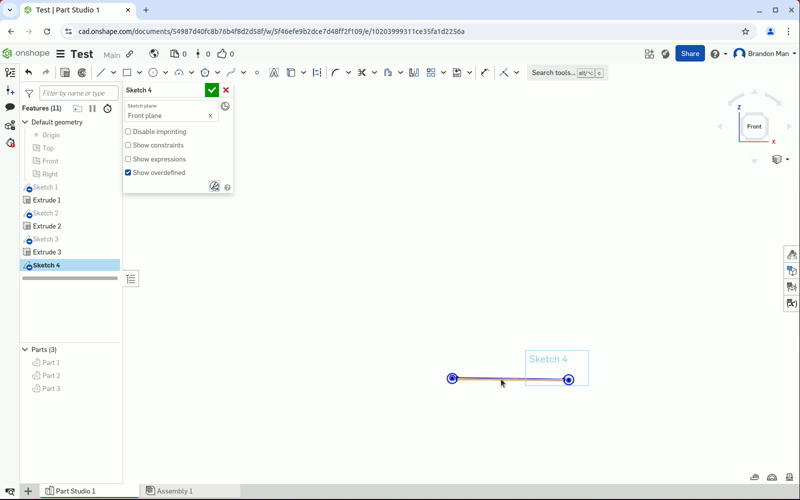
scroll(6)
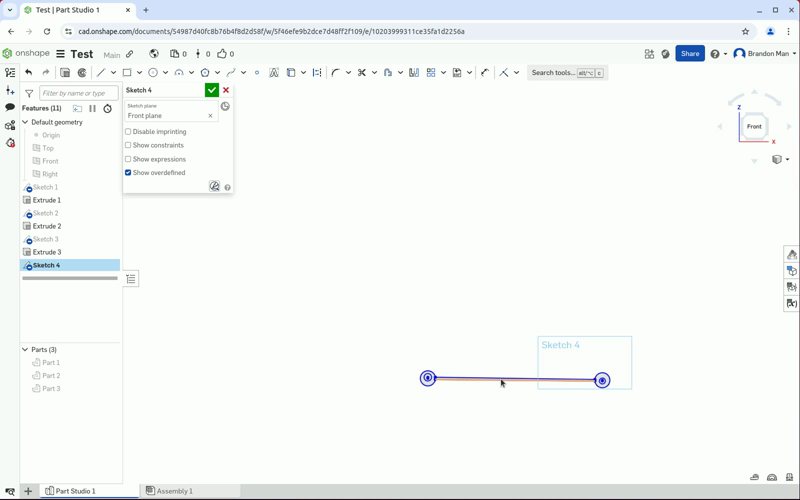
scroll(6)
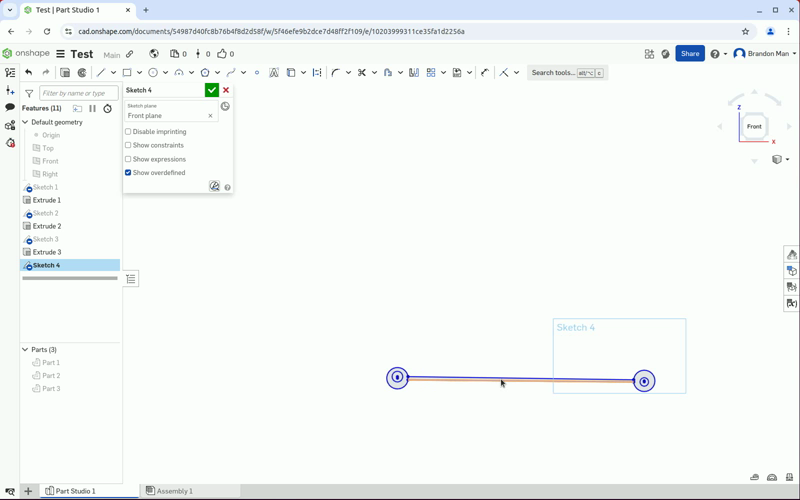
scroll(6)
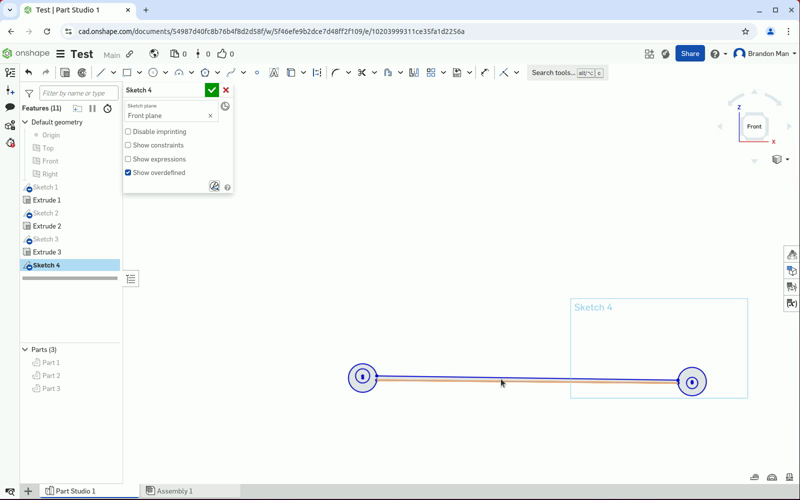
scroll(6)
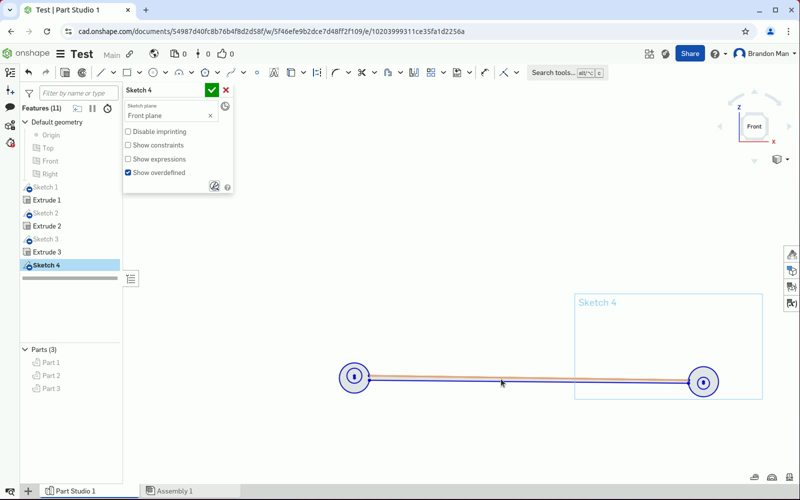
scroll(6)
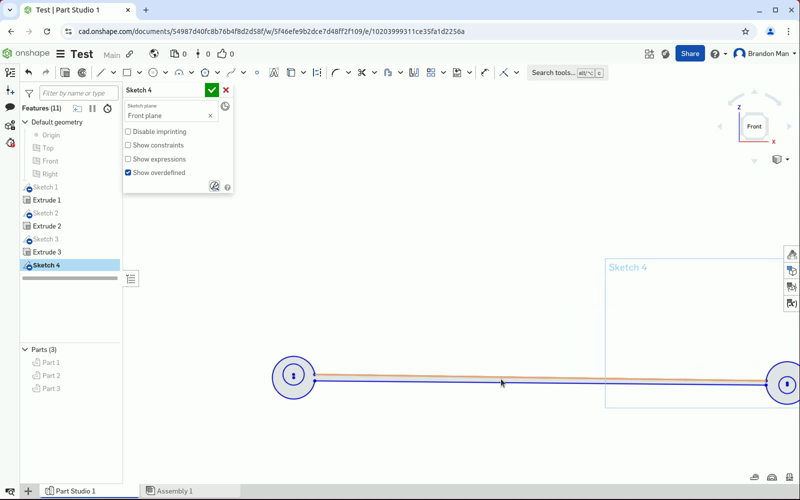
scroll(6)
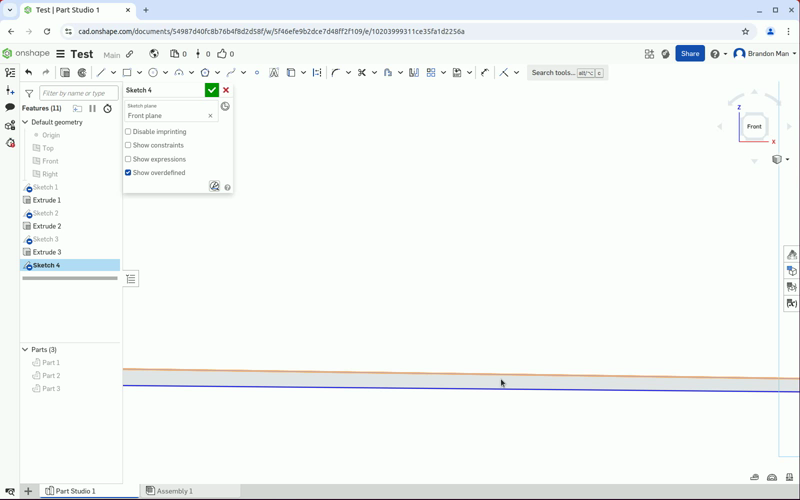
click(501, 378)
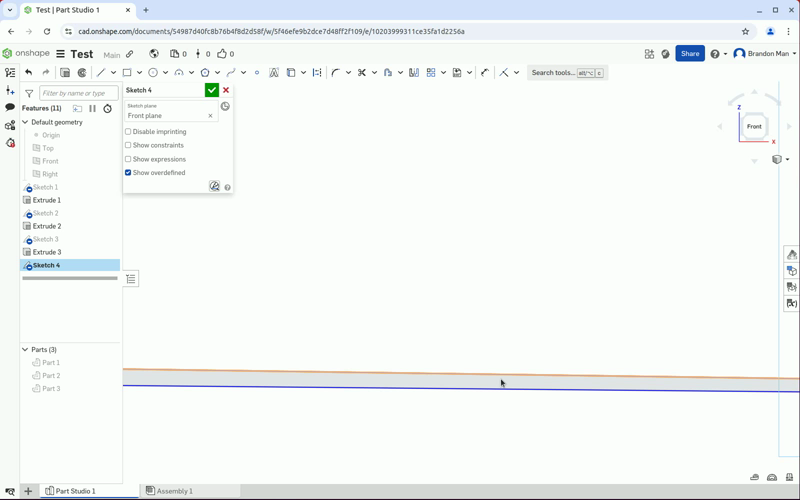
scroll(-6)
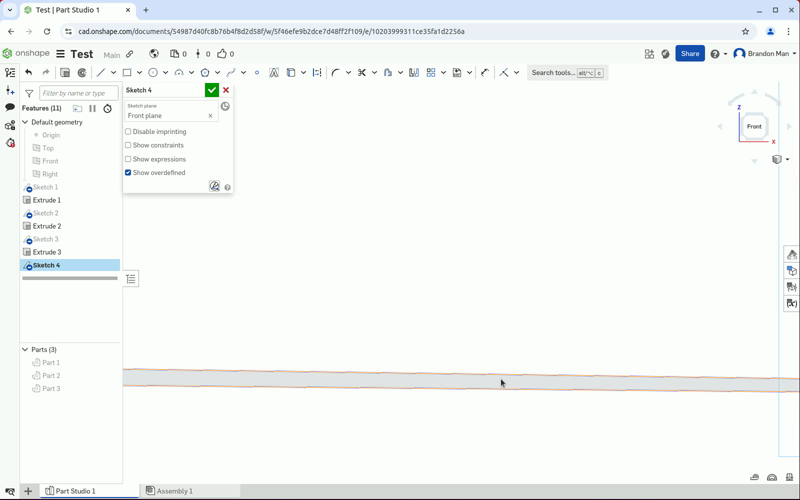
scroll(-6)
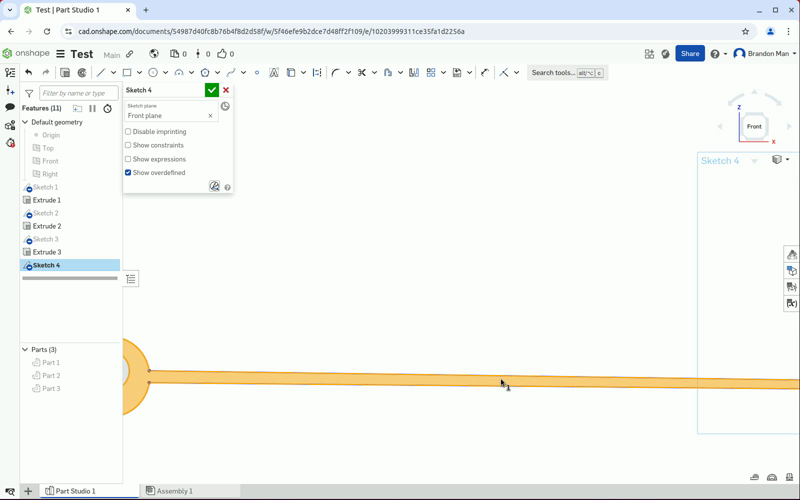
scroll(-6)
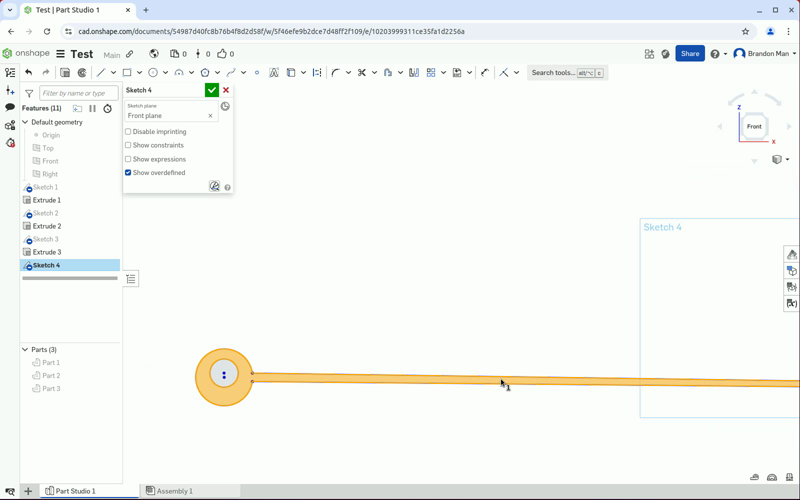
scroll(-6)
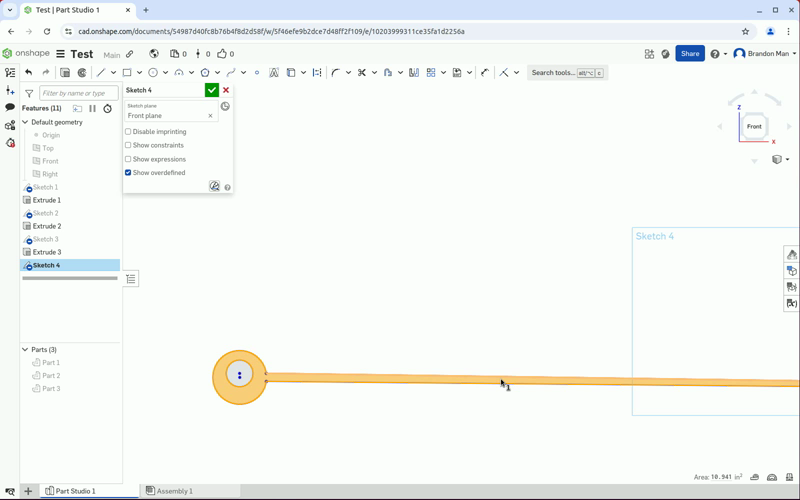
scroll(-6)
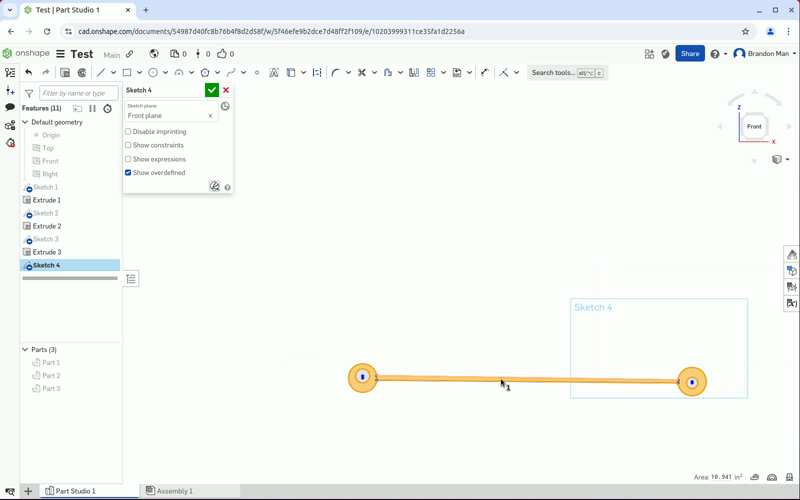
scroll(-6)
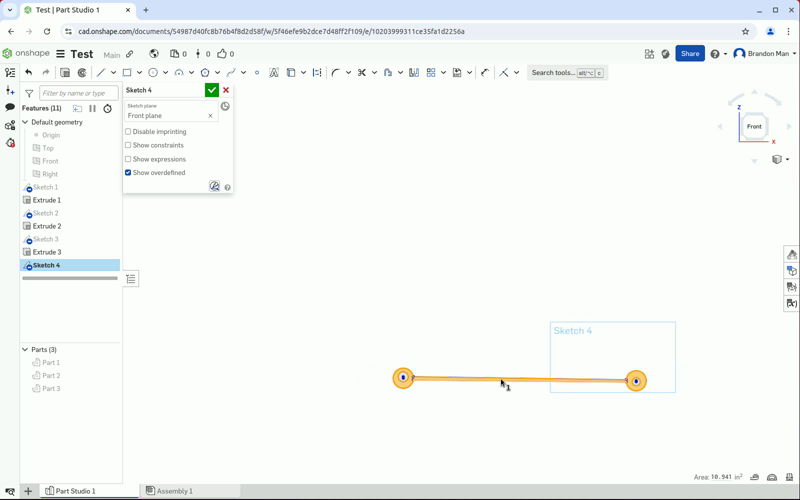
scroll(-6)
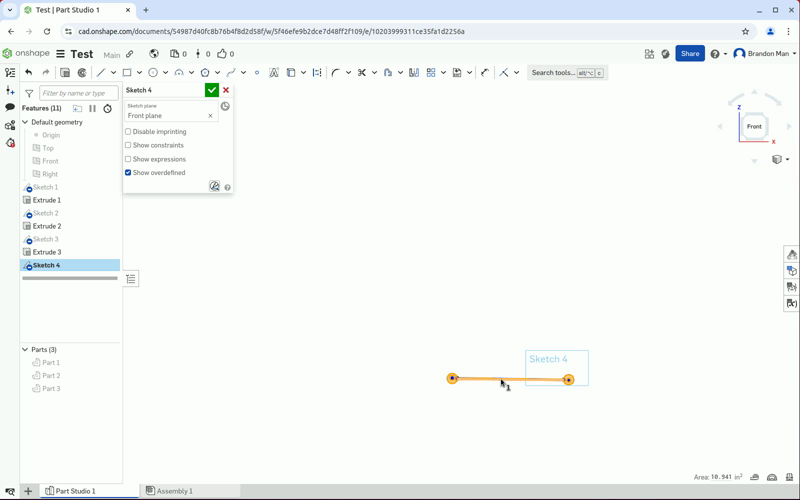
mouse_move(73, 352)
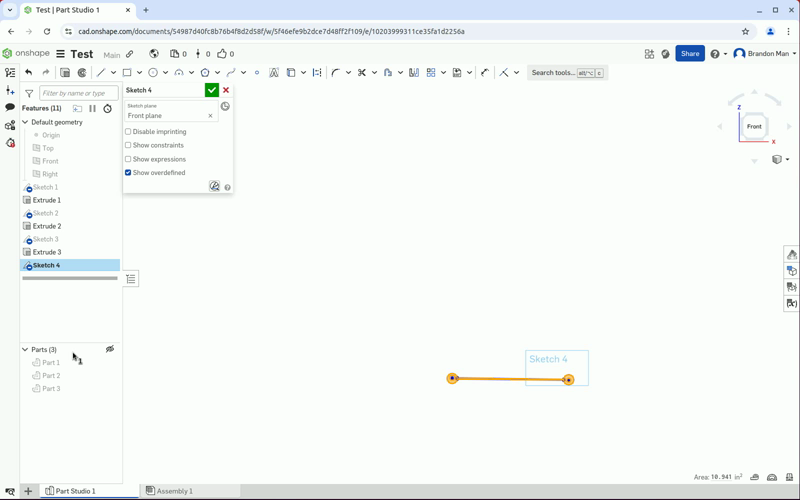
key(shift+y)
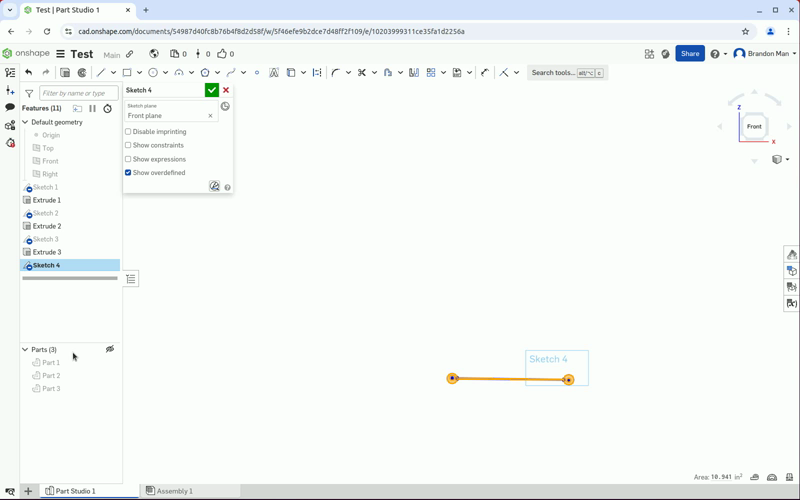
key(shift+e)
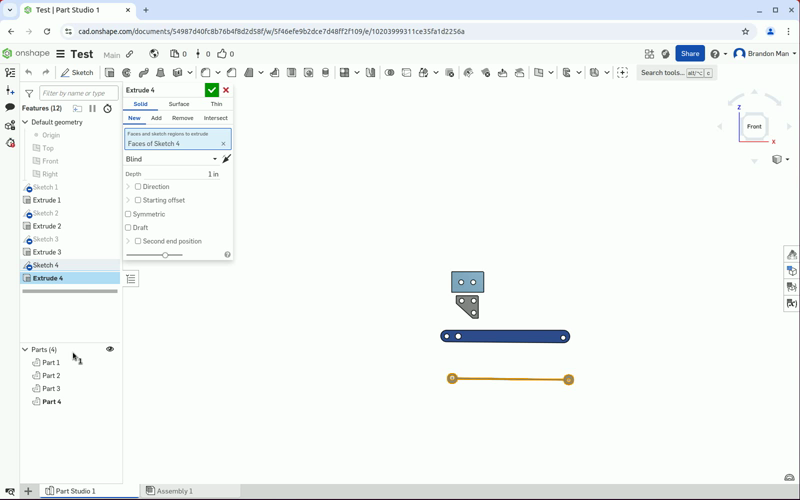
mouse_move(143, 106)
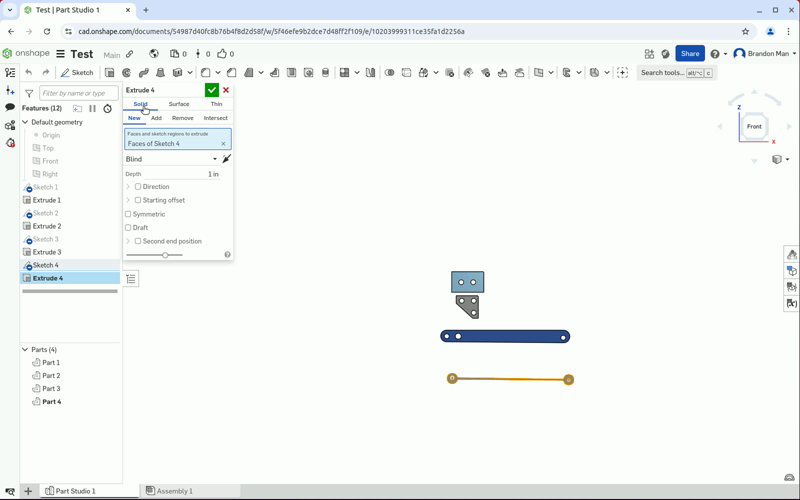
click(143, 106)
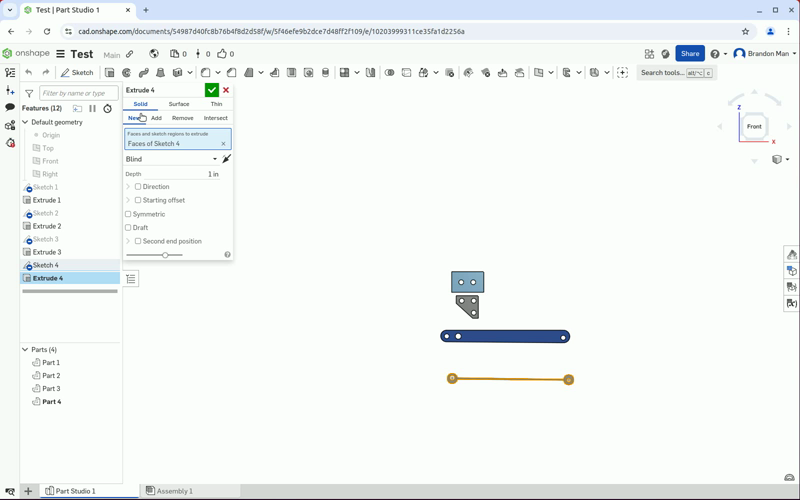
mouse_move(137, 120)
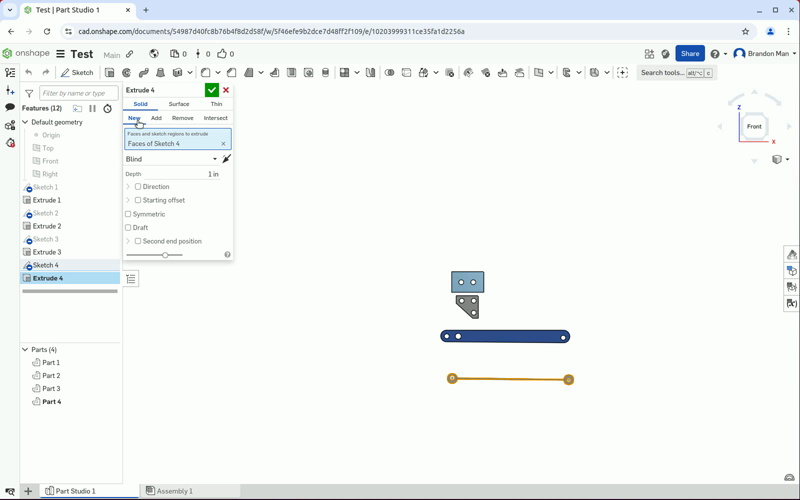
click(137, 120)
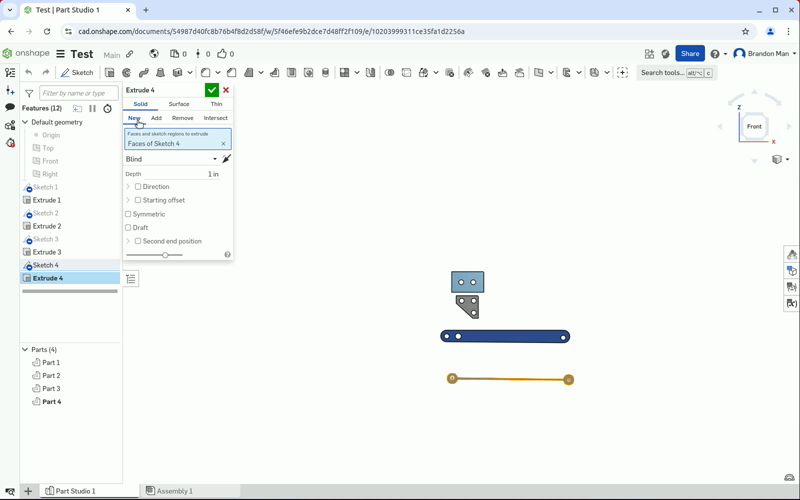
key(tab, 4)
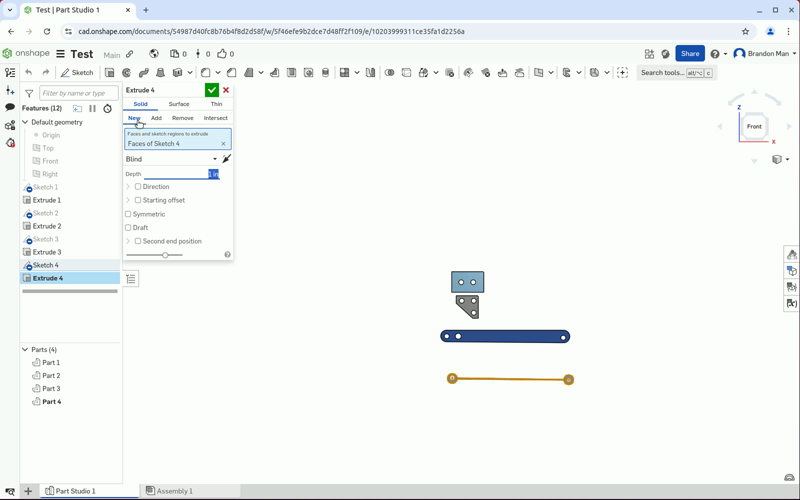
text(0.481)
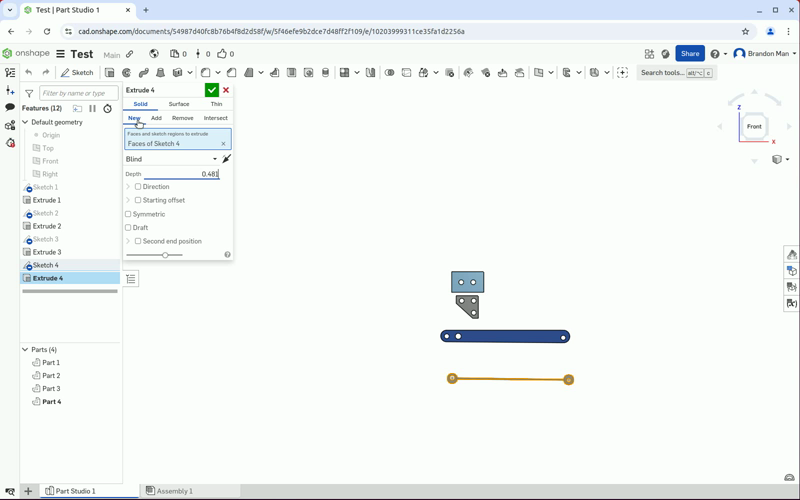
key(enter)
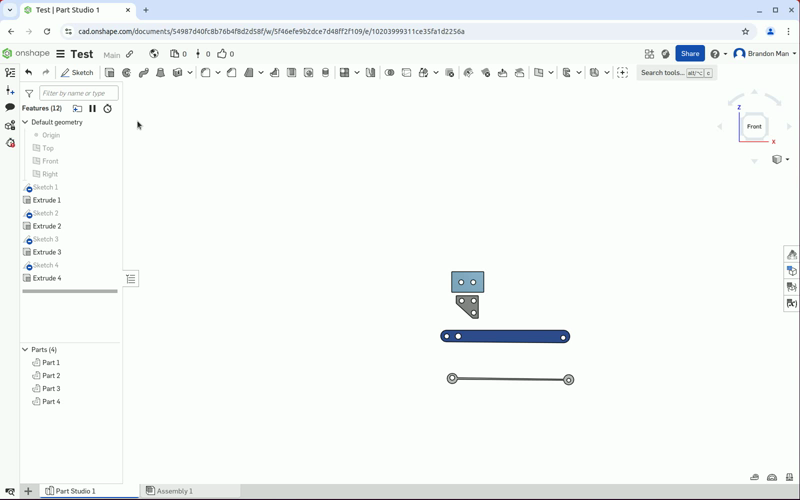
key(shift+h)
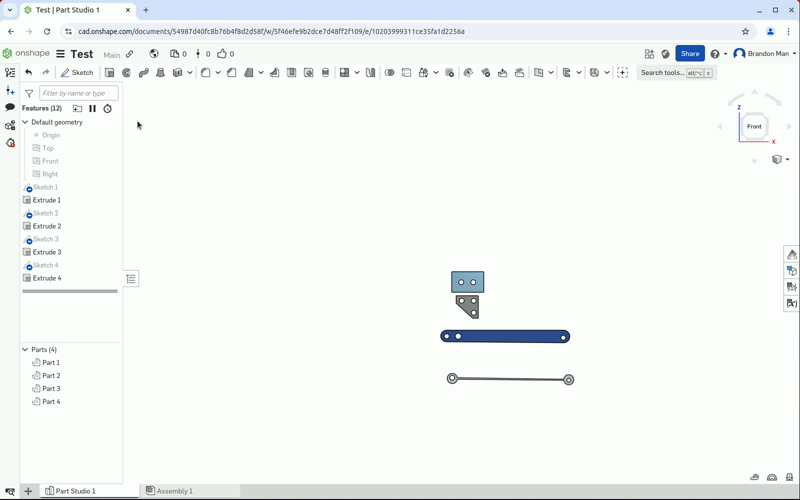
key(shift+h)
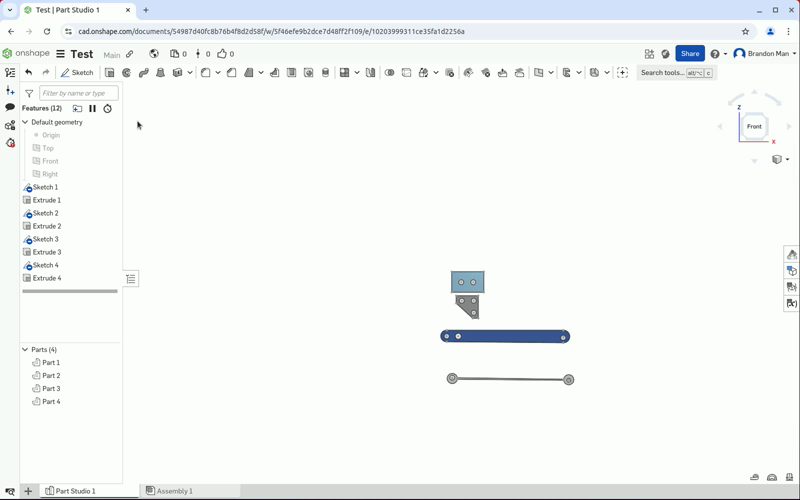
key(shift+7)
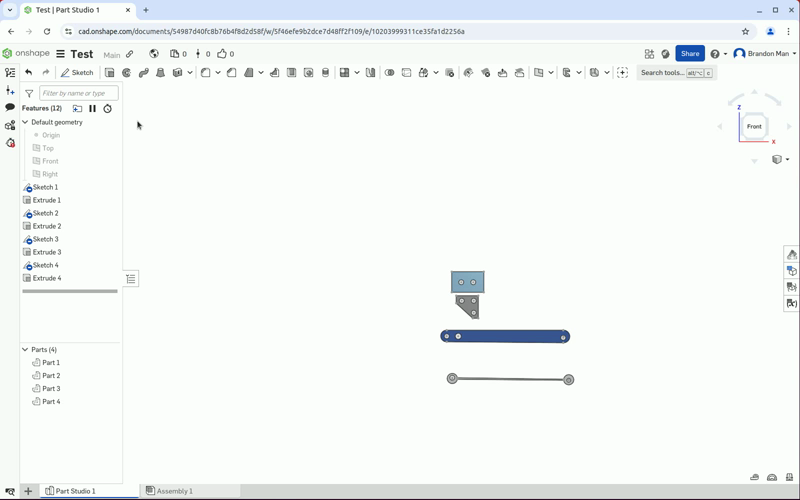
key(left, 2)
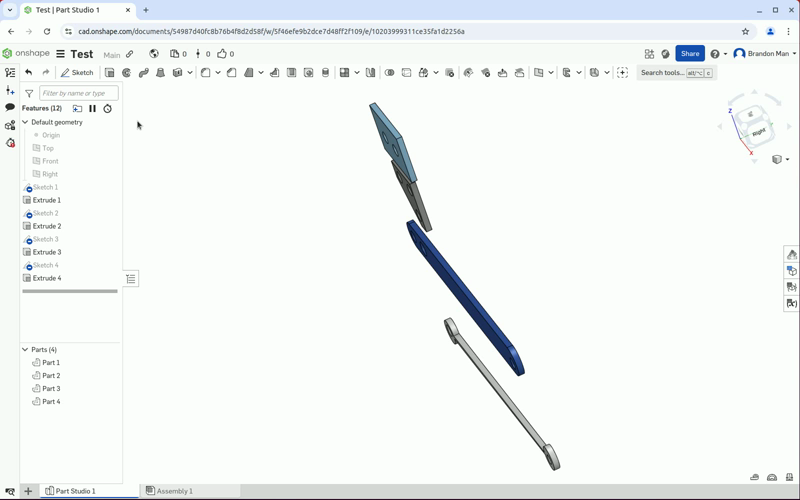
key(down, 2)
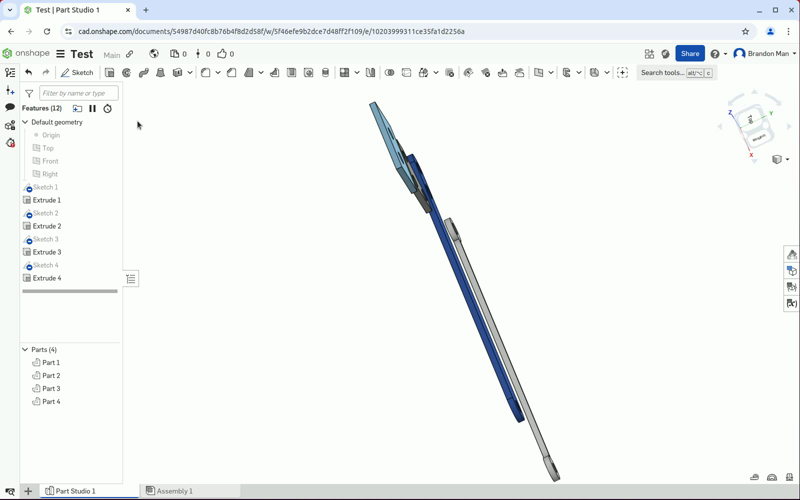
key(up, 2)
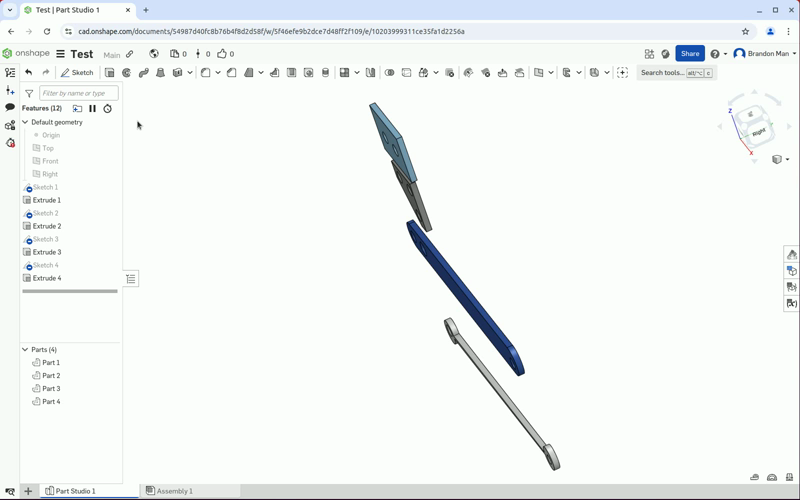
key(right, 2)
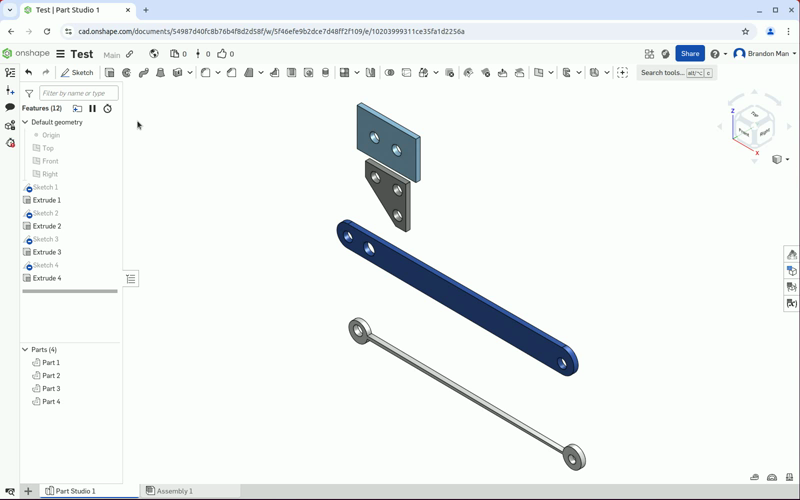
mouse_move(73, 189)
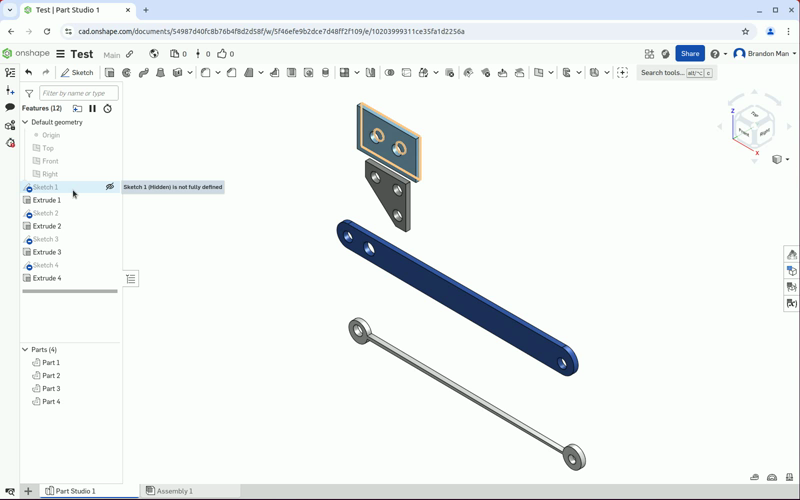
click(73, 189)